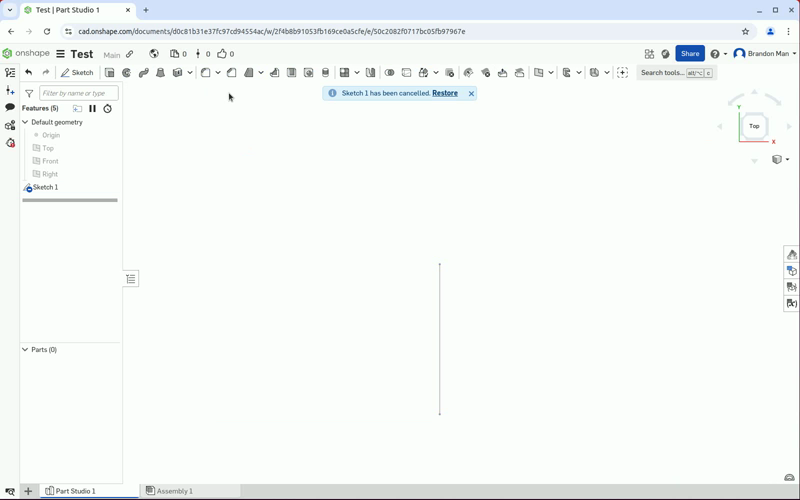
key(shift+h)
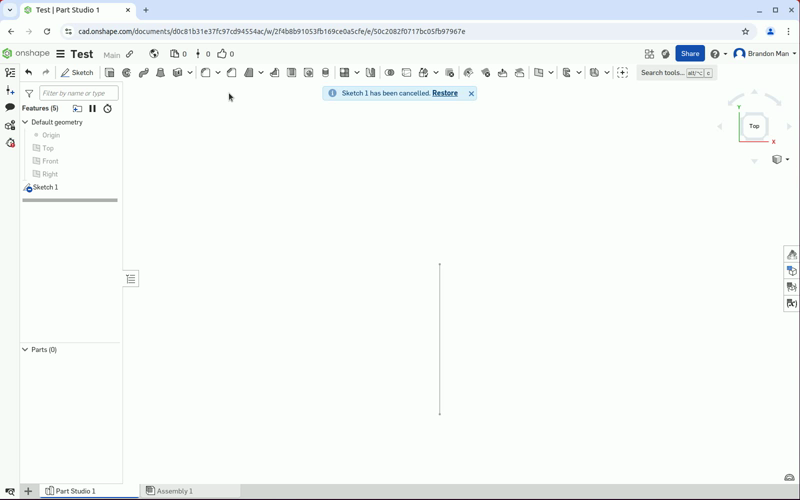
key(shift+s)
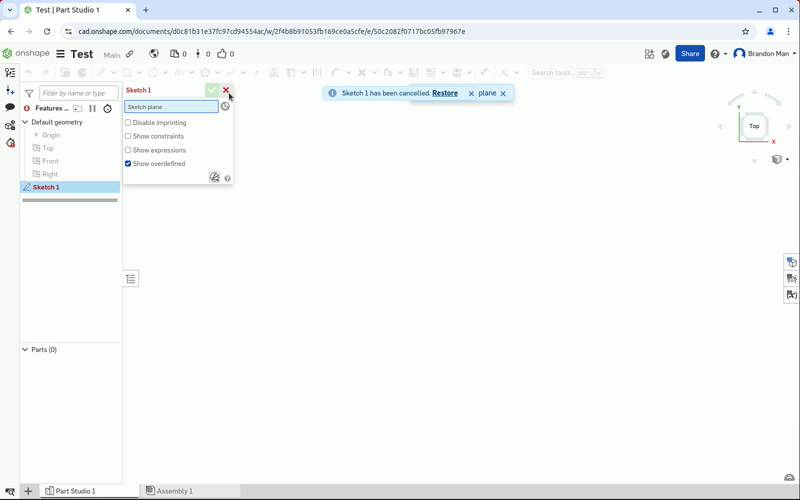
mouse_move(73, 150)
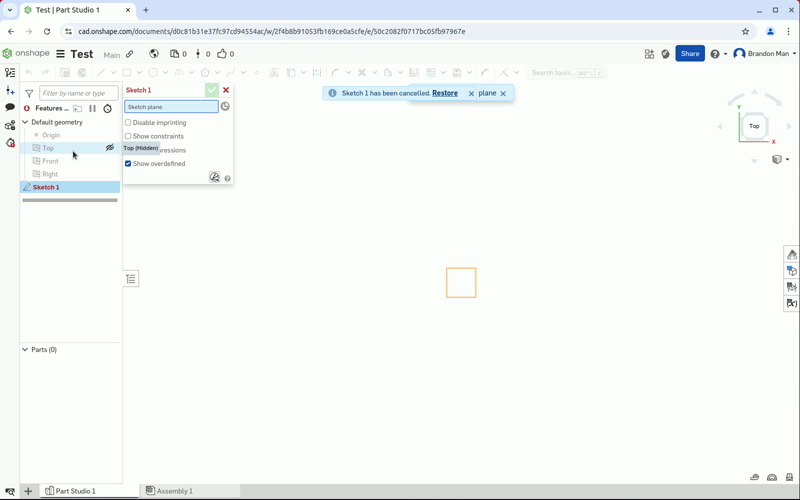
click(73, 150)
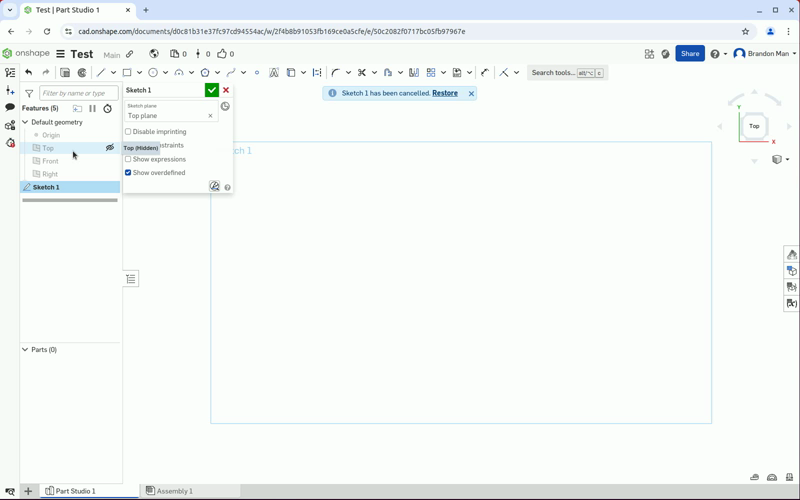
mouse_move(73, 352)
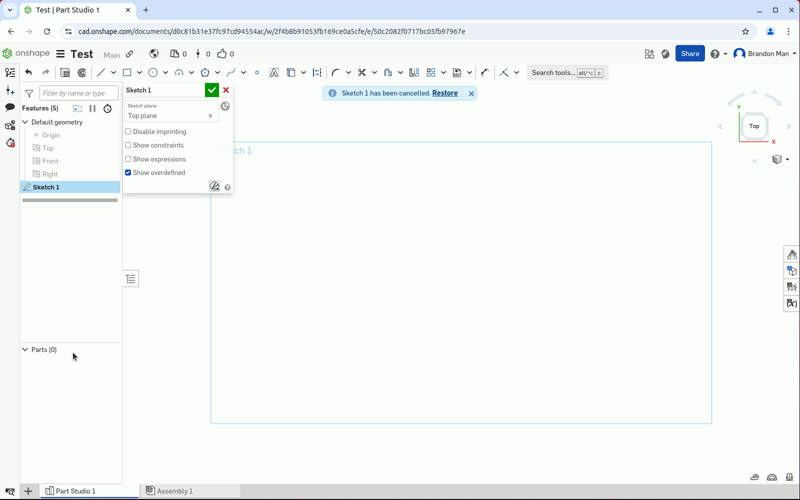
key(y)
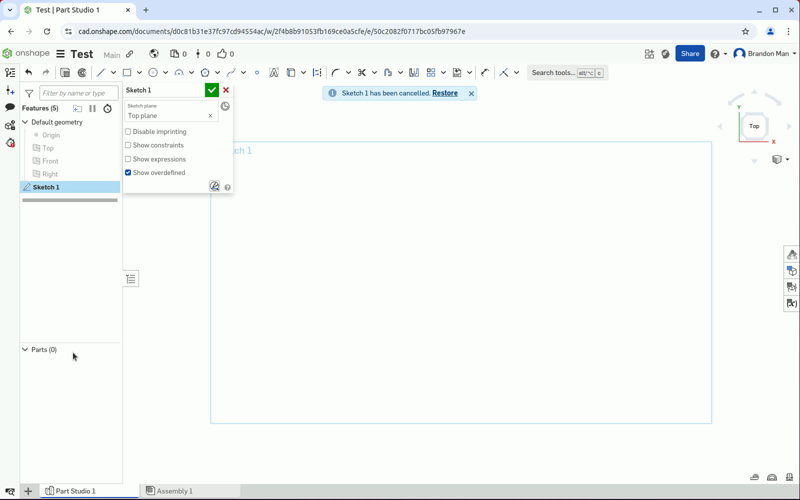
key(l)
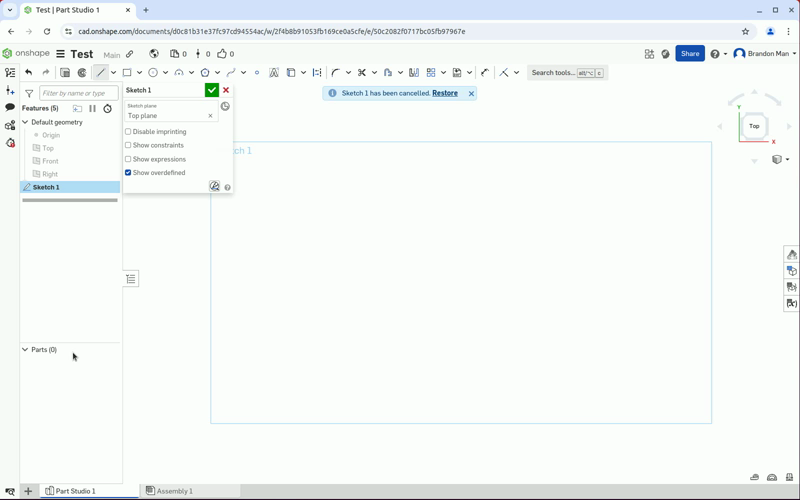
key_down(shift)
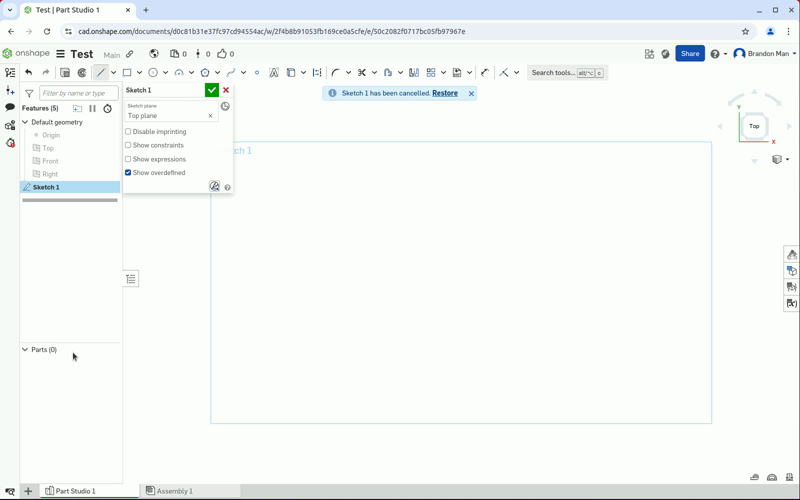
mouse_move(348, 314)
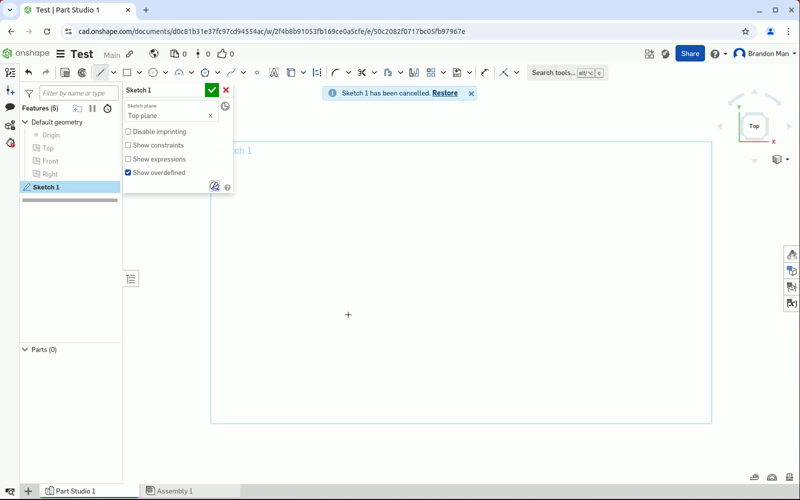
click(348, 314)
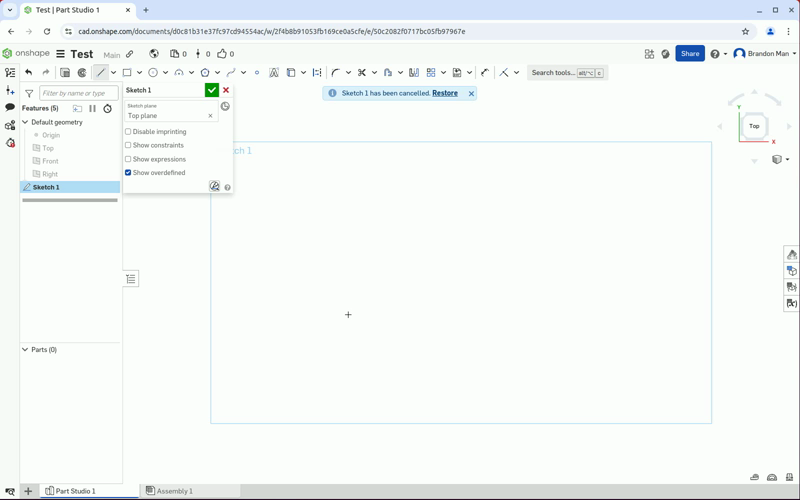
key_up(shift)
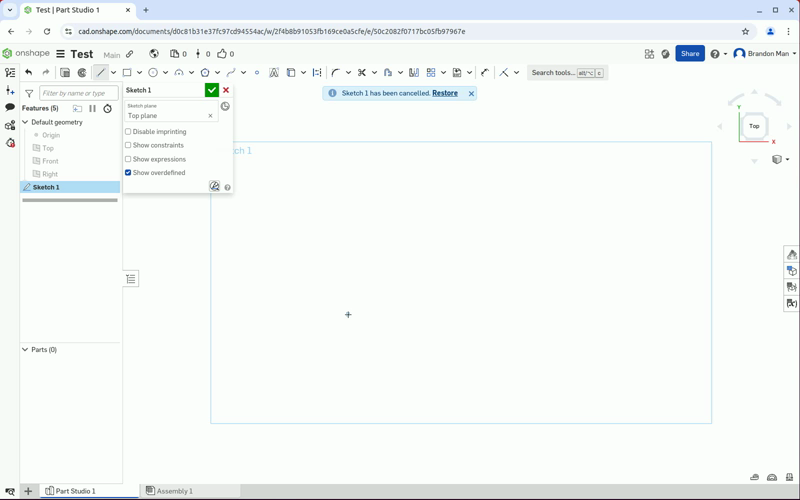
key_down(shift)
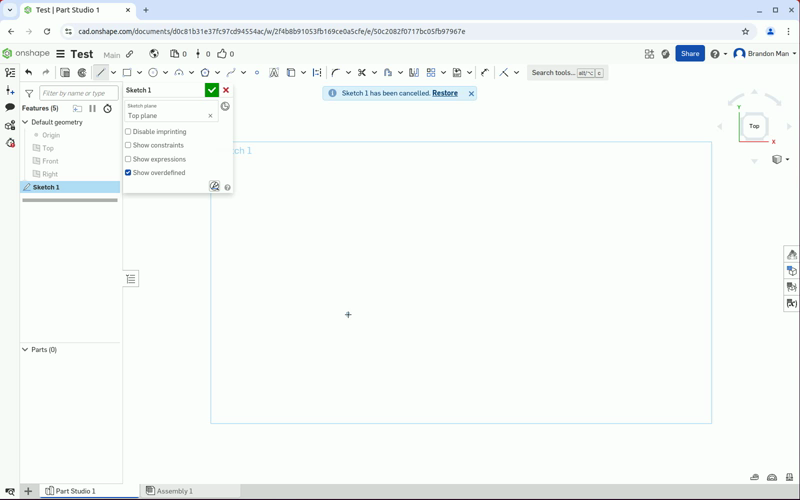
mouse_move(572, 314)
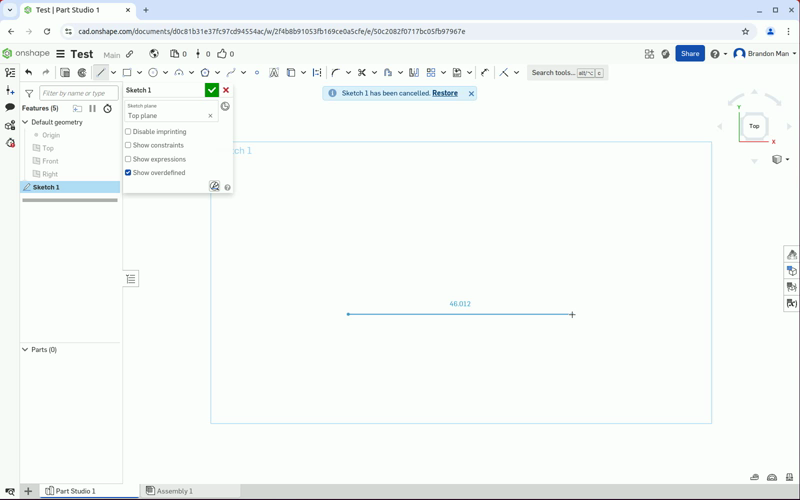
click(572, 314)
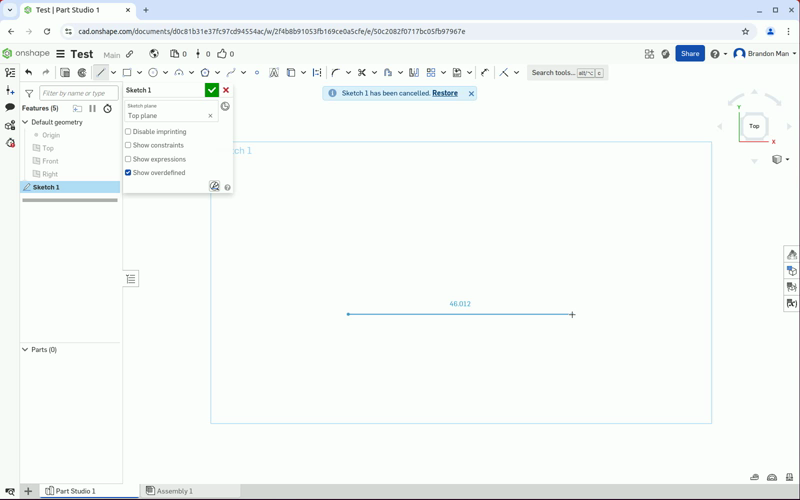
key_up(shift)
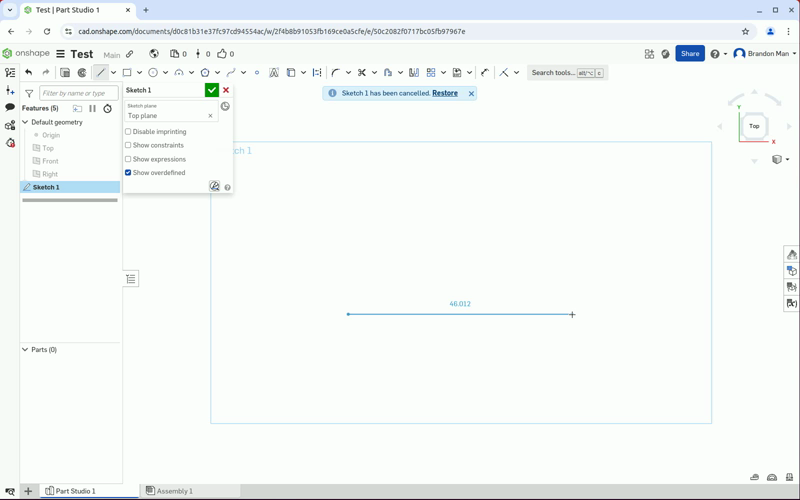
key_down(shift)
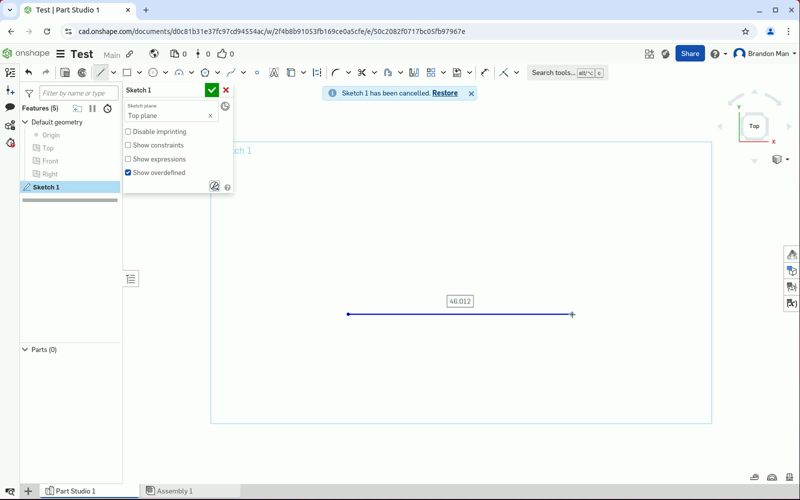
mouse_move(572, 250)
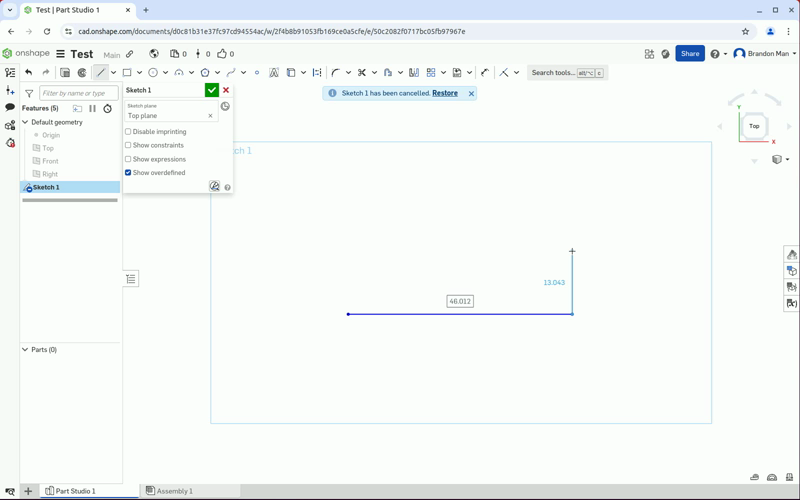
click(572, 250)
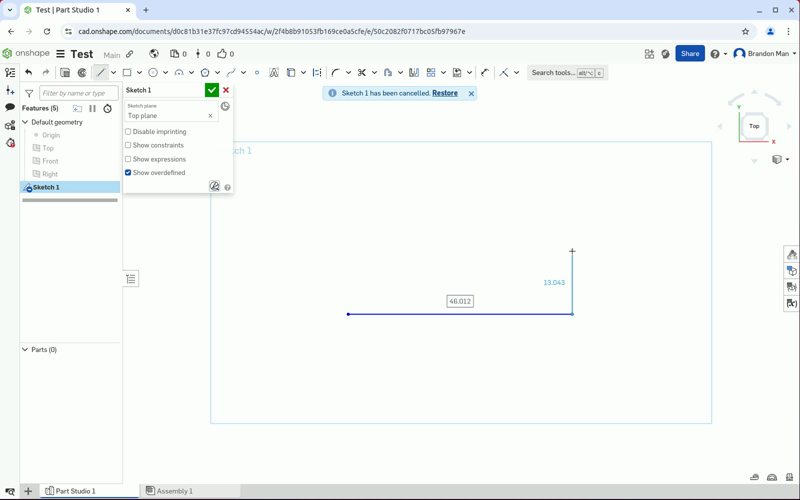
key_up(shift)
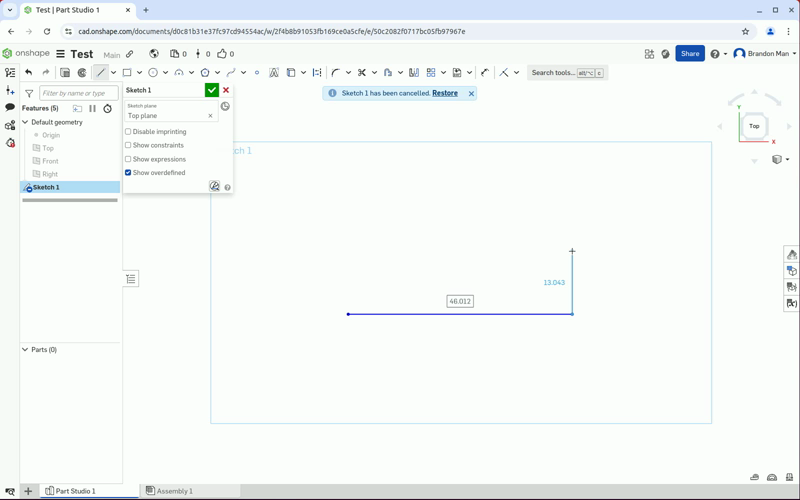
key_down(shift)
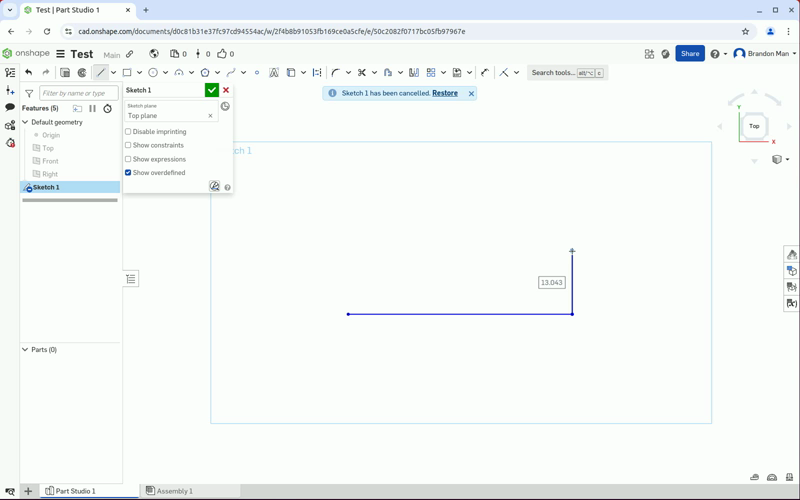
mouse_move(348, 250)
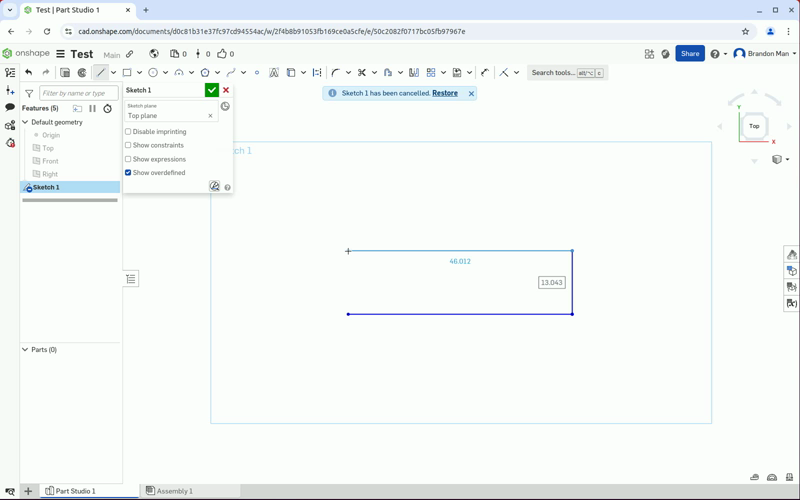
click(348, 250)
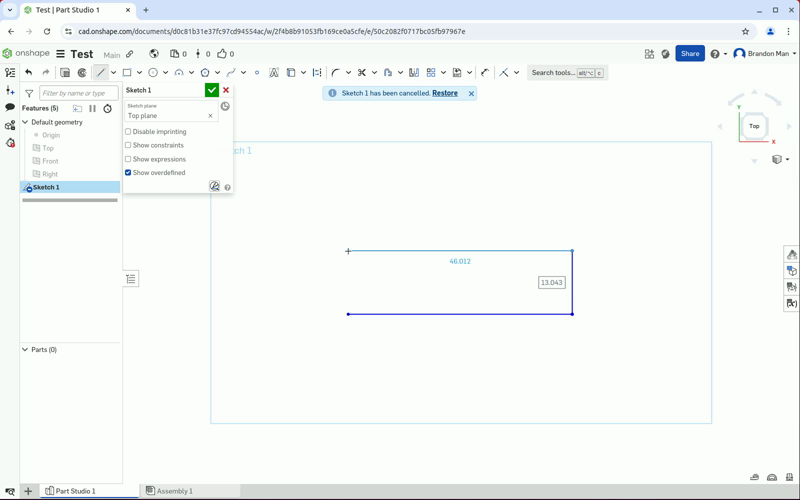
key_up(shift)
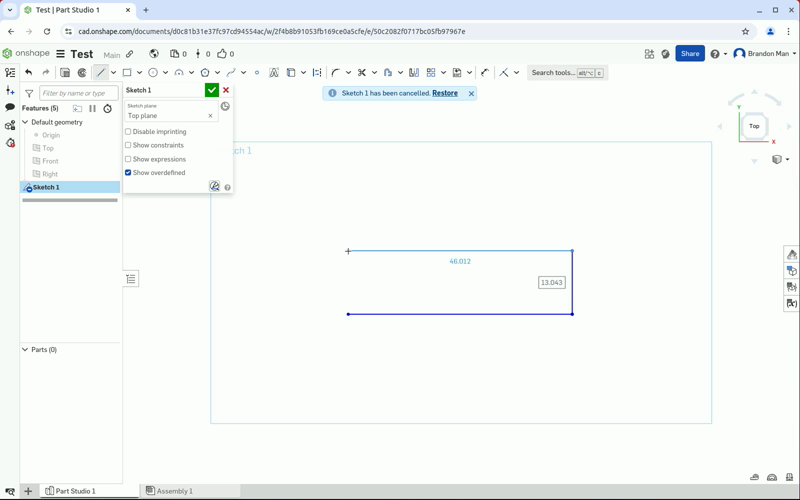
key_down(shift)
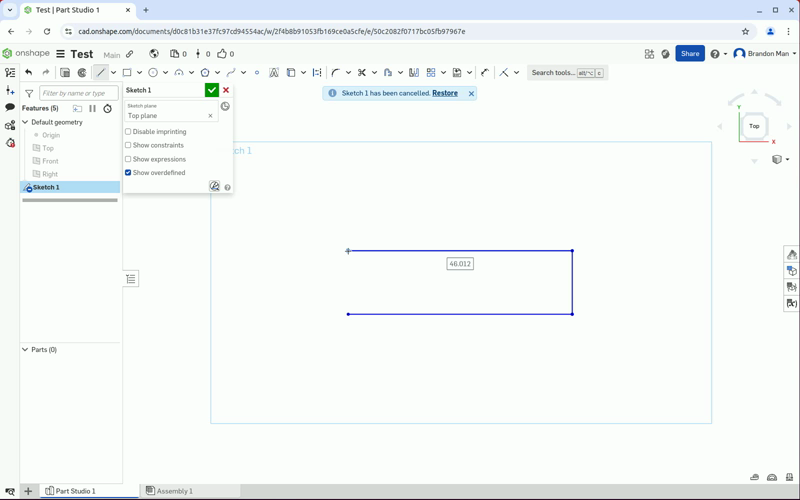
mouse_move(348, 314)
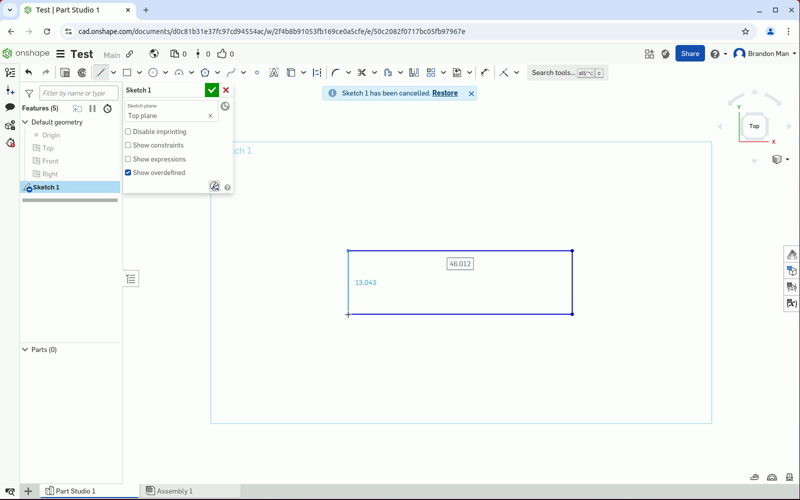
key_up(shift)
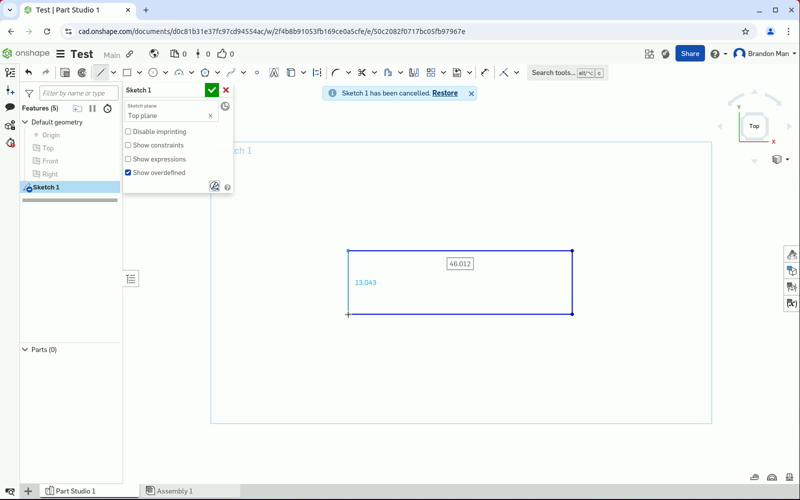
click(348, 314)
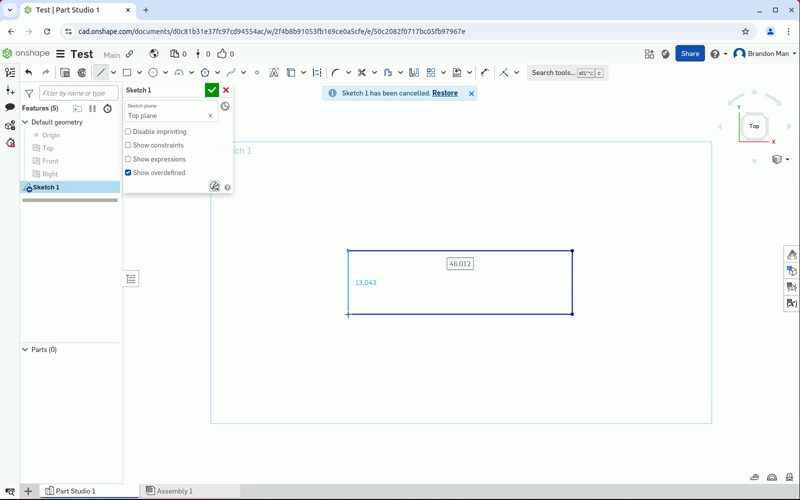
key(esc)
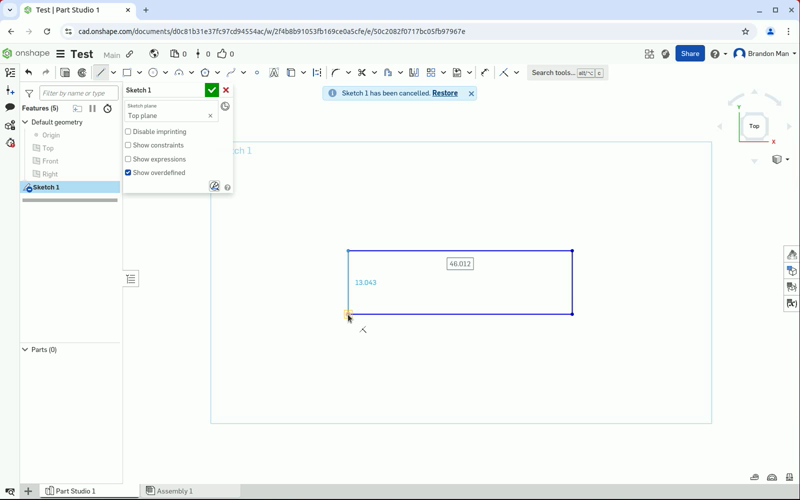
key(c)
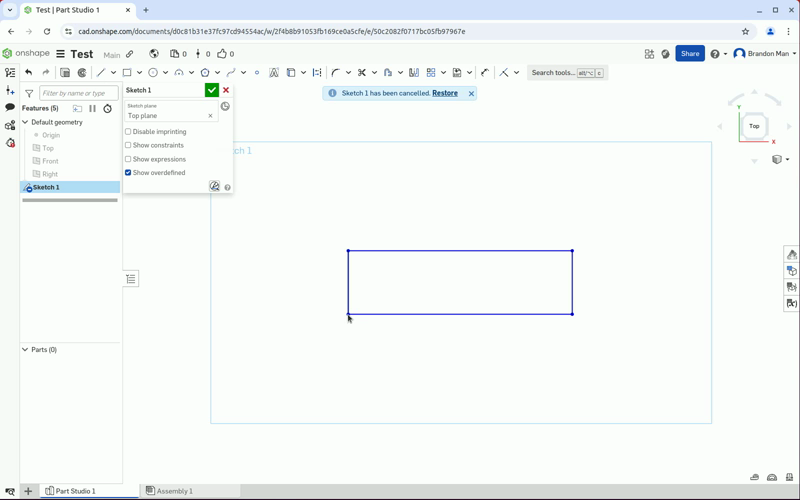
key_down(shift)
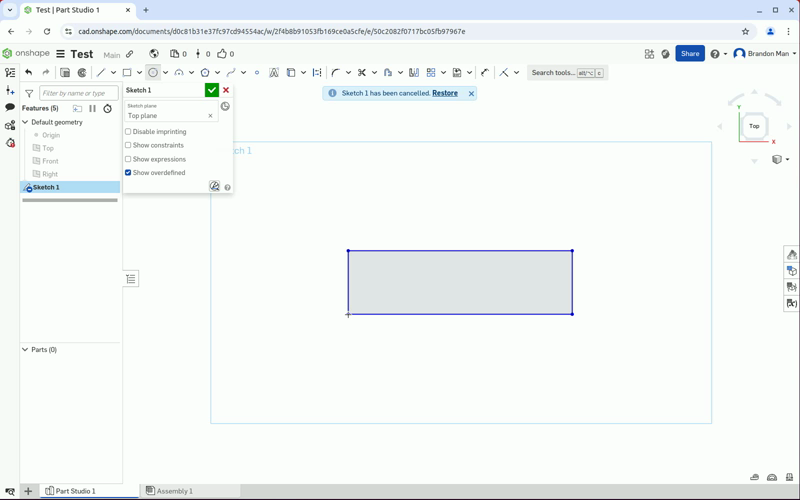
mouse_move(435, 305)
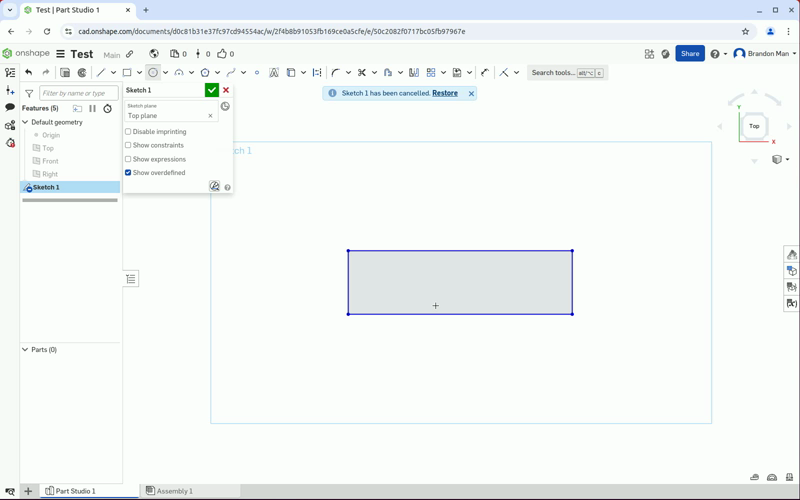
click(435, 305)
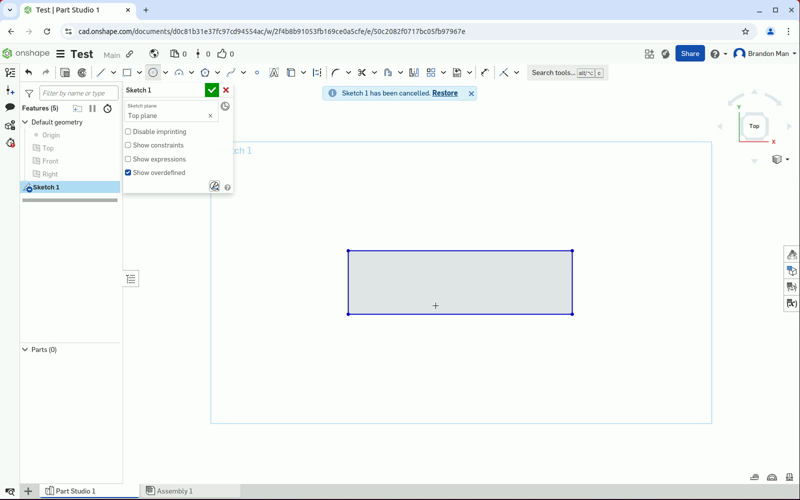
key_up(shift)
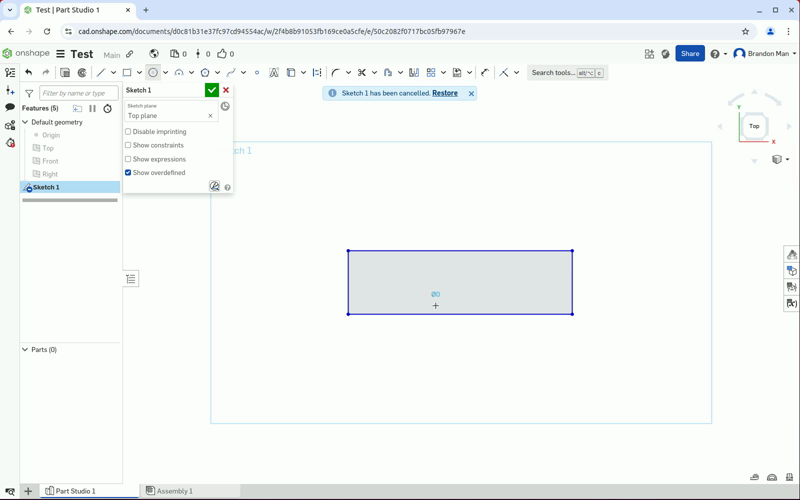
mouse_move(440, 305)
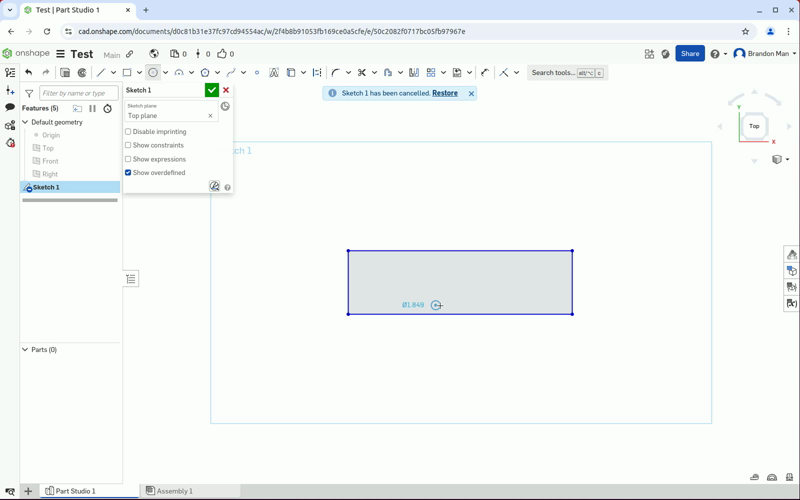
click(440, 305)
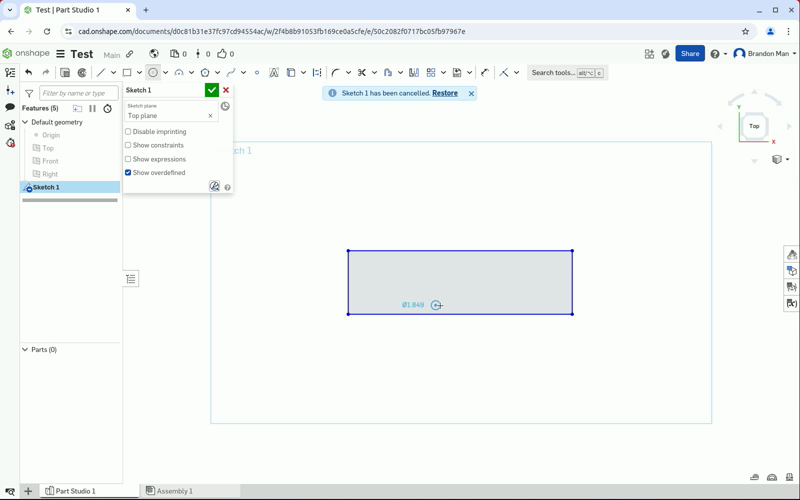
key(esc)
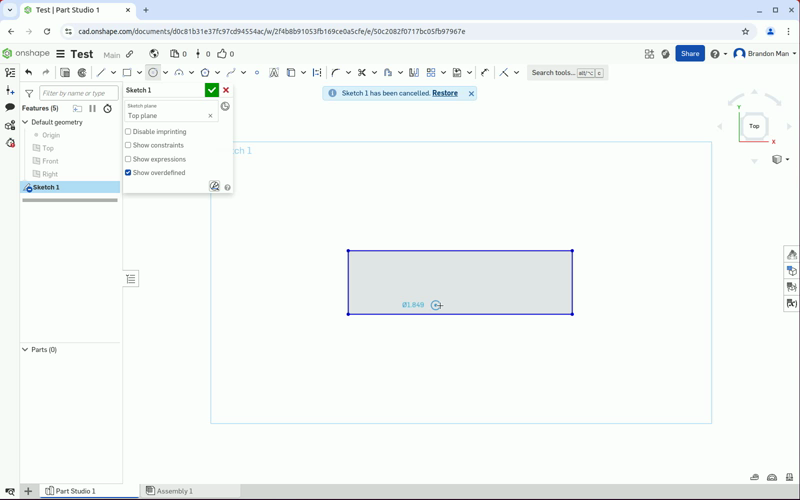
key(c)
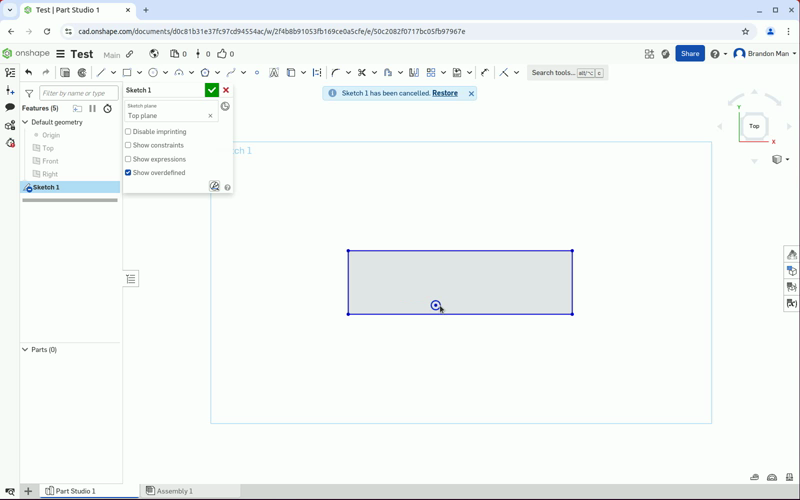
key_down(shift)
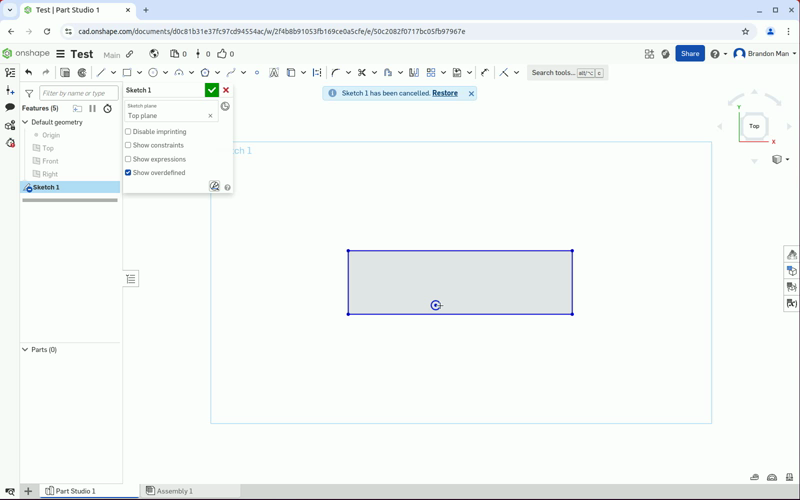
mouse_move(435, 260)
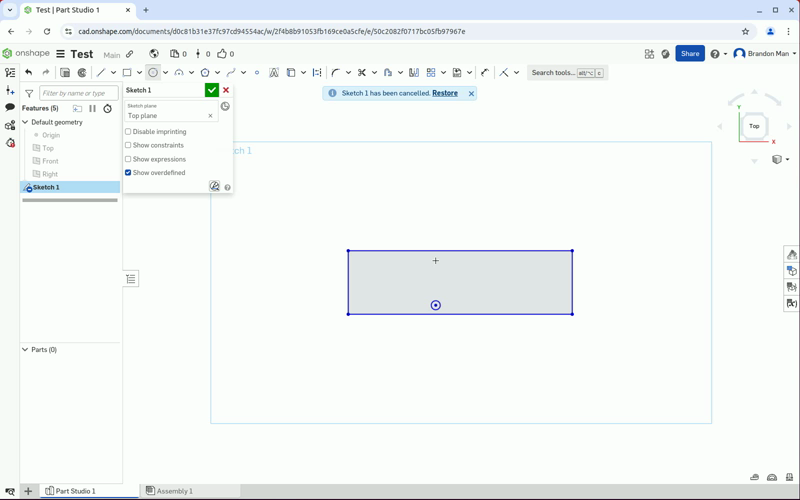
click(435, 260)
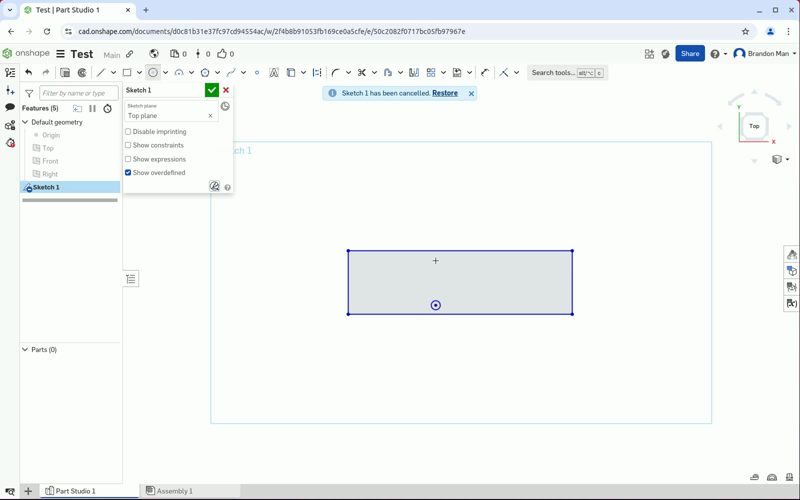
key_up(shift)
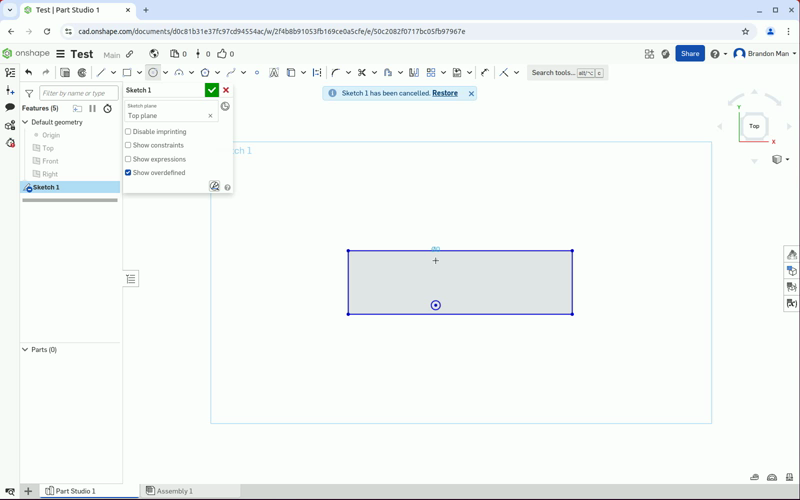
mouse_move(440, 260)
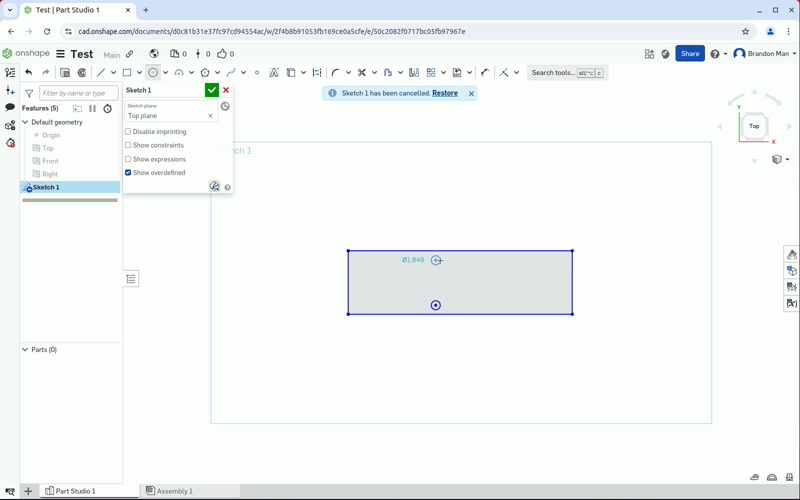
click(440, 260)
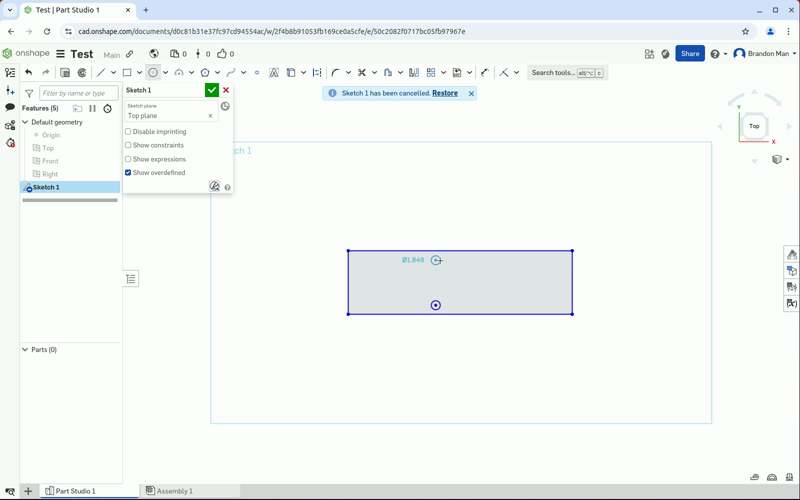
key(esc)
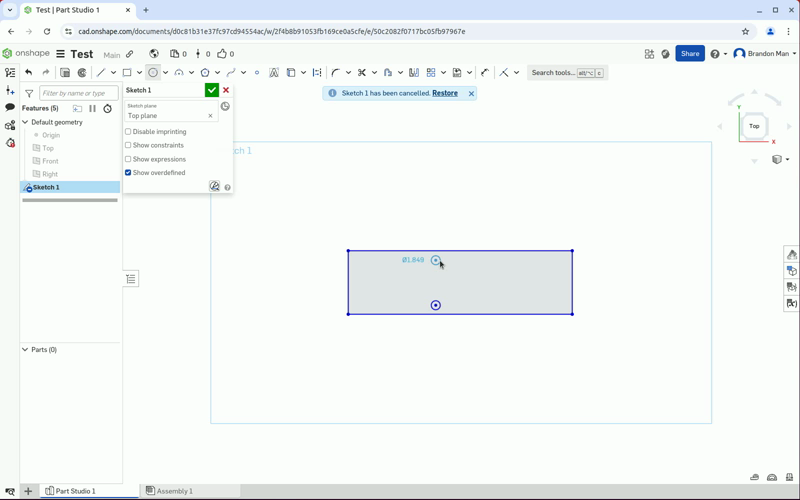
key(c)
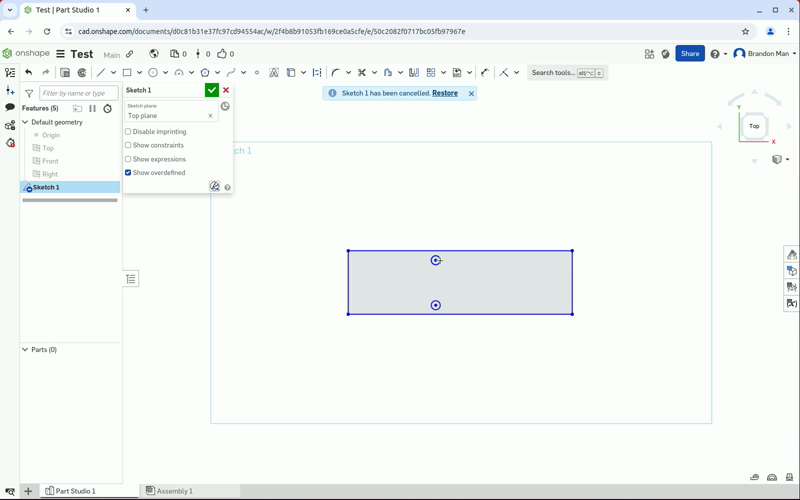
key_down(shift)
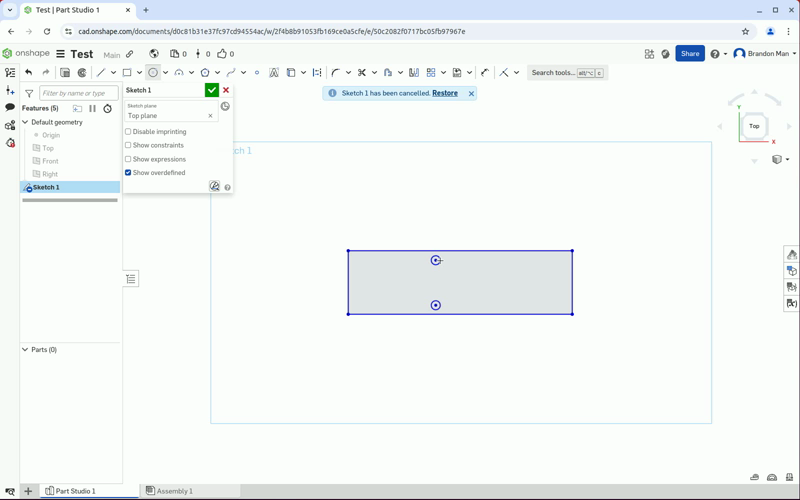
mouse_move(484, 305)
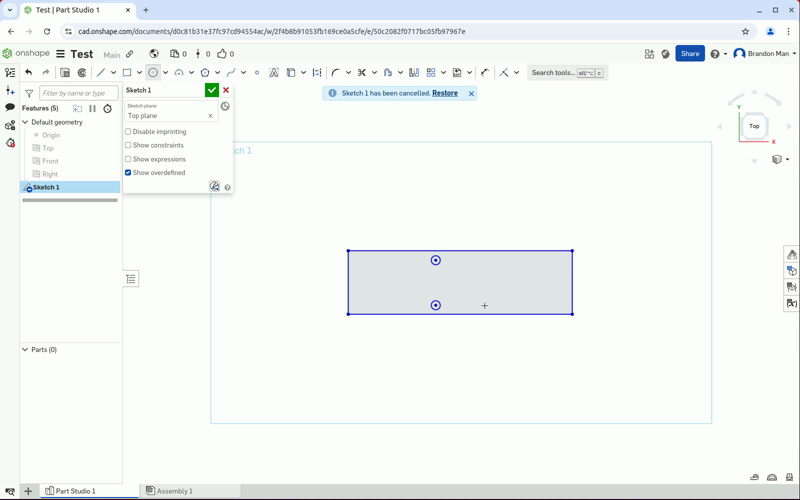
click(484, 305)
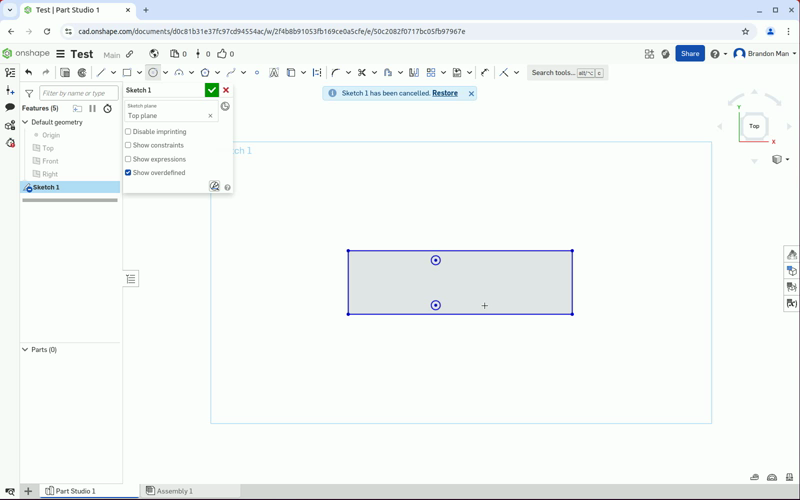
key_up(shift)
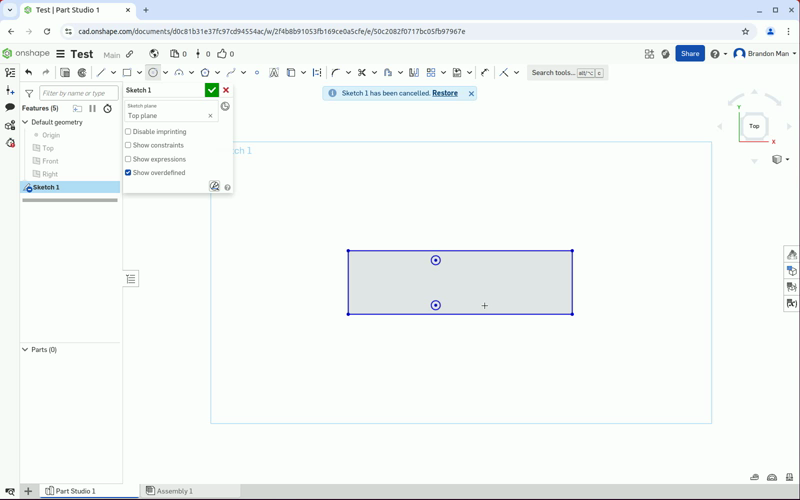
mouse_move(489, 305)
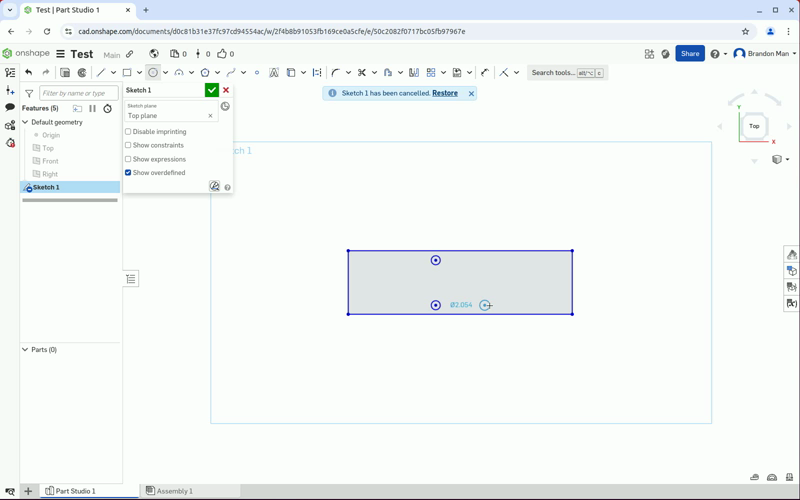
click(489, 305)
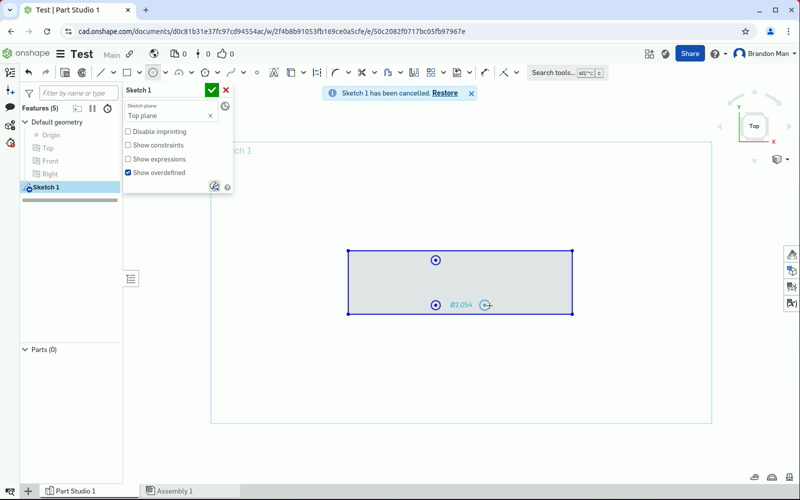
key(esc)
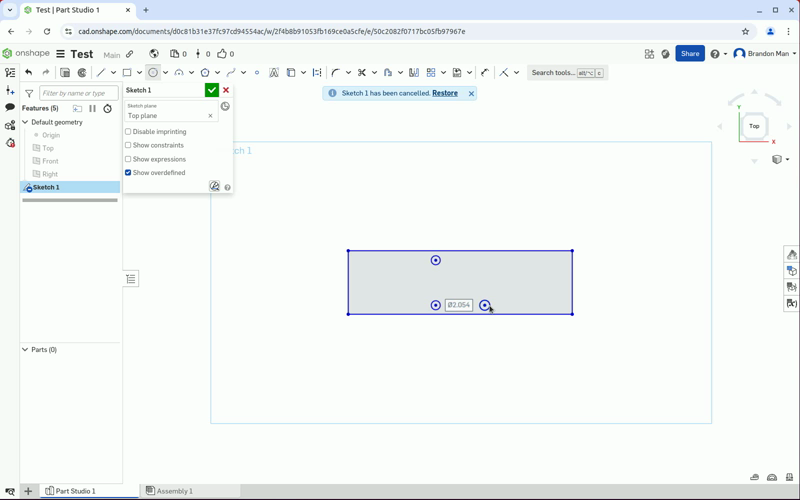
key(c)
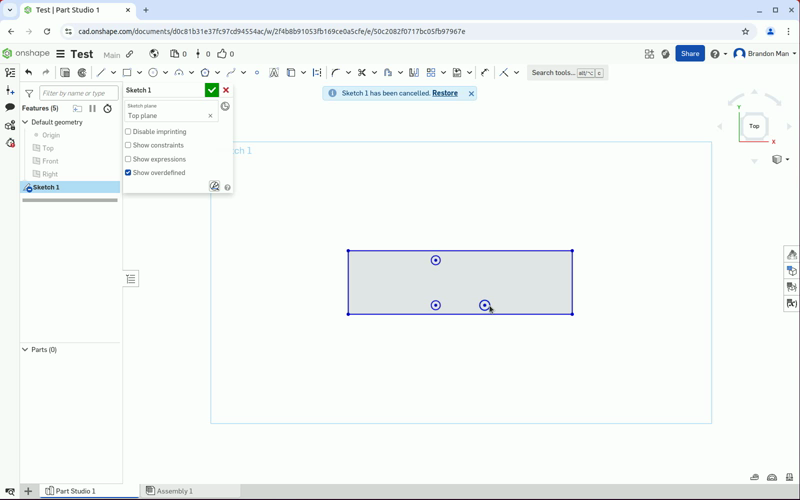
key_down(shift)
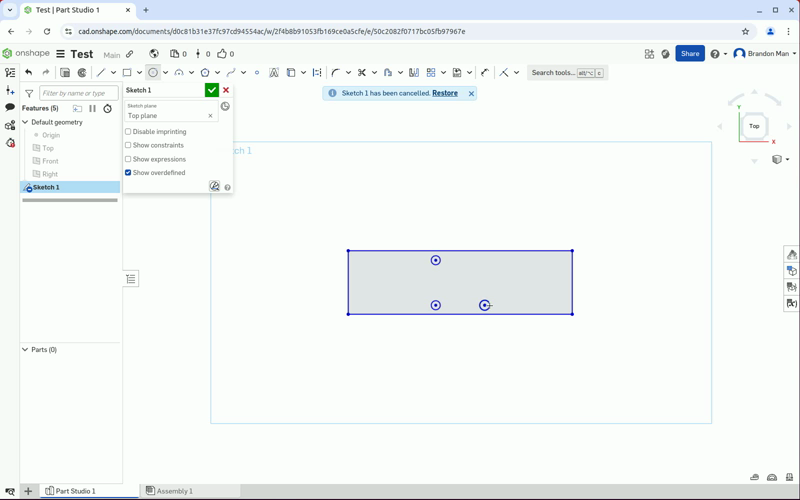
mouse_move(484, 260)
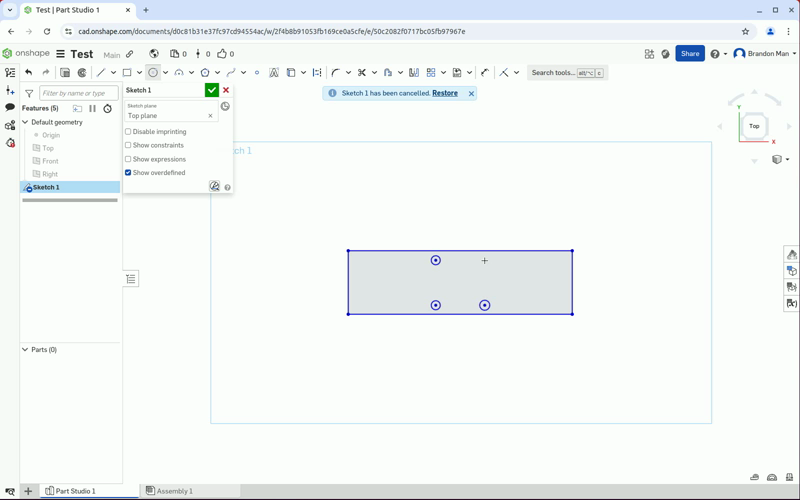
click(484, 260)
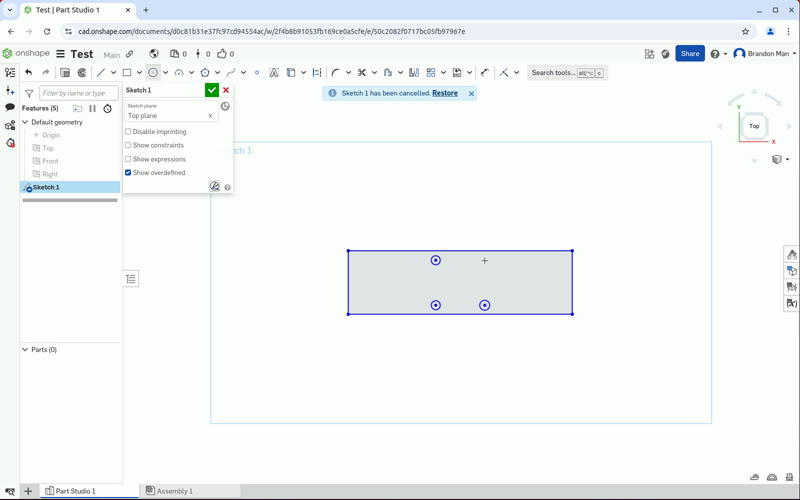
key_up(shift)
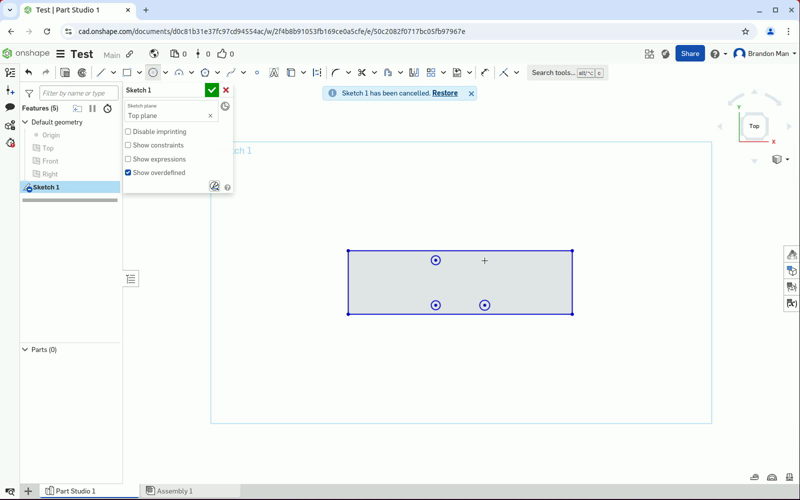
mouse_move(489, 260)
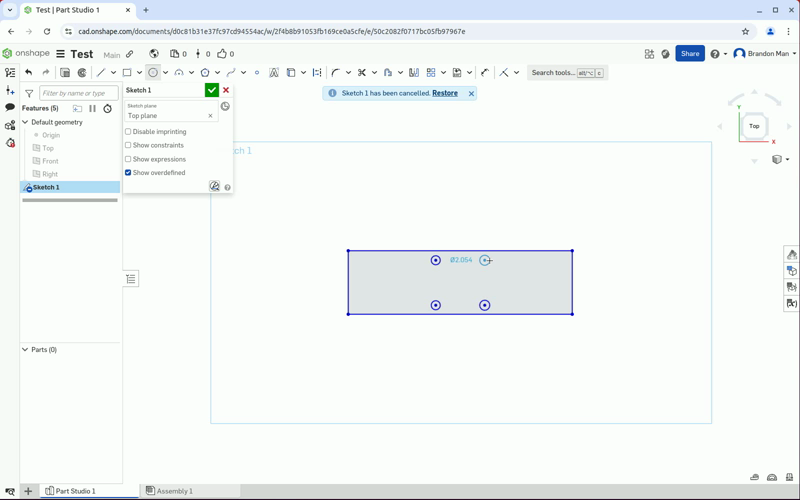
click(489, 260)
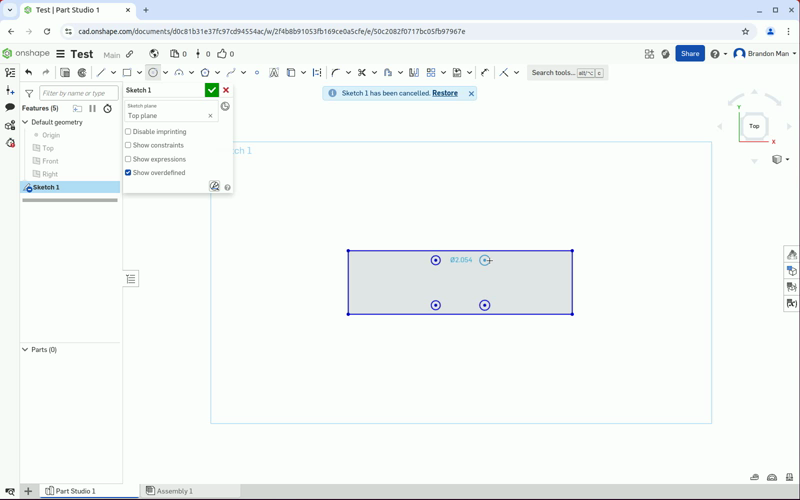
key(esc)
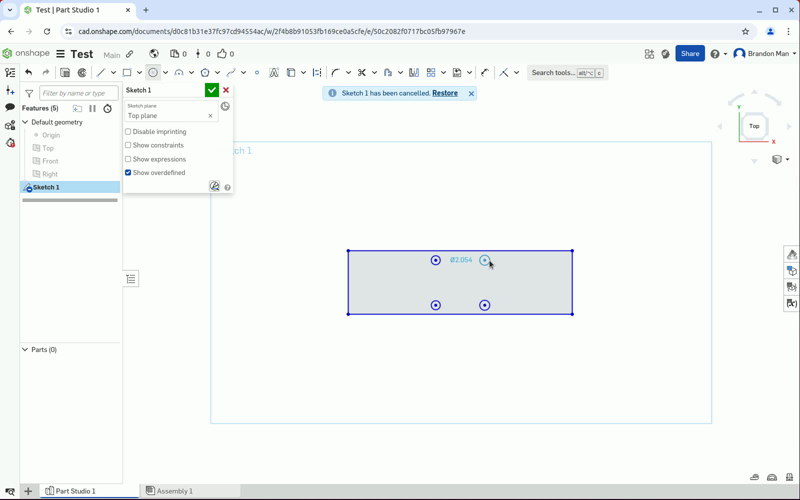
mouse_move(467, 269)
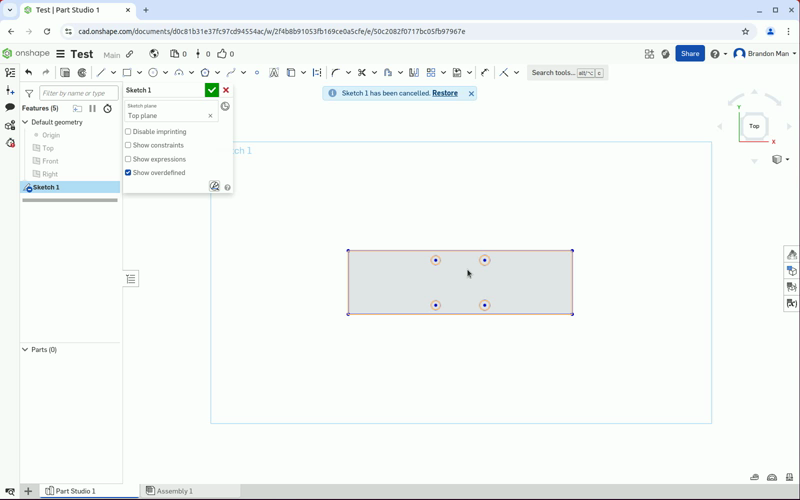
click(467, 269)
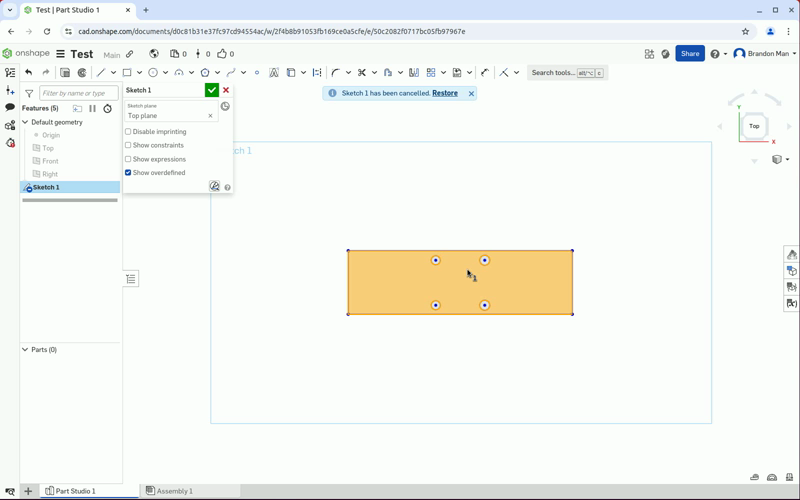
mouse_move(73, 352)
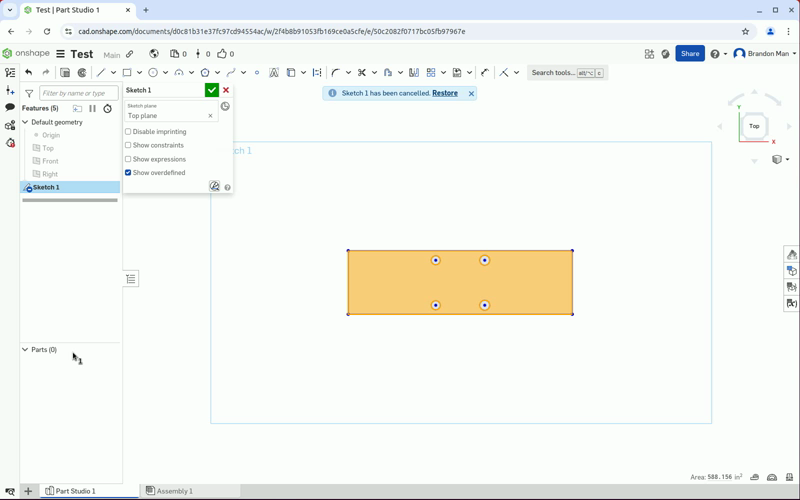
key(shift+y)
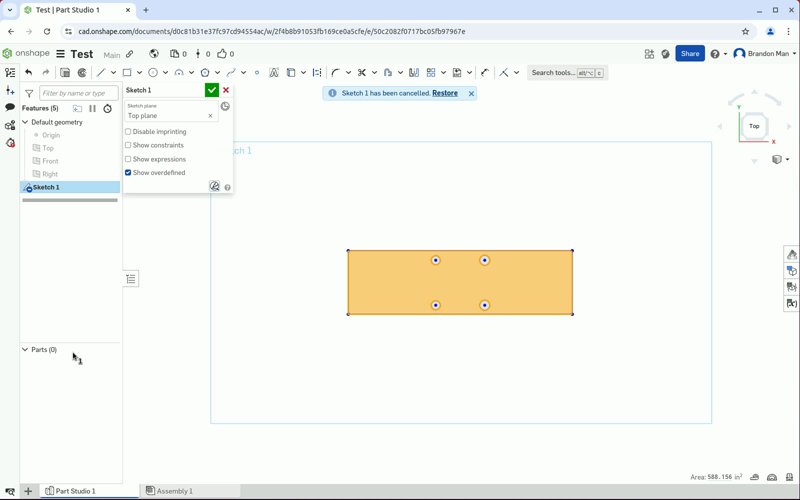
key(shift+e)
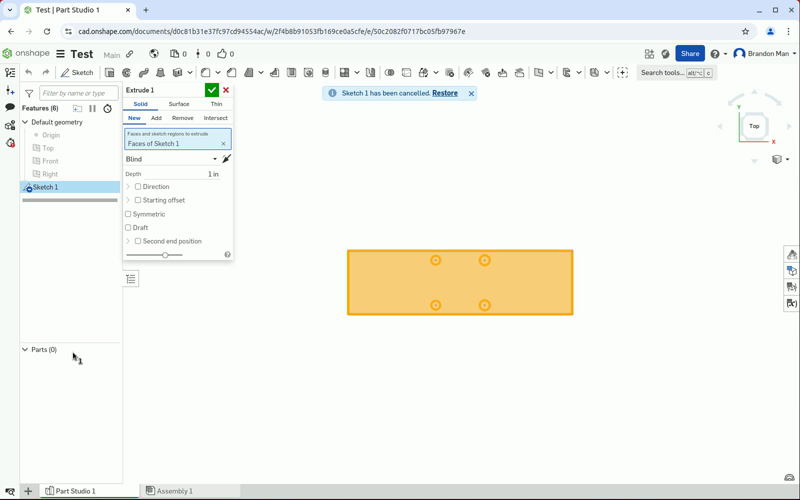
mouse_move(143, 106)
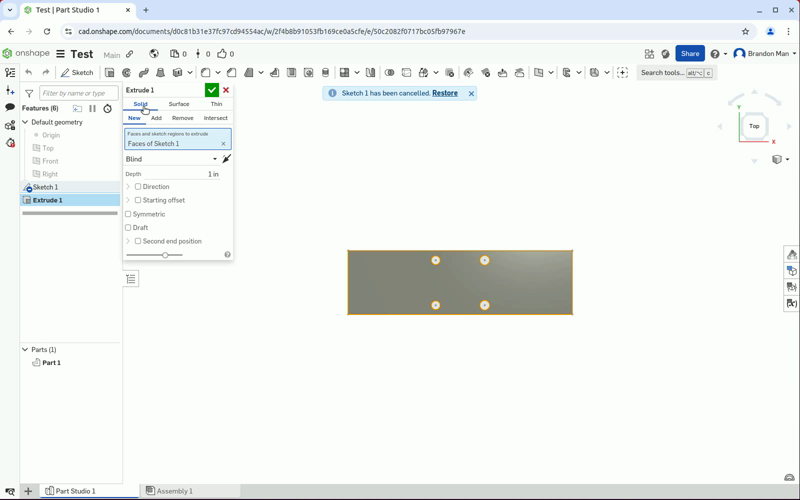
click(143, 106)
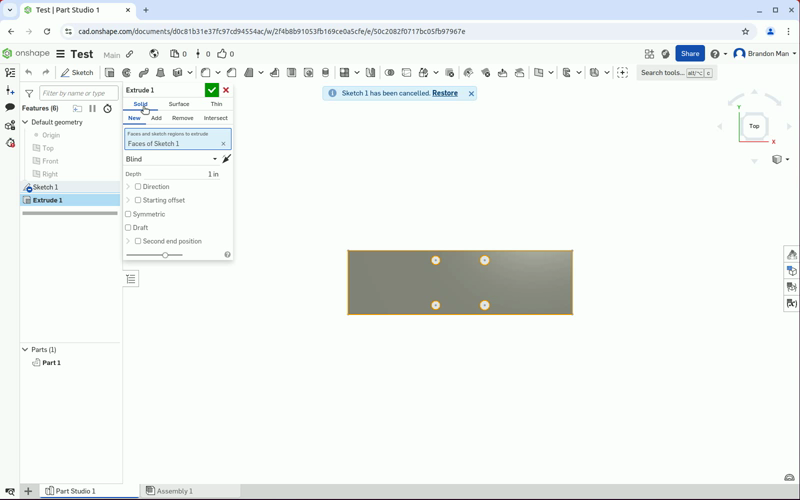
mouse_move(137, 120)
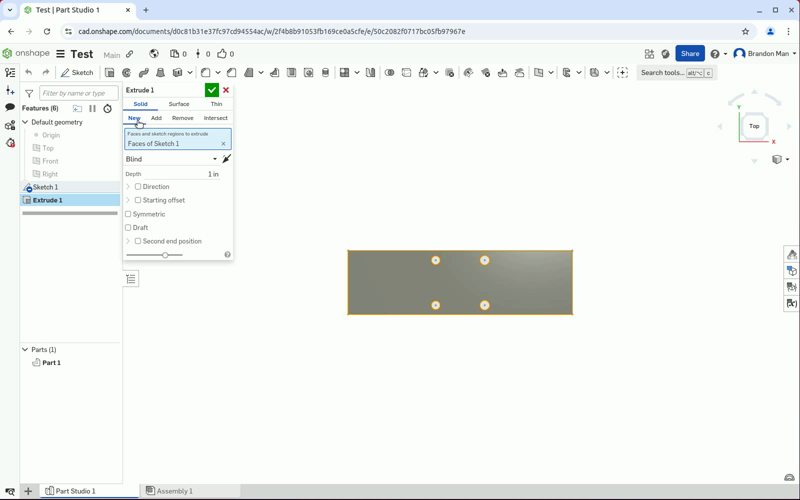
click(137, 120)
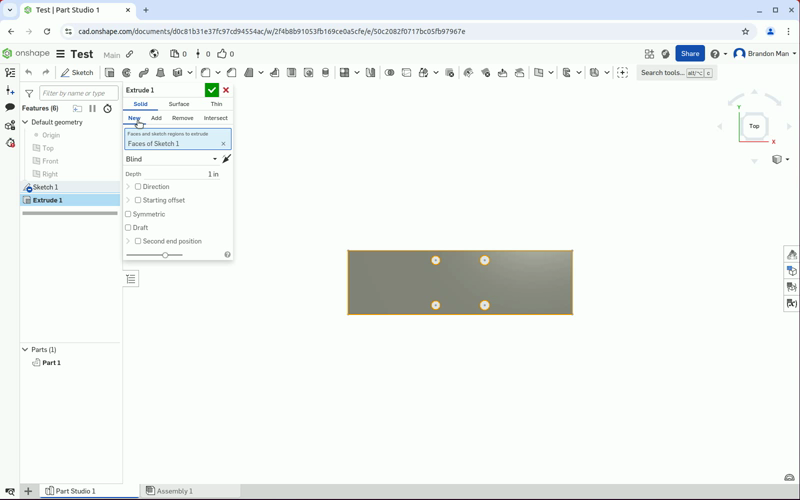
key(tab, 4)
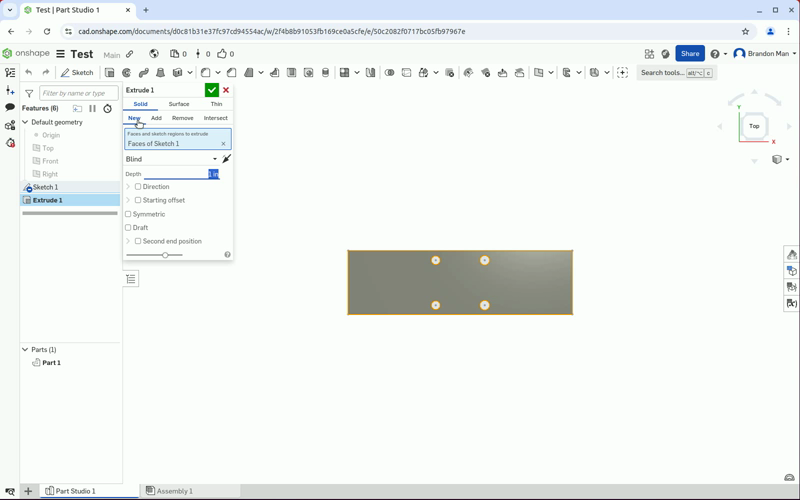
text(1.444)
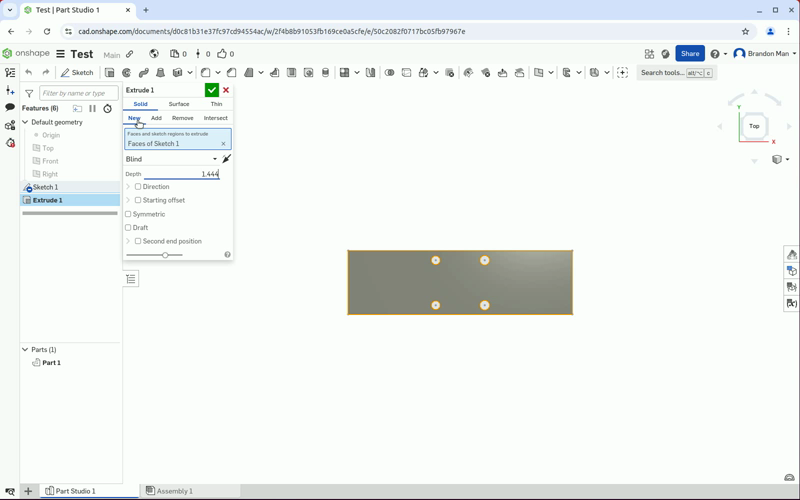
key(enter)
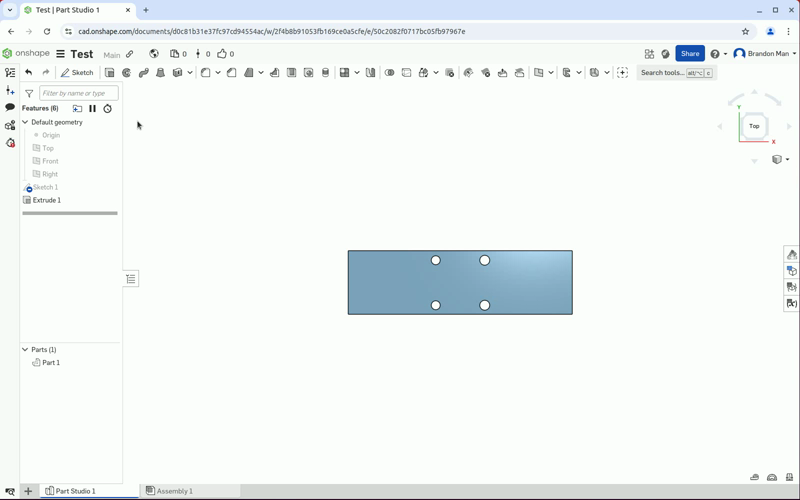
key(shift+h)
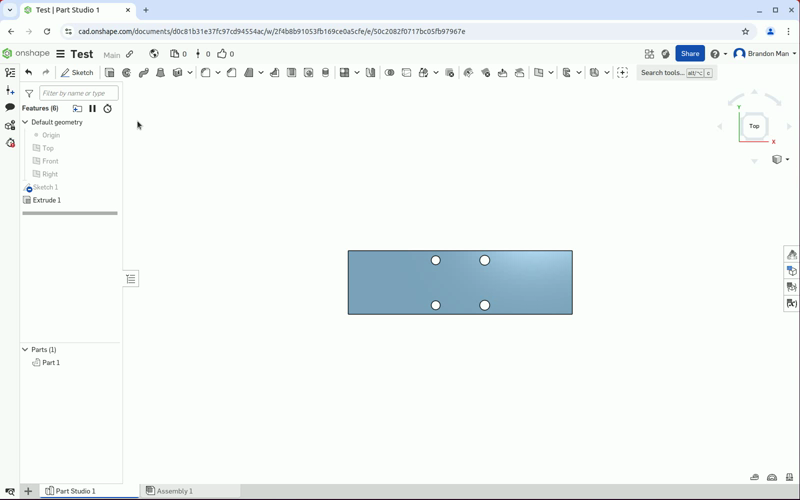
key(shift+h)
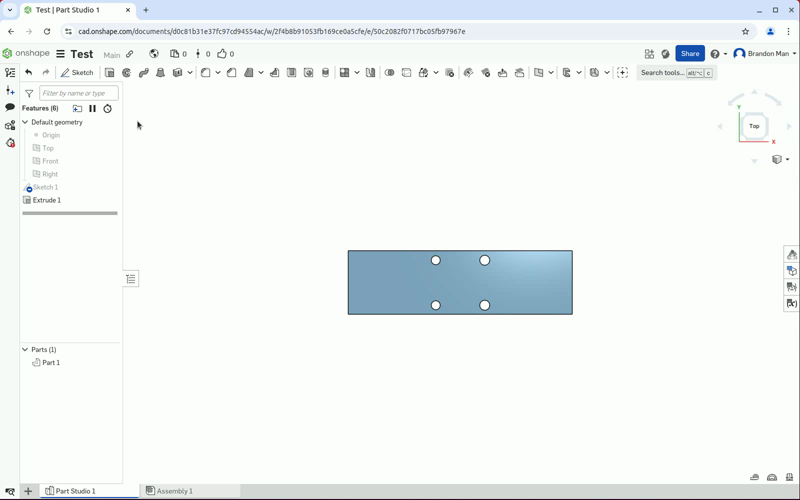
mouse_move(73, 189)
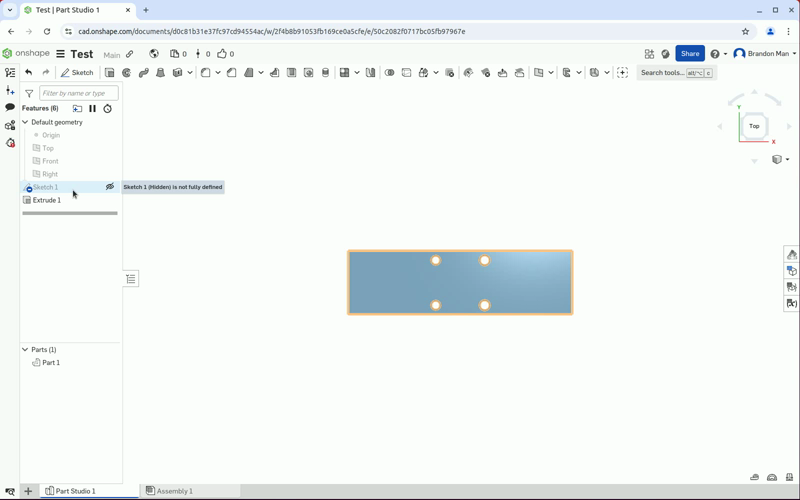
click(73, 189)
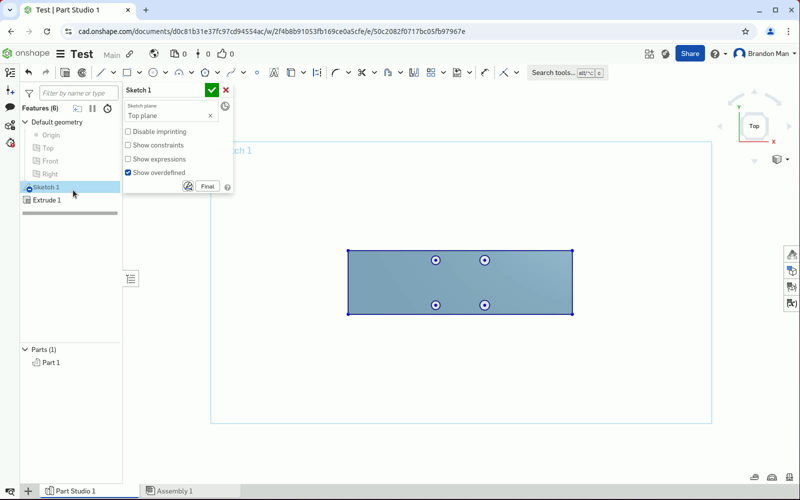
mouse_move(229, 92)
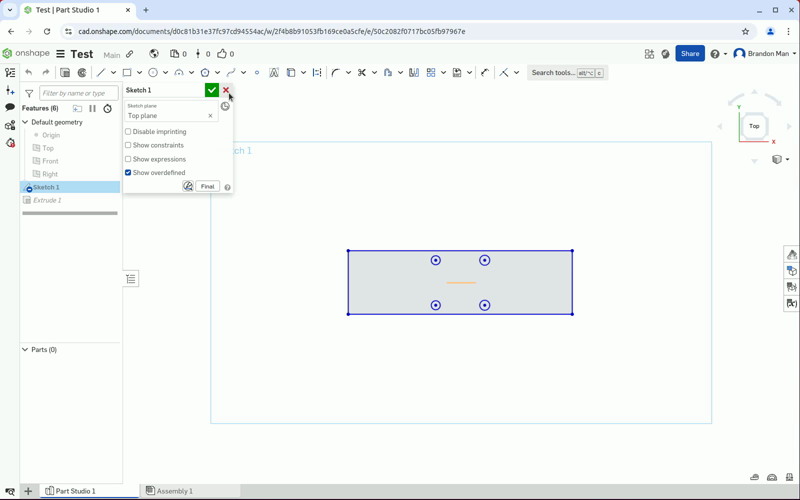
click(229, 92)
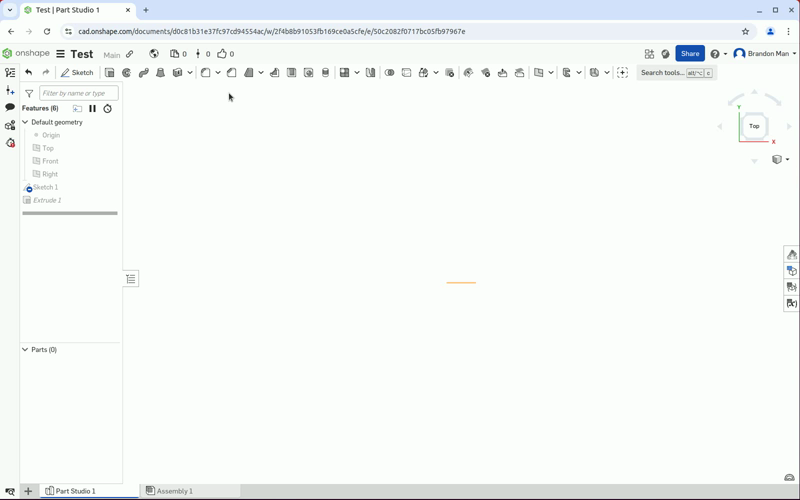
mouse_move(541, 75)
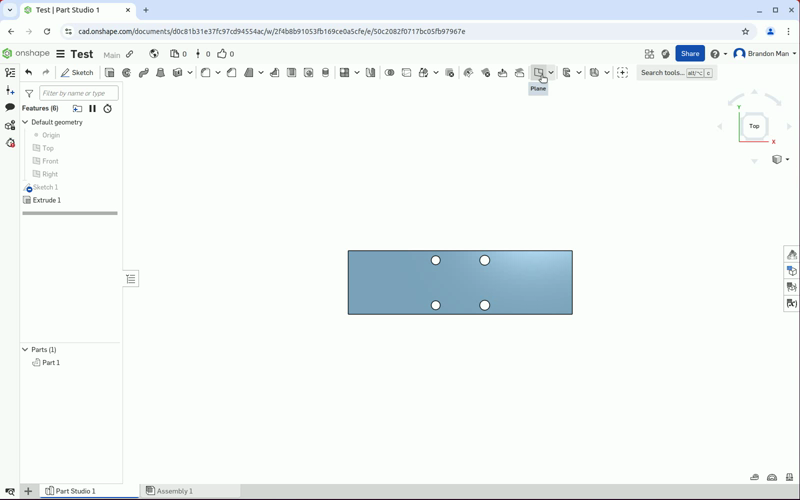
click(541, 75)
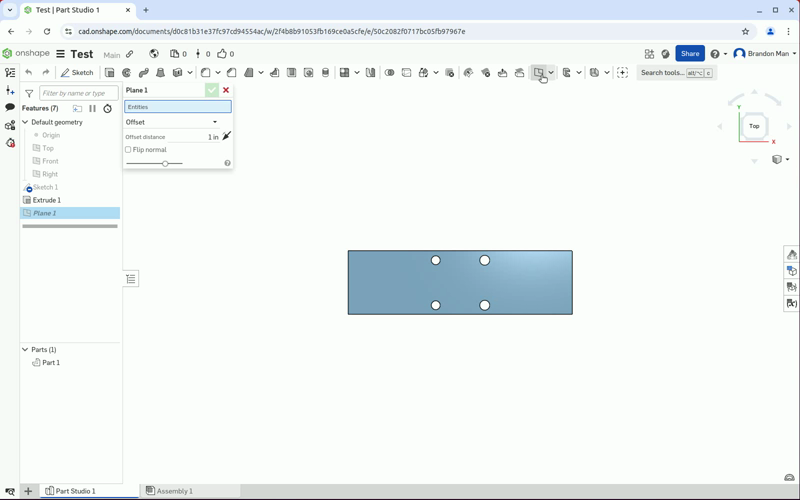
mouse_move(73, 150)
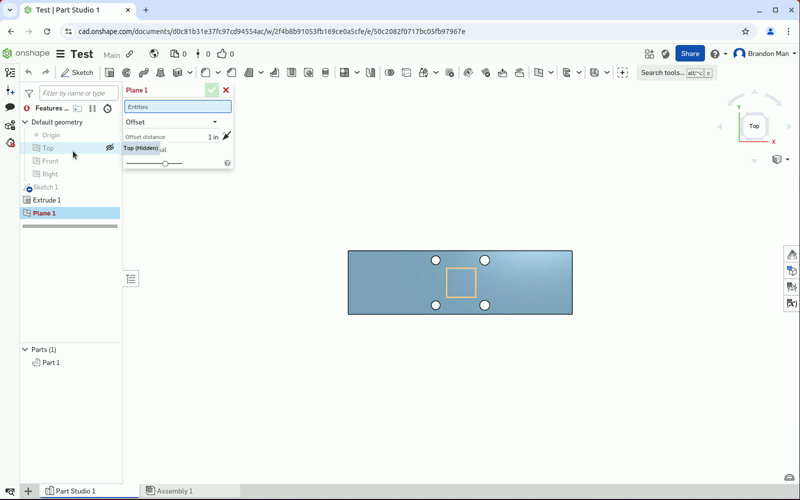
click(73, 150)
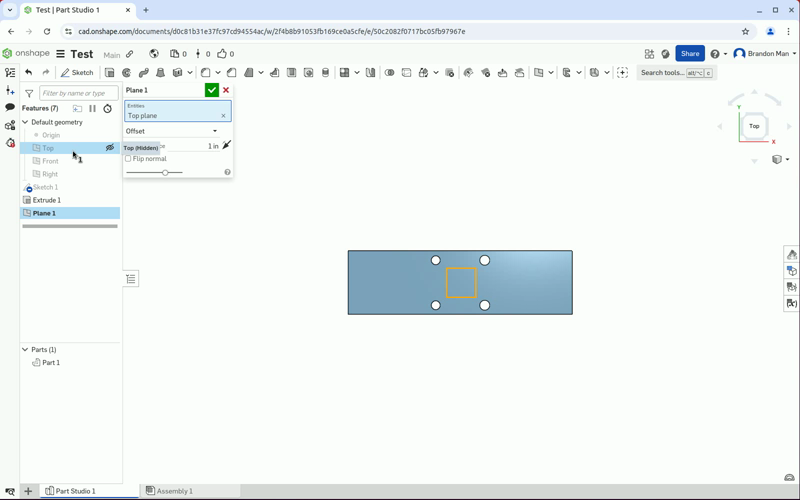
key(tab, 2)
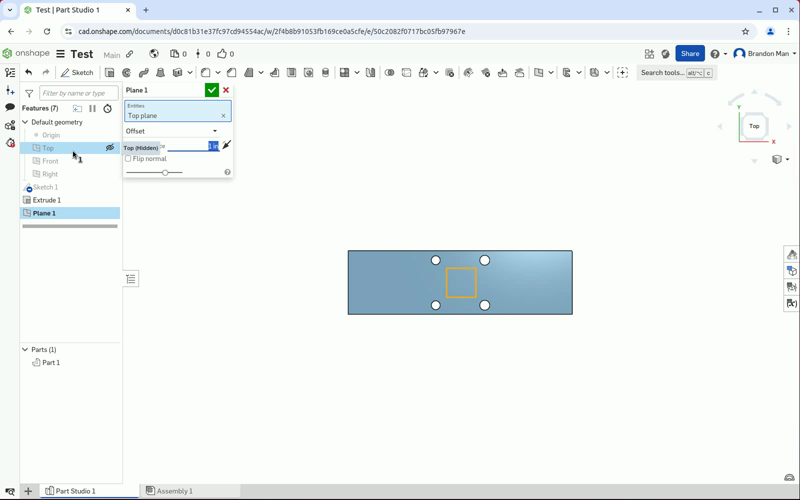
text(1.448)
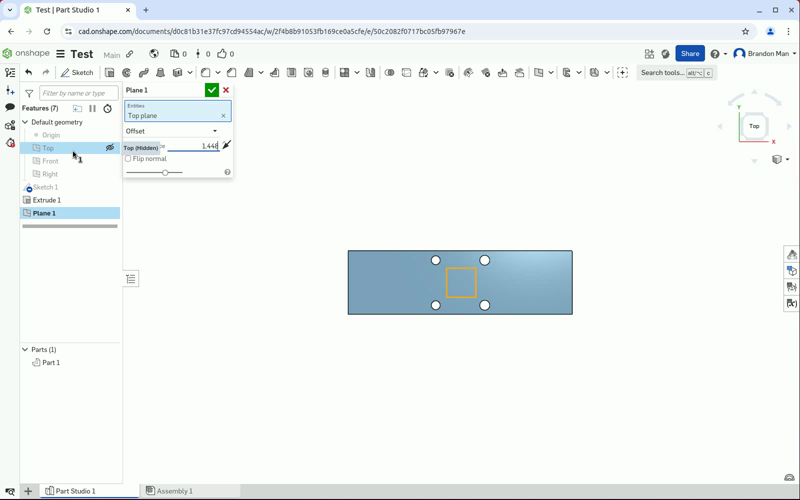
key(enter, 2)
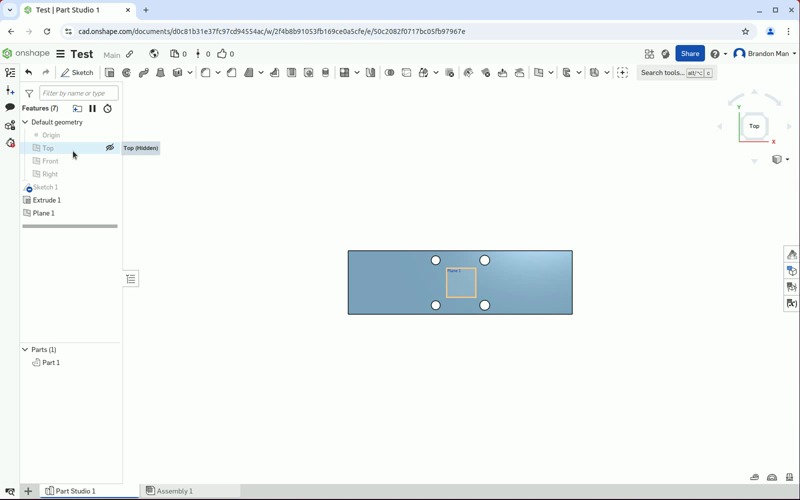
key(shift+s)
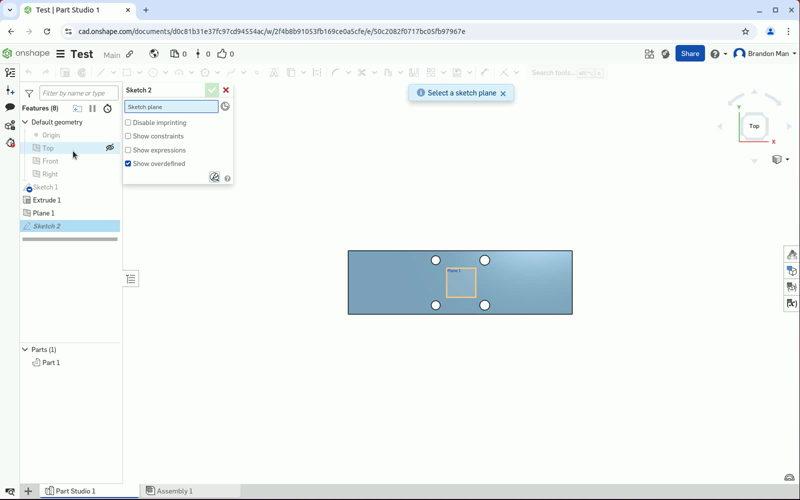
mouse_move(73, 215)
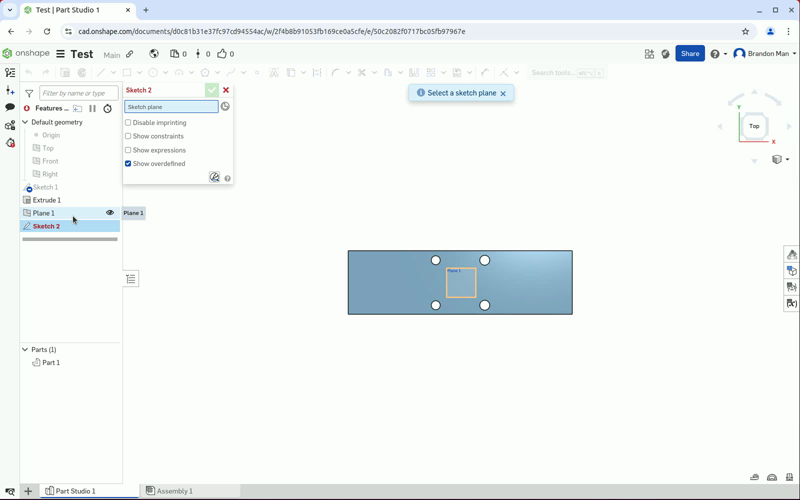
click(73, 215)
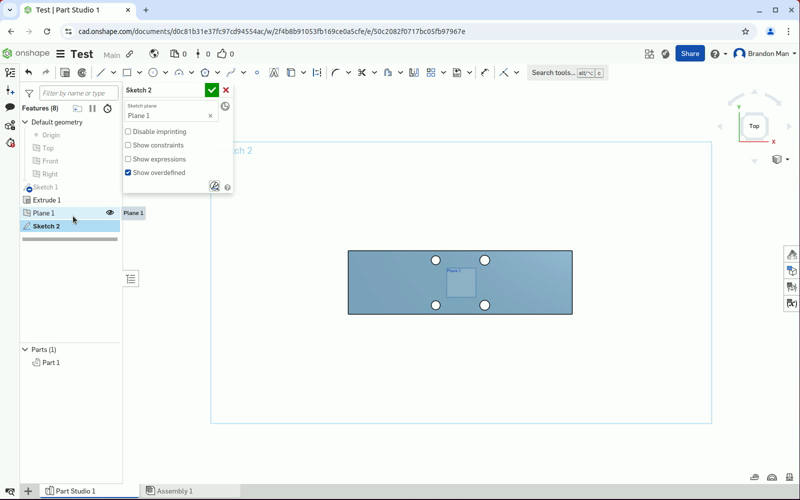
mouse_move(73, 352)
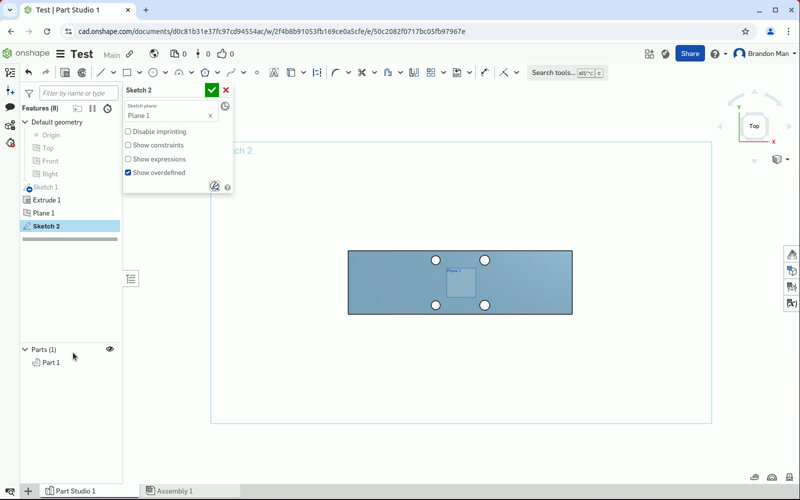
key(y)
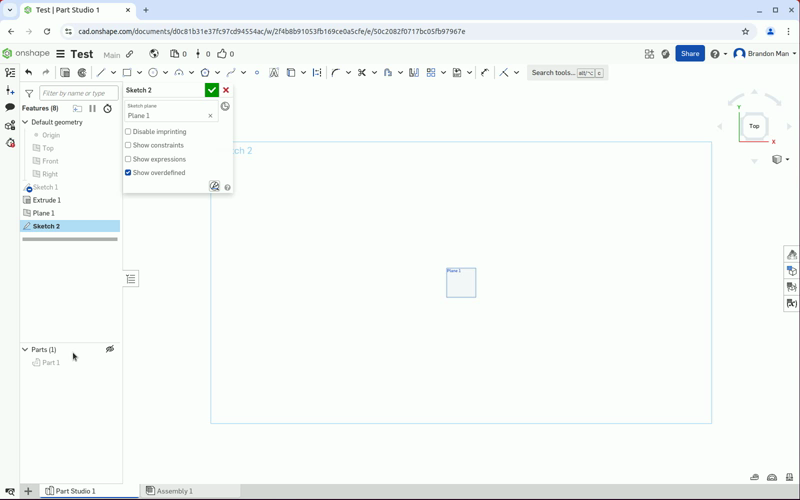
key(c)
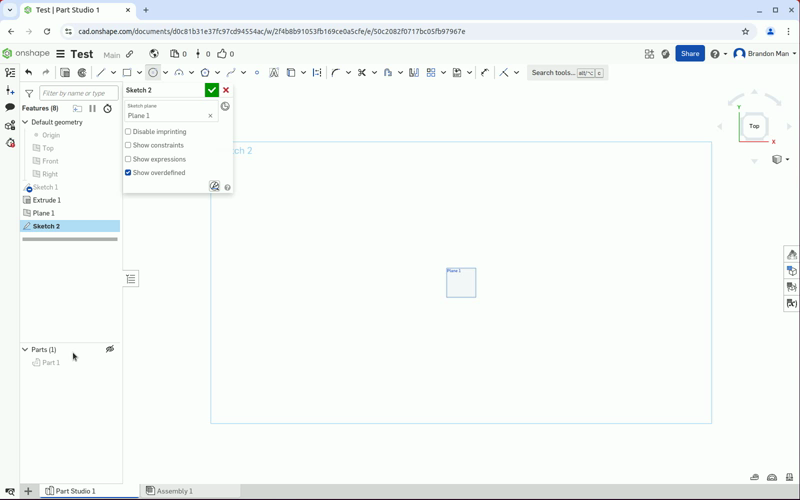
key_down(shift)
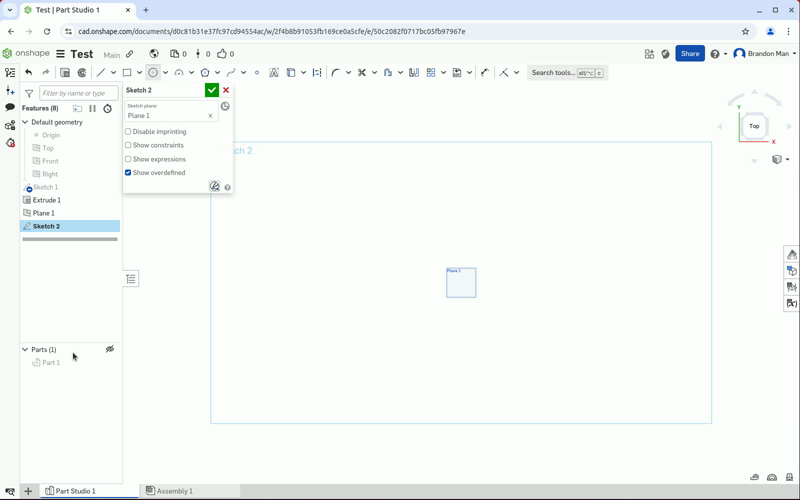
mouse_move(567, 301)
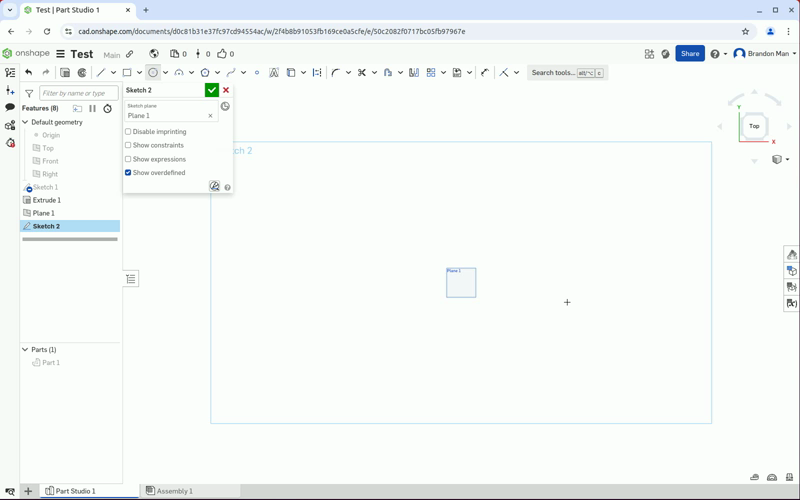
click(567, 301)
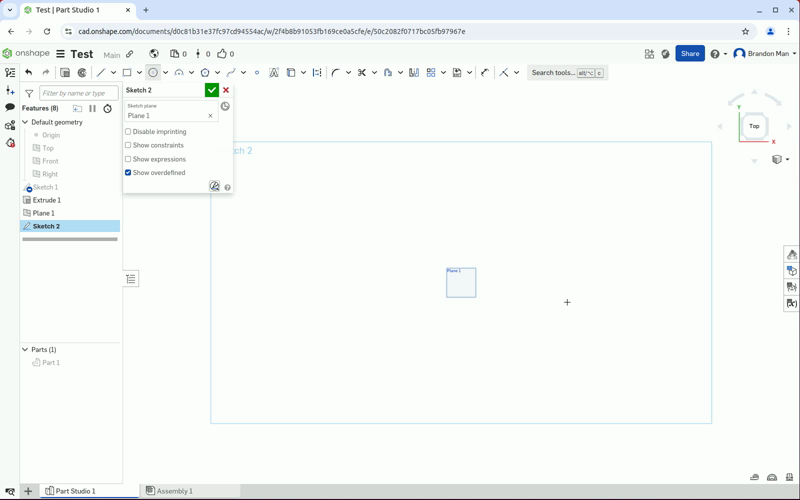
key_up(shift)
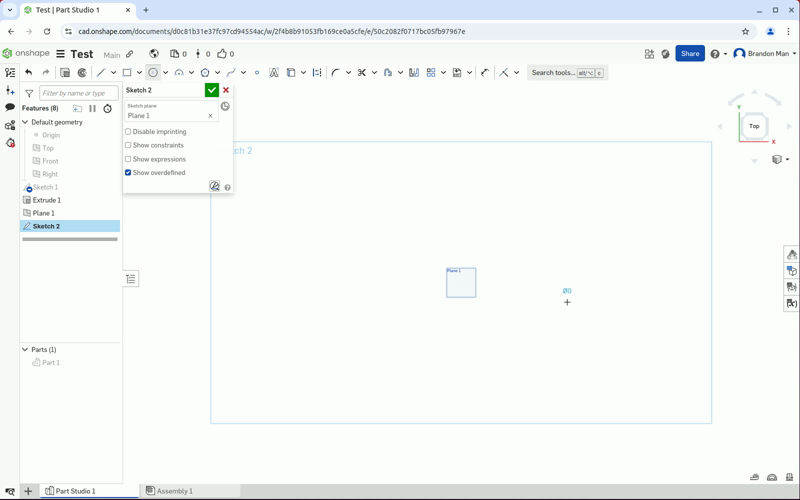
mouse_move(569, 301)
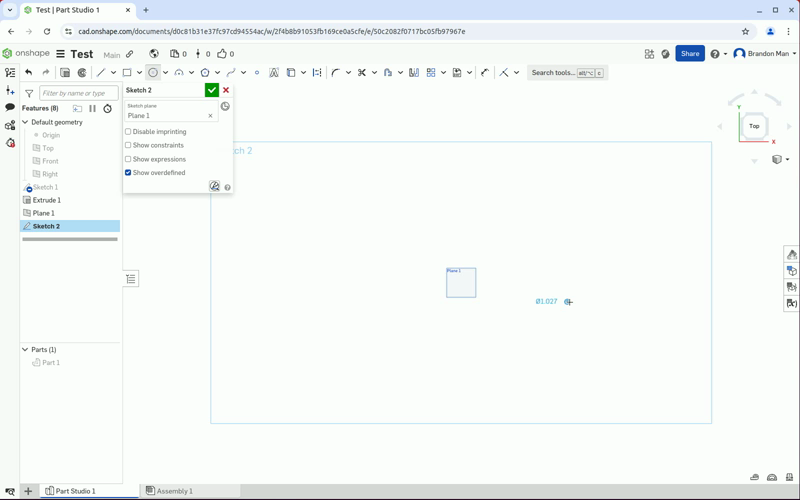
scroll(6)
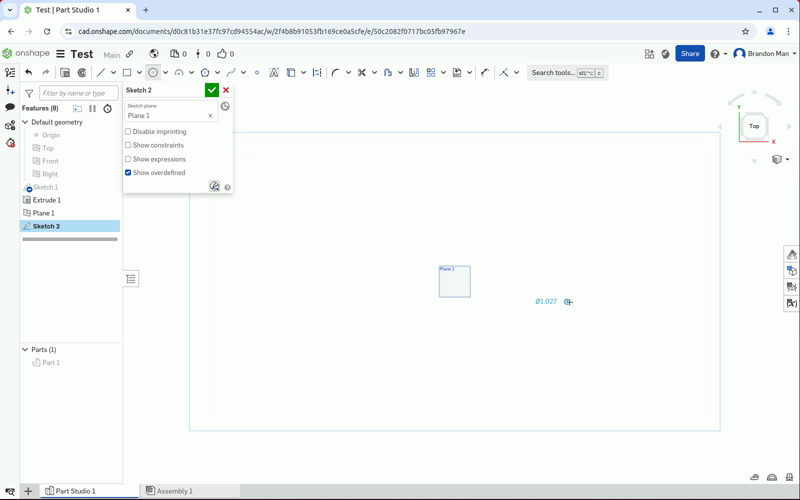
scroll(6)
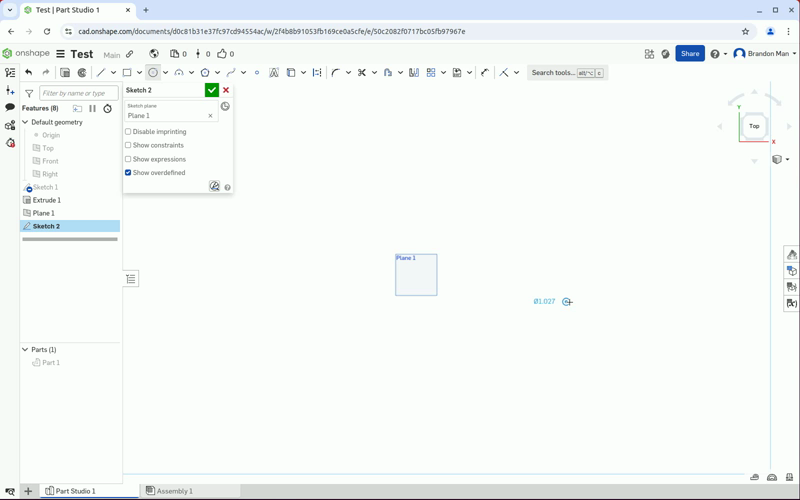
scroll(6)
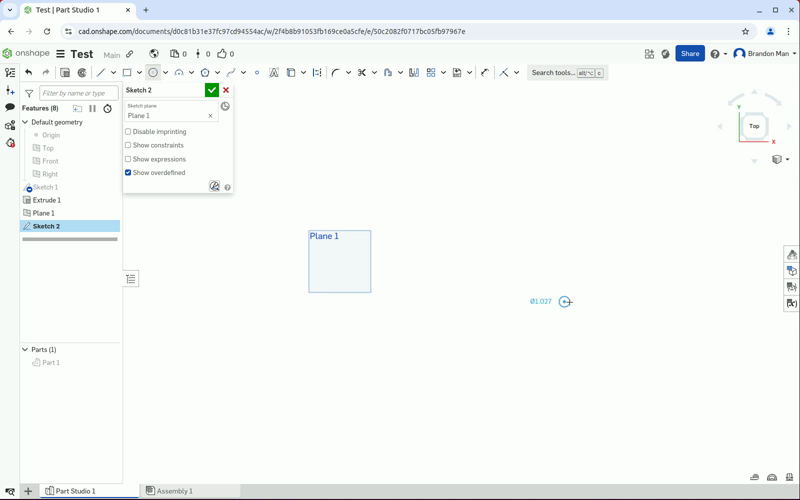
scroll(6)
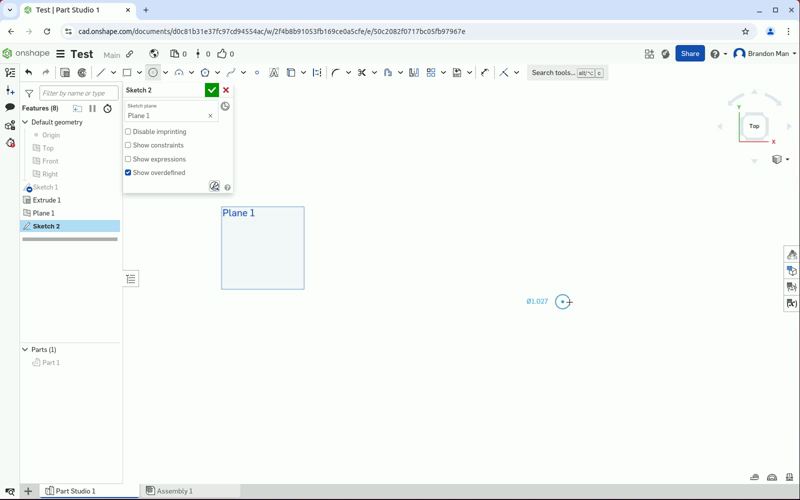
scroll(6)
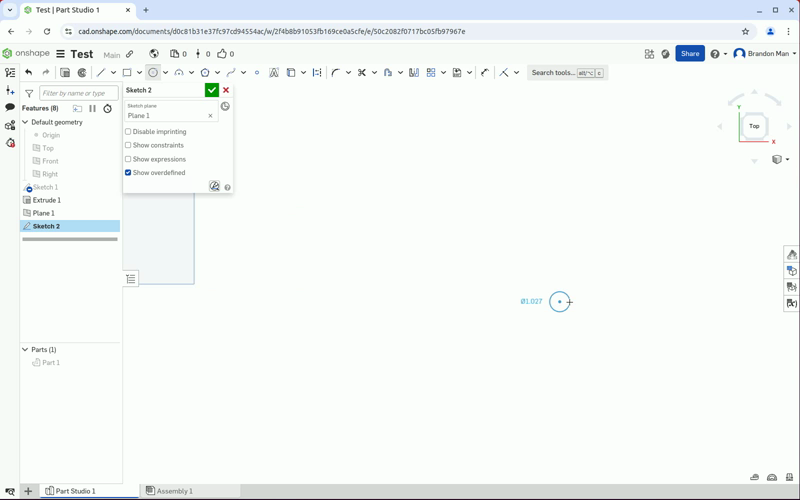
scroll(6)
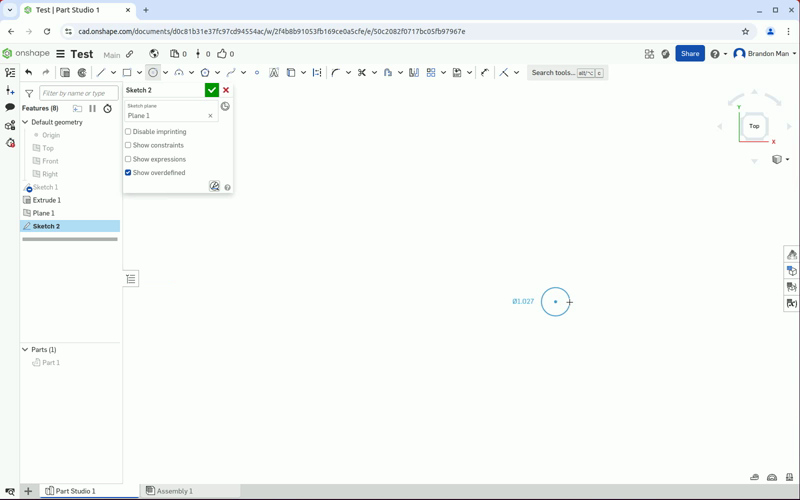
scroll(6)
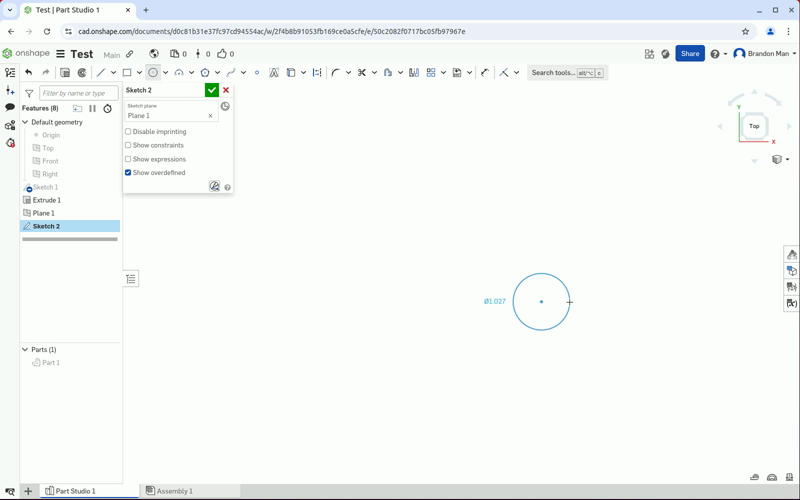
click(569, 301)
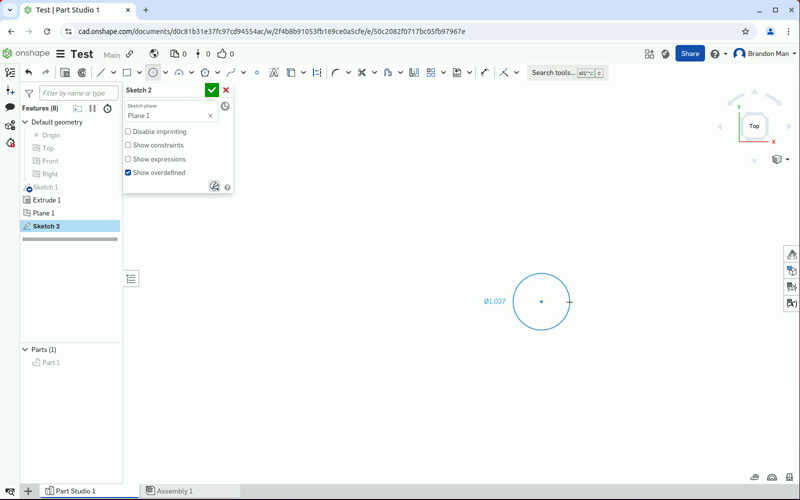
scroll(-6)
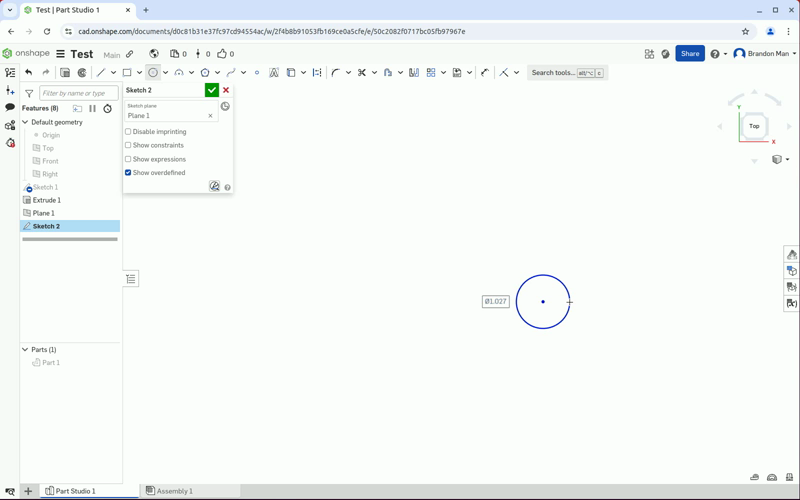
scroll(-6)
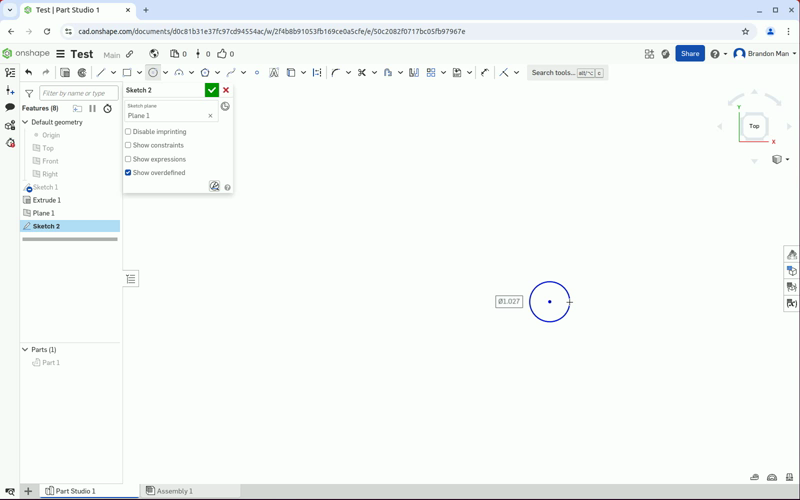
scroll(-6)
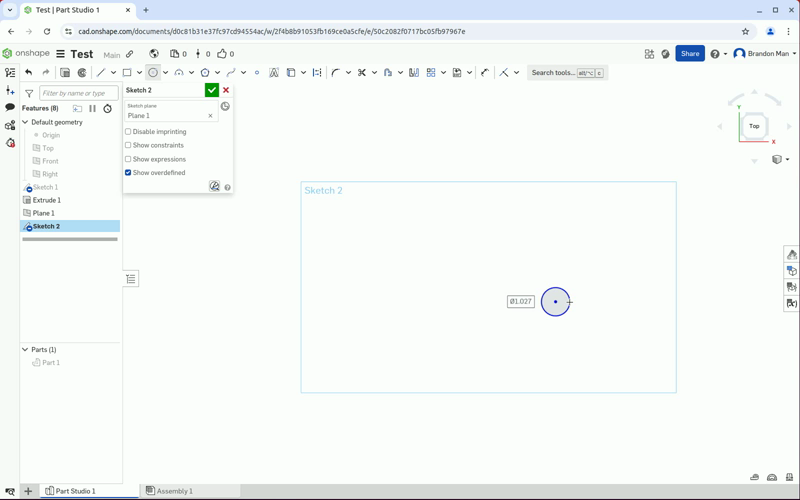
scroll(-6)
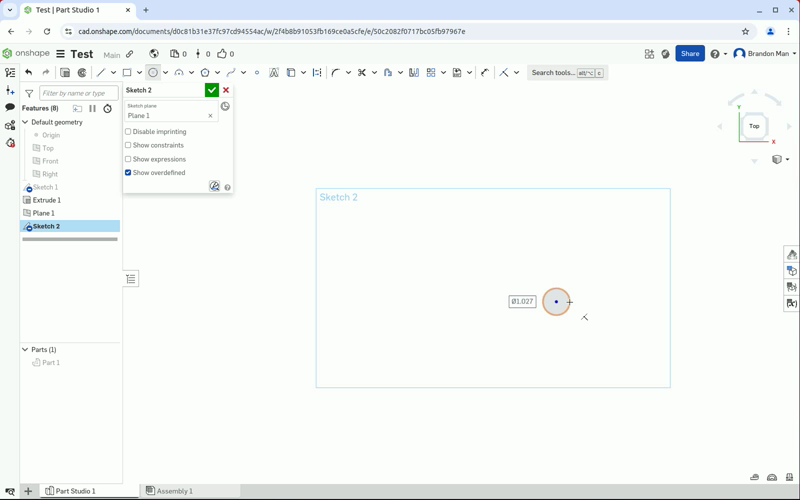
scroll(-6)
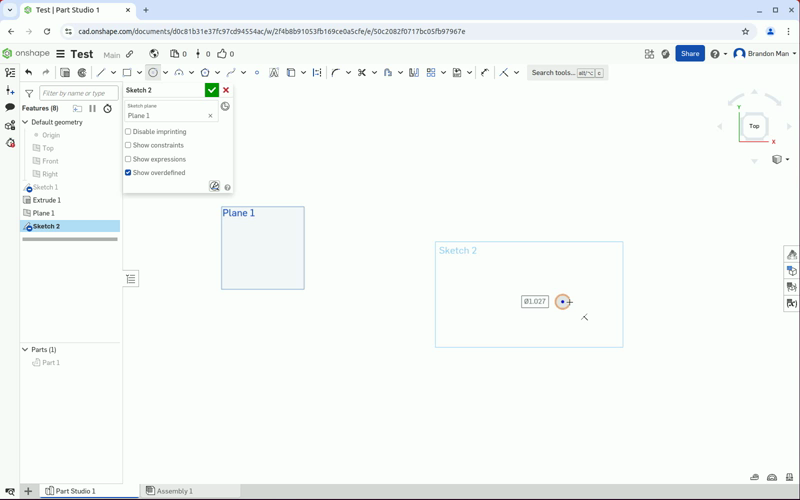
scroll(-6)
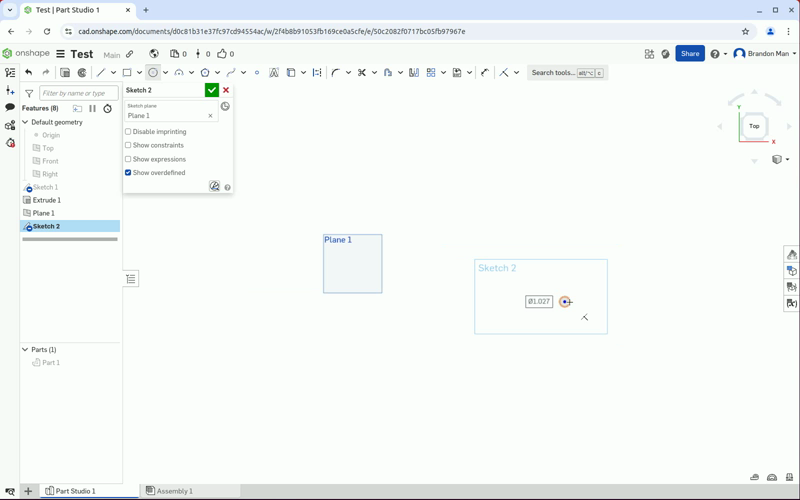
scroll(-6)
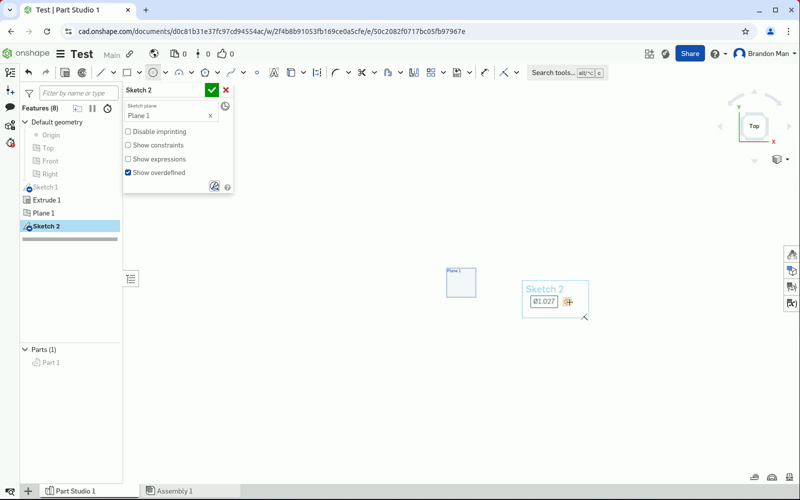
key(esc)
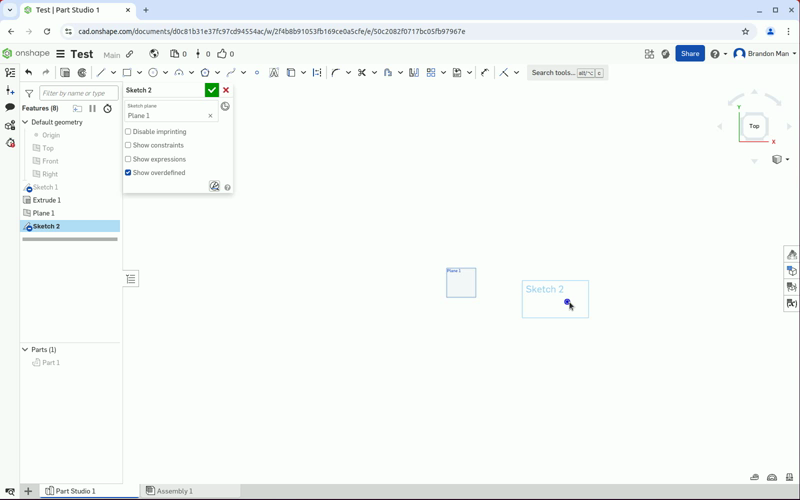
mouse_move(567, 300)
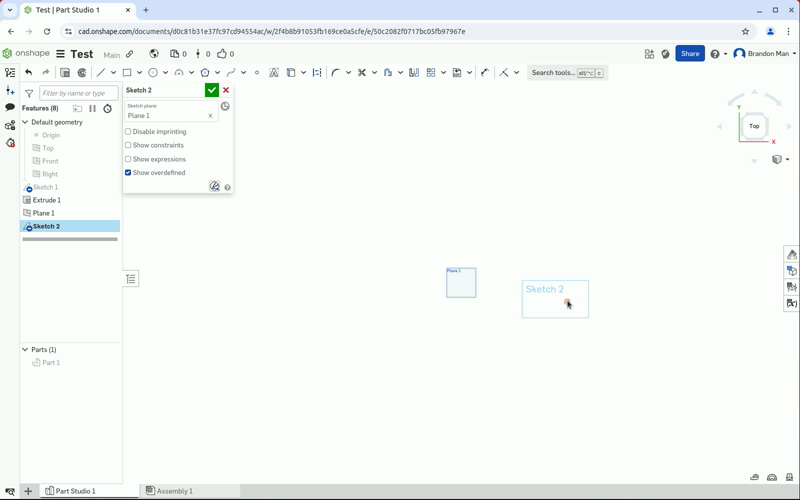
scroll(6)
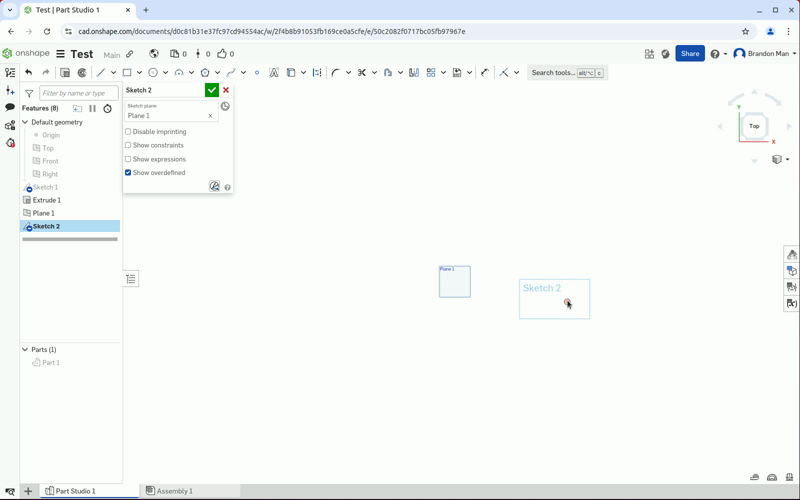
scroll(6)
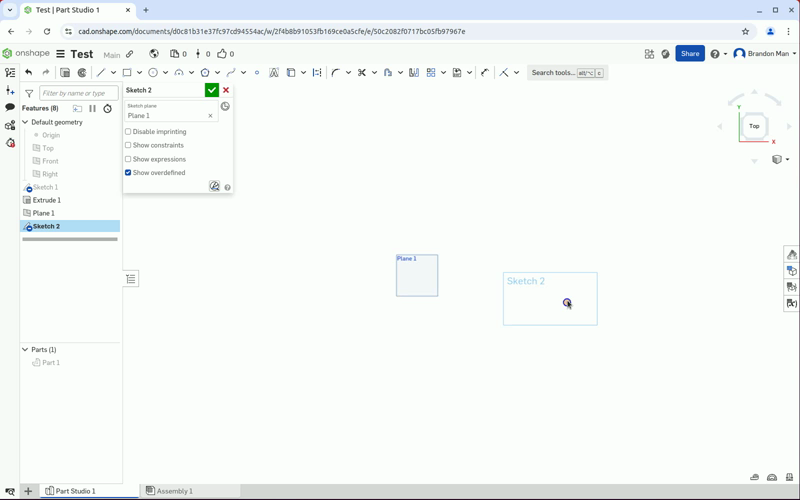
scroll(6)
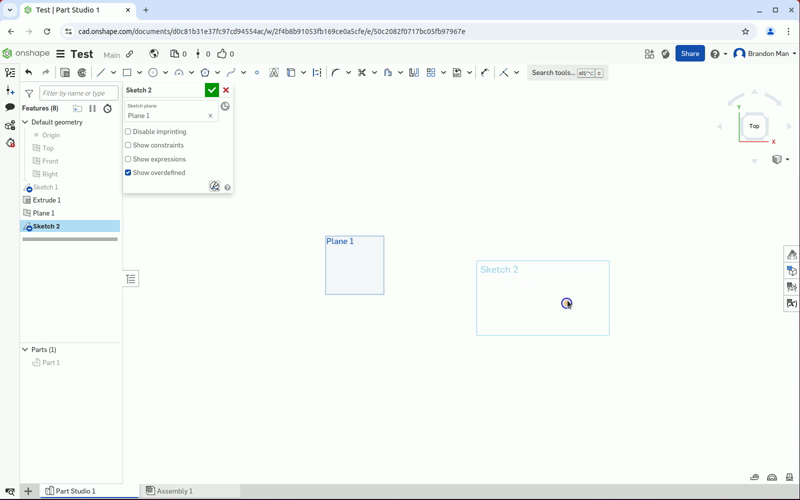
scroll(6)
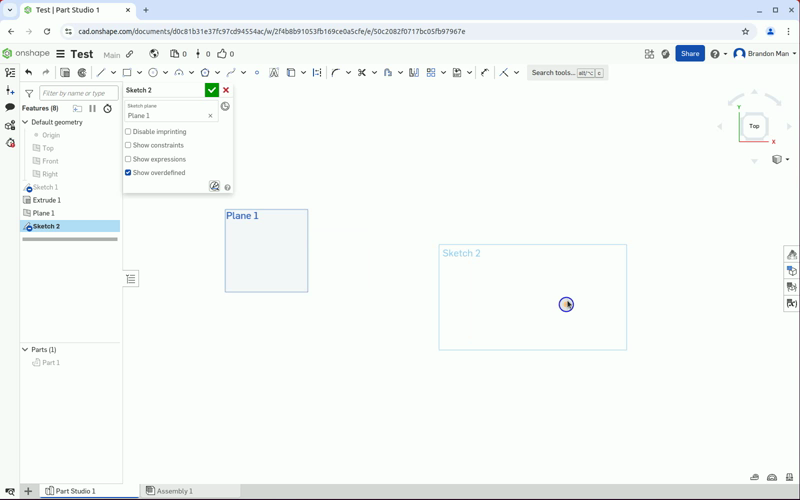
scroll(6)
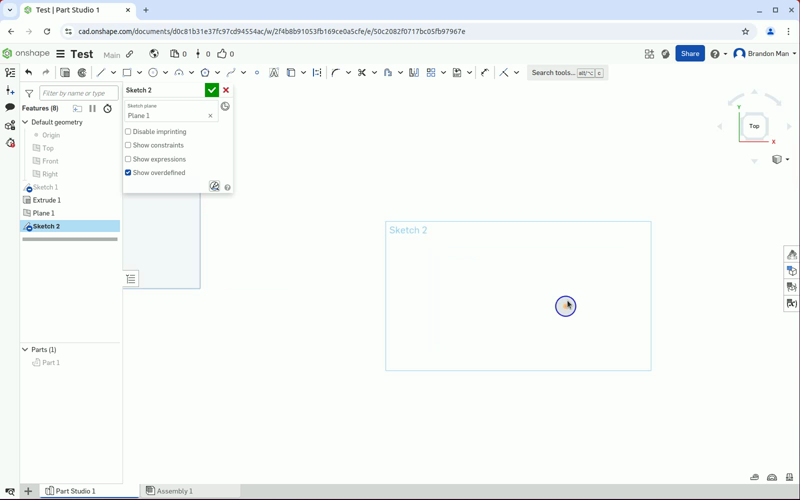
scroll(6)
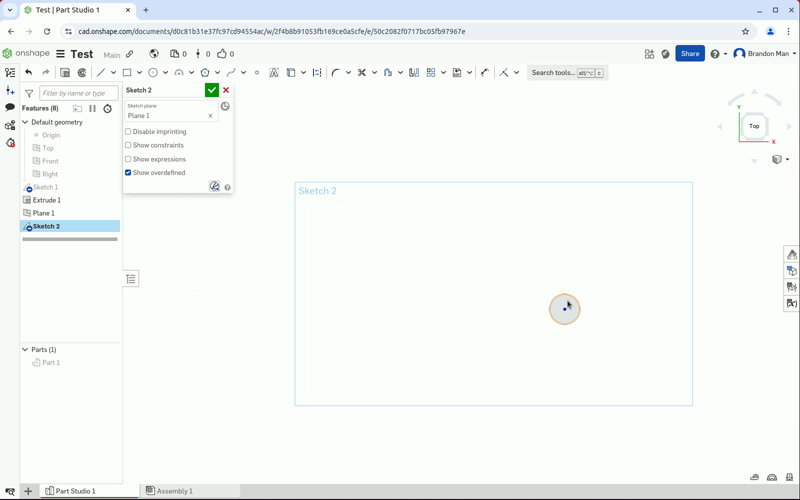
scroll(6)
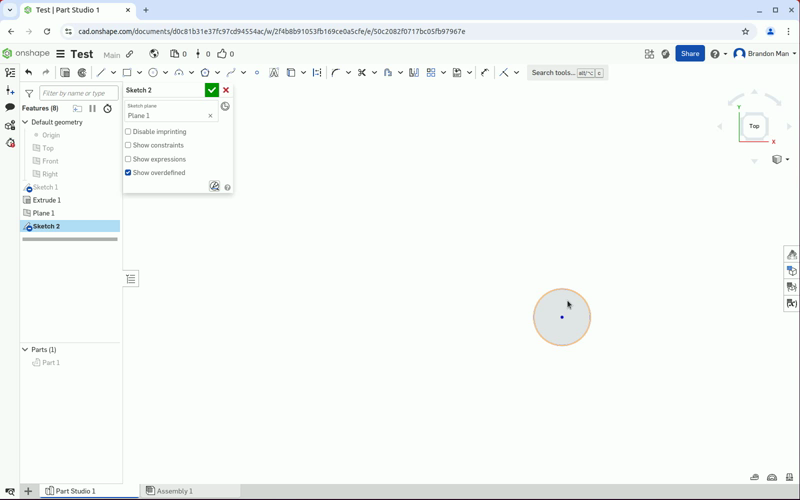
click(567, 300)
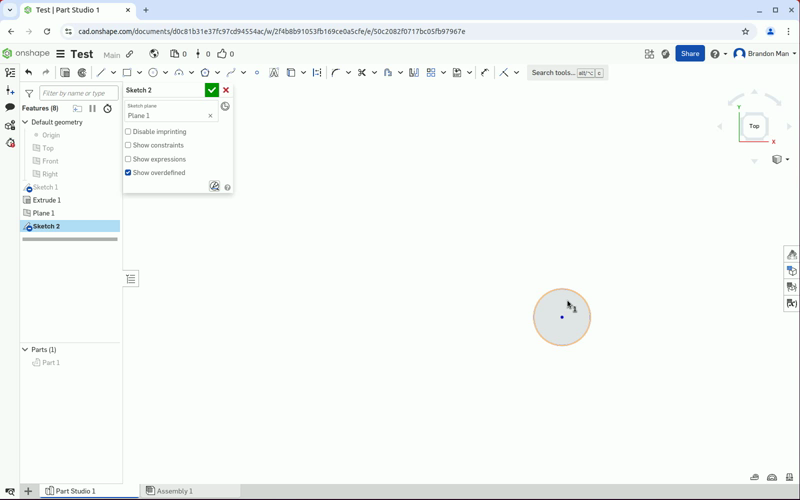
scroll(-6)
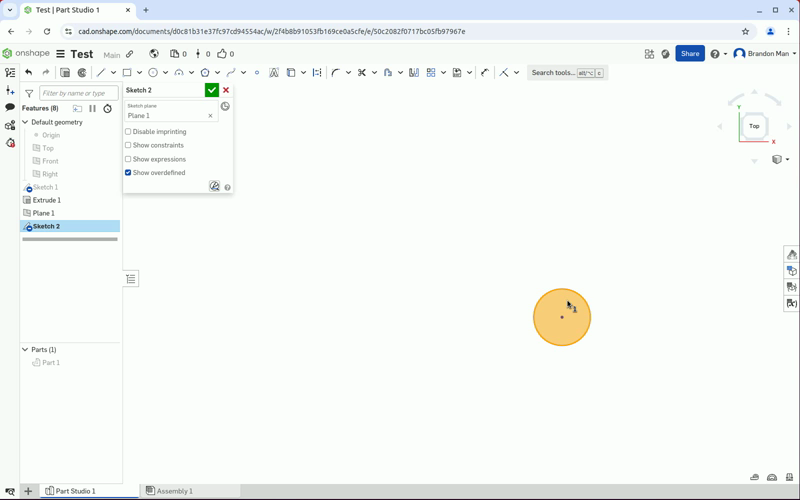
scroll(-6)
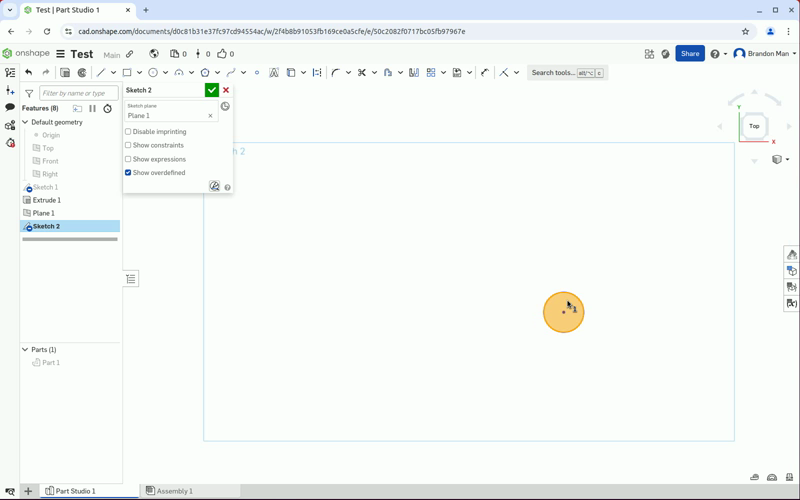
scroll(-6)
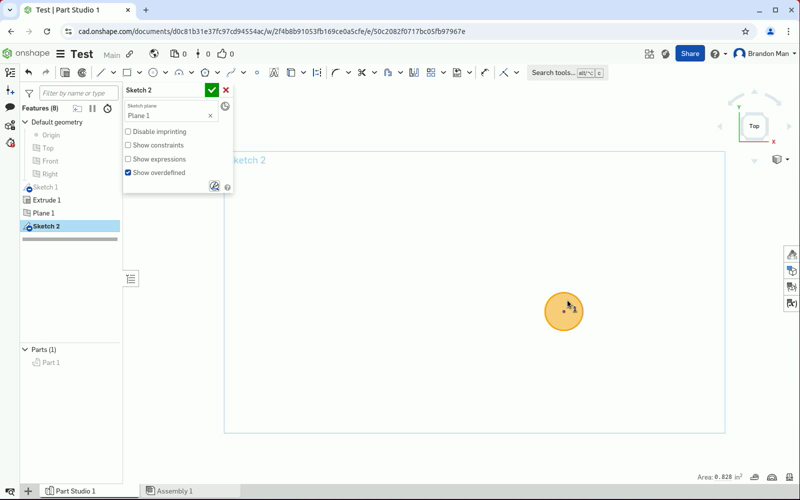
scroll(-6)
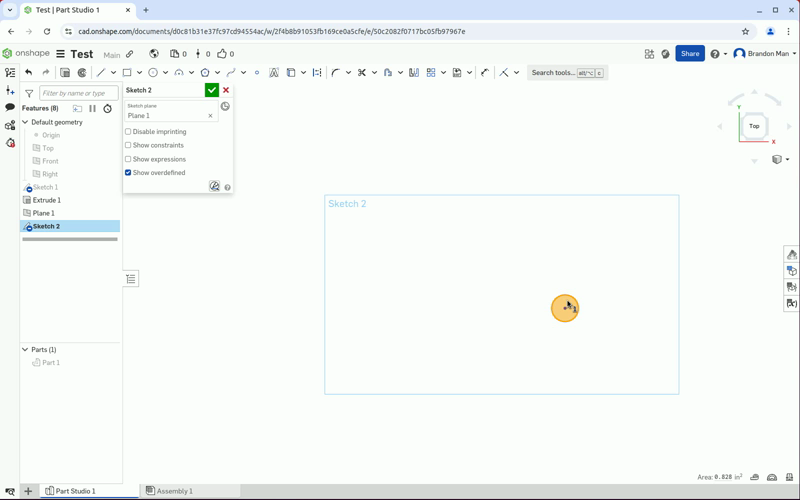
scroll(-6)
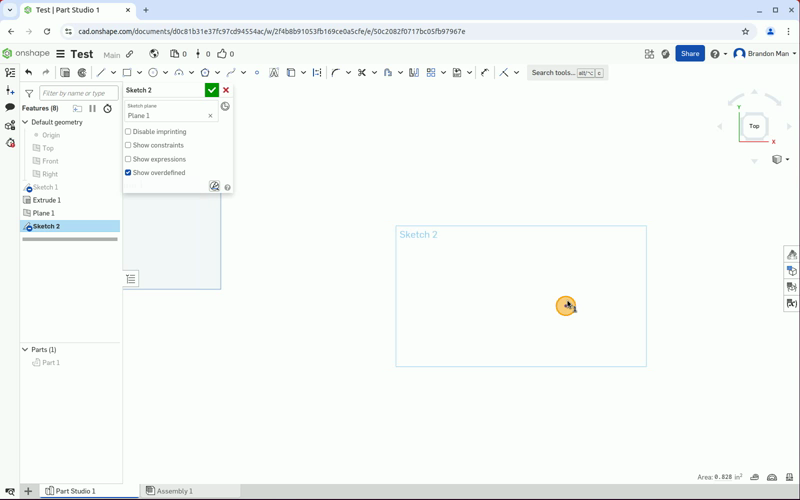
scroll(-6)
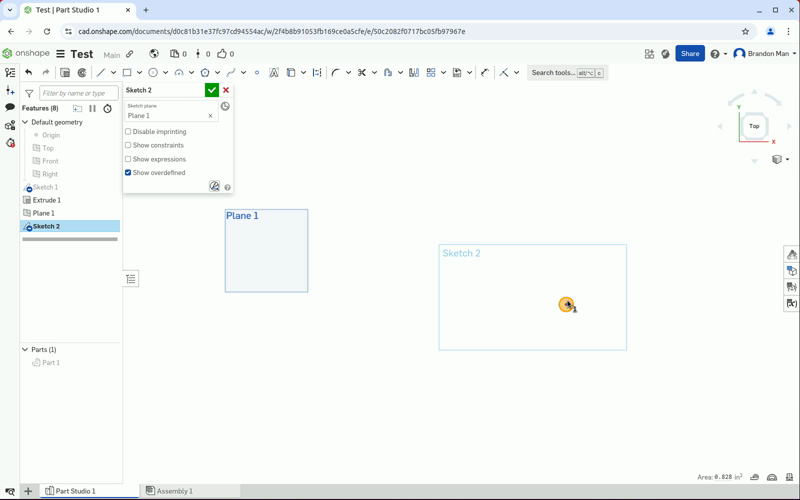
scroll(-6)
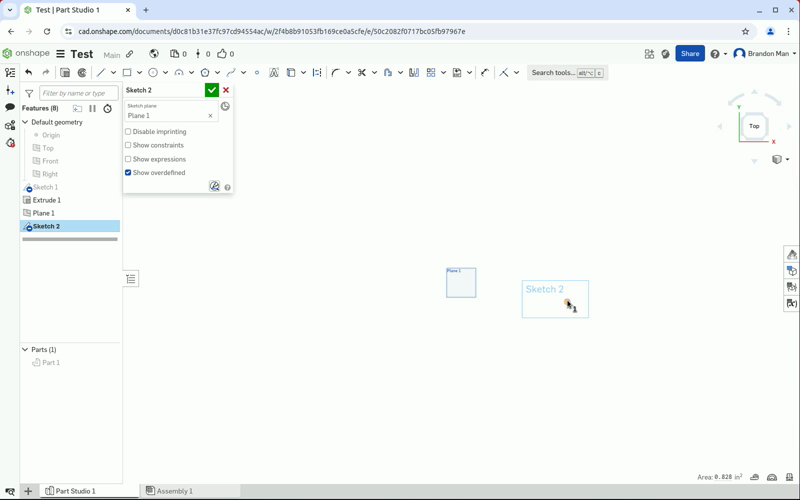
mouse_move(73, 352)
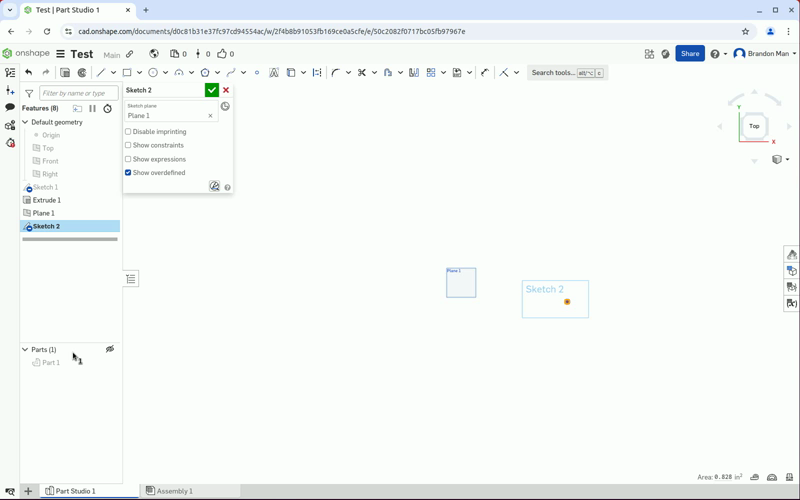
key(shift+y)
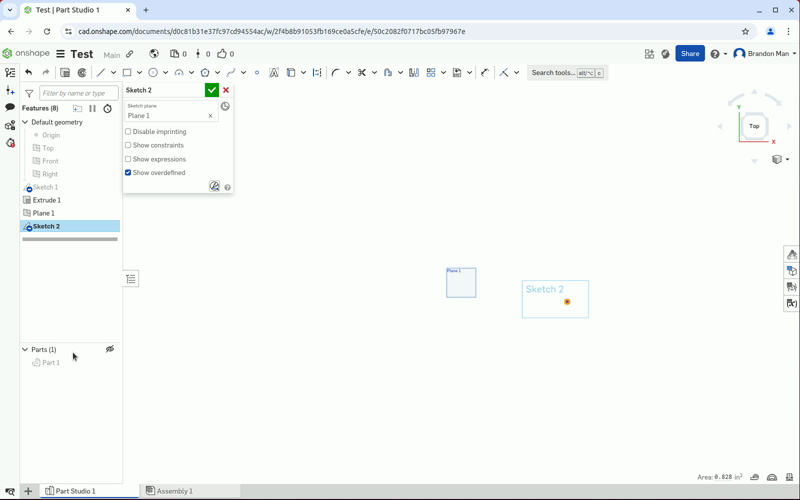
key(shift+e)
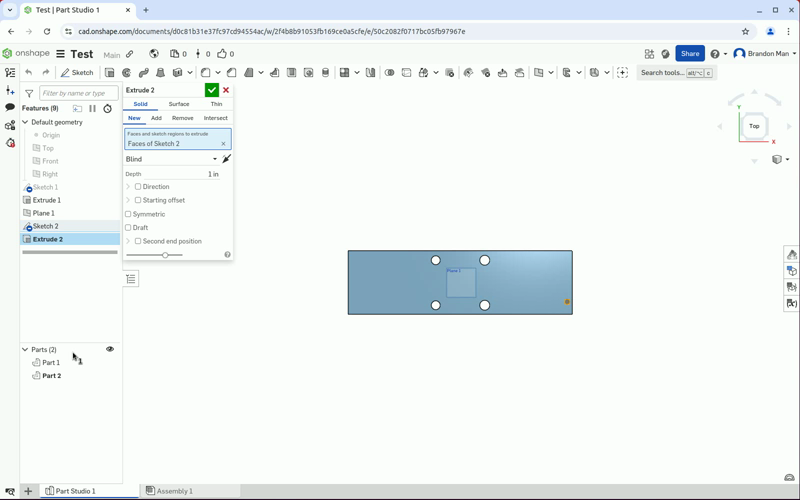
mouse_move(143, 106)
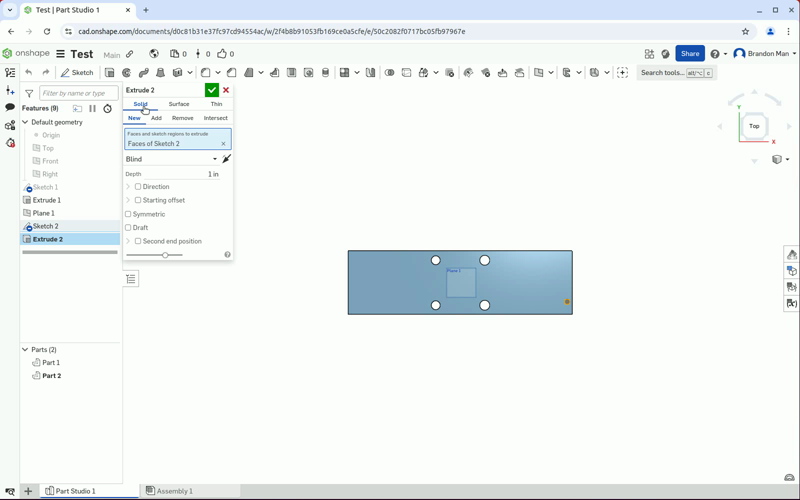
click(143, 106)
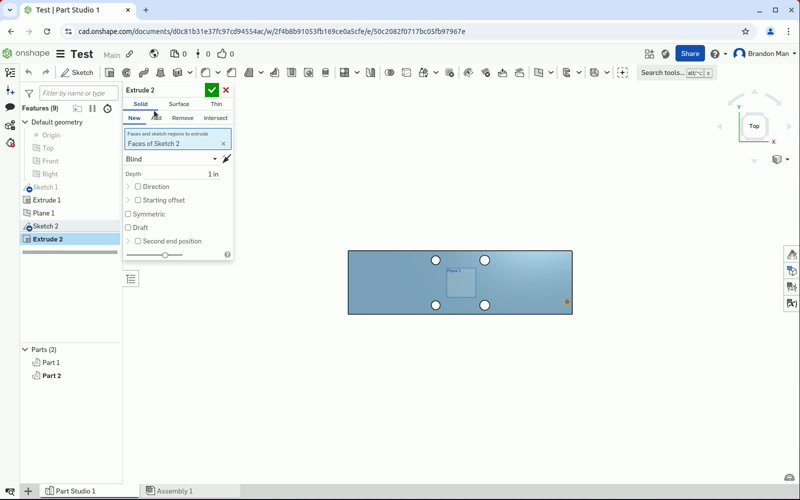
mouse_move(186, 120)
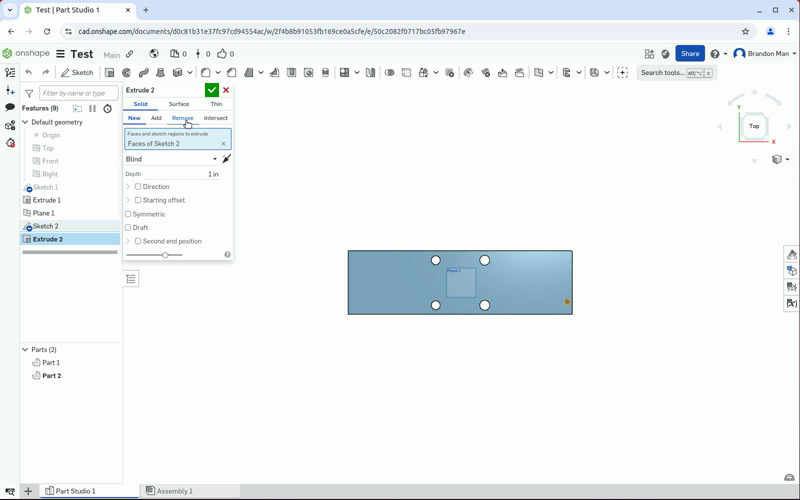
click(186, 120)
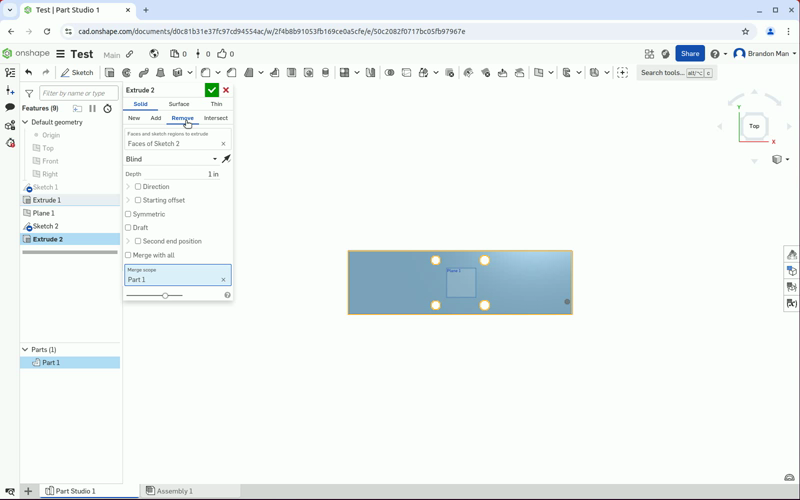
key(tab, 4)
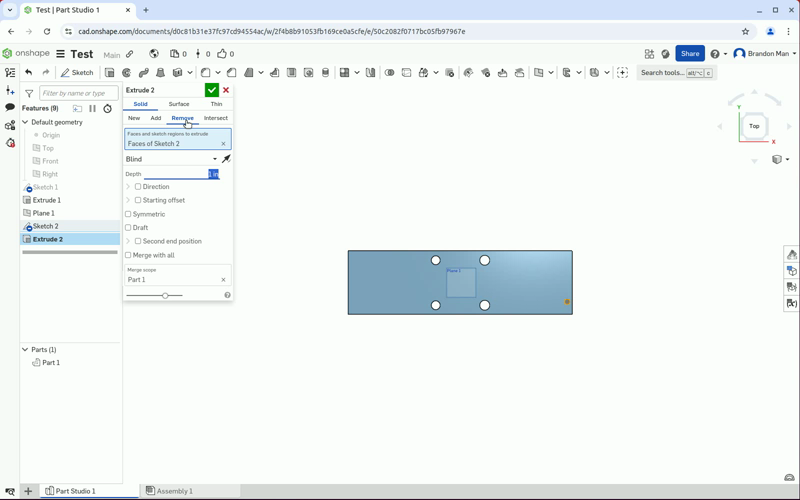
text(3.129)
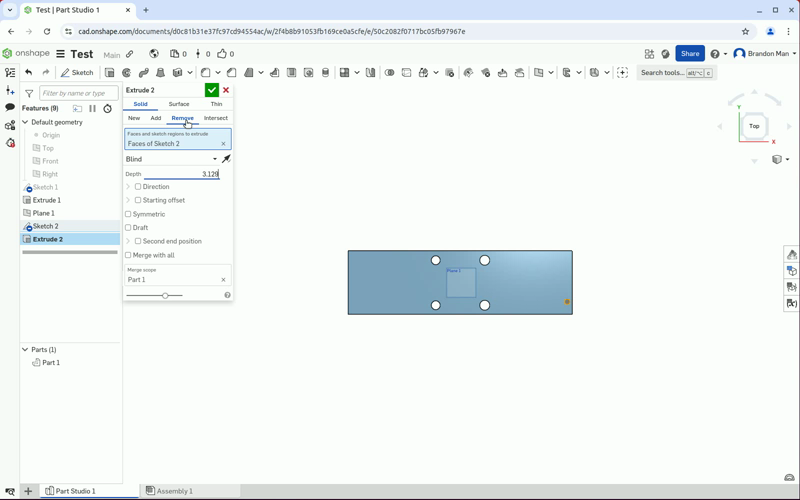
key(tab, 6)
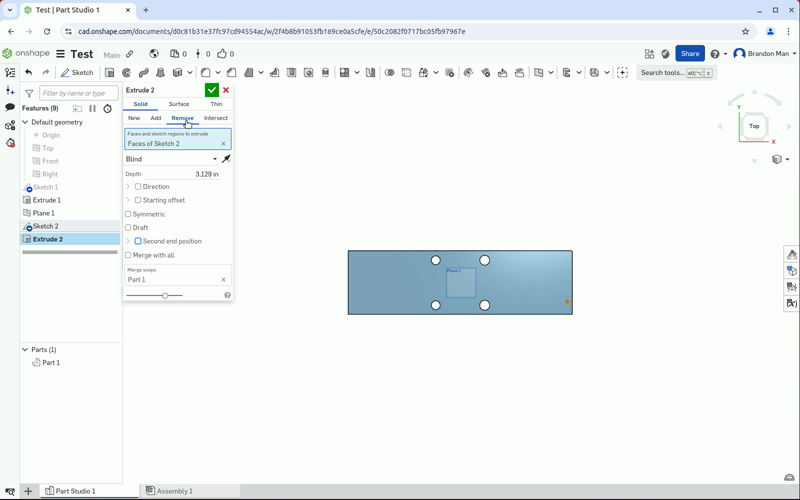
key(space)
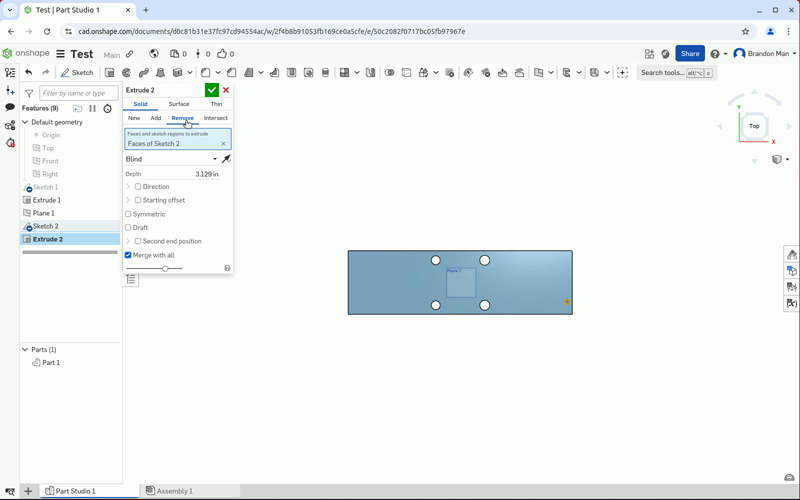
key(enter)
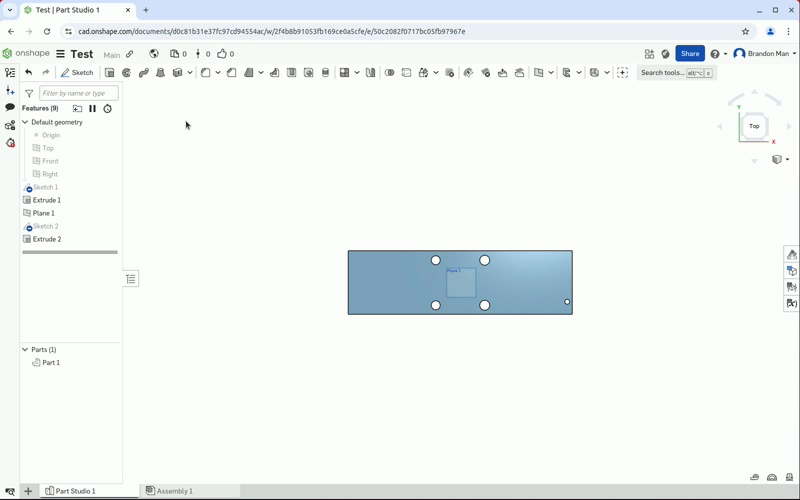
key(shift+h)
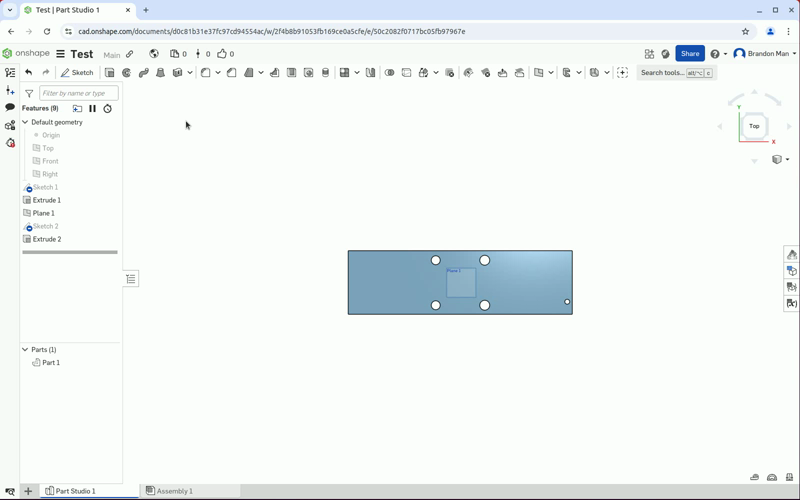
key(shift+h)
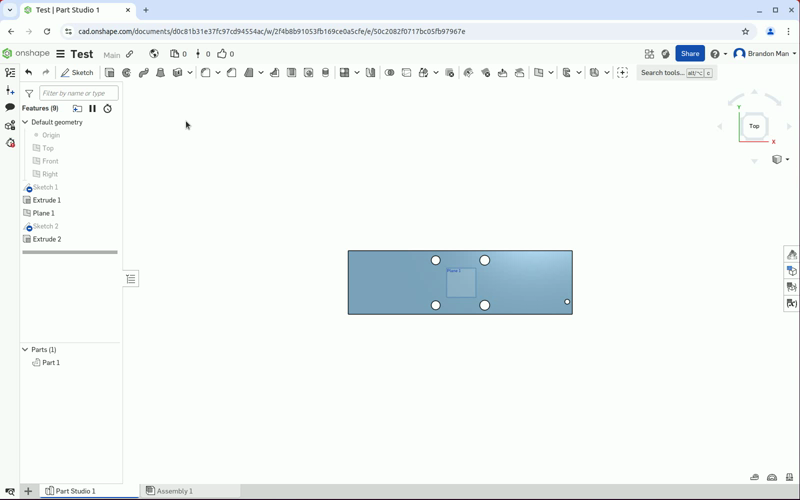
mouse_move(73, 189)
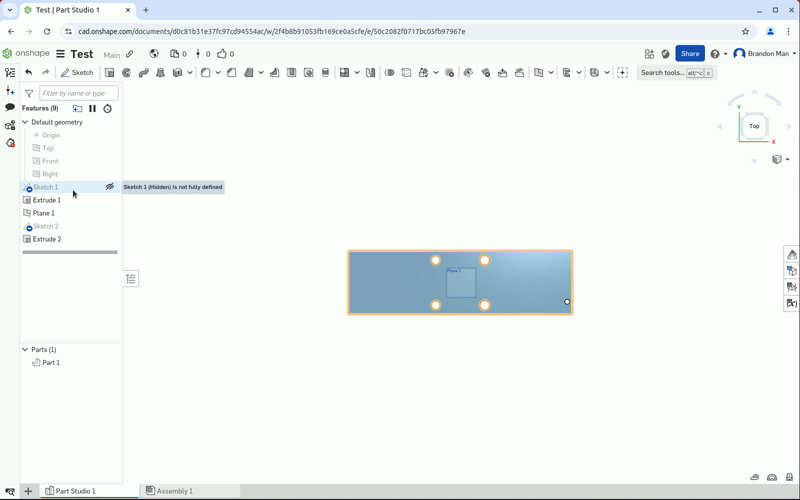
click(73, 189)
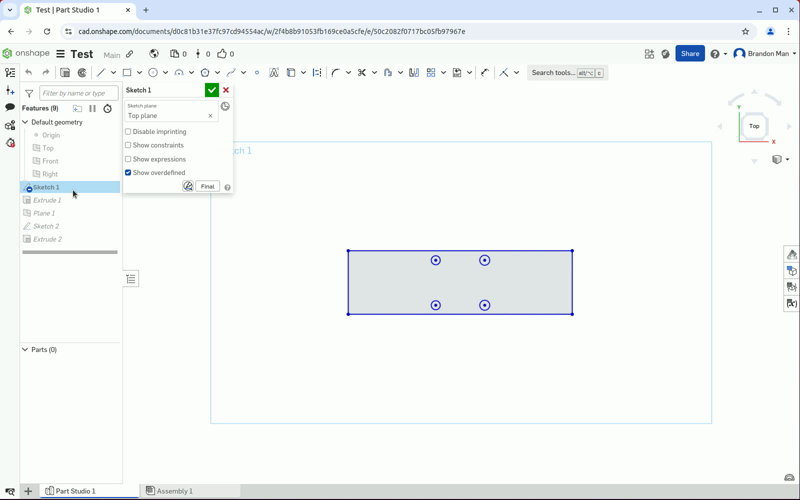
mouse_move(229, 92)
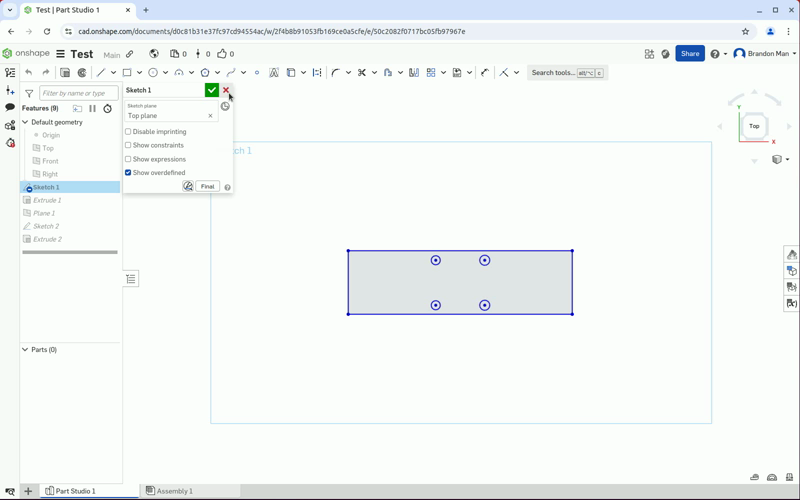
click(229, 92)
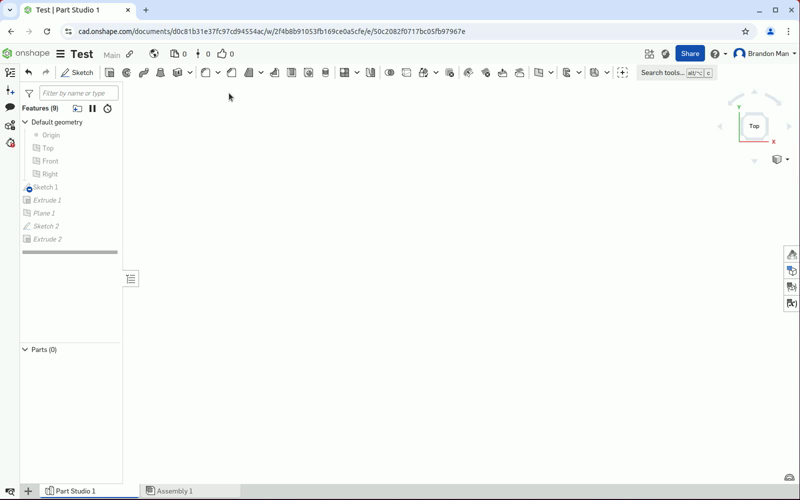
key(shift+s)
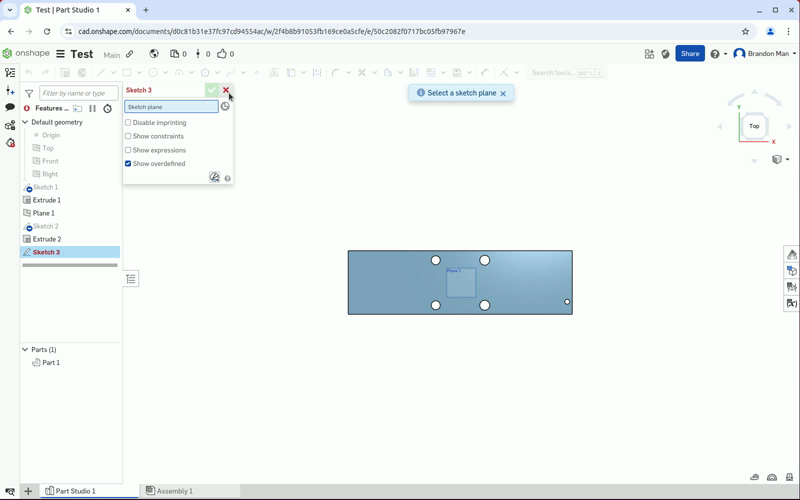
mouse_move(73, 215)
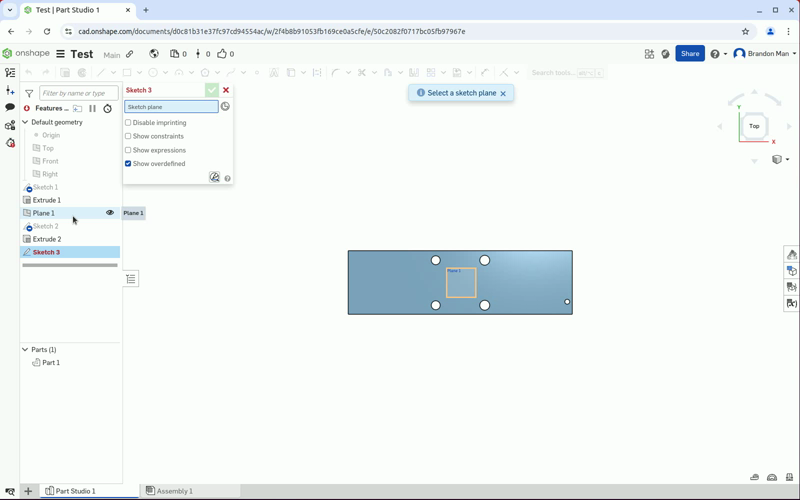
click(73, 215)
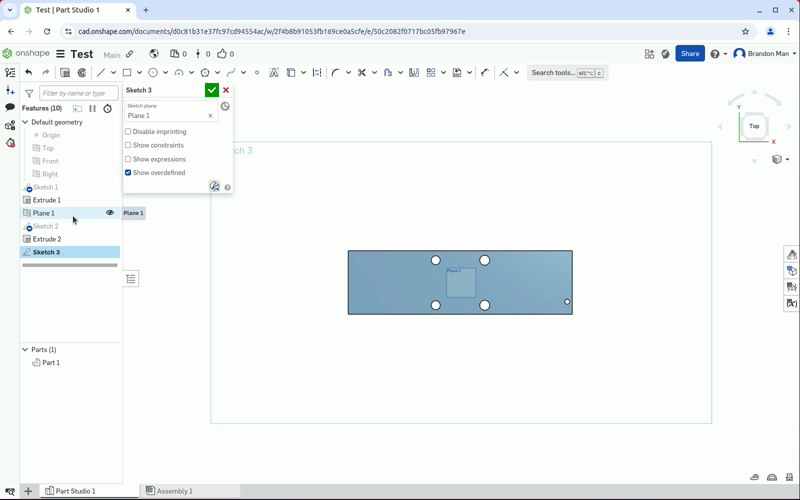
mouse_move(73, 352)
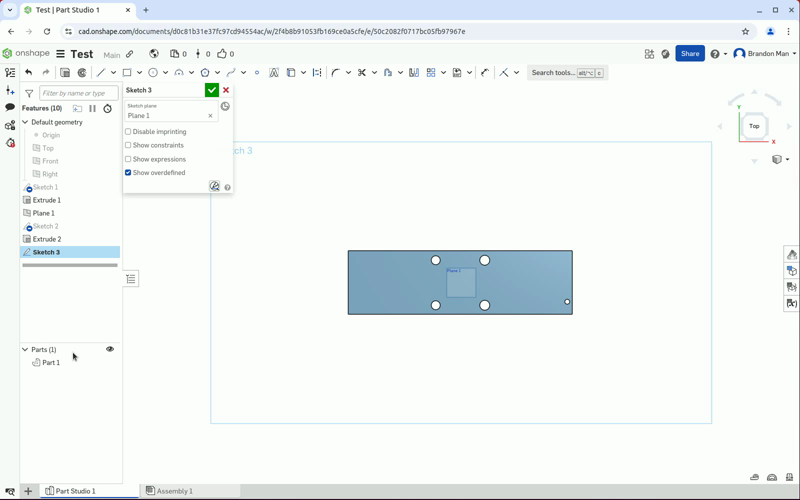
key(y)
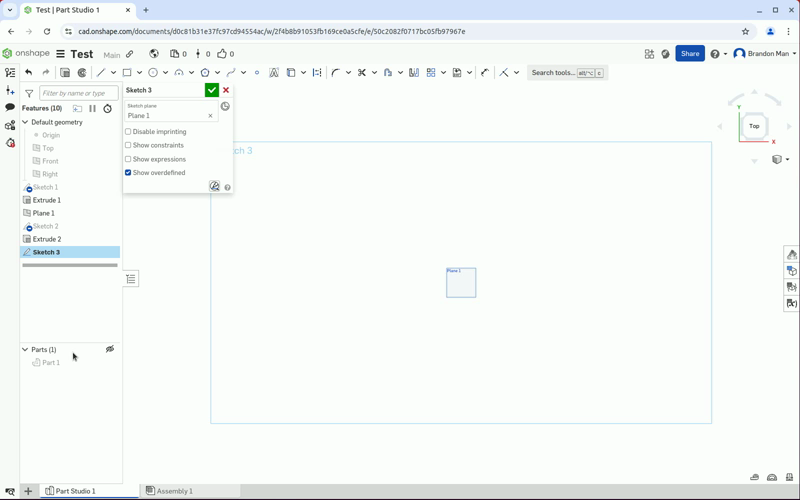
key(c)
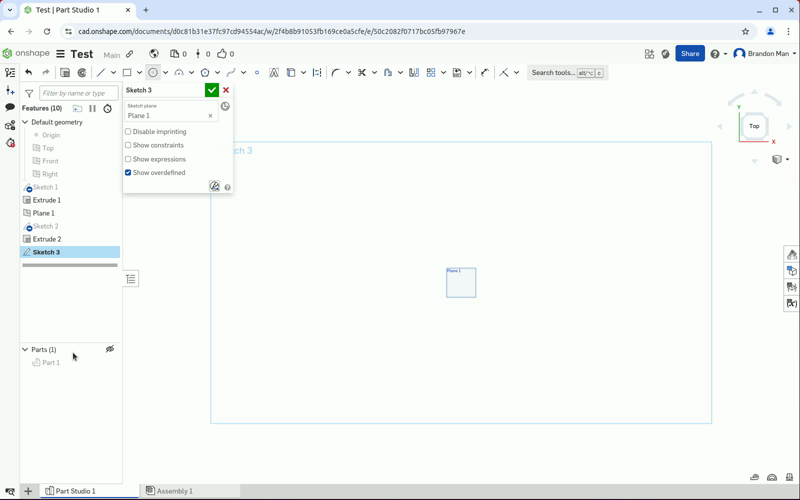
key_down(shift)
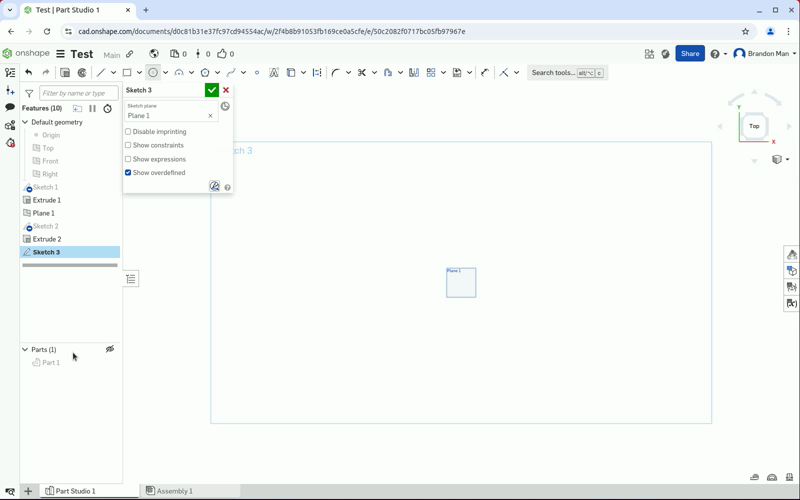
mouse_move(567, 288)
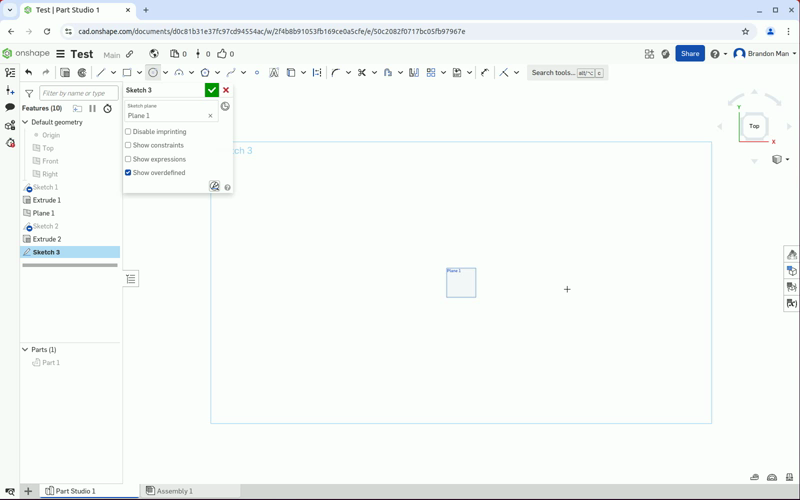
click(567, 288)
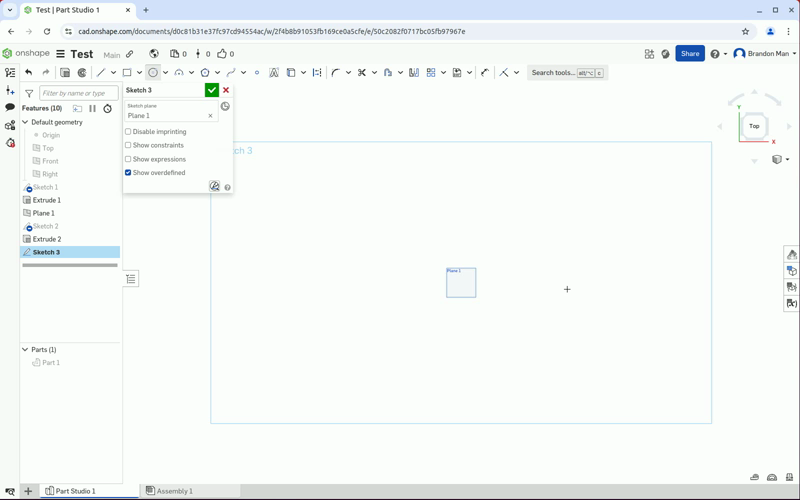
key_up(shift)
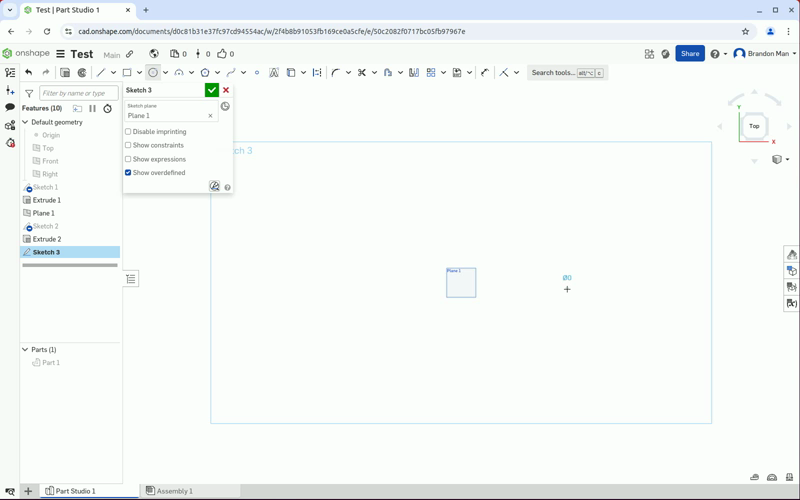
mouse_move(569, 288)
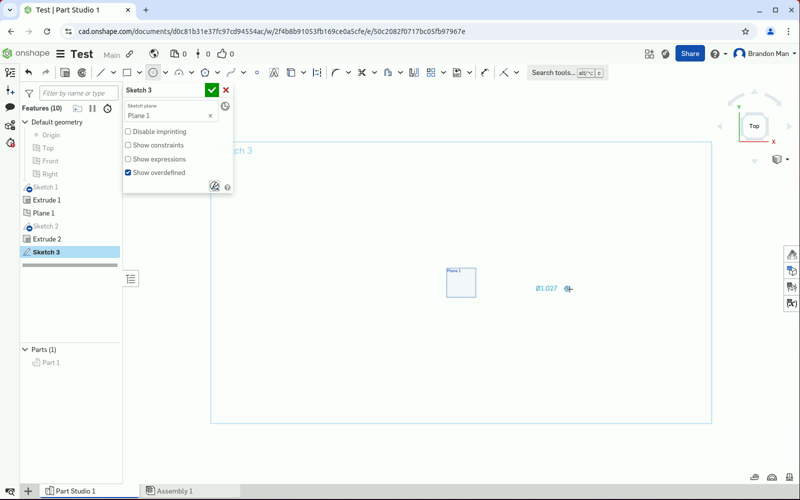
scroll(6)
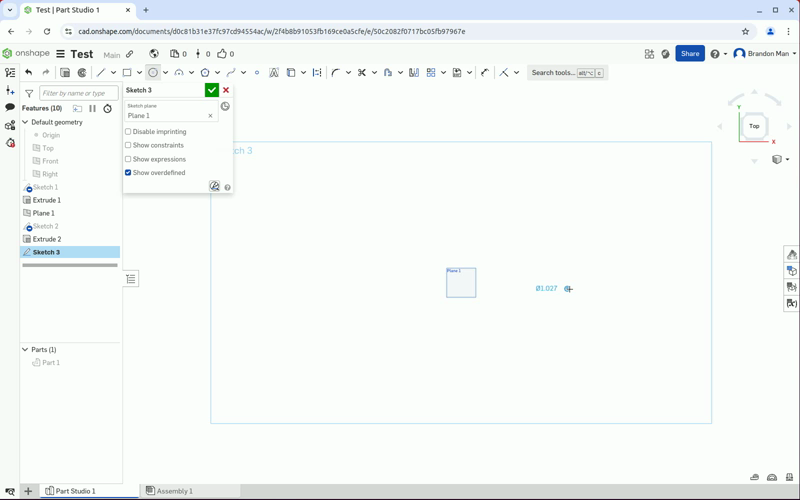
scroll(6)
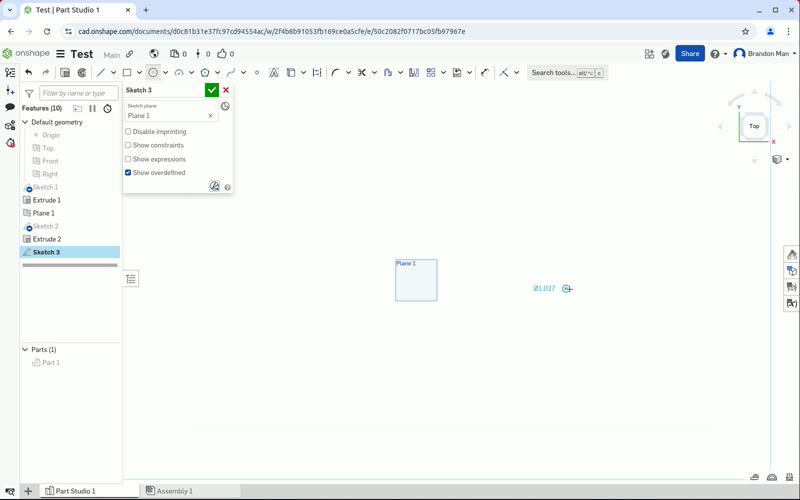
scroll(6)
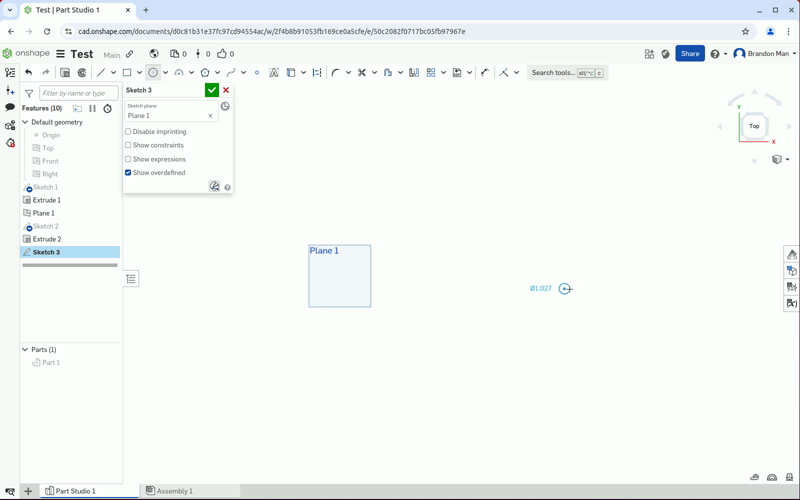
scroll(6)
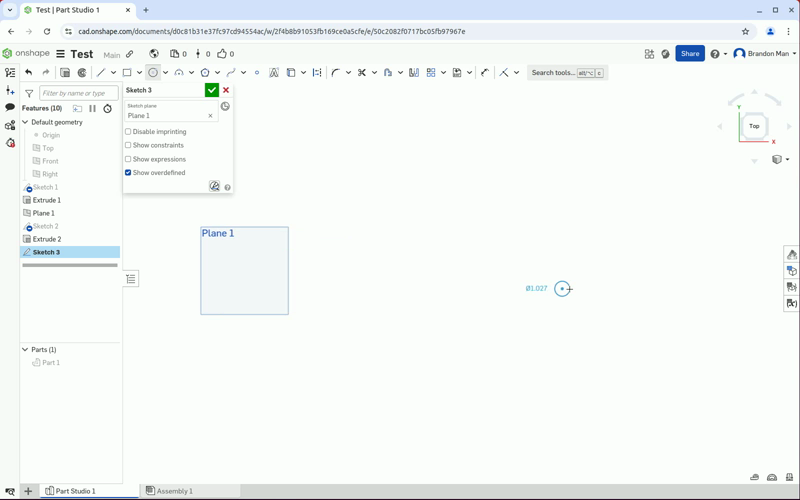
scroll(6)
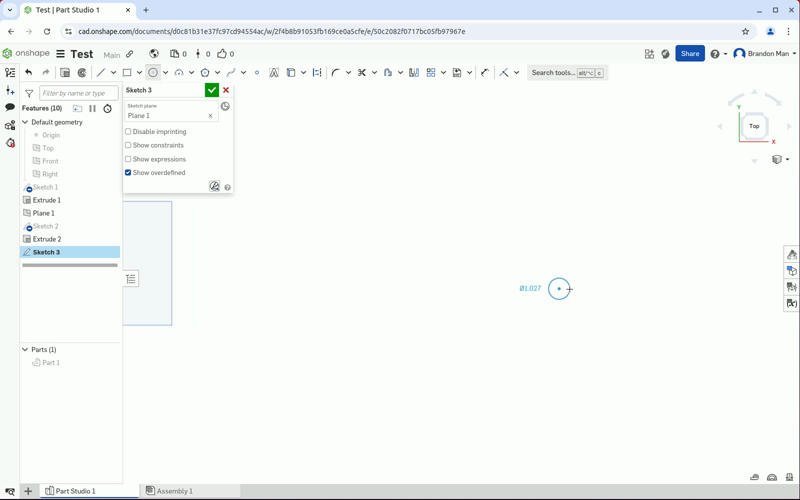
scroll(6)
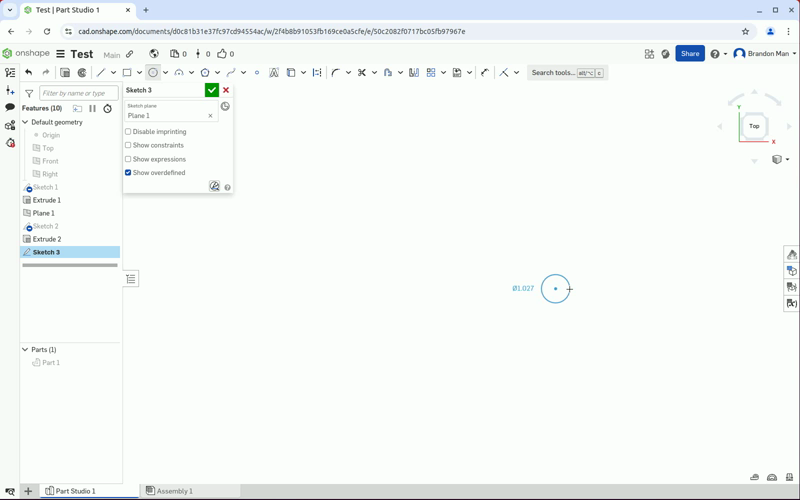
scroll(6)
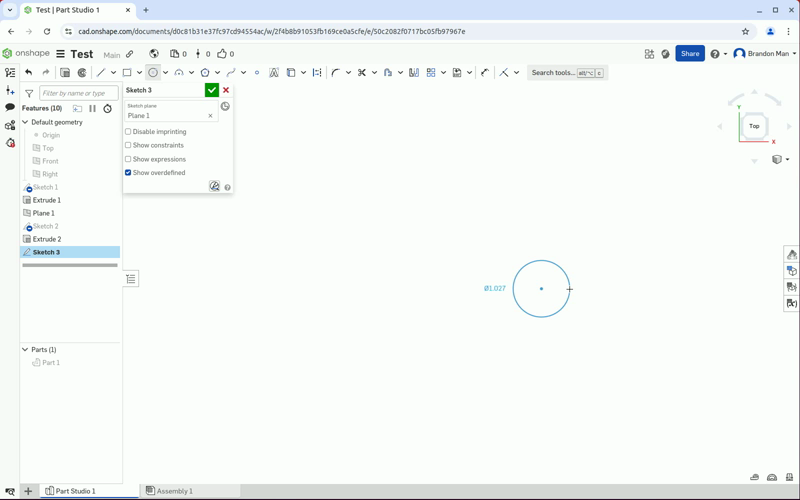
click(569, 288)
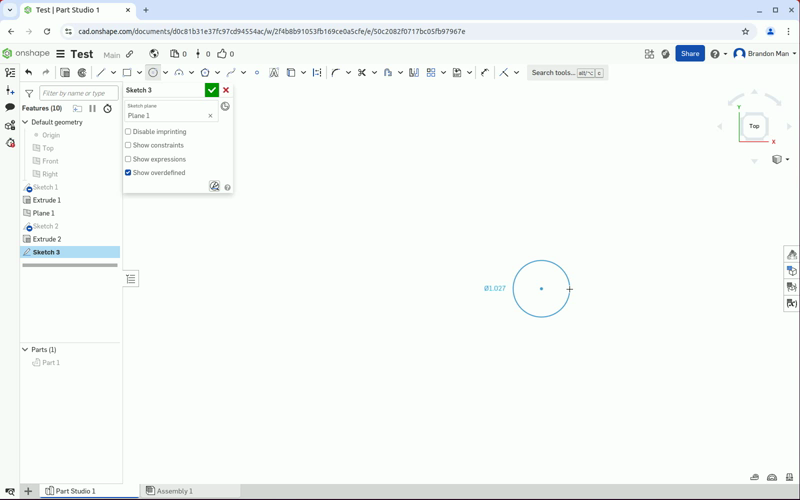
scroll(-6)
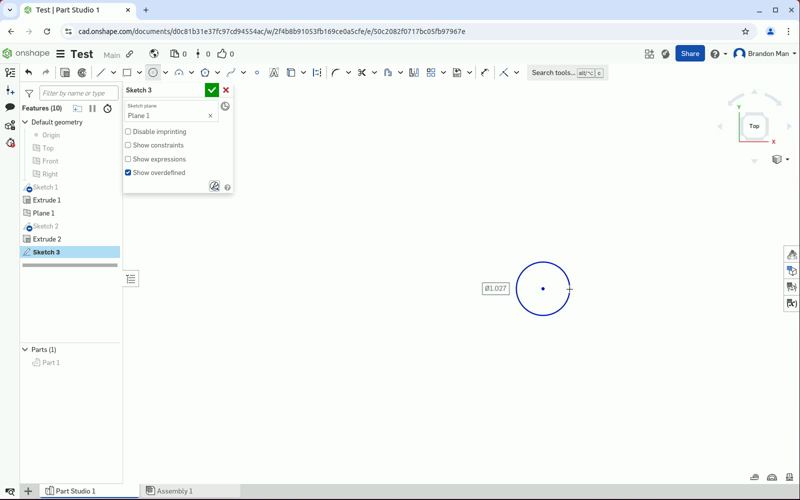
scroll(-6)
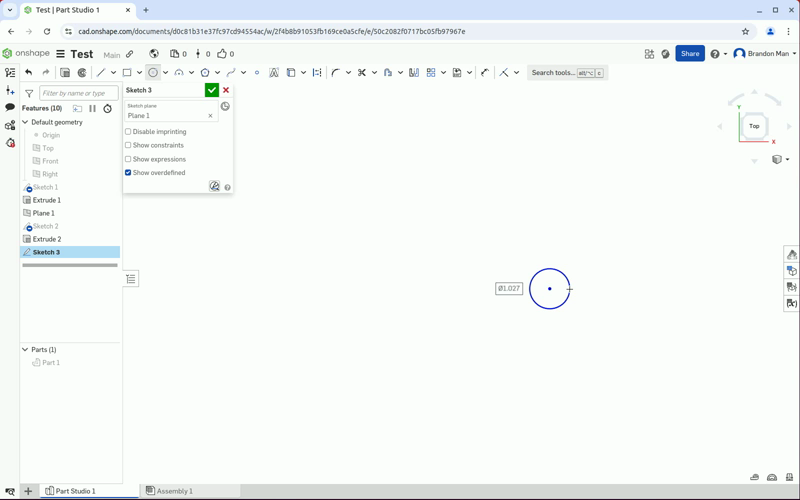
scroll(-6)
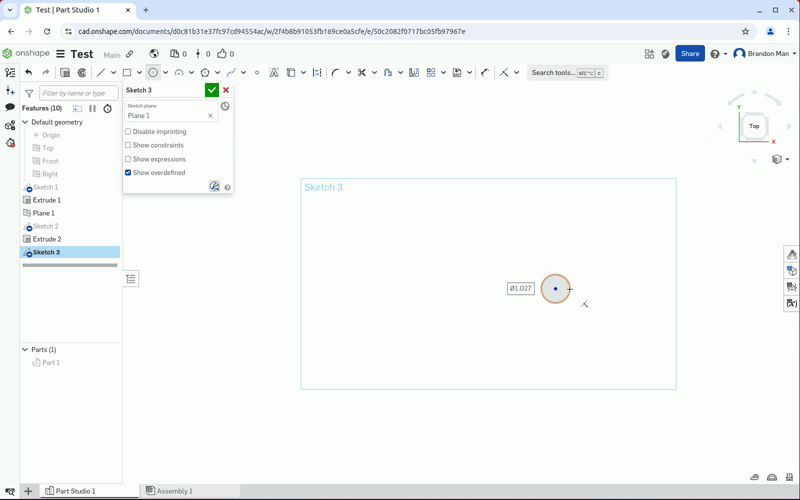
scroll(-6)
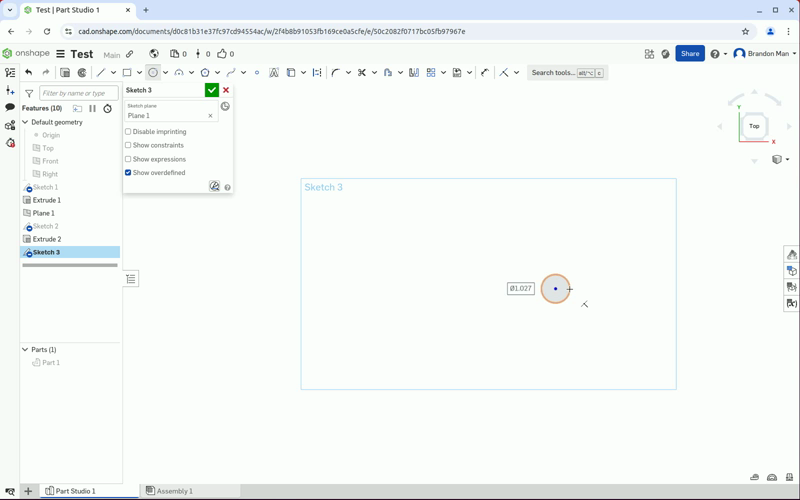
scroll(-6)
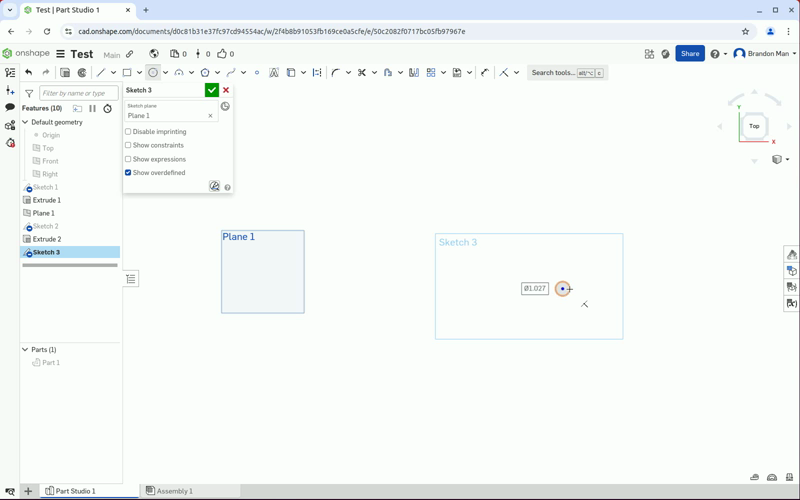
scroll(-6)
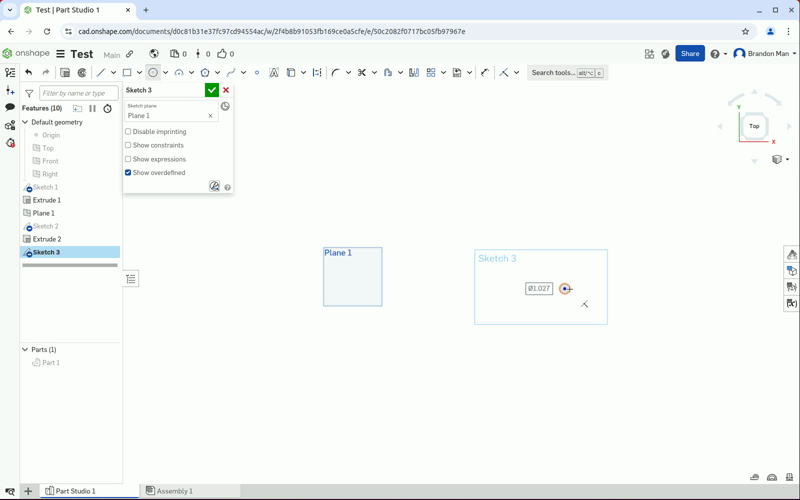
scroll(-6)
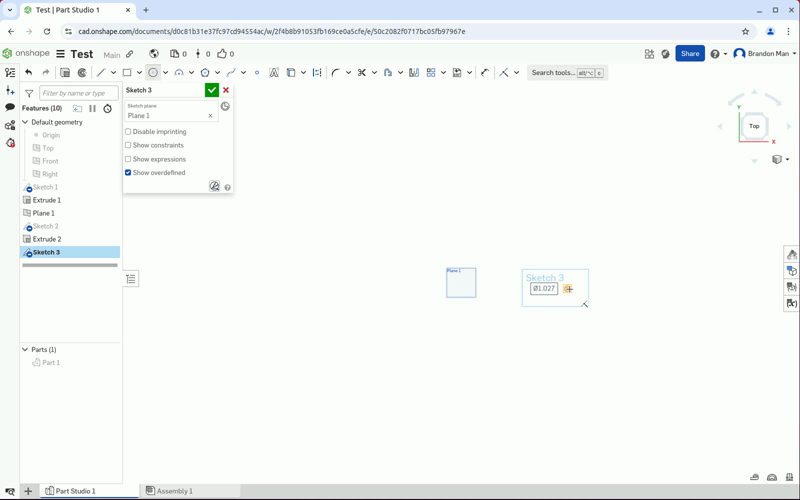
key(esc)
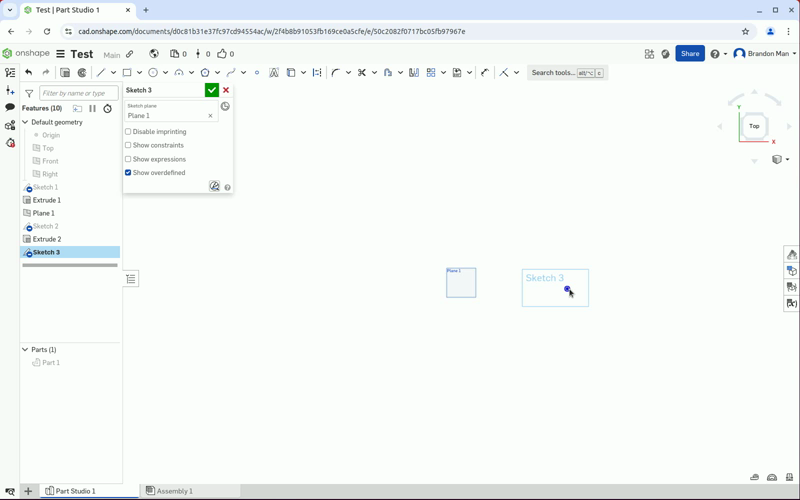
mouse_move(565, 290)
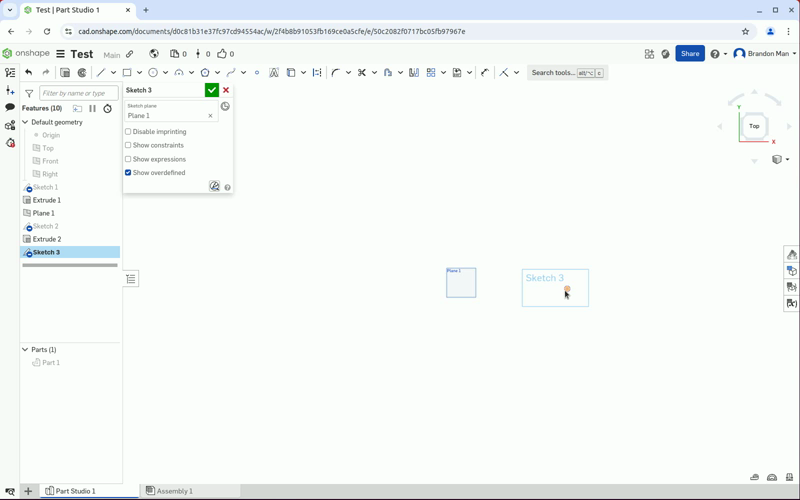
scroll(6)
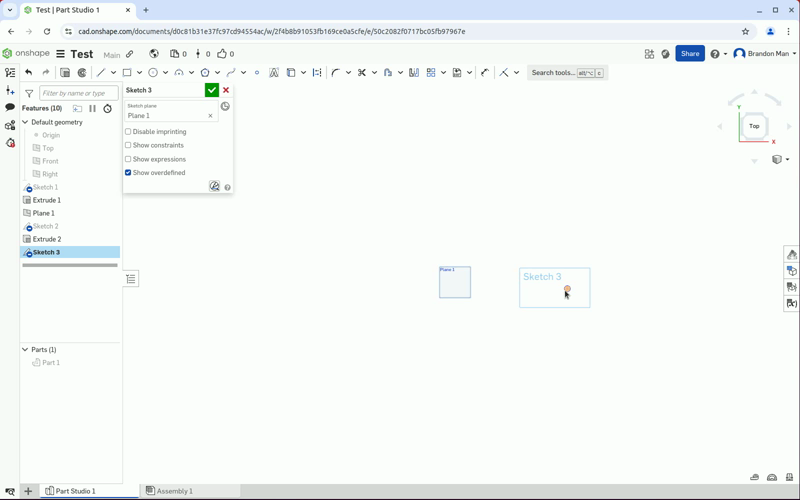
scroll(6)
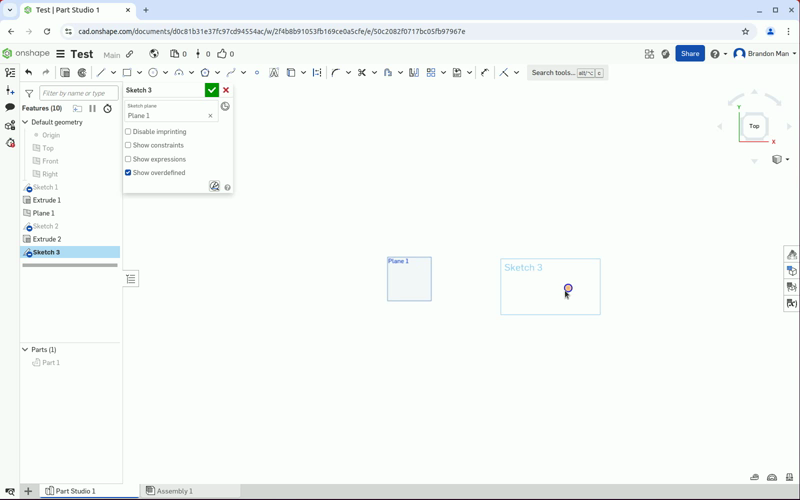
scroll(6)
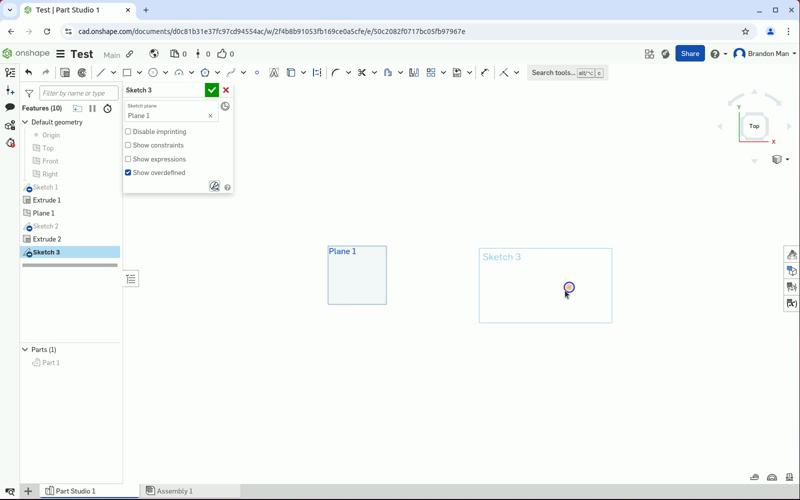
scroll(6)
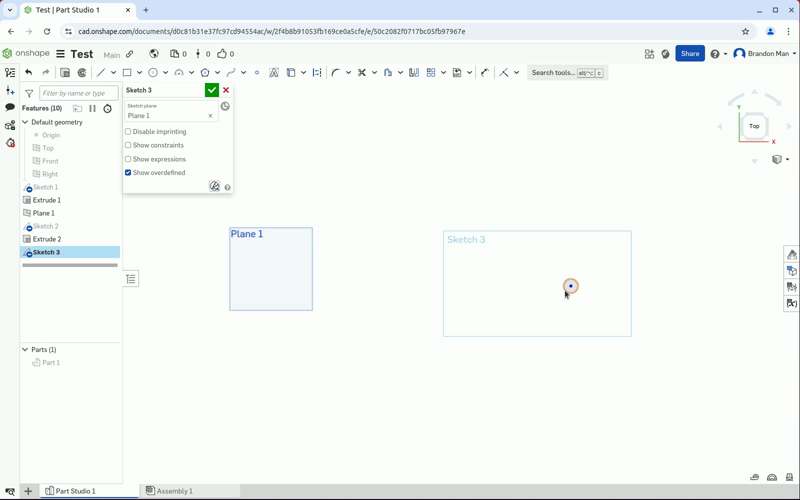
scroll(6)
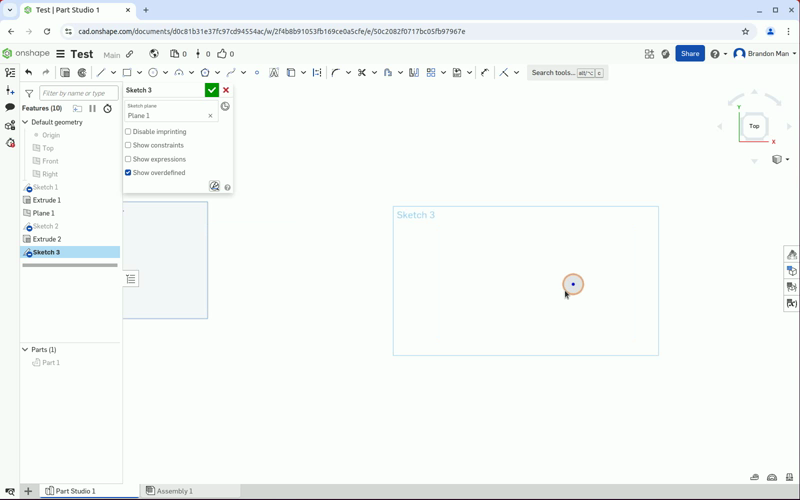
scroll(6)
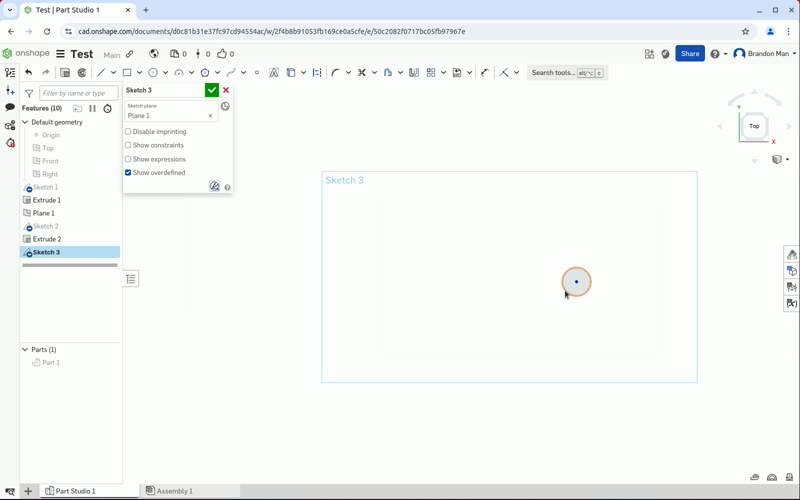
scroll(6)
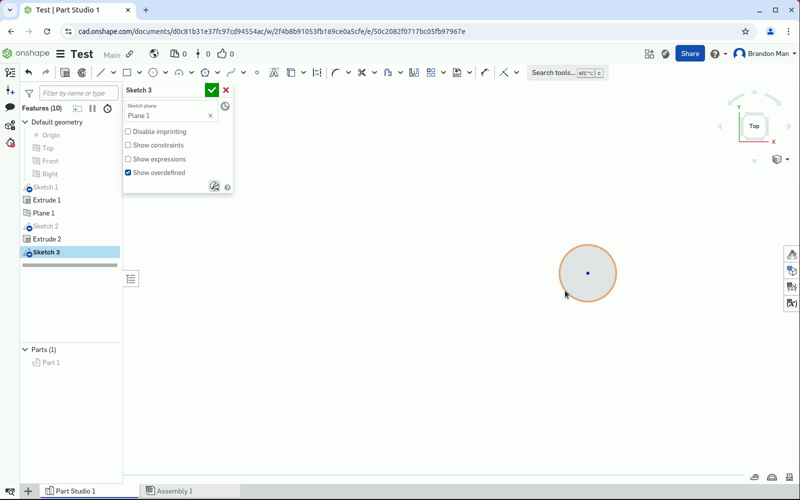
click(565, 290)
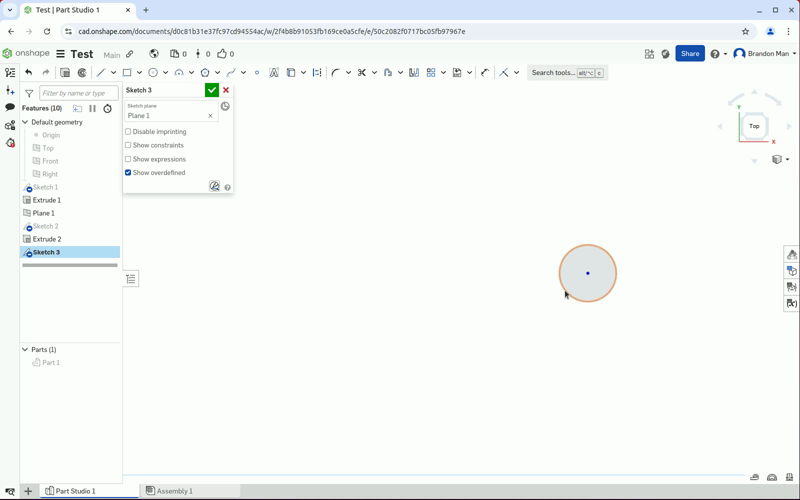
scroll(-6)
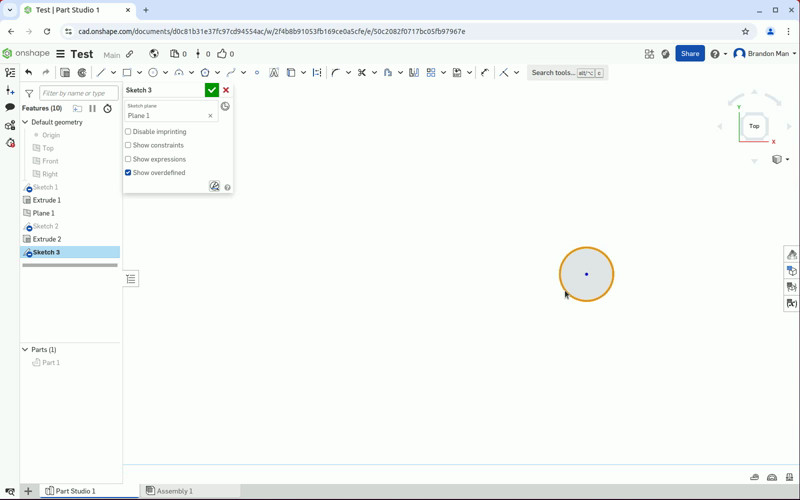
scroll(-6)
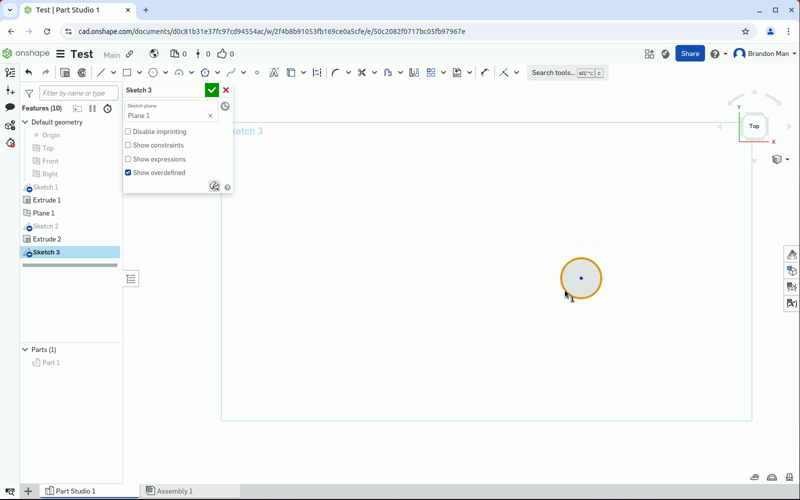
scroll(-6)
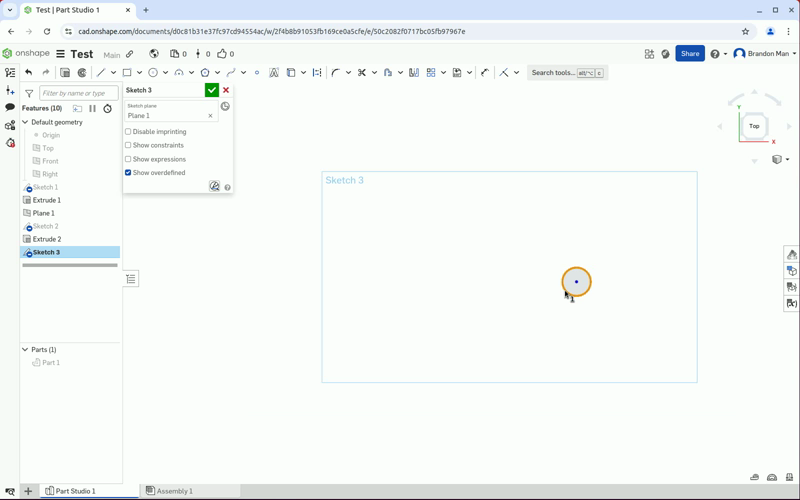
scroll(-6)
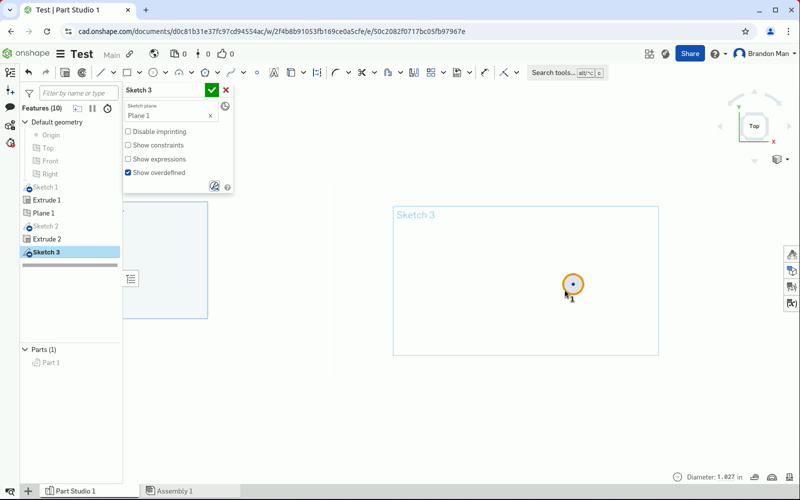
scroll(-6)
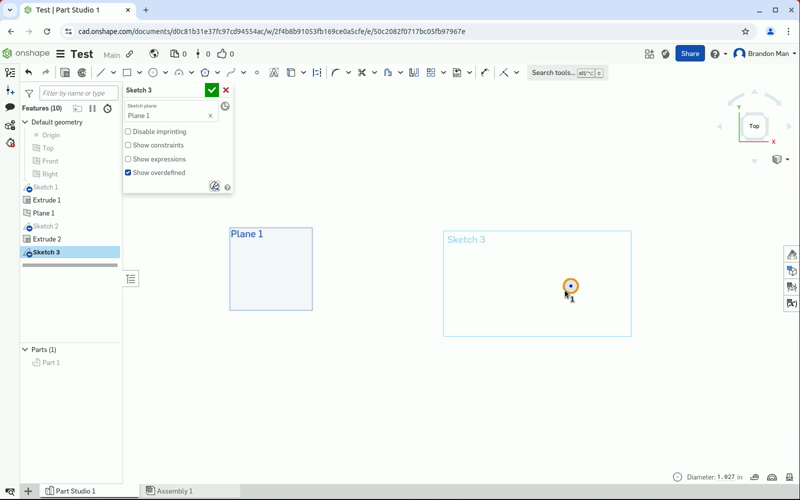
scroll(-6)
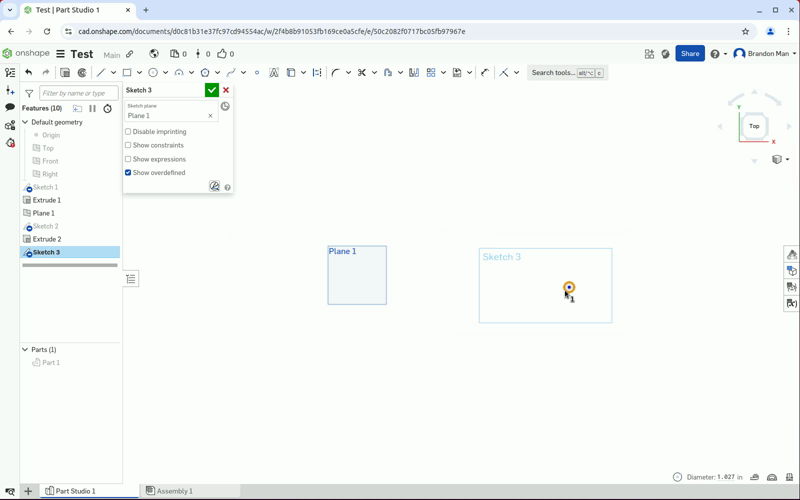
scroll(-6)
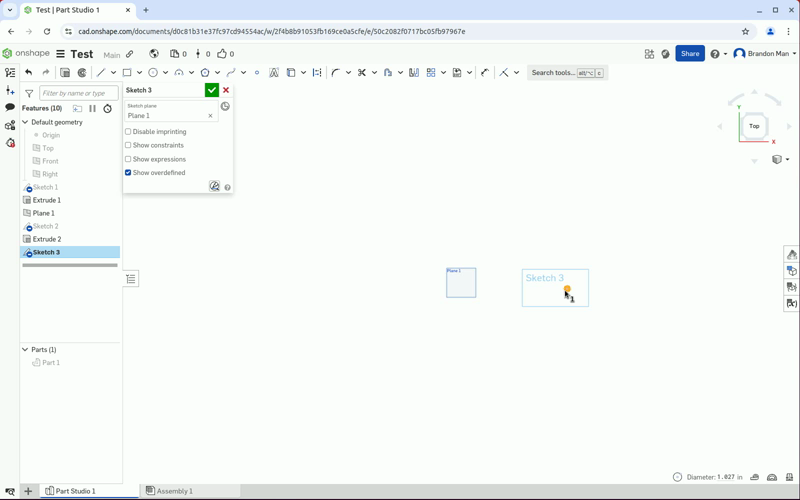
mouse_move(73, 352)
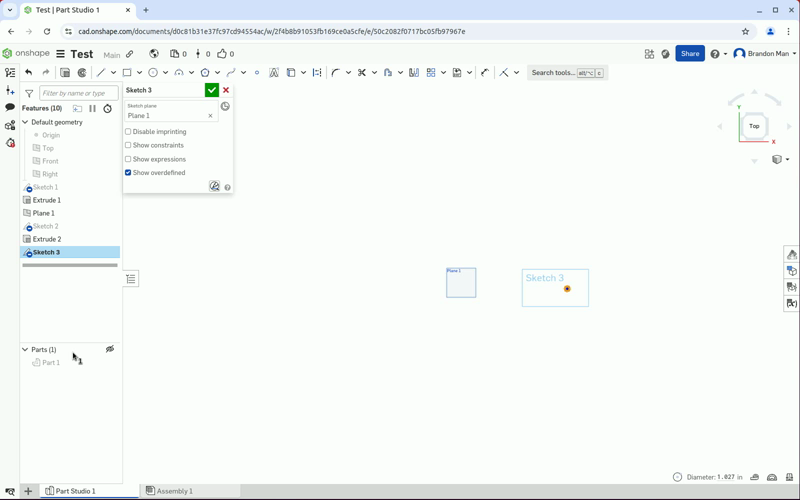
key(shift+y)
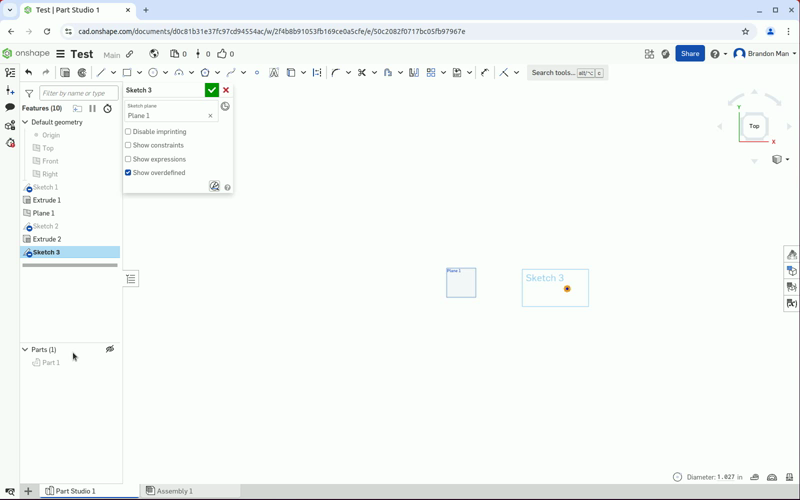
key(shift+e)
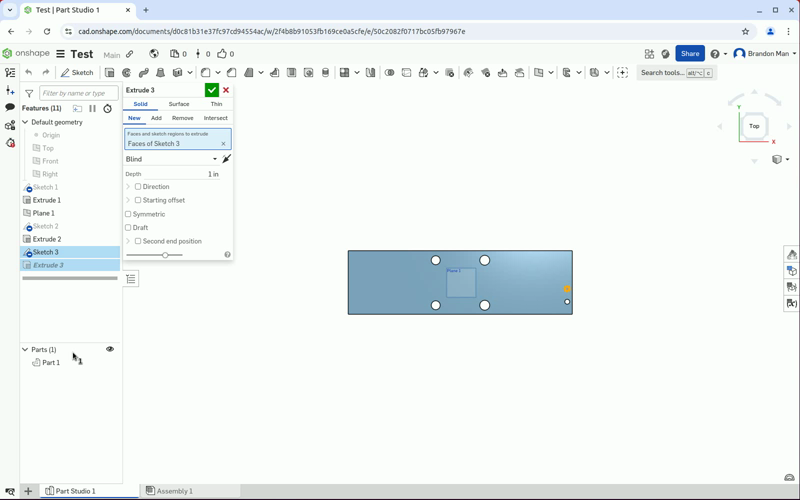
mouse_move(143, 106)
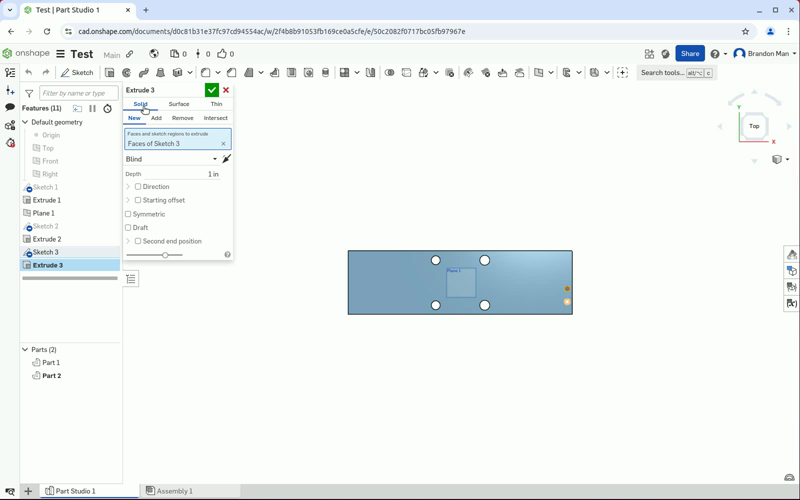
click(143, 106)
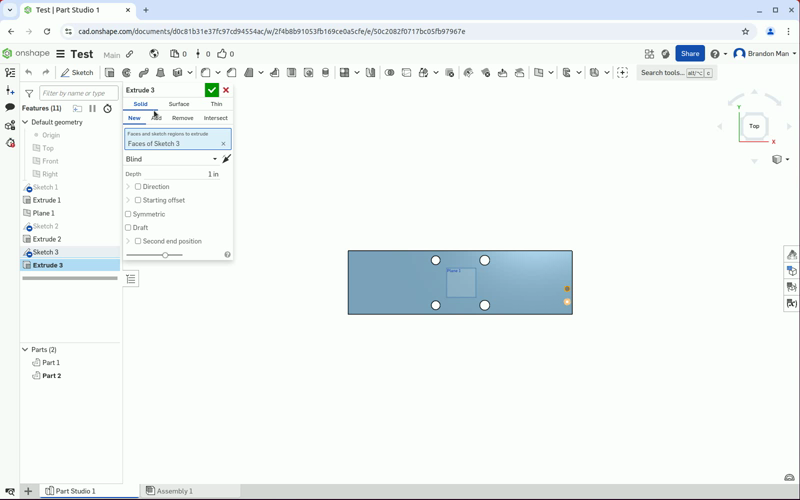
mouse_move(186, 120)
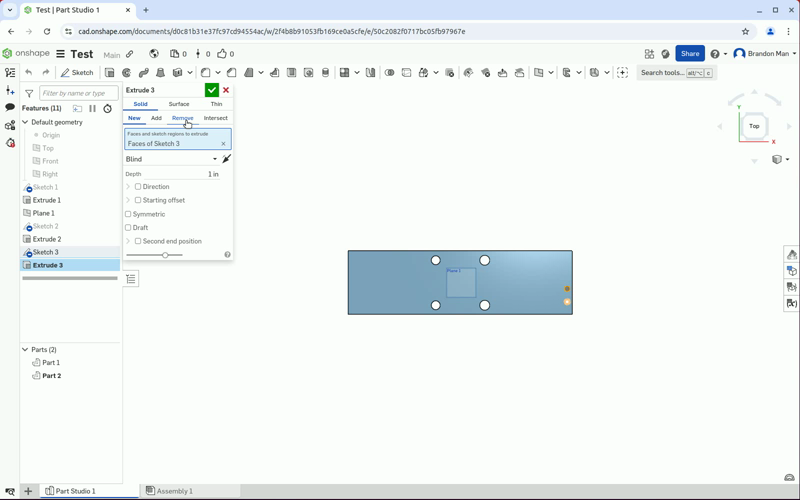
click(186, 120)
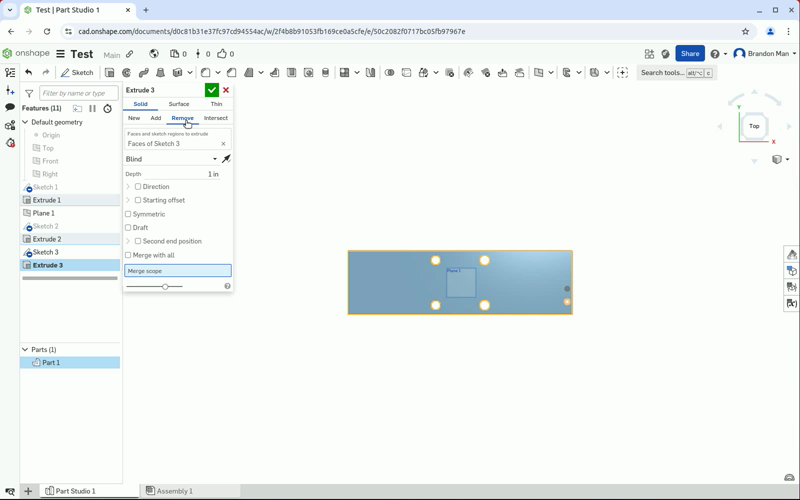
key(tab, 4)
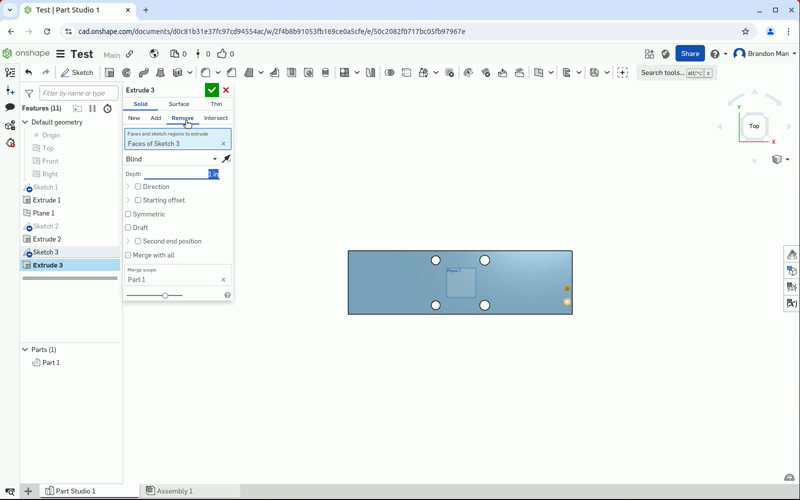
text(3.129)
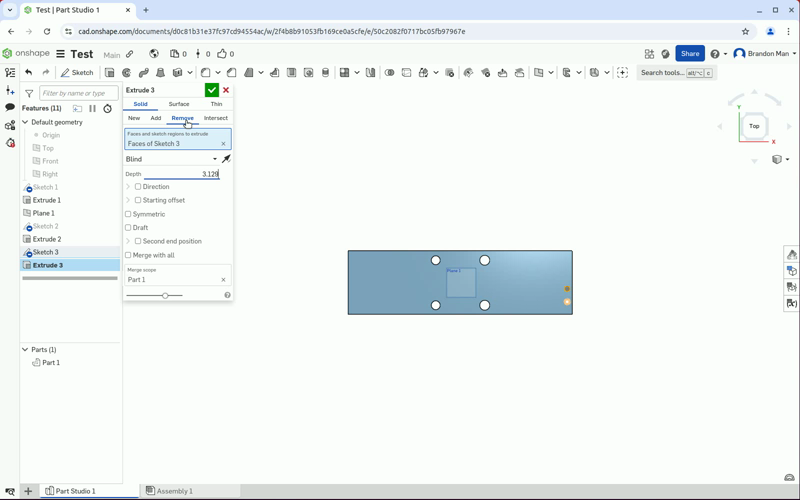
key(tab, 6)
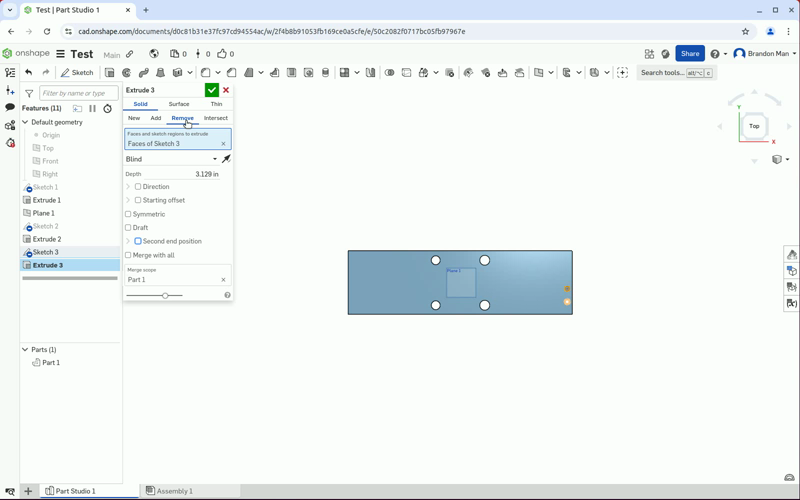
key(space)
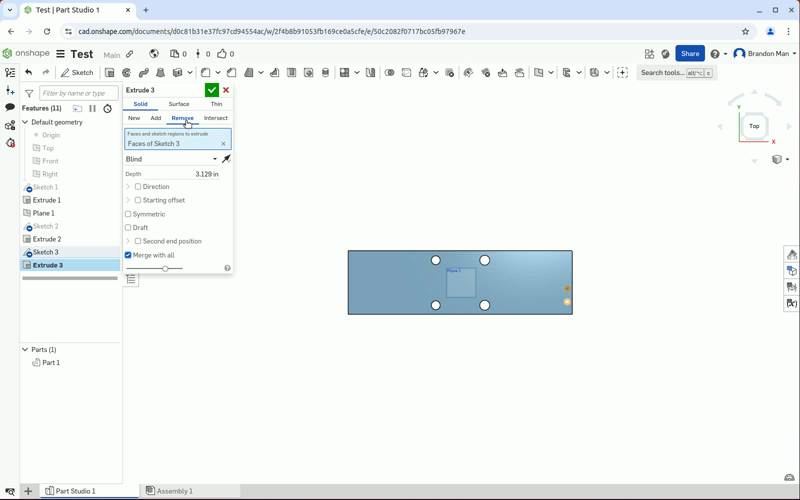
key(enter)
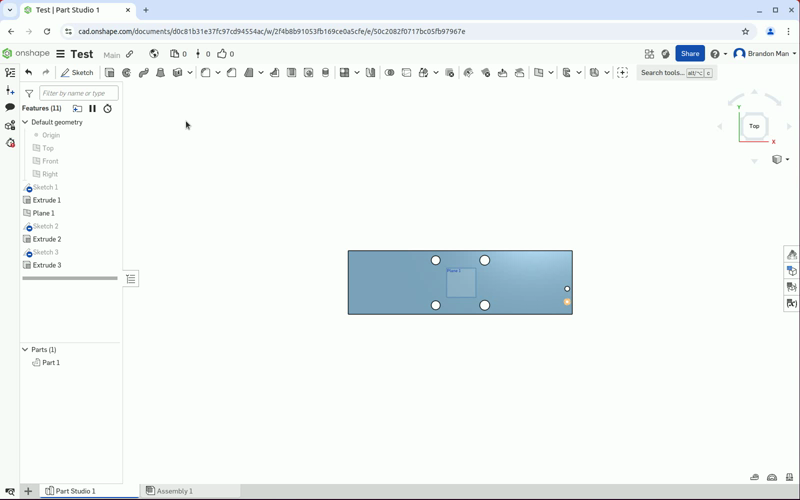
key(shift+h)
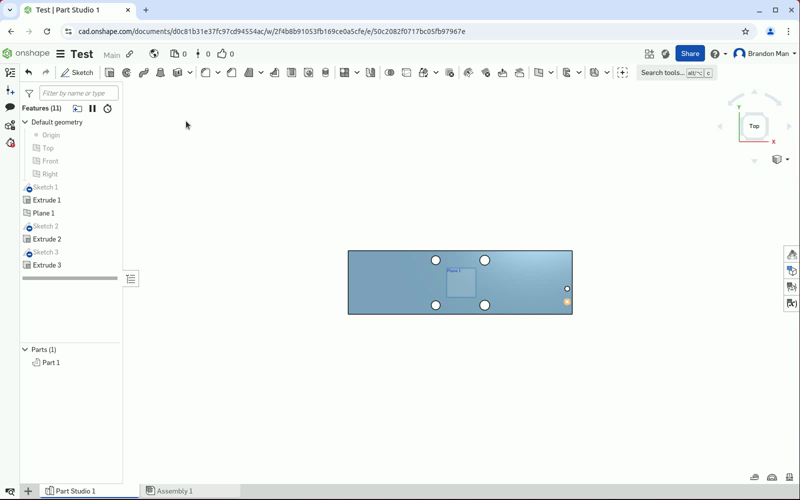
key(shift+h)
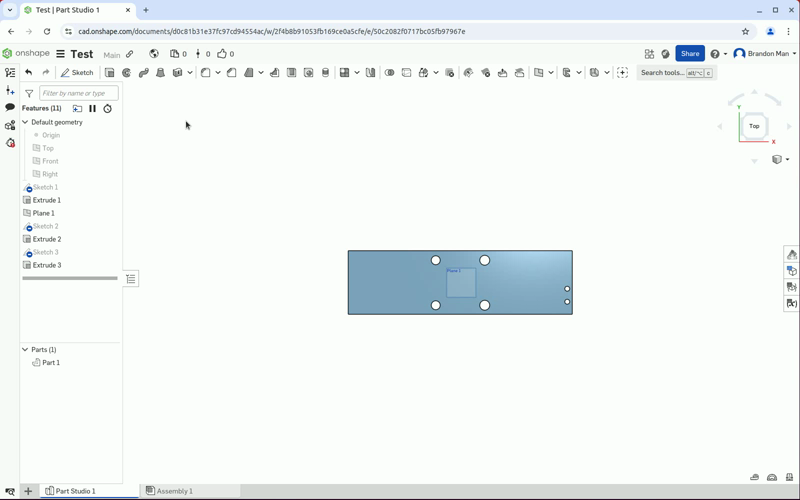
mouse_move(73, 189)
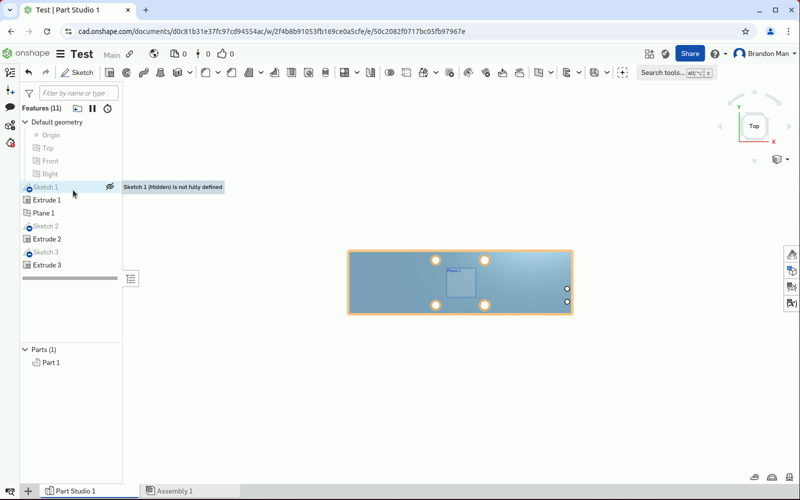
click(73, 189)
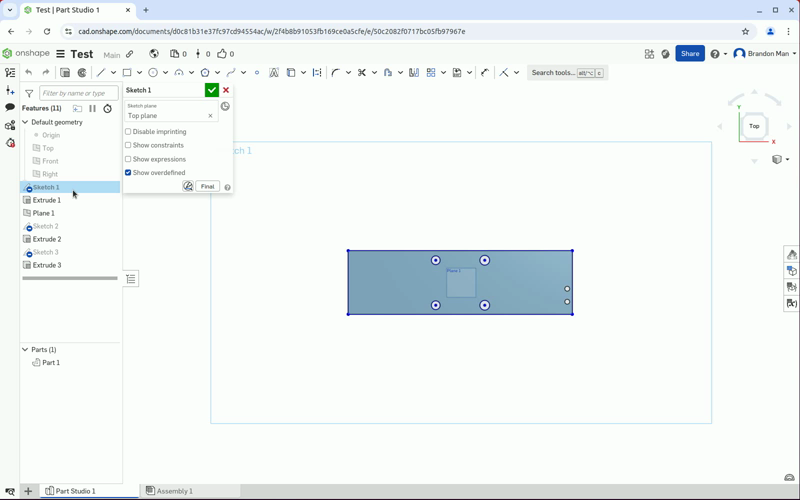
mouse_move(229, 92)
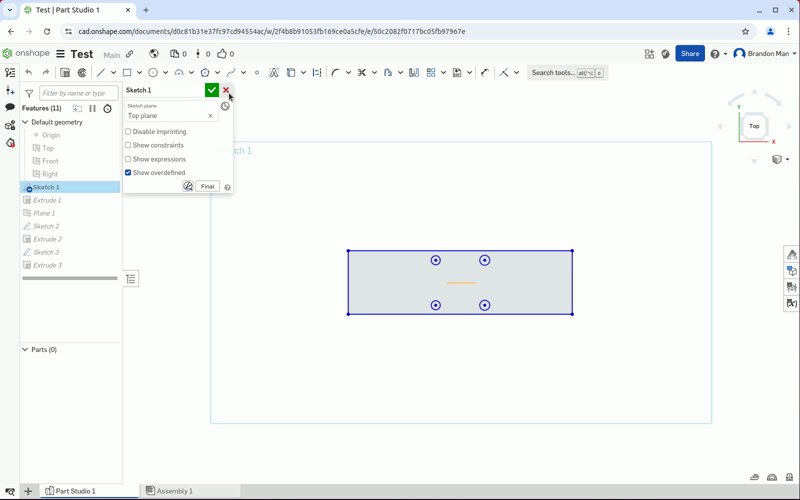
click(229, 92)
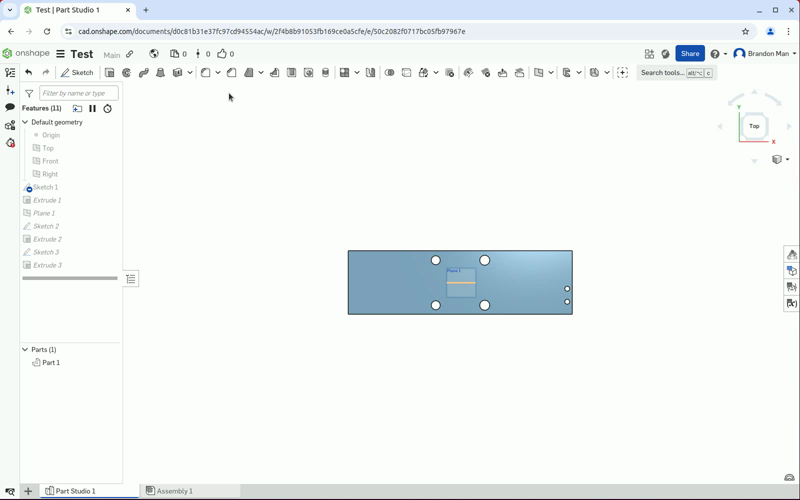
key(shift+s)
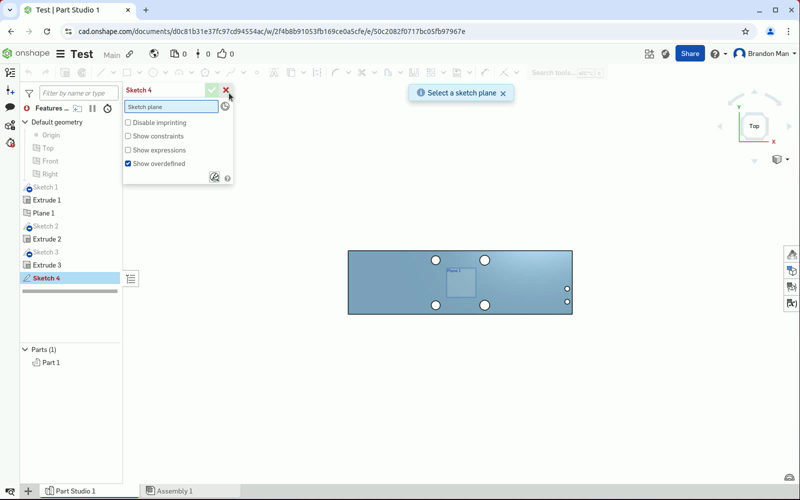
mouse_move(73, 215)
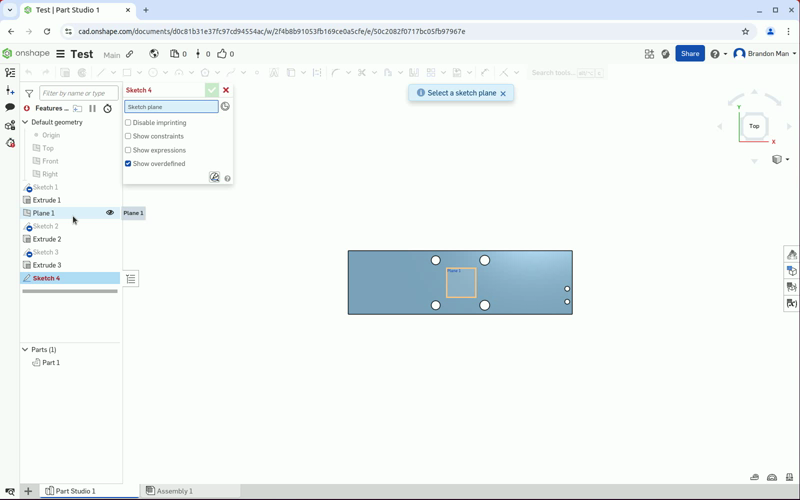
click(73, 215)
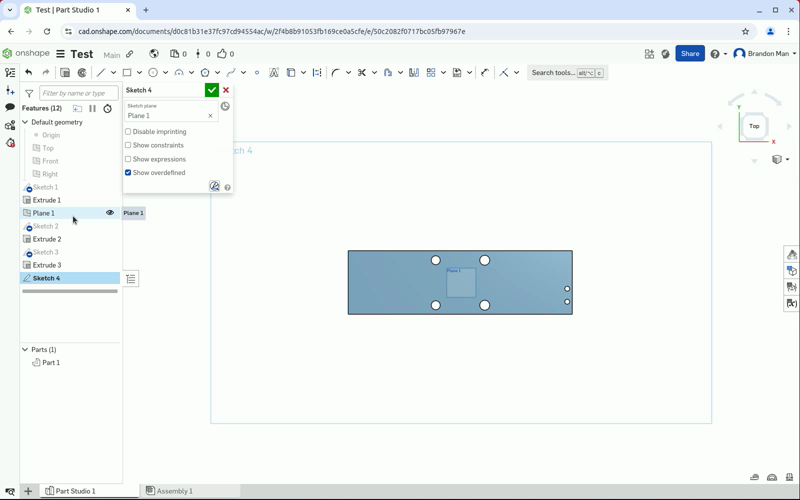
mouse_move(73, 352)
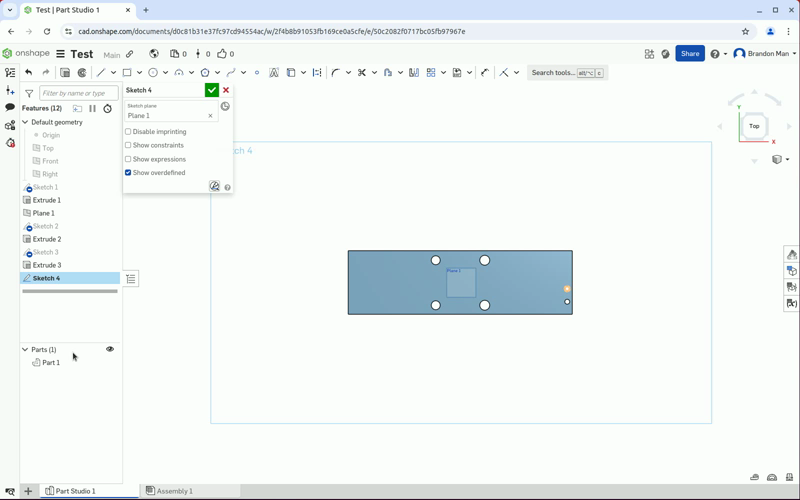
key(y)
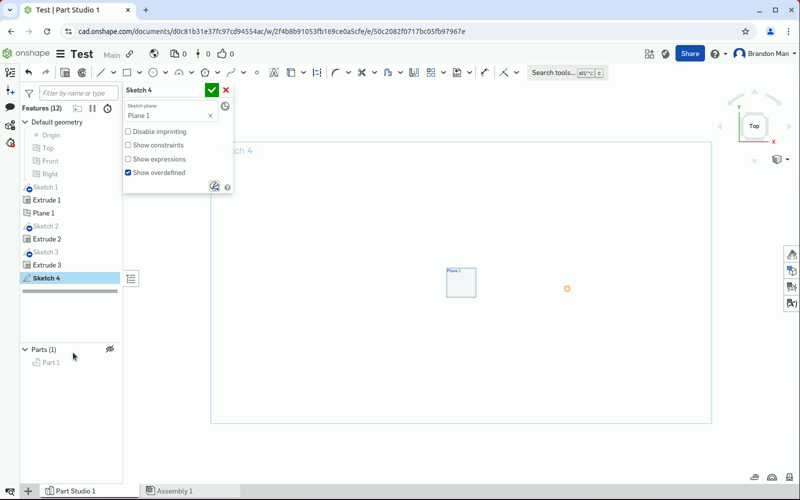
key(c)
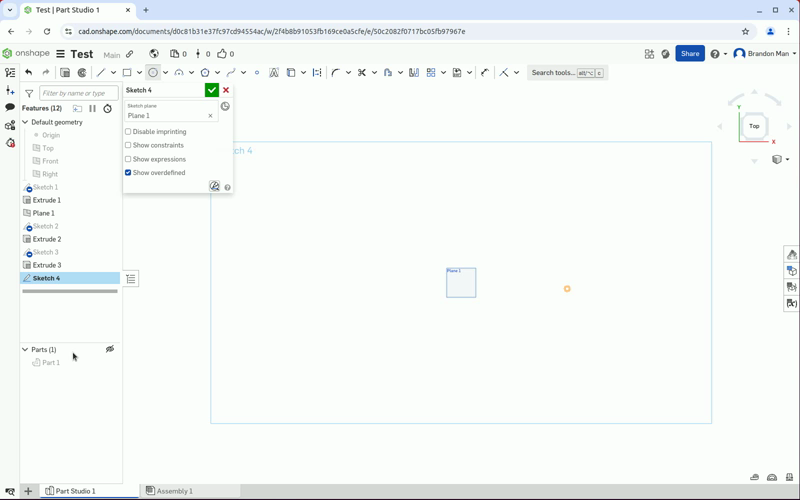
key_down(shift)
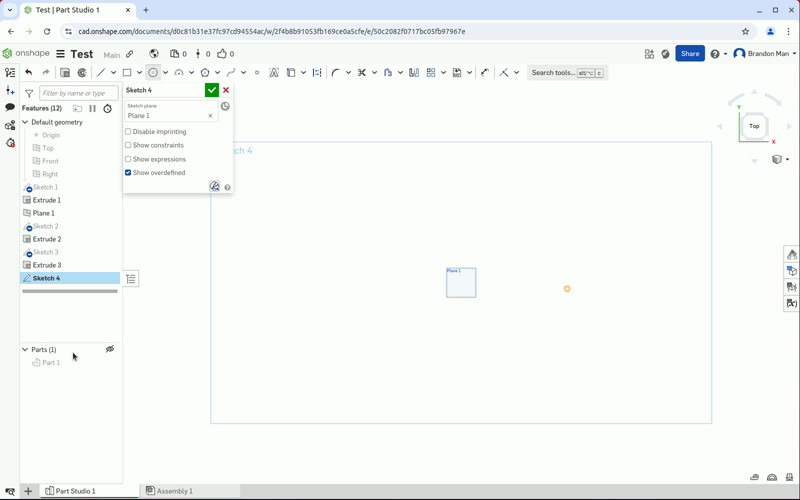
mouse_move(567, 276)
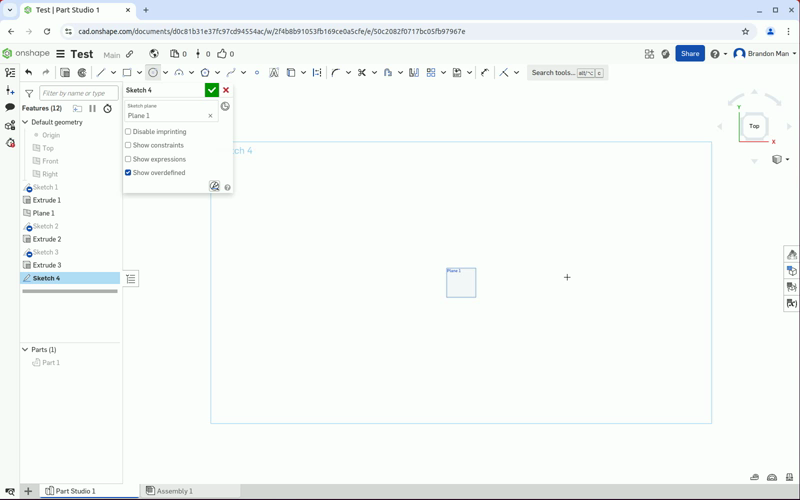
click(567, 276)
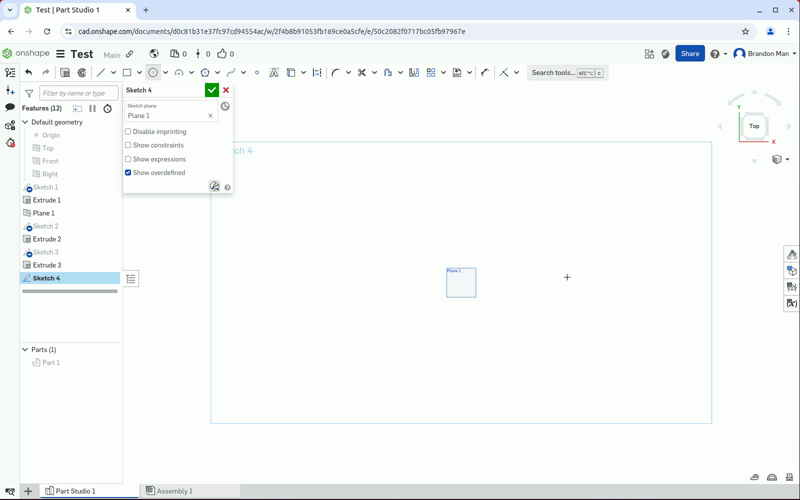
key_up(shift)
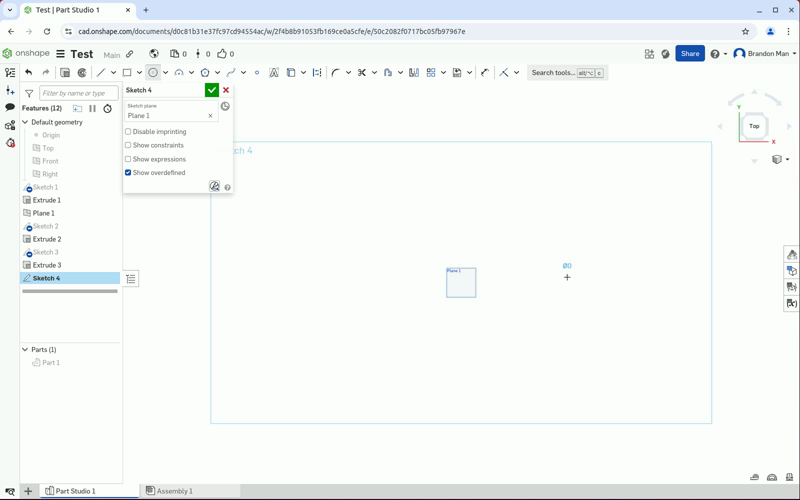
mouse_move(569, 276)
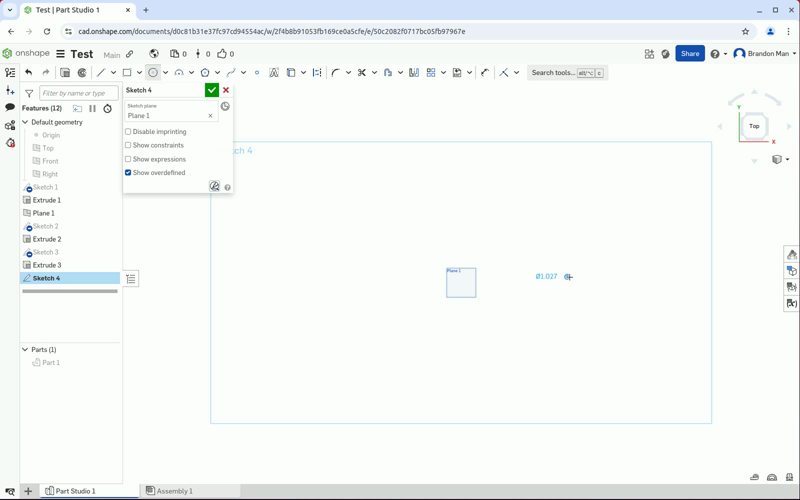
scroll(6)
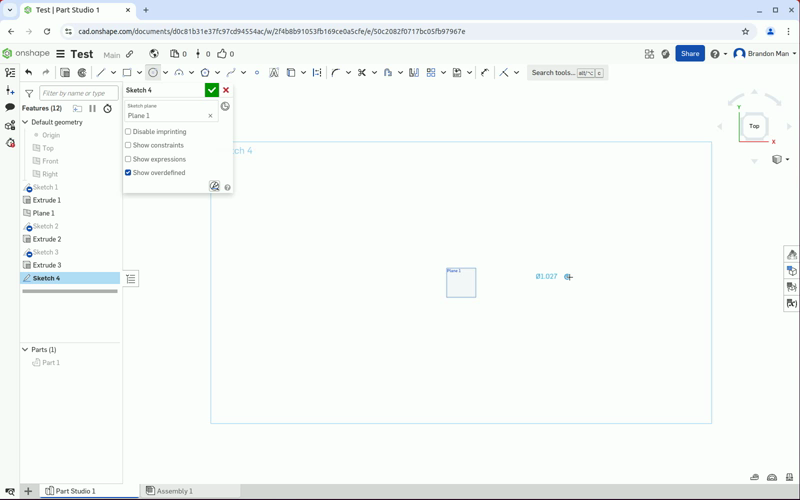
scroll(6)
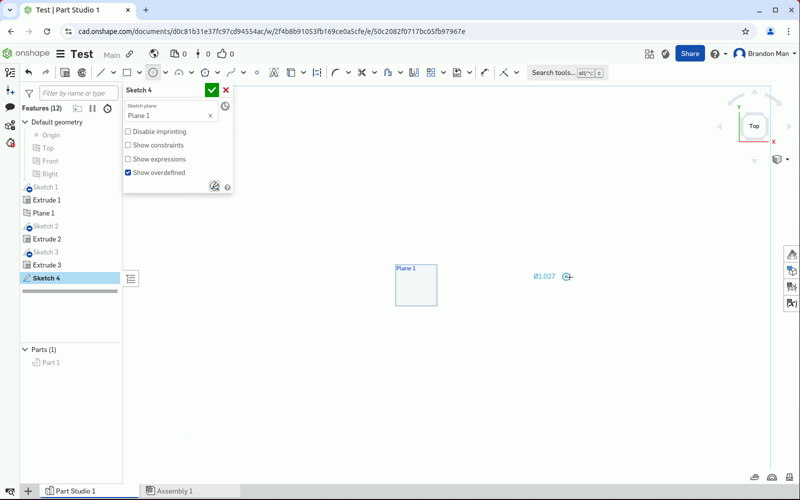
scroll(6)
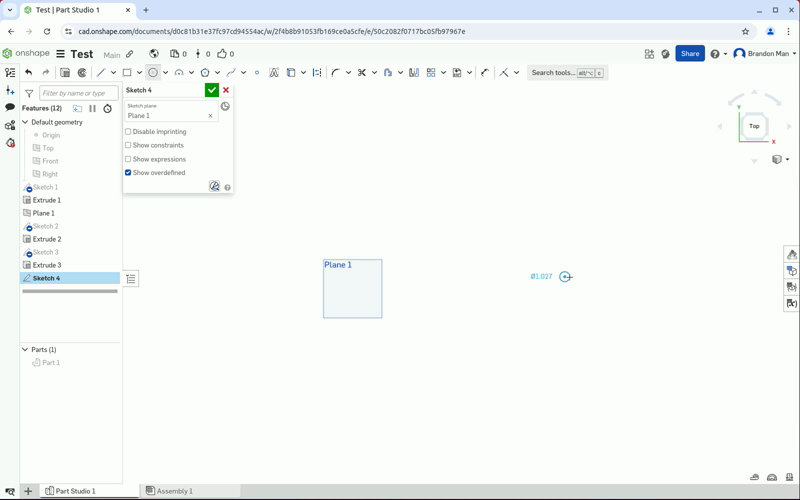
scroll(6)
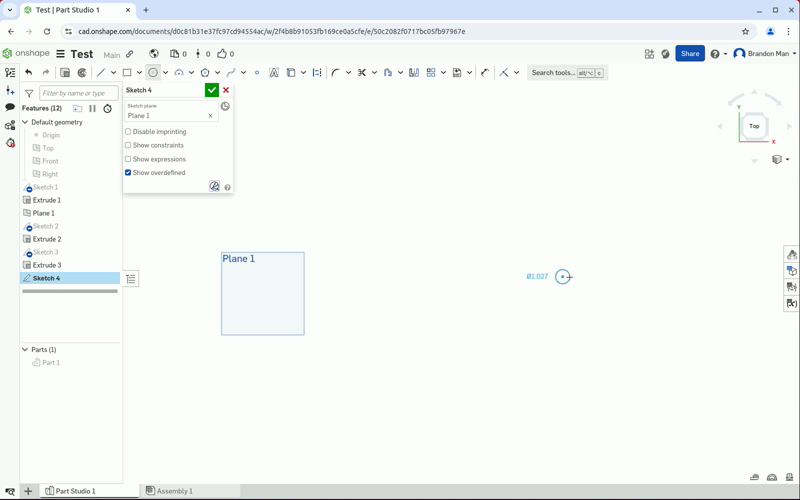
scroll(6)
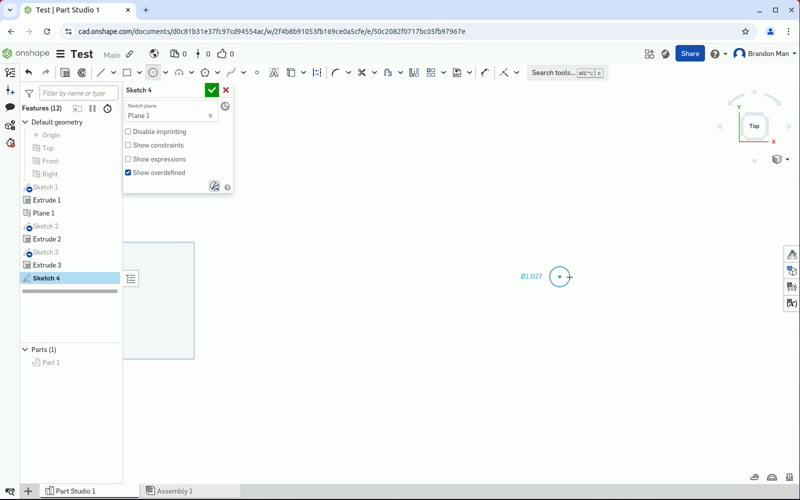
scroll(6)
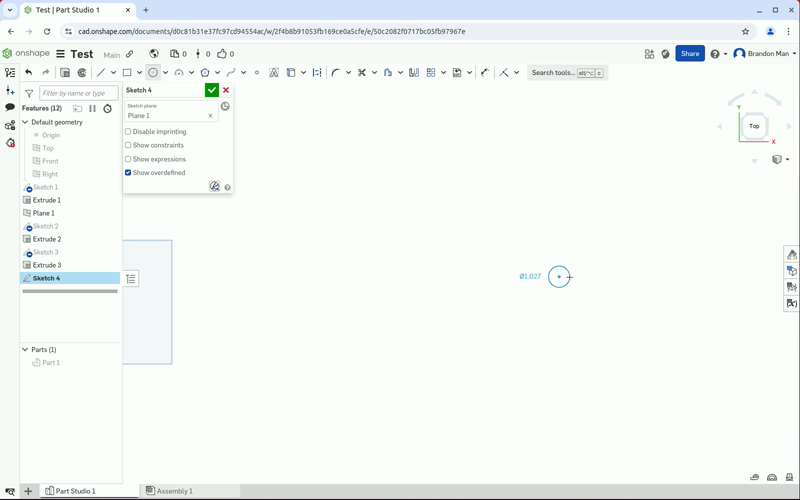
scroll(6)
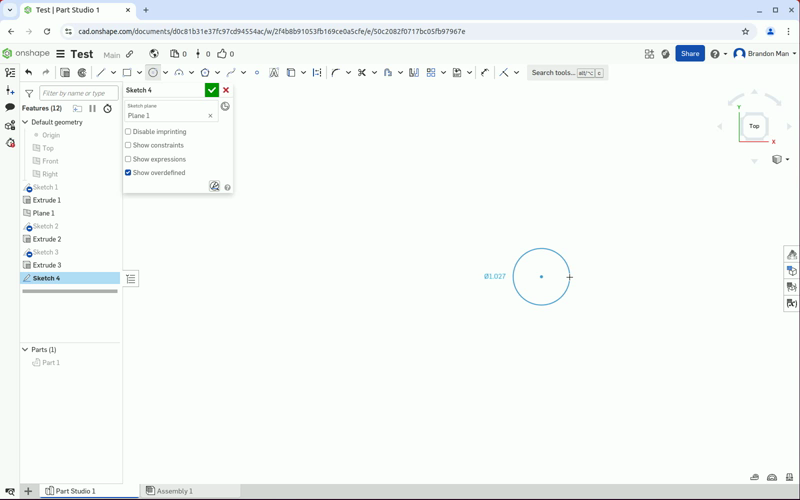
click(569, 276)
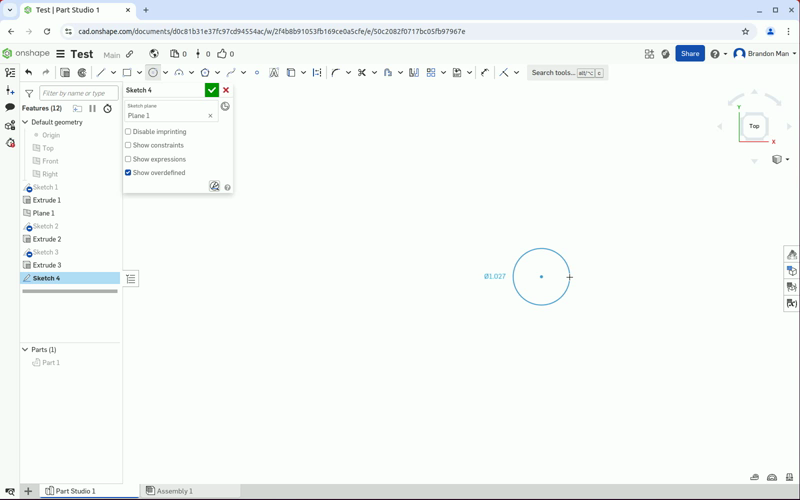
scroll(-6)
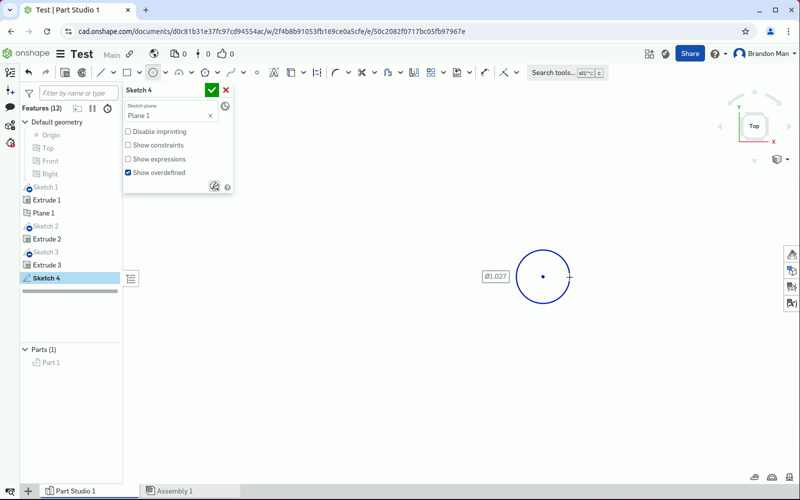
scroll(-6)
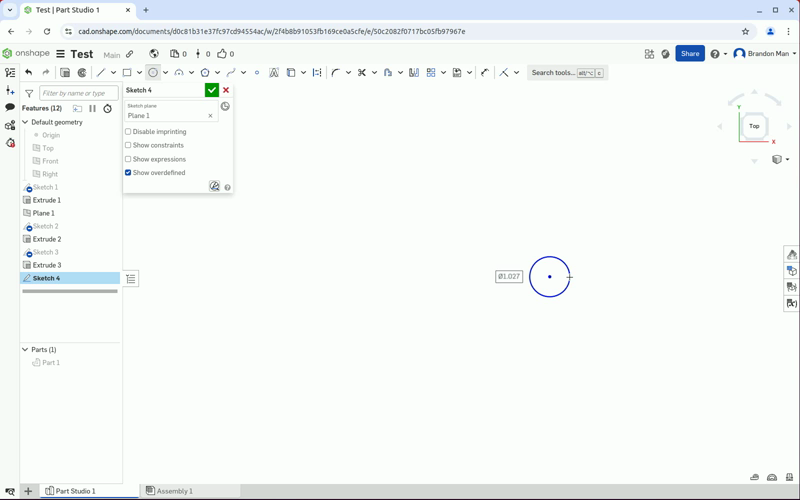
scroll(-6)
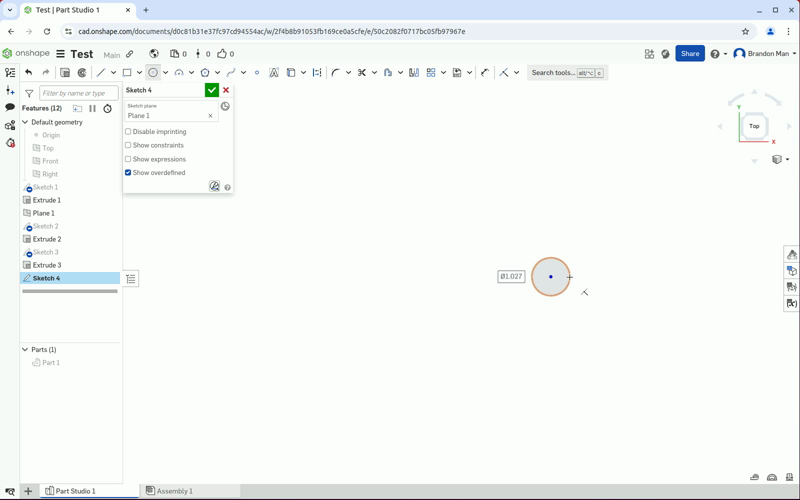
scroll(-6)
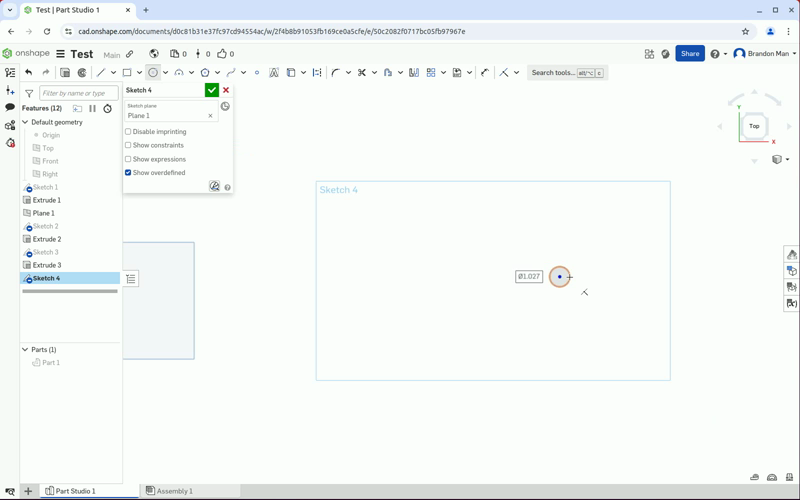
scroll(-6)
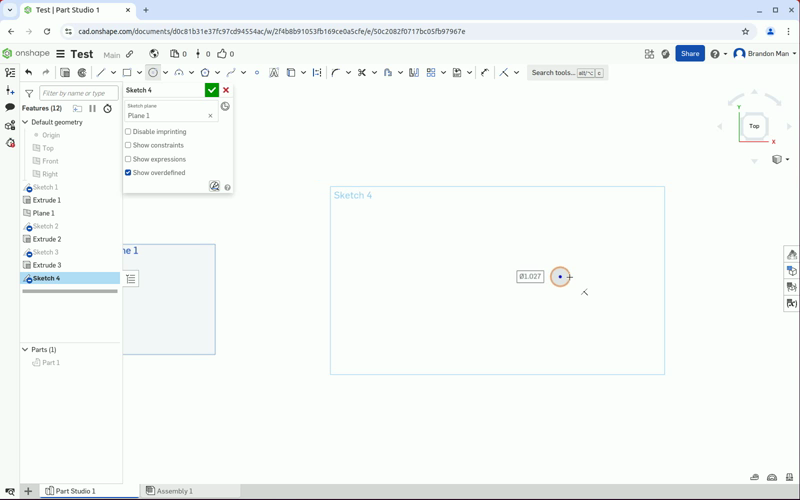
scroll(-6)
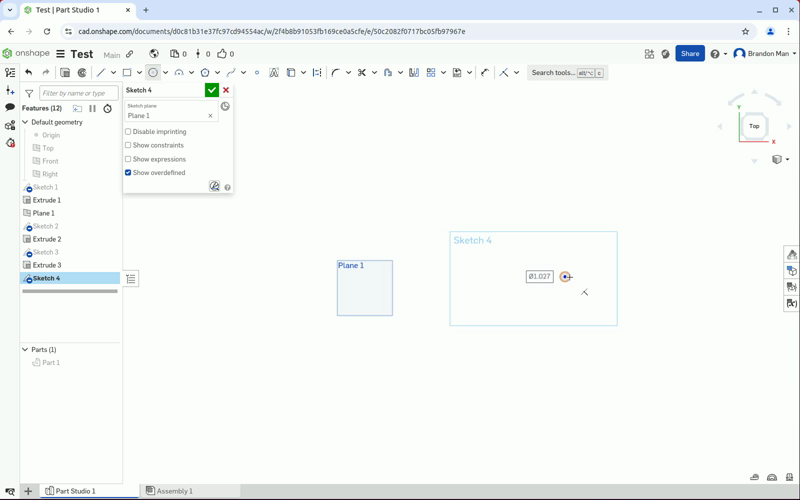
scroll(-6)
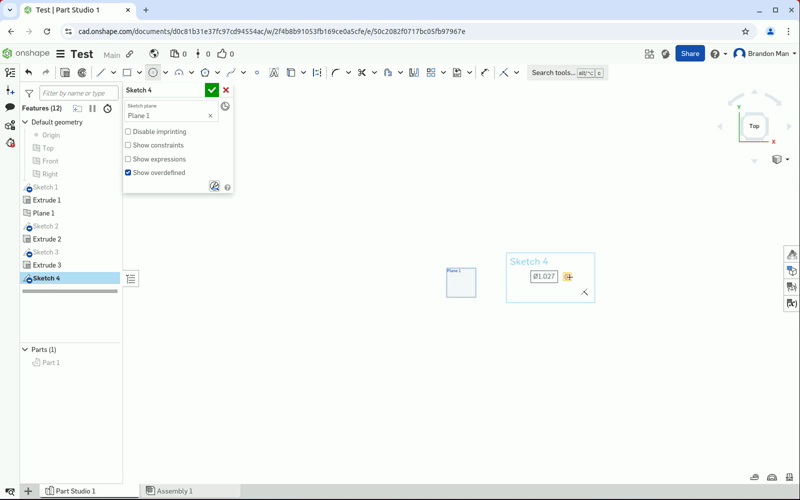
key(esc)
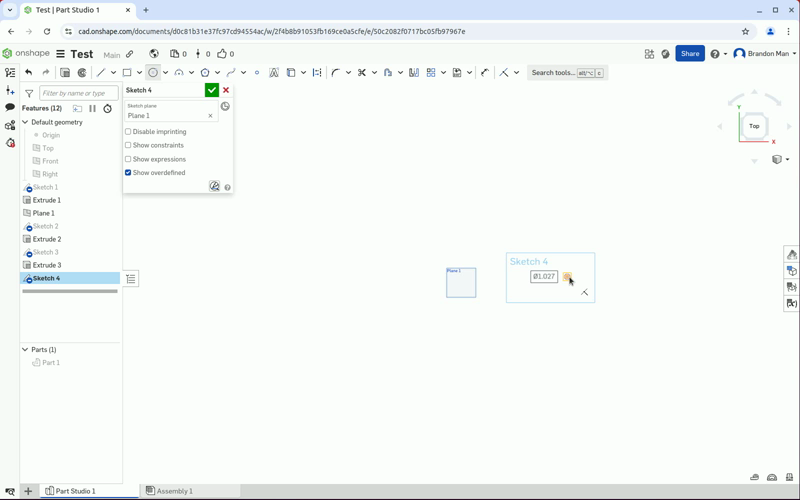
mouse_move(568, 277)
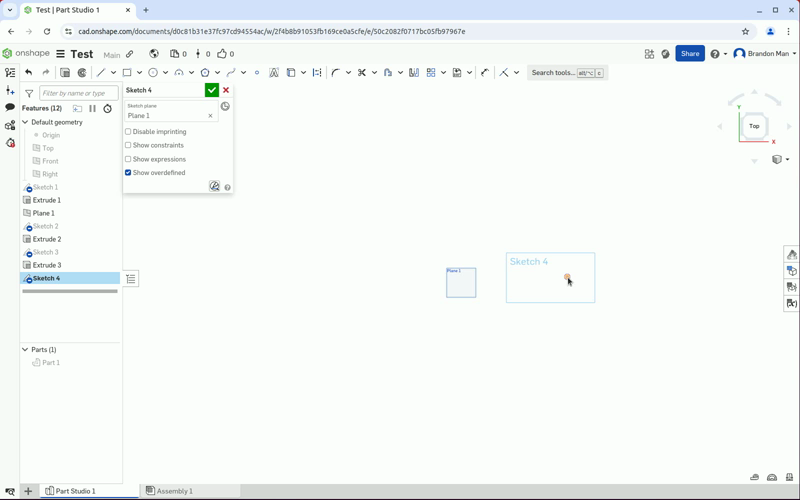
scroll(6)
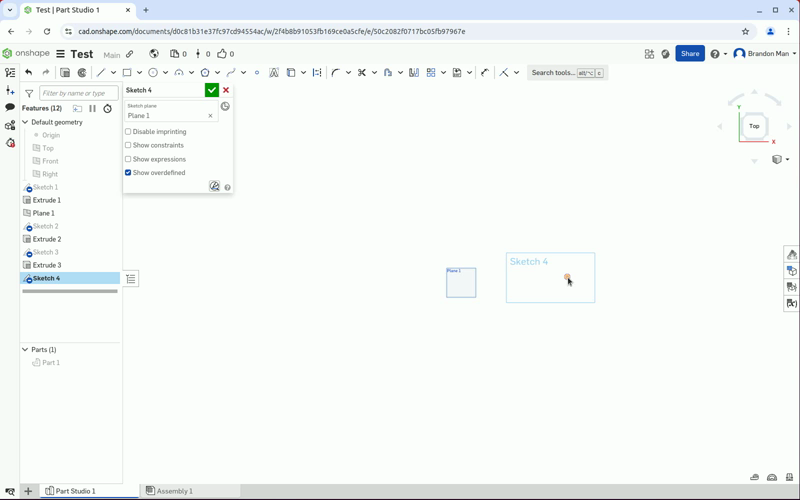
scroll(6)
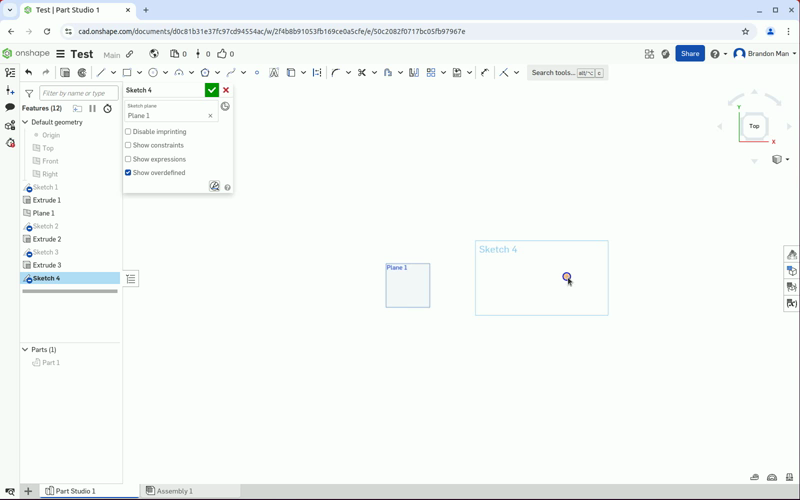
scroll(6)
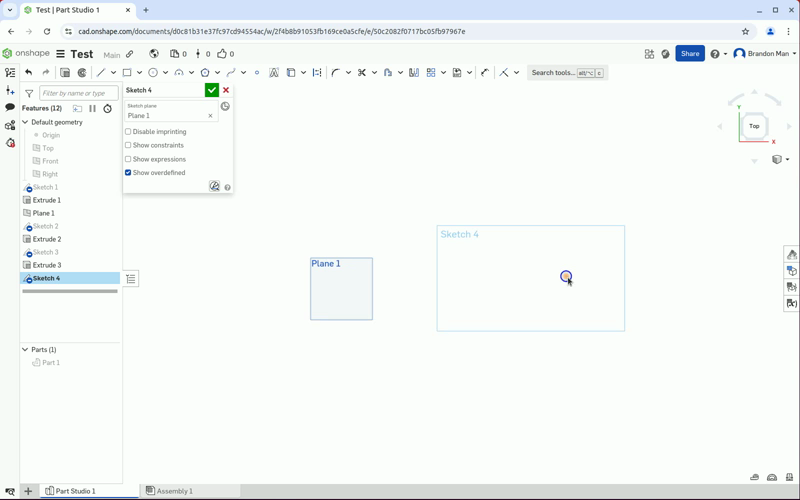
scroll(6)
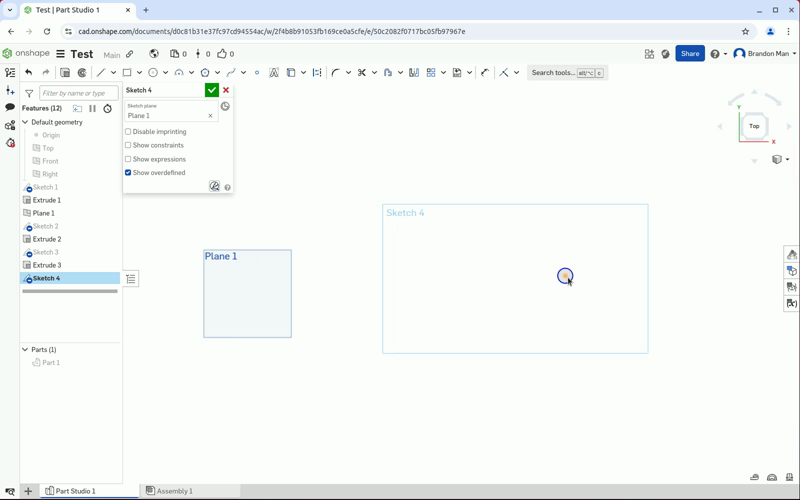
scroll(6)
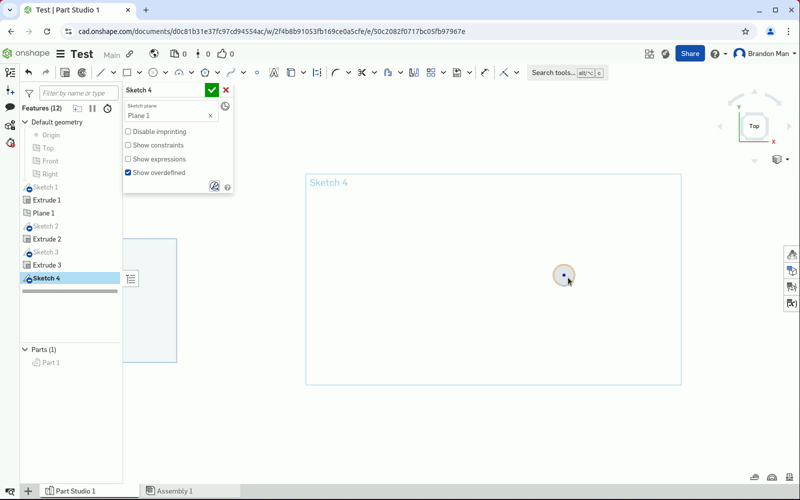
scroll(6)
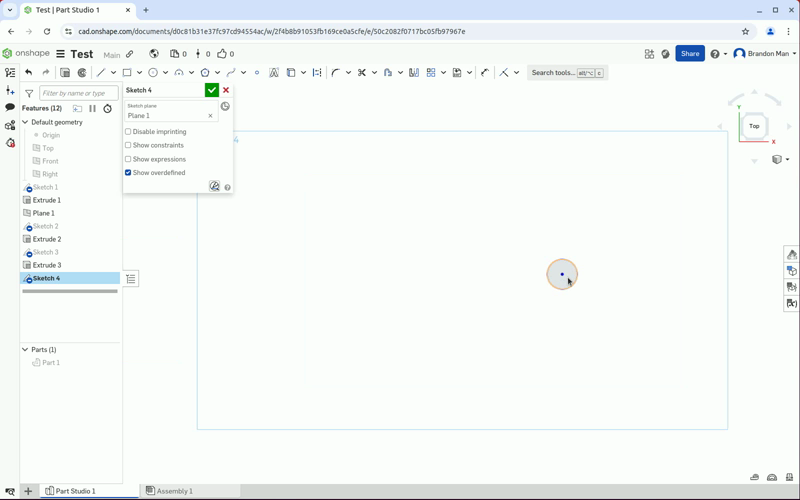
scroll(6)
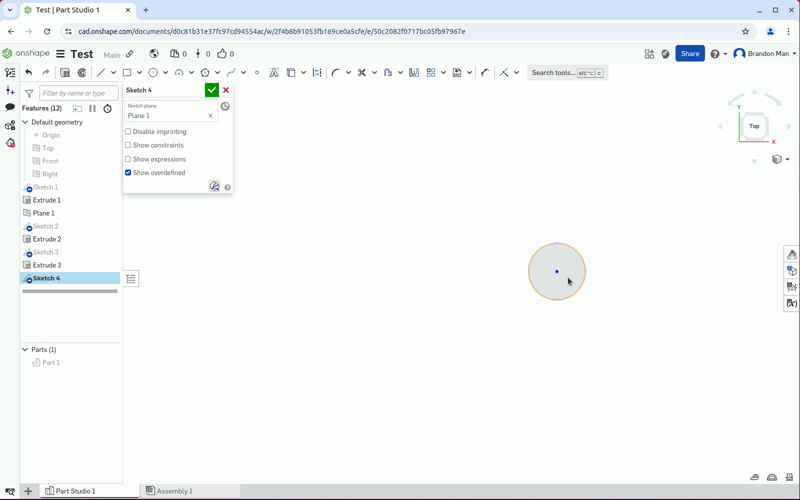
click(568, 277)
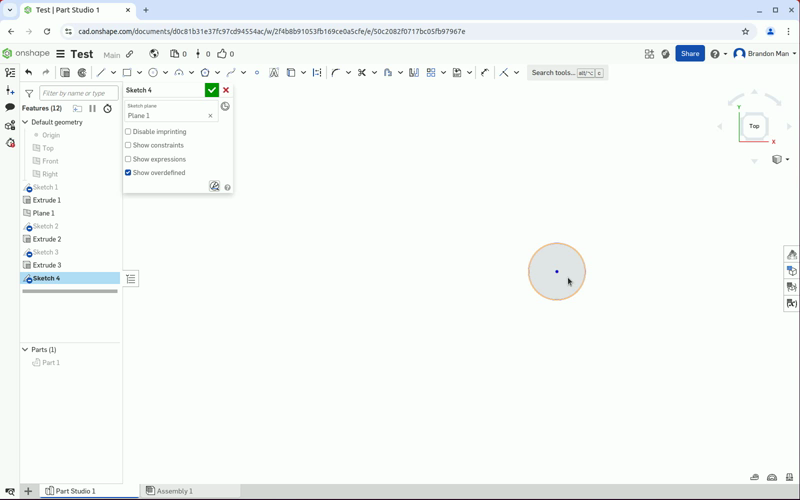
scroll(-6)
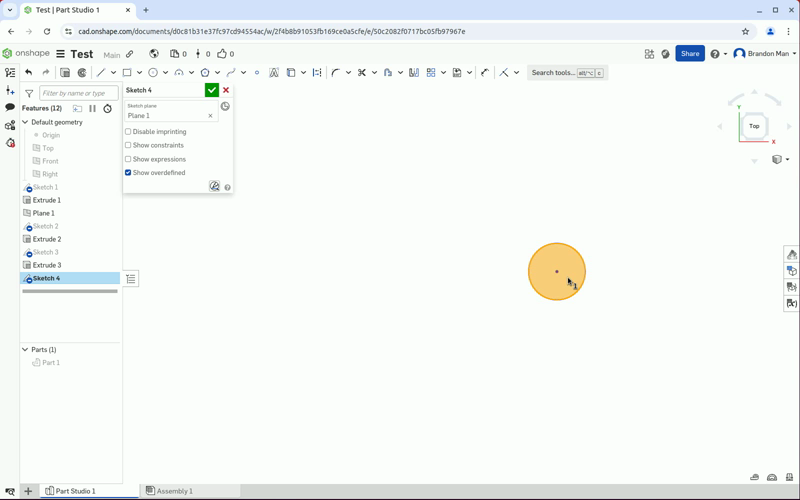
scroll(-6)
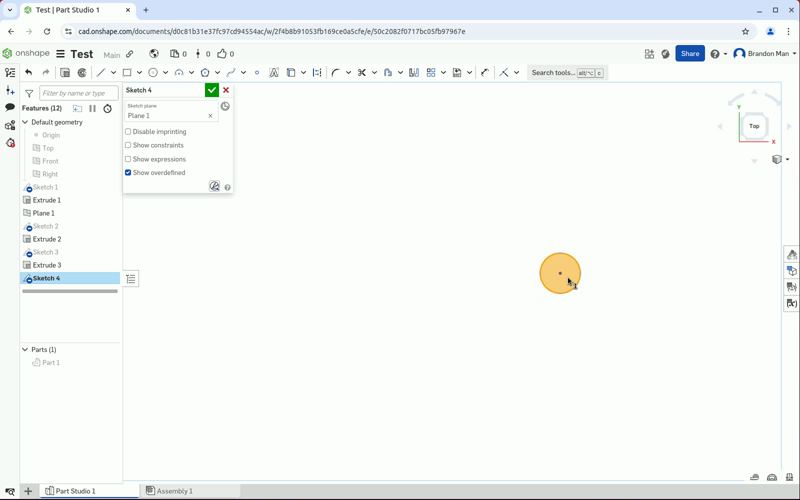
scroll(-6)
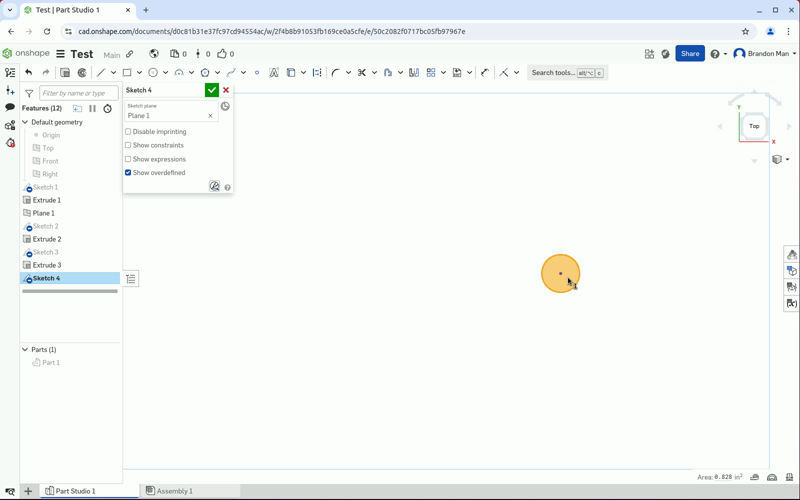
scroll(-6)
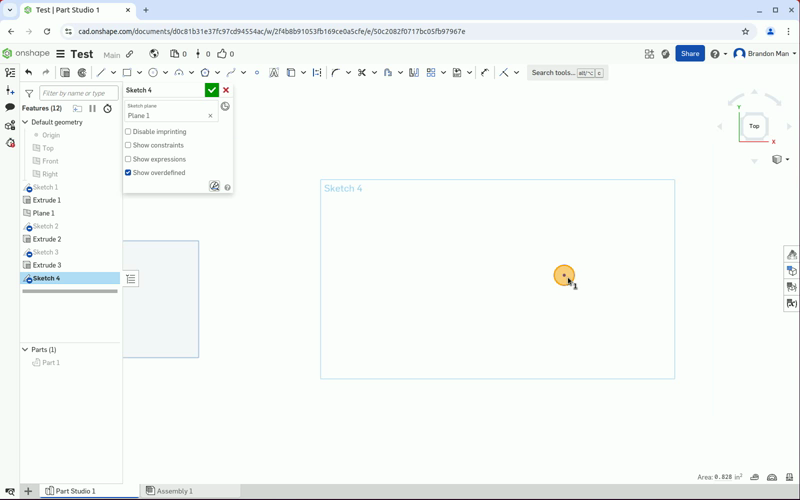
scroll(-6)
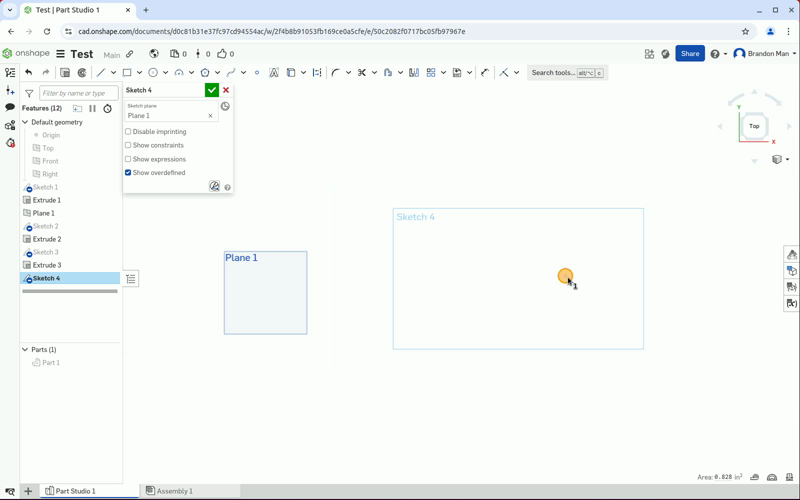
scroll(-6)
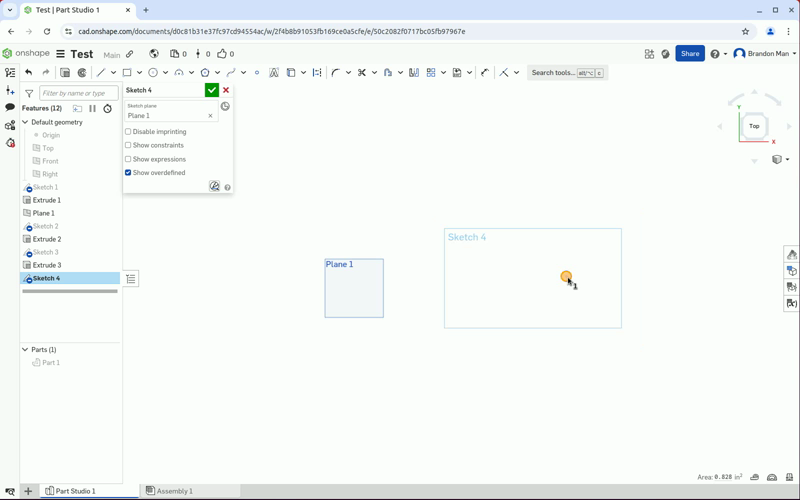
scroll(-6)
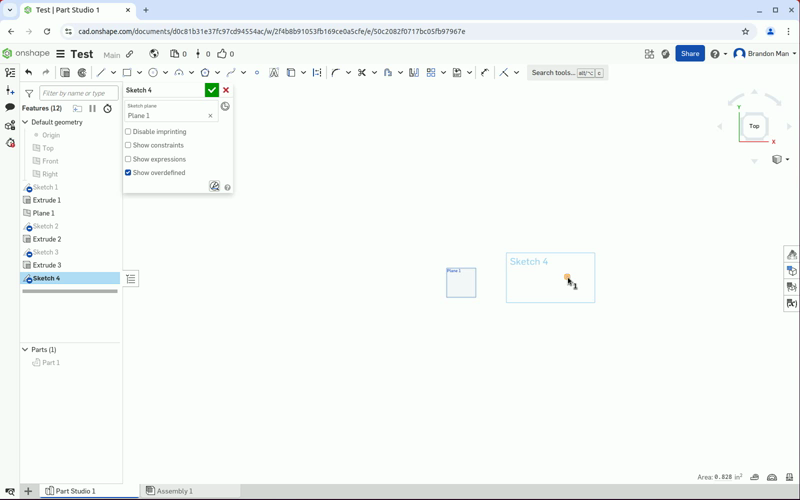
mouse_move(73, 352)
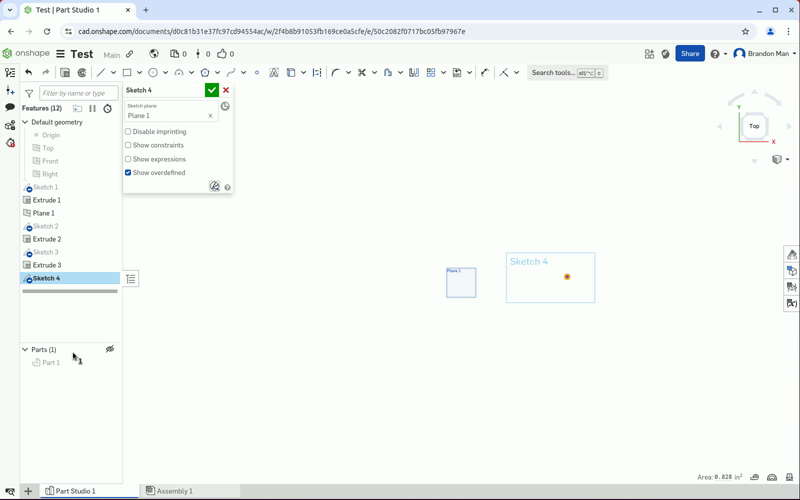
key(shift+y)
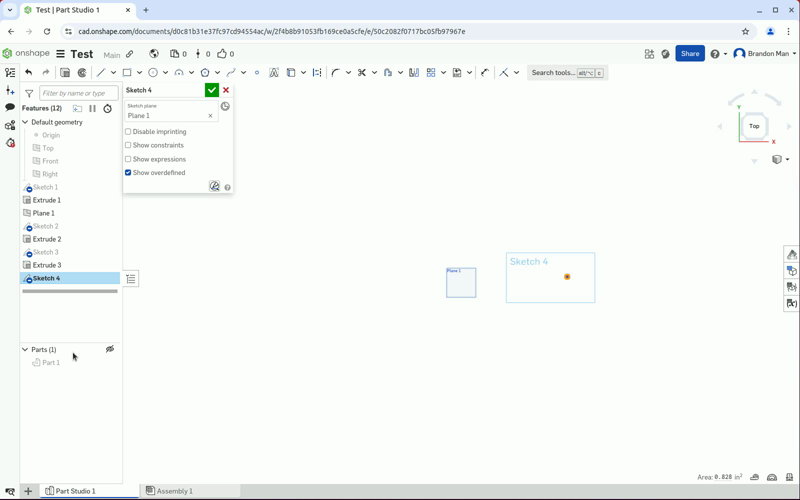
key(shift+e)
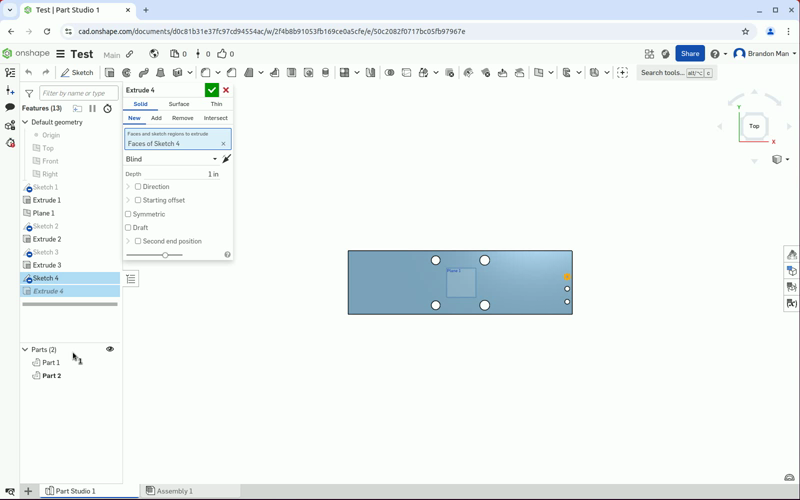
mouse_move(143, 106)
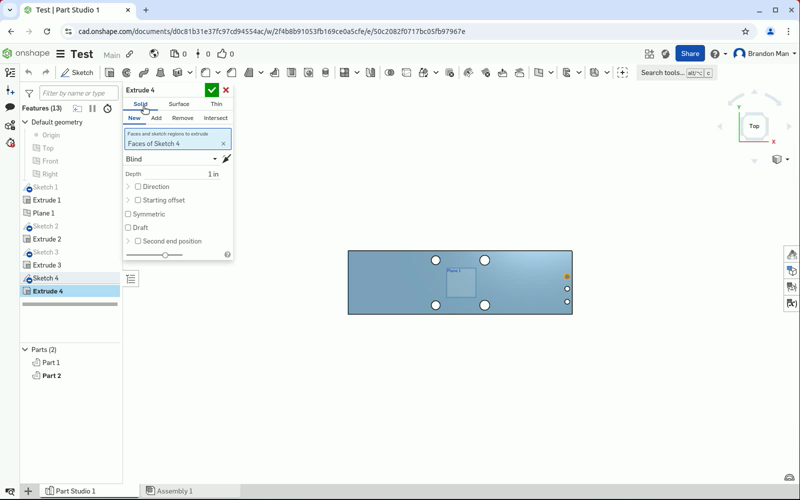
click(143, 106)
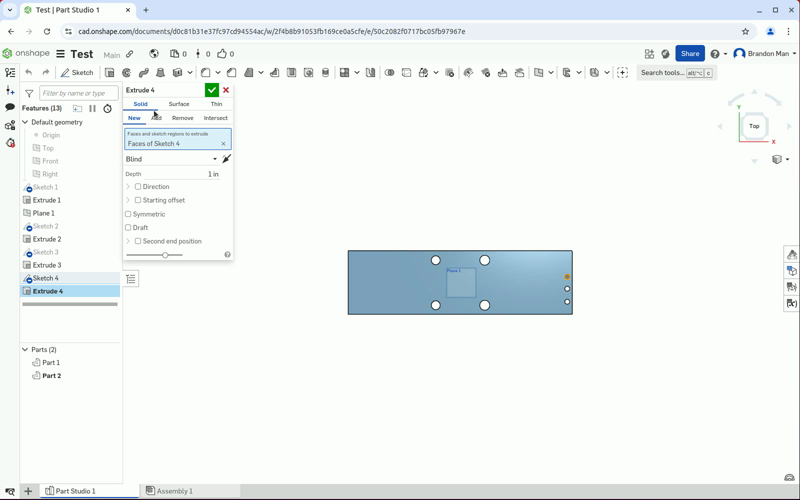
mouse_move(186, 120)
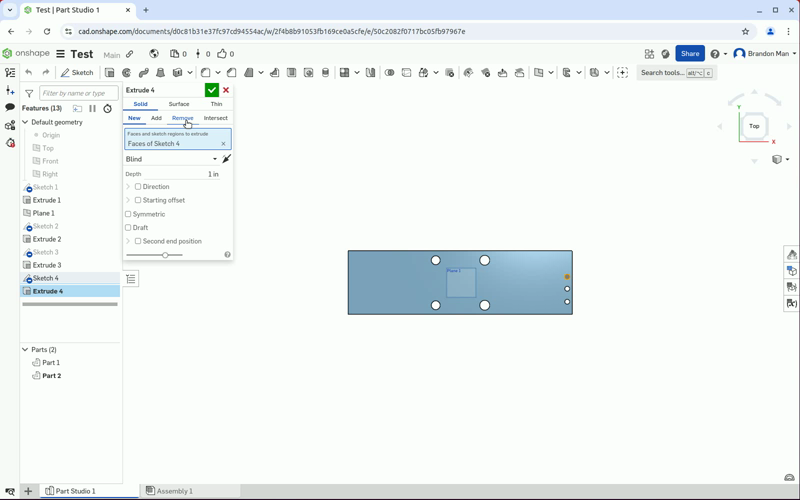
click(186, 120)
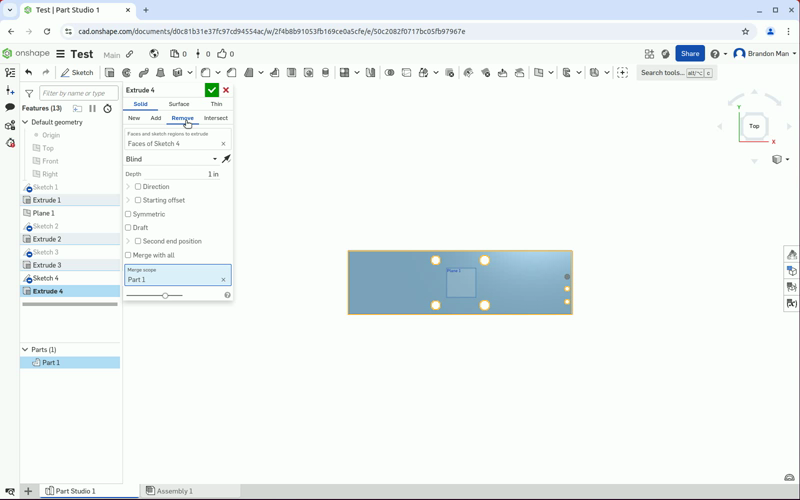
key(tab, 4)
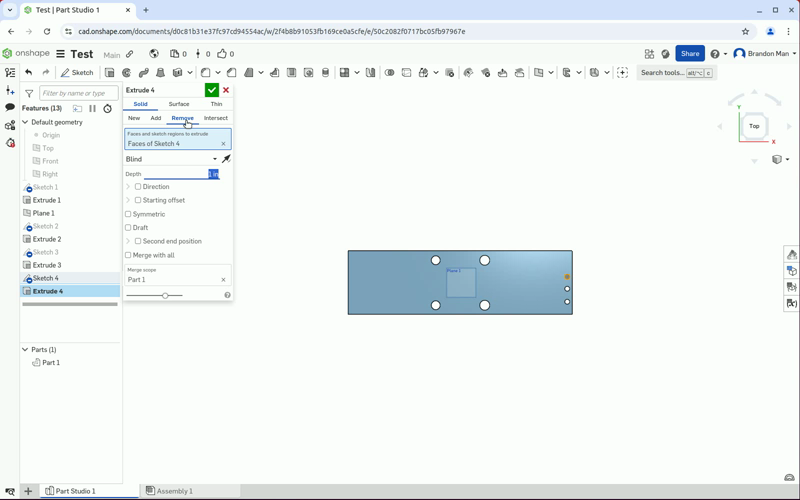
text(3.129)
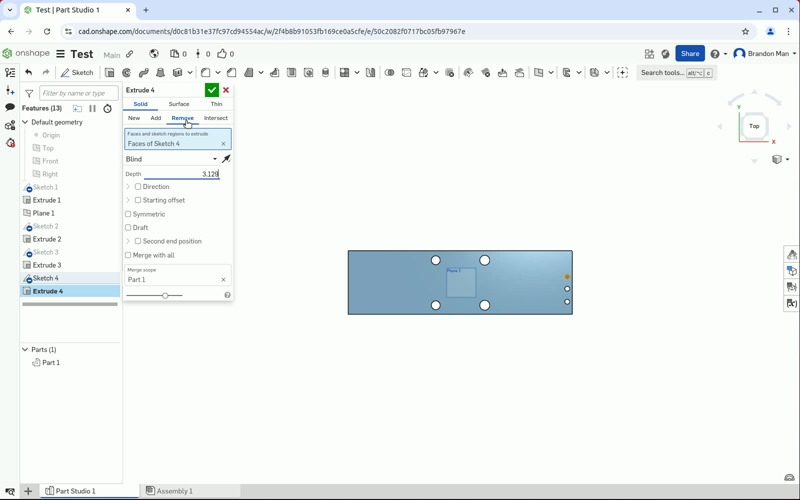
key(tab, 6)
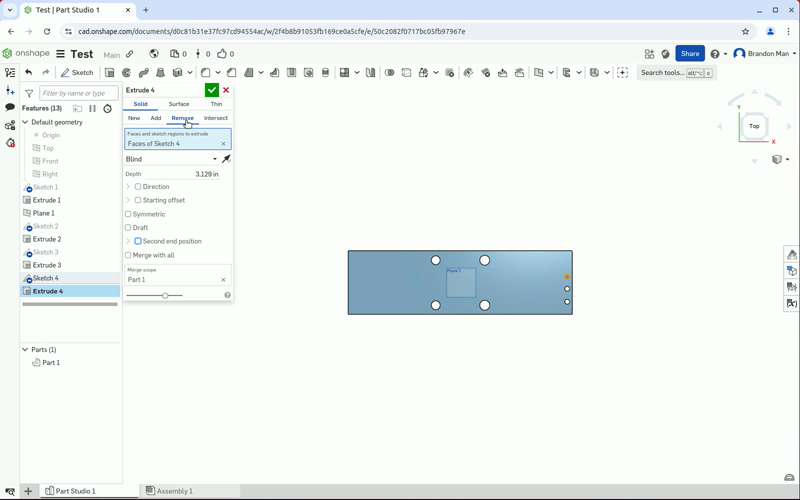
key(space)
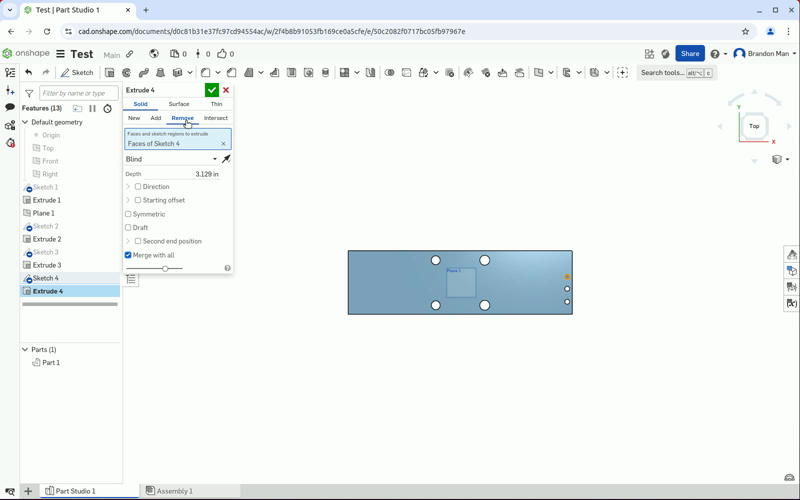
key(enter)
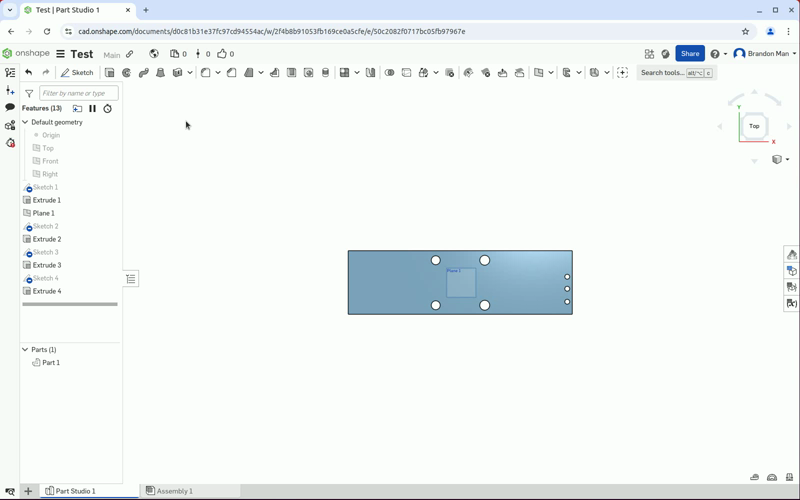
key(shift+h)
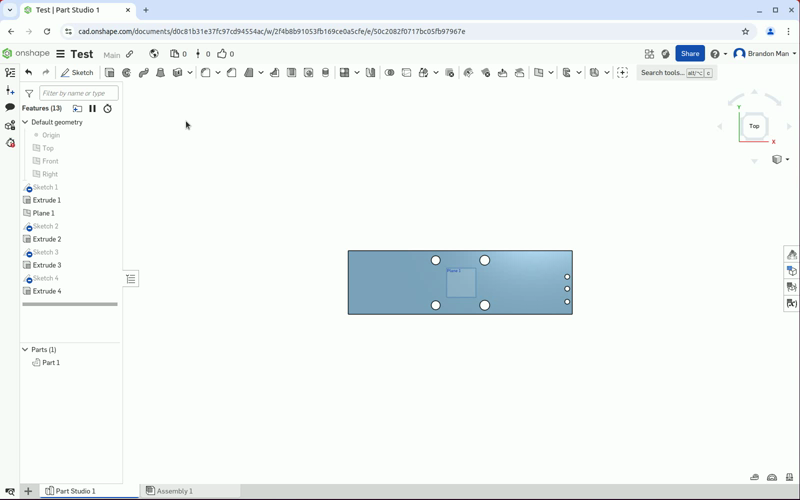
key(shift+h)
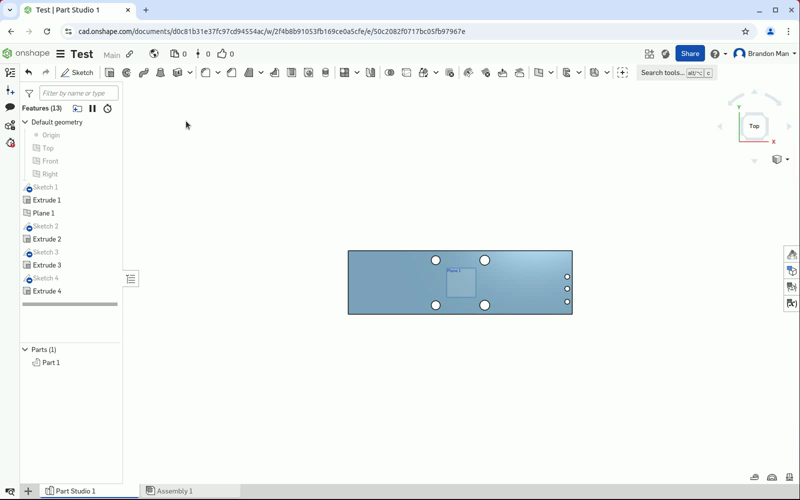
mouse_move(73, 189)
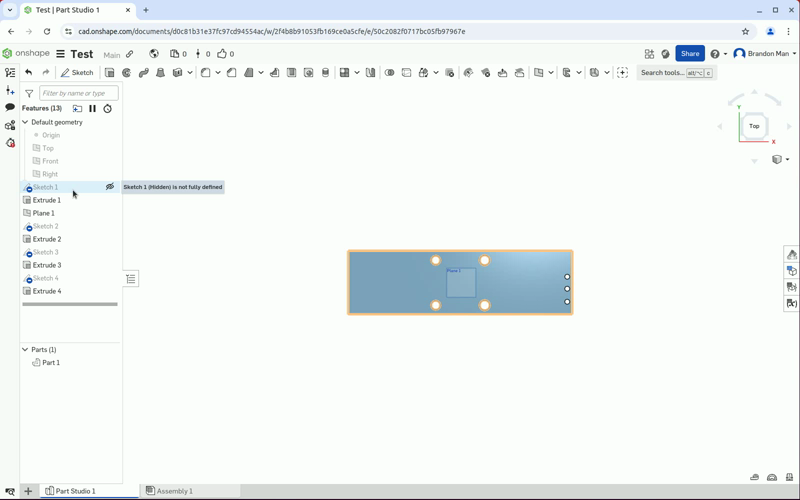
click(73, 189)
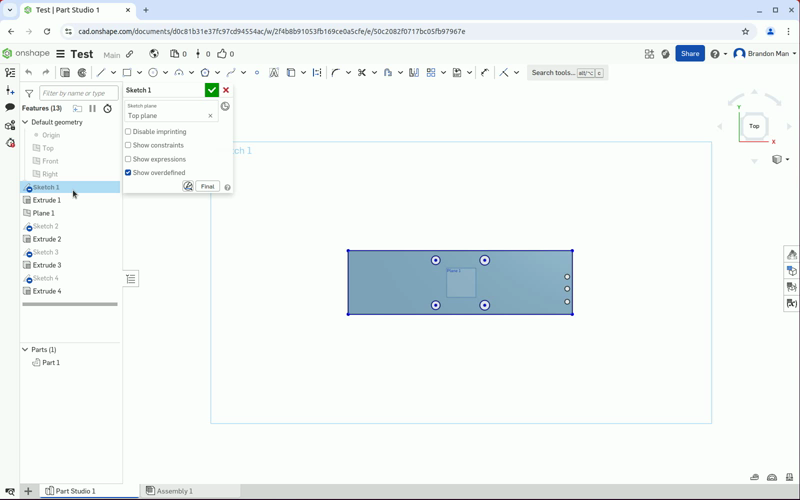
mouse_move(229, 92)
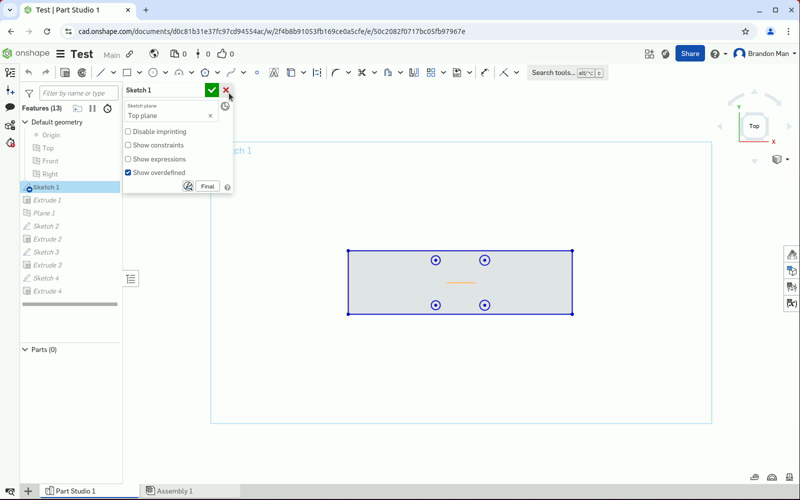
click(229, 92)
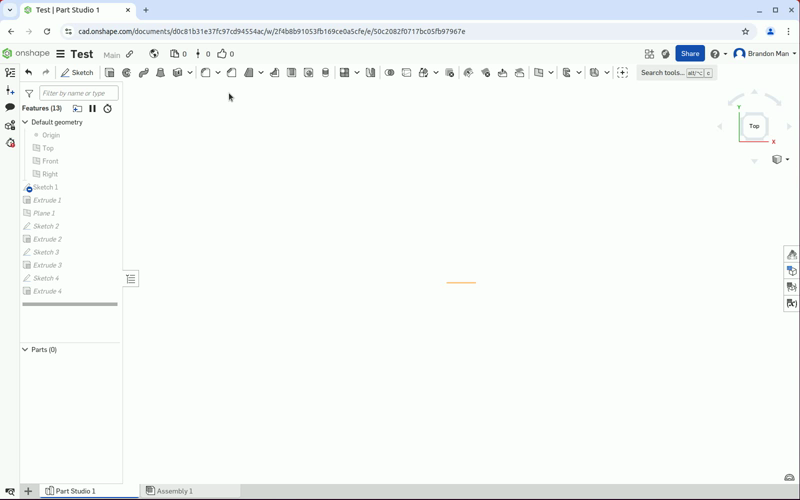
key(shift+s)
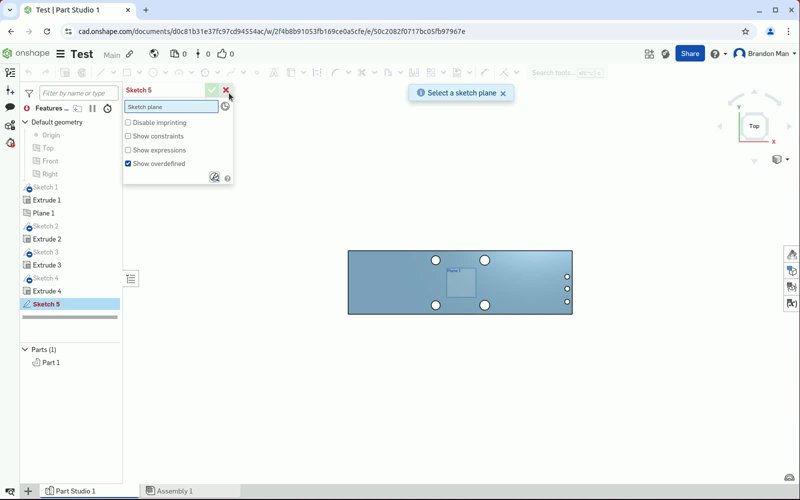
mouse_move(73, 215)
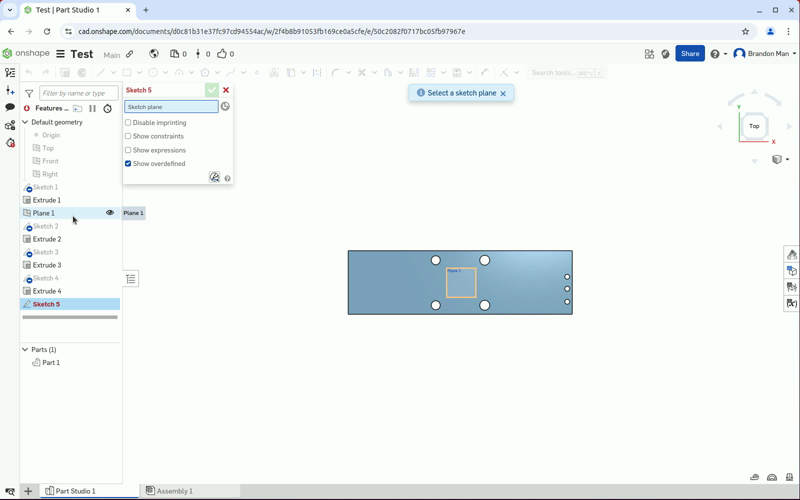
click(73, 215)
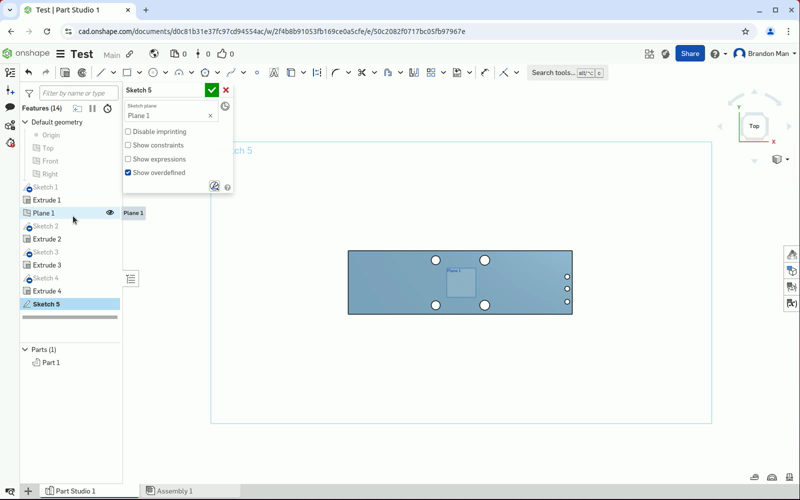
mouse_move(73, 352)
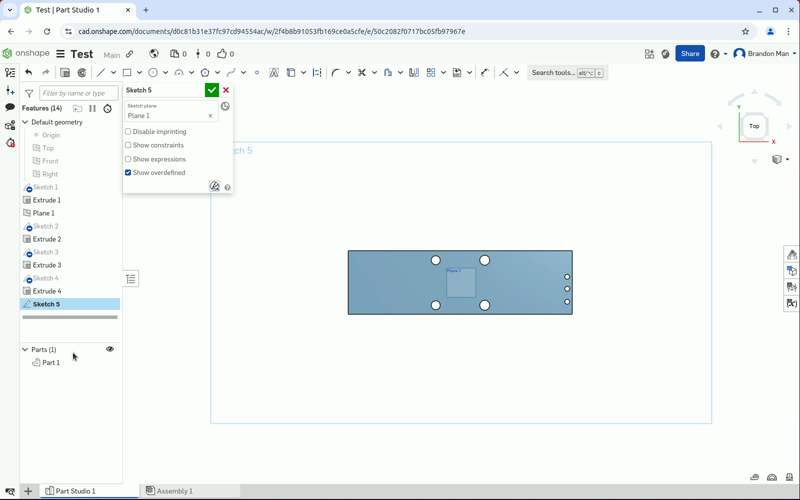
key(y)
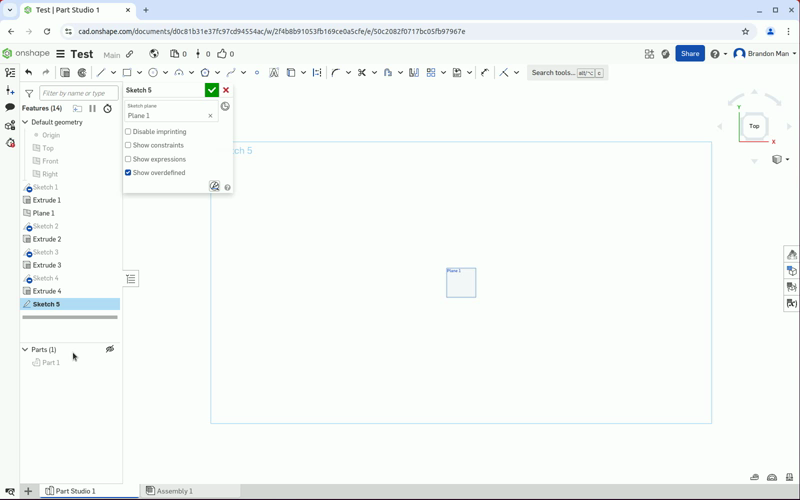
key(c)
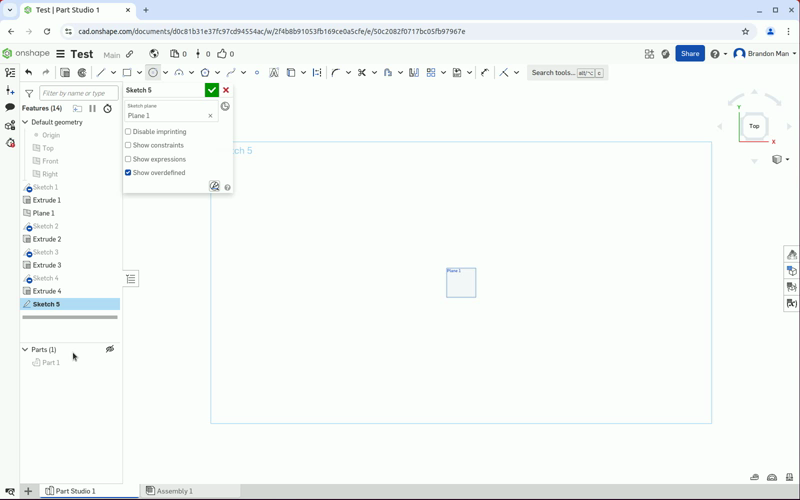
key_down(shift)
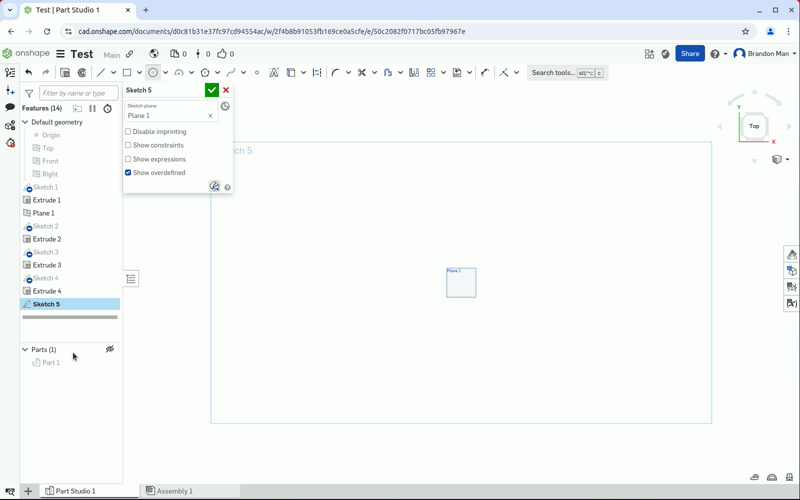
mouse_move(567, 264)
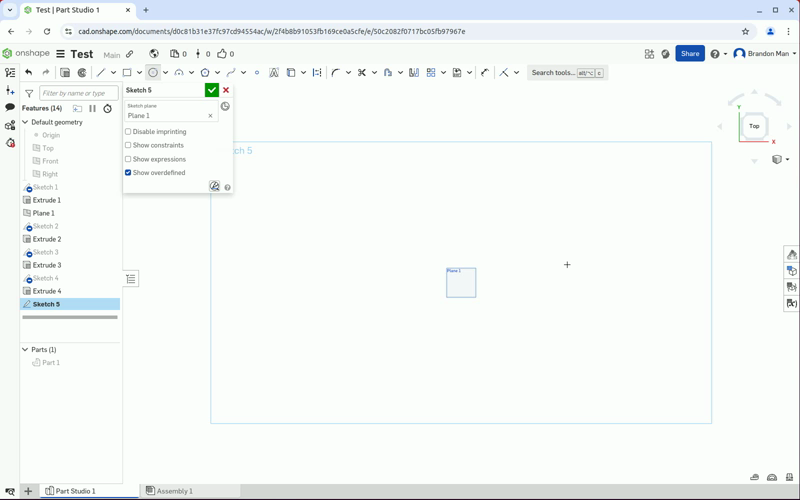
click(567, 264)
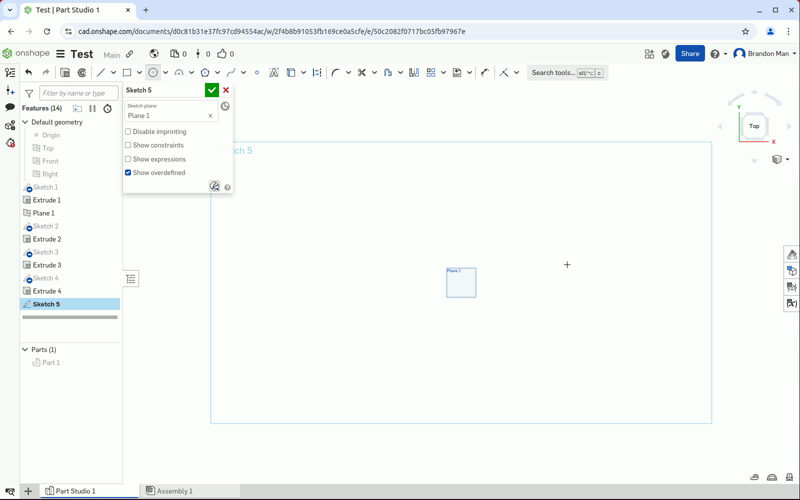
key_up(shift)
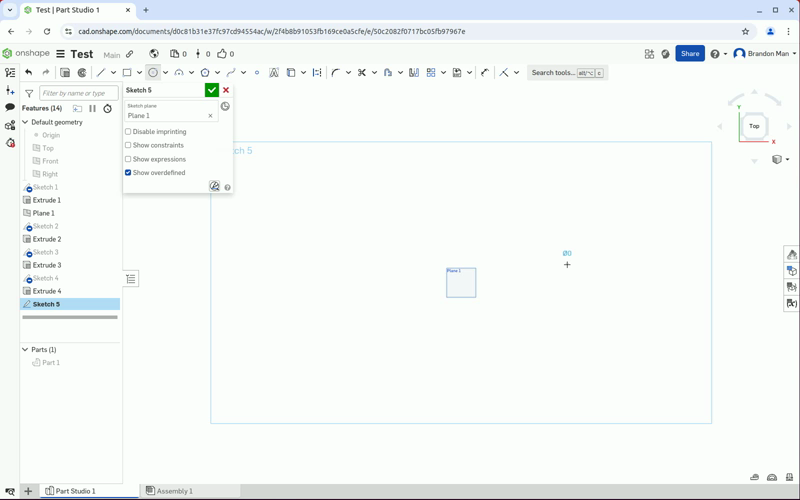
mouse_move(569, 264)
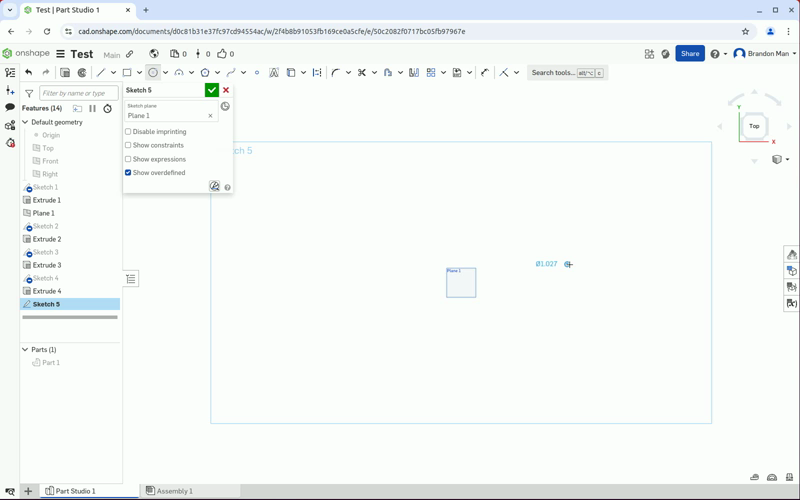
scroll(6)
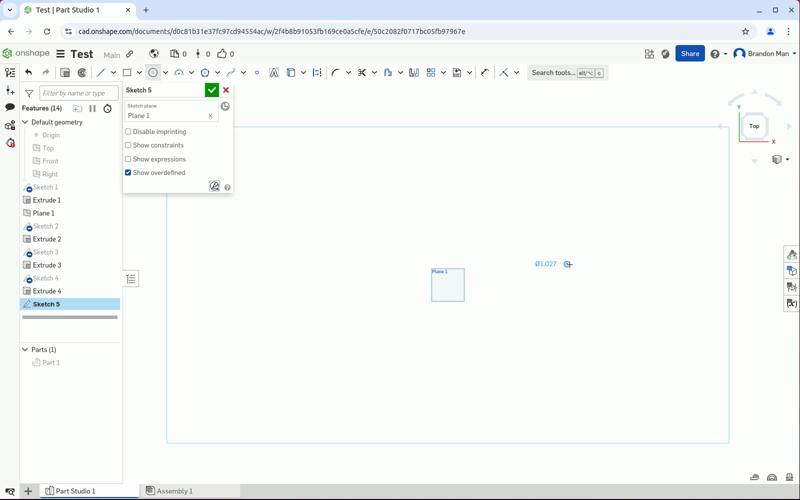
scroll(6)
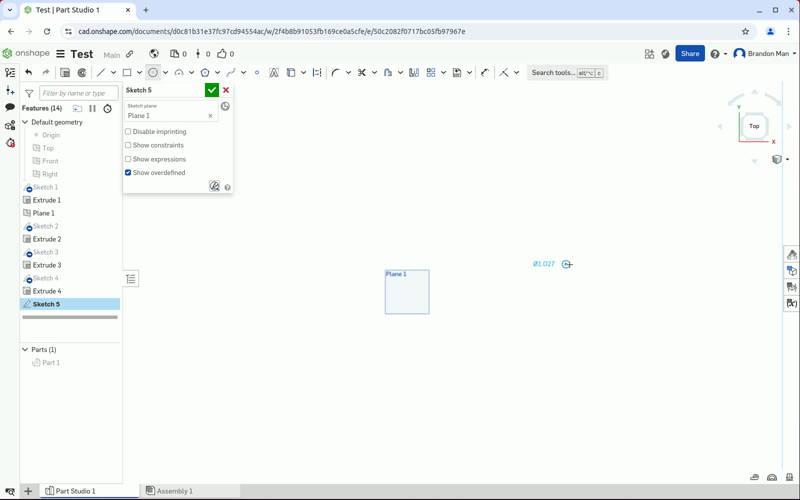
scroll(6)
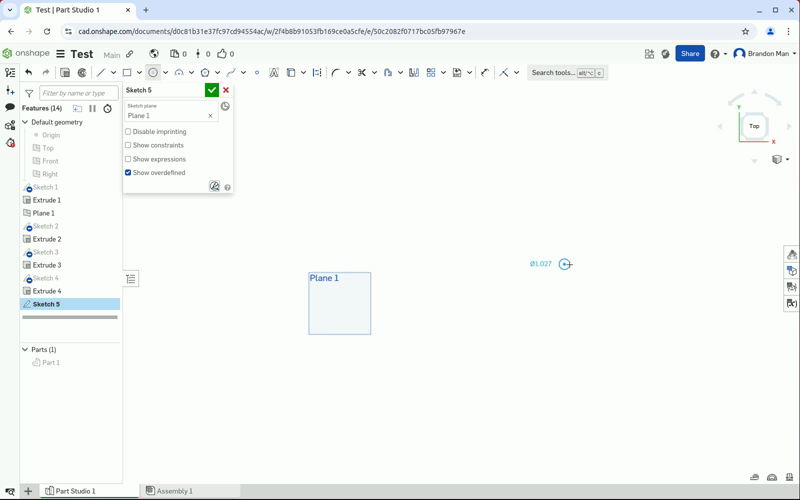
scroll(6)
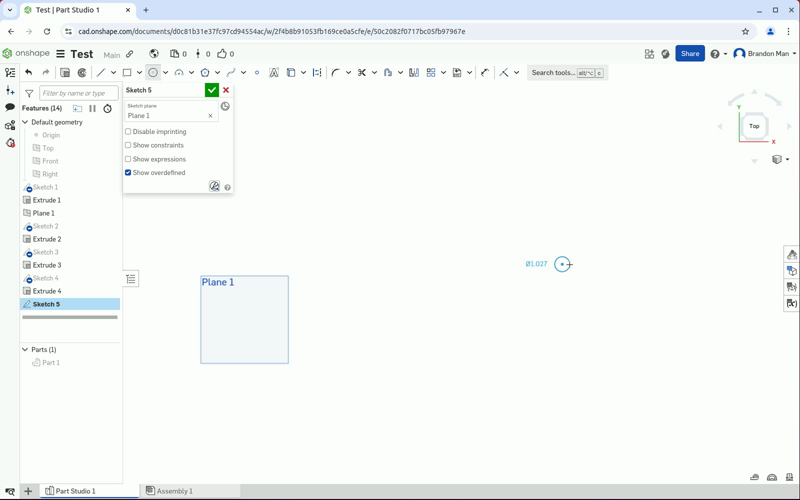
scroll(6)
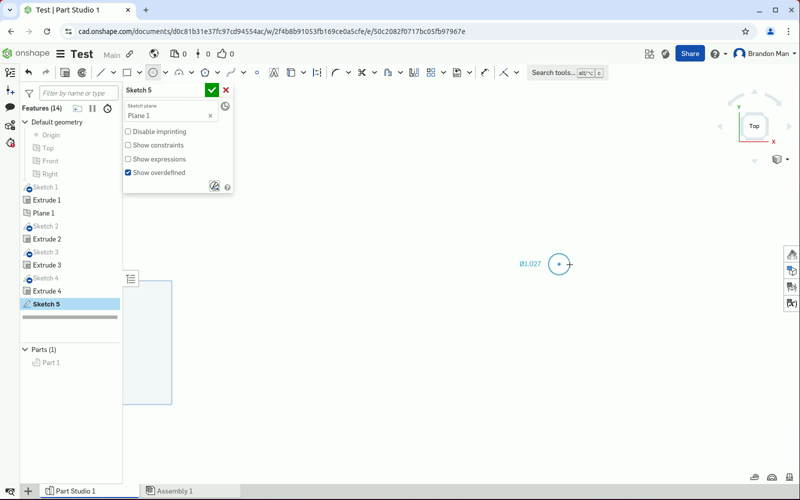
scroll(6)
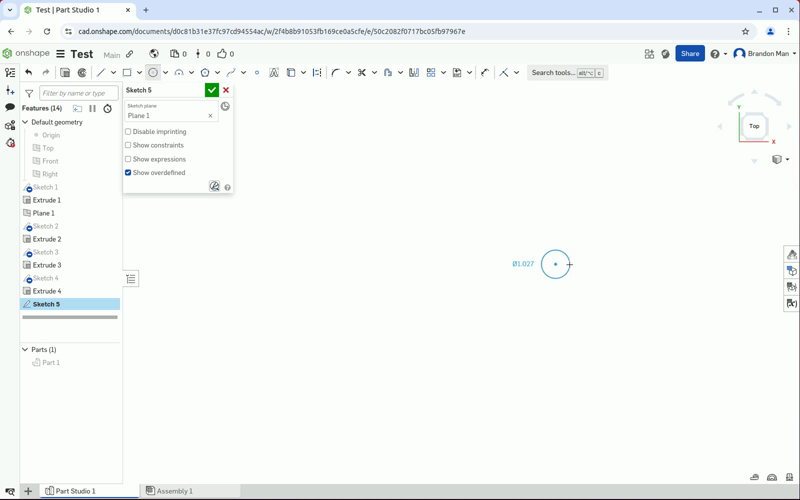
scroll(6)
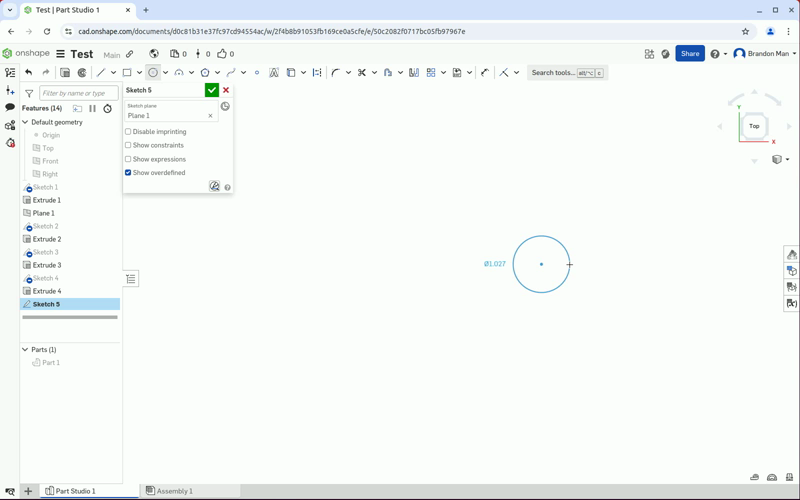
click(569, 264)
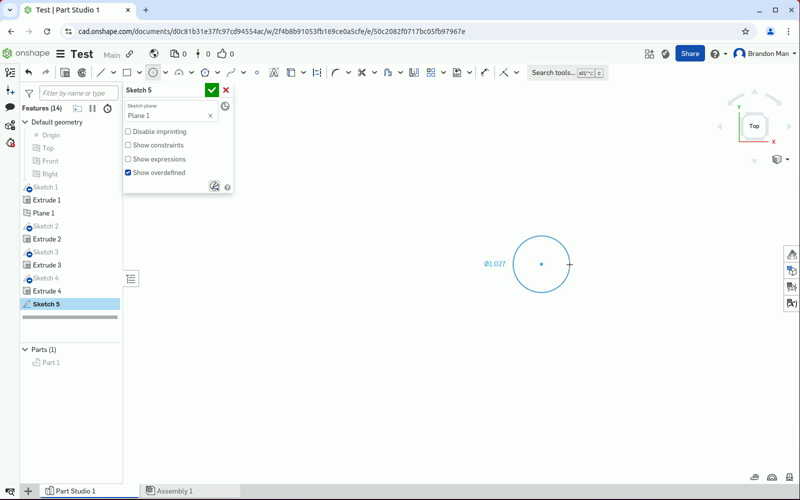
scroll(-6)
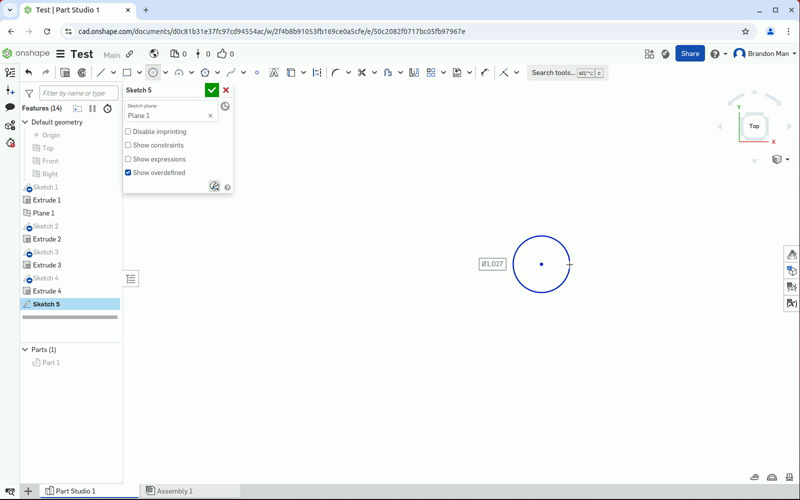
scroll(-6)
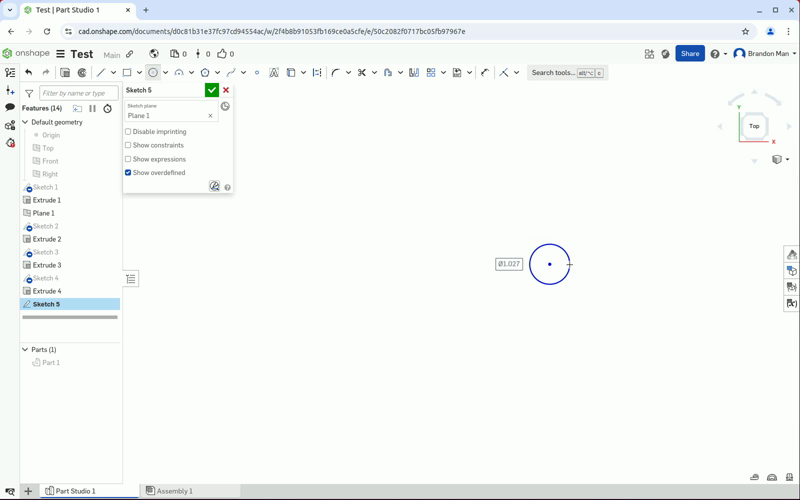
scroll(-6)
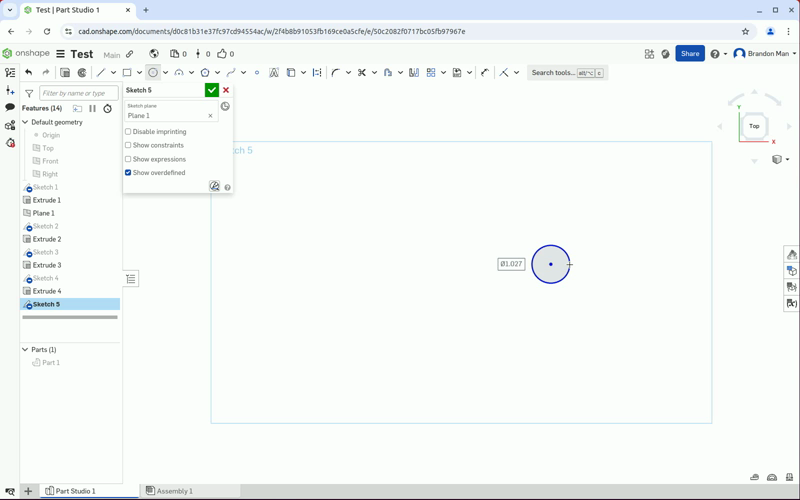
scroll(-6)
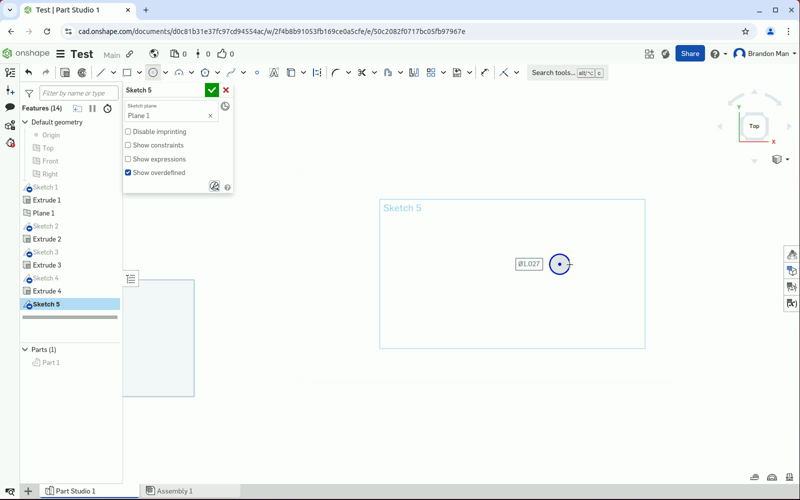
scroll(-6)
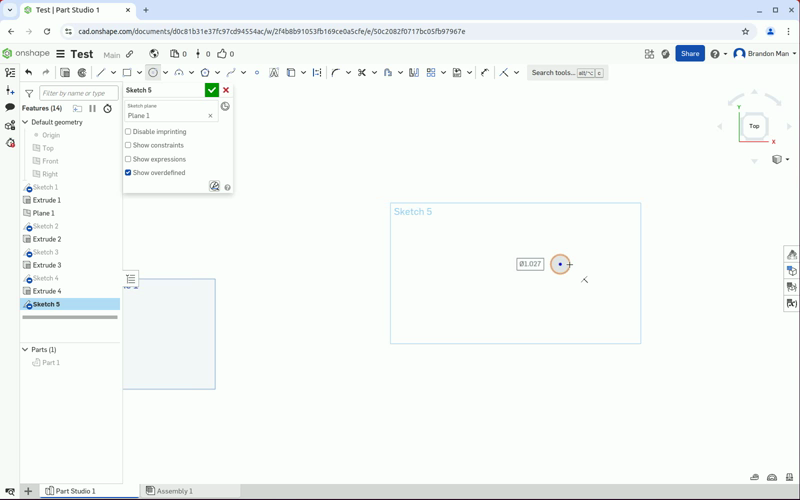
scroll(-6)
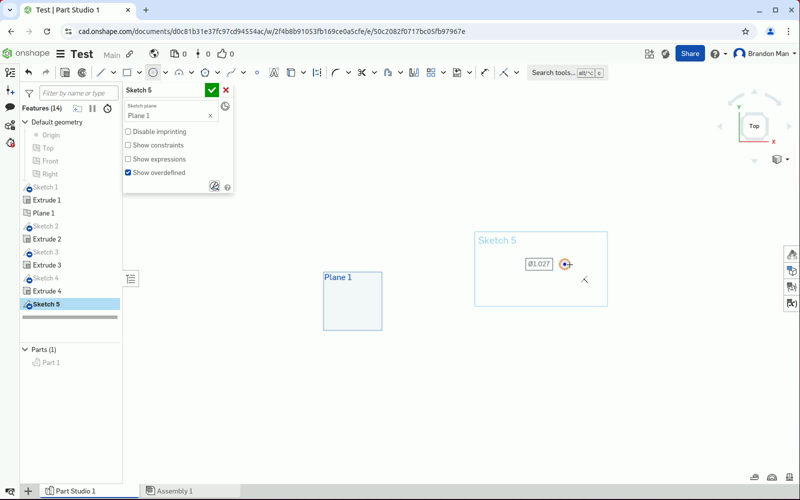
scroll(-6)
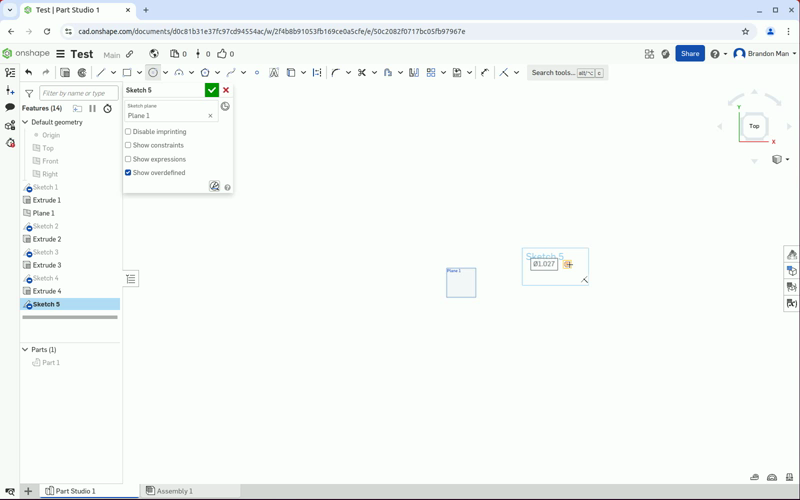
key(esc)
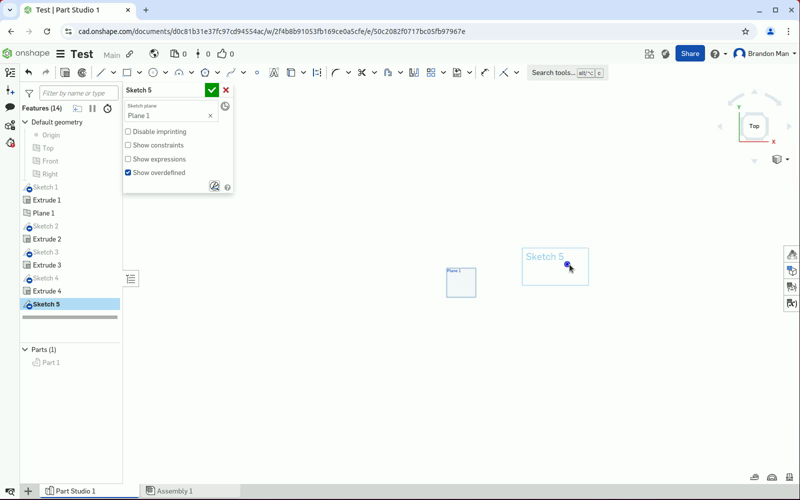
mouse_move(567, 265)
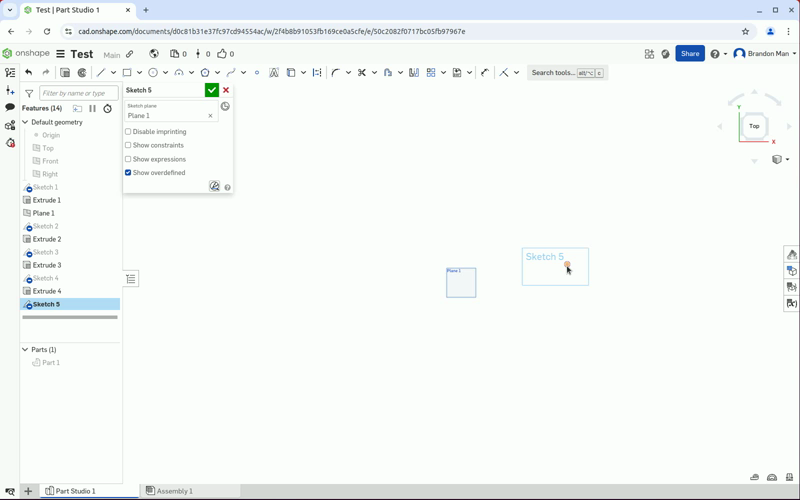
scroll(6)
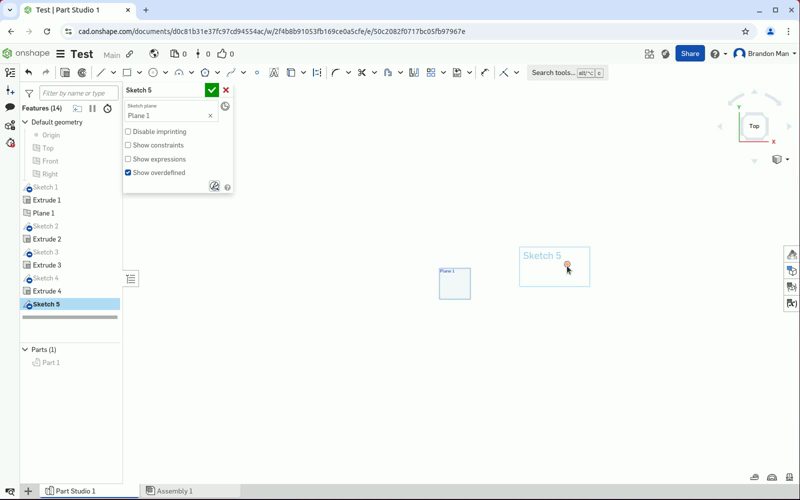
scroll(6)
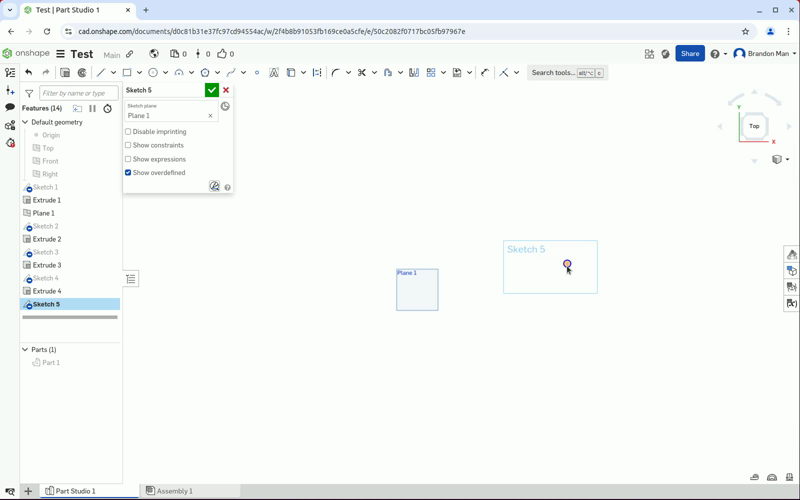
scroll(6)
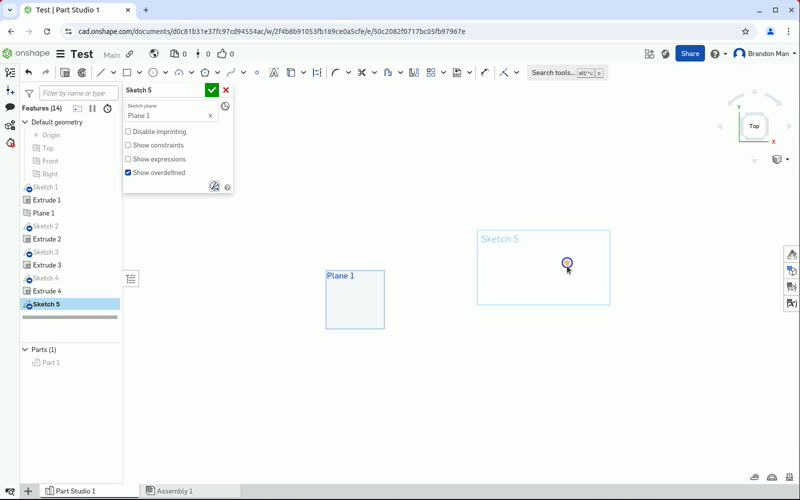
scroll(6)
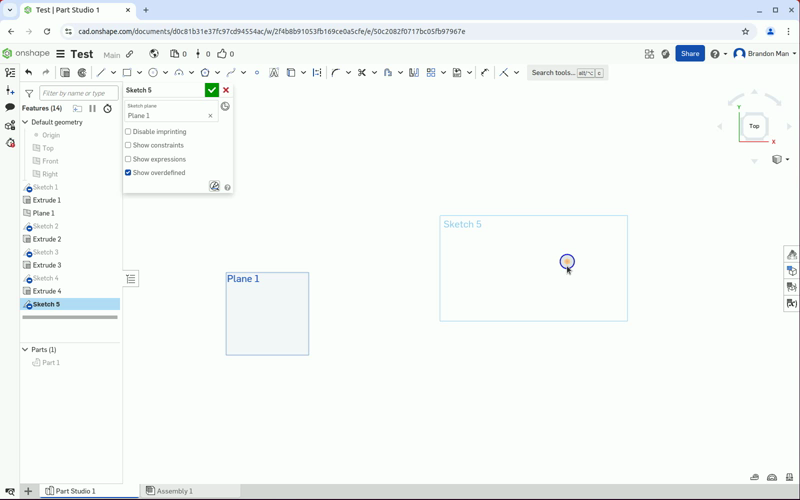
scroll(6)
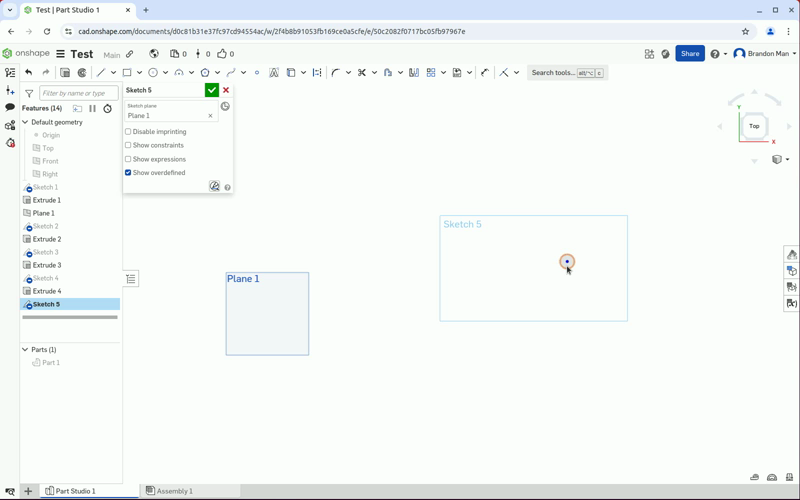
scroll(6)
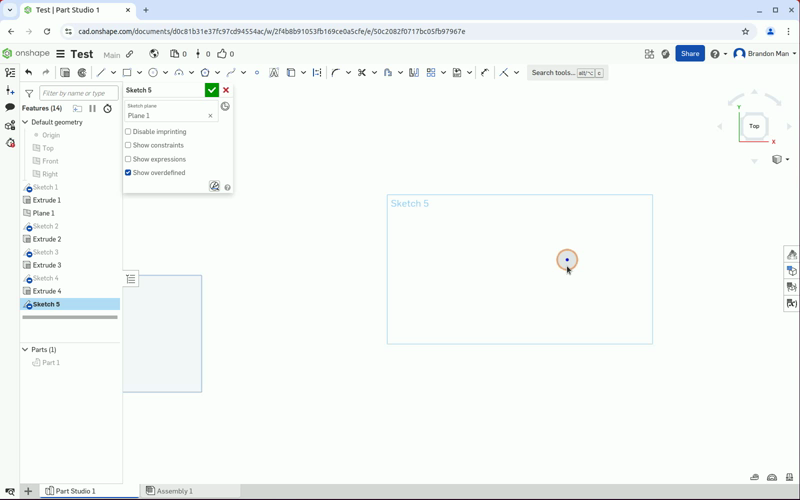
scroll(6)
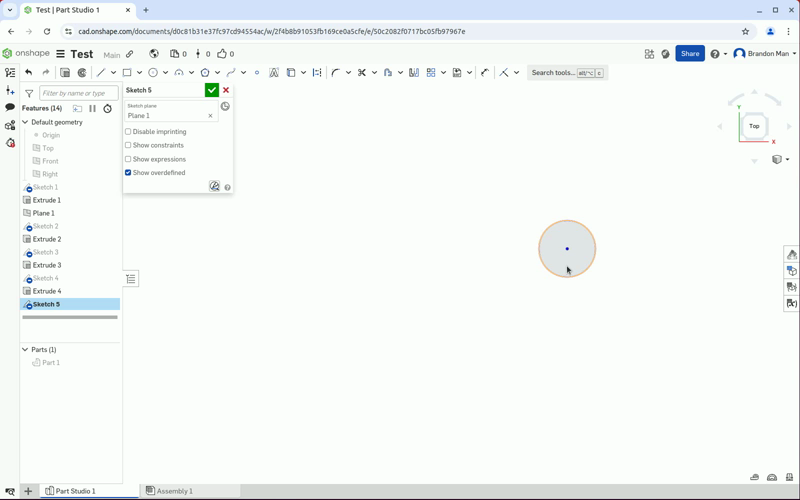
click(567, 265)
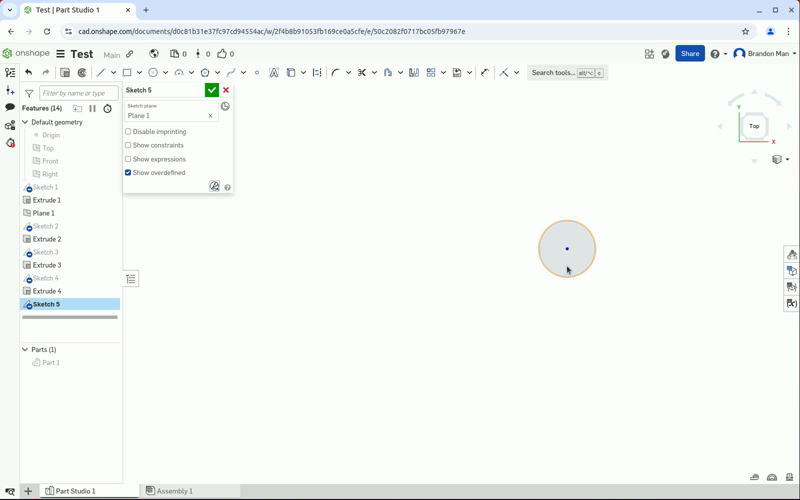
scroll(-6)
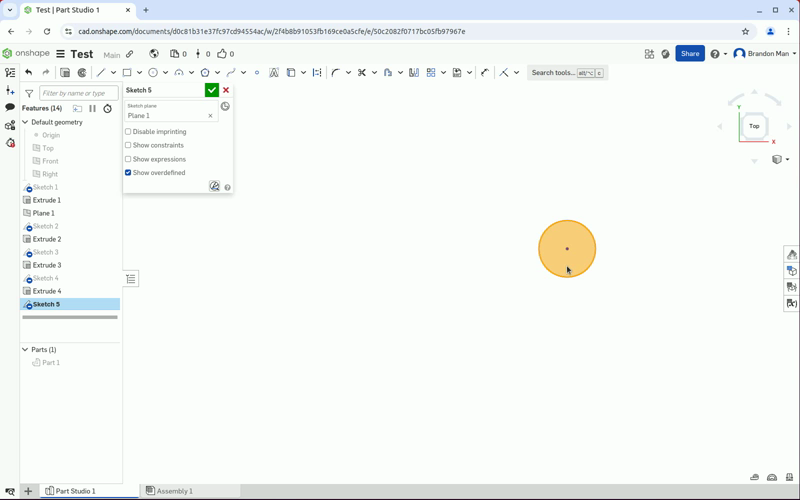
scroll(-6)
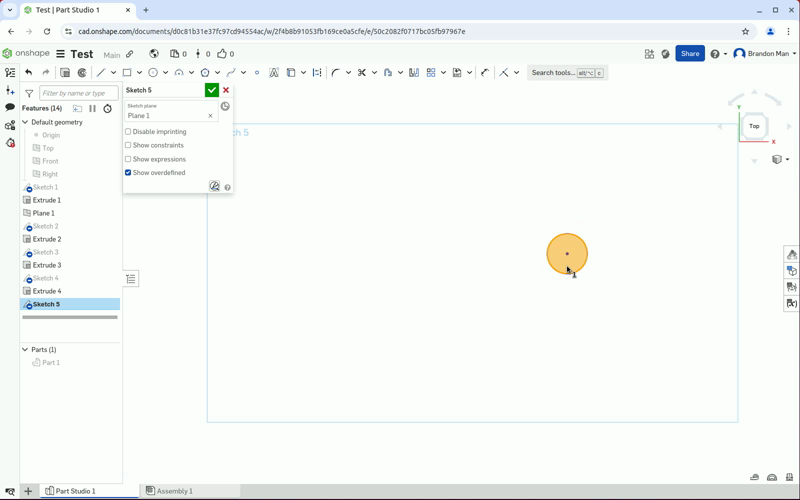
scroll(-6)
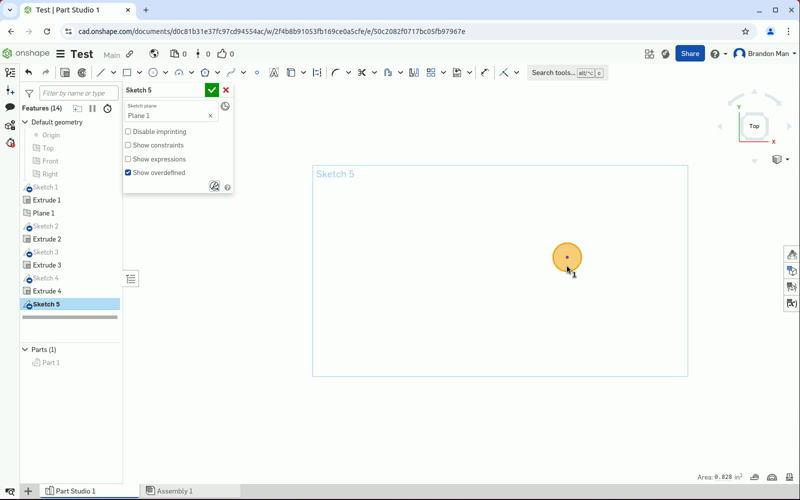
scroll(-6)
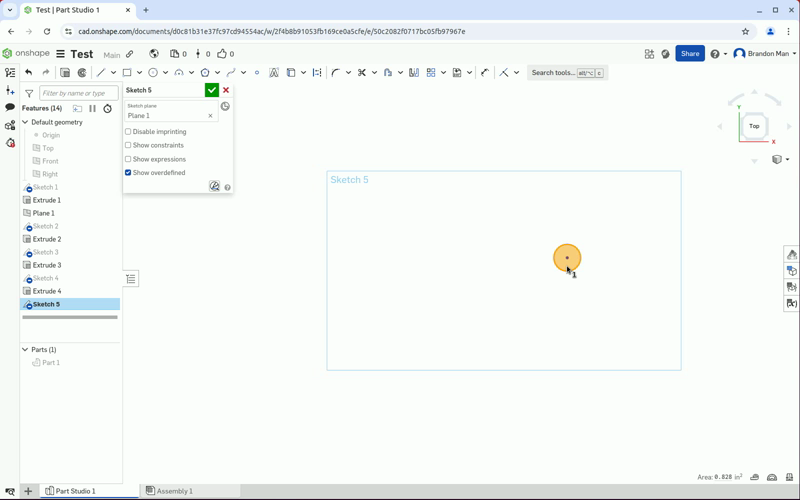
scroll(-6)
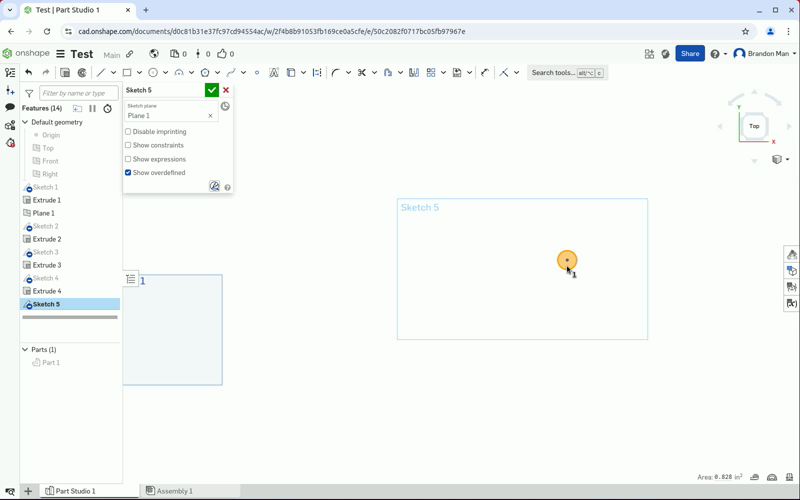
scroll(-6)
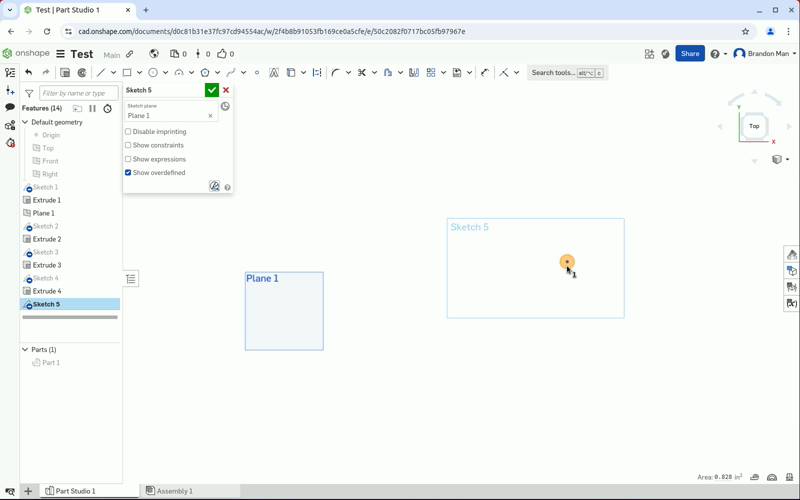
scroll(-6)
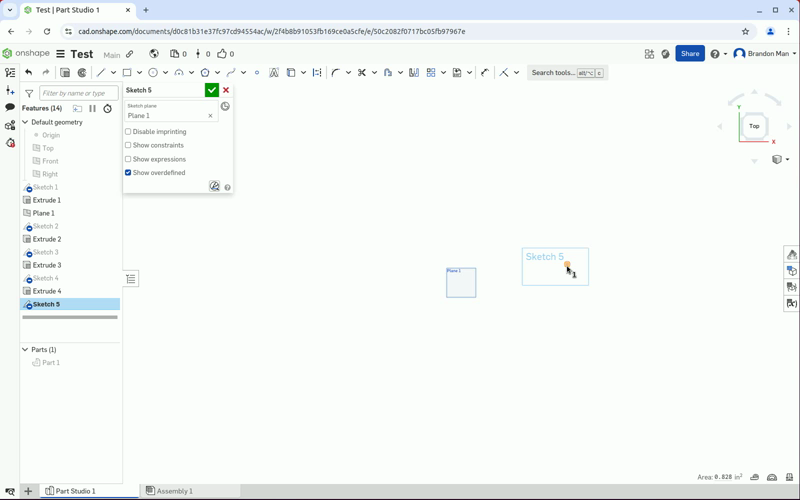
mouse_move(73, 352)
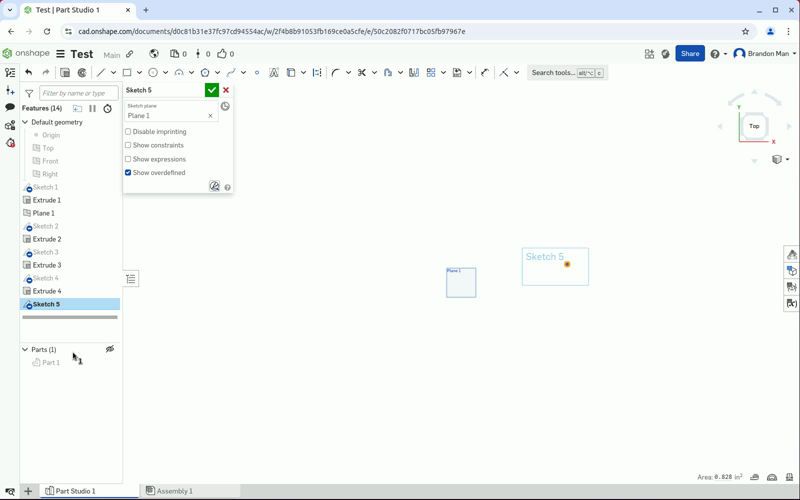
key(shift+y)
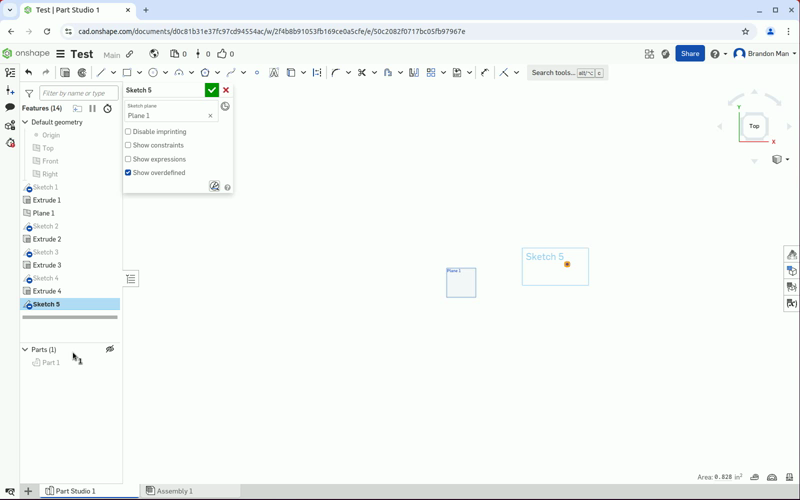
key(shift+e)
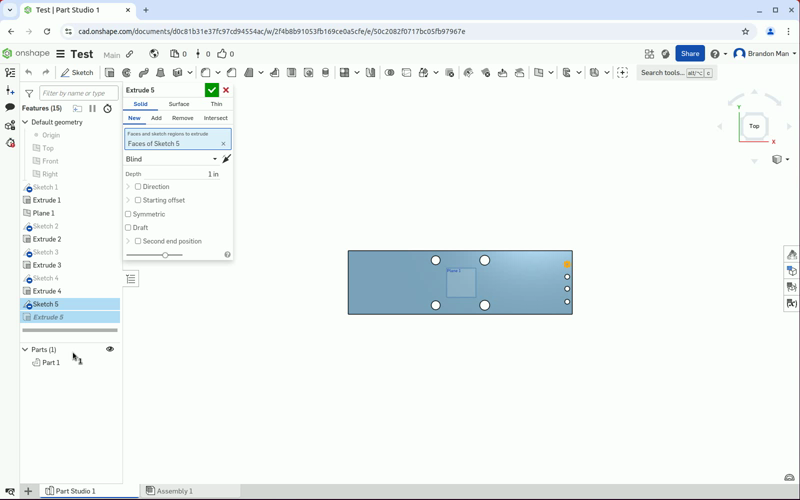
mouse_move(143, 106)
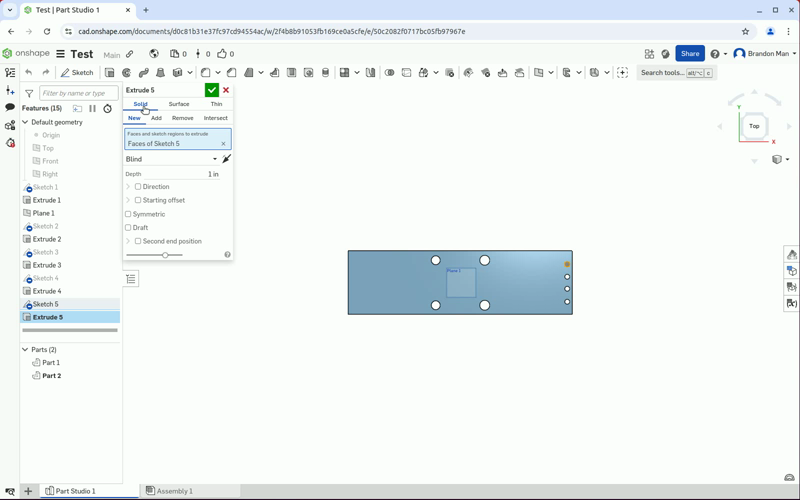
click(143, 106)
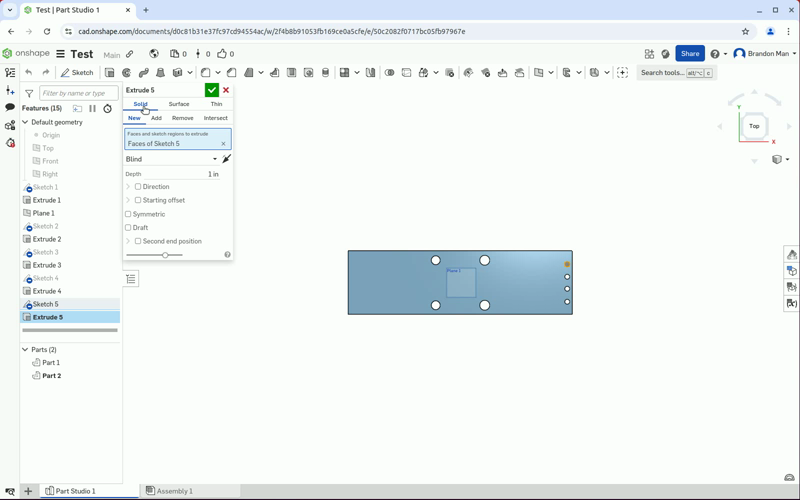
mouse_move(186, 120)
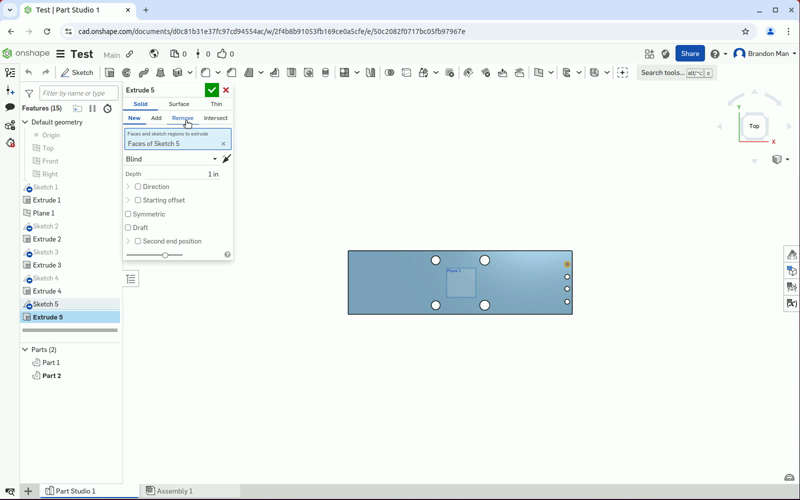
click(186, 120)
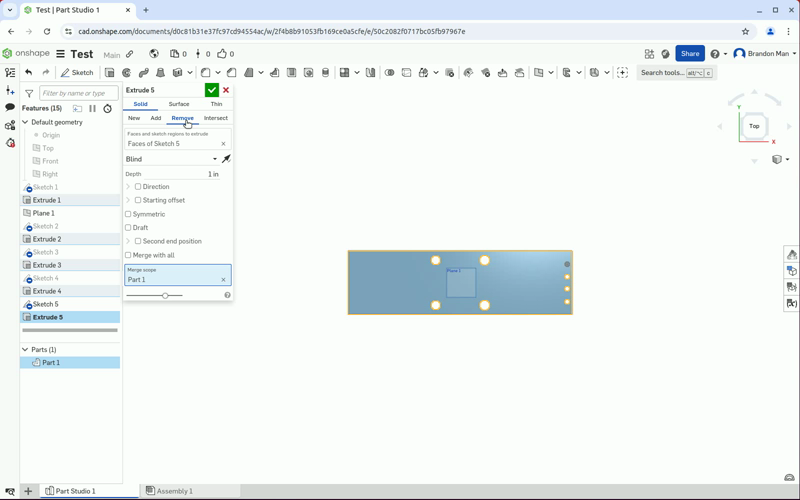
key(tab, 4)
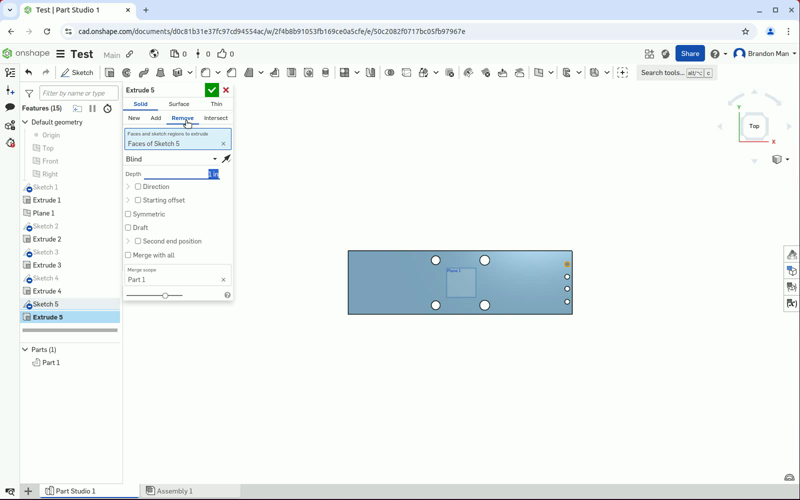
text(3.129)
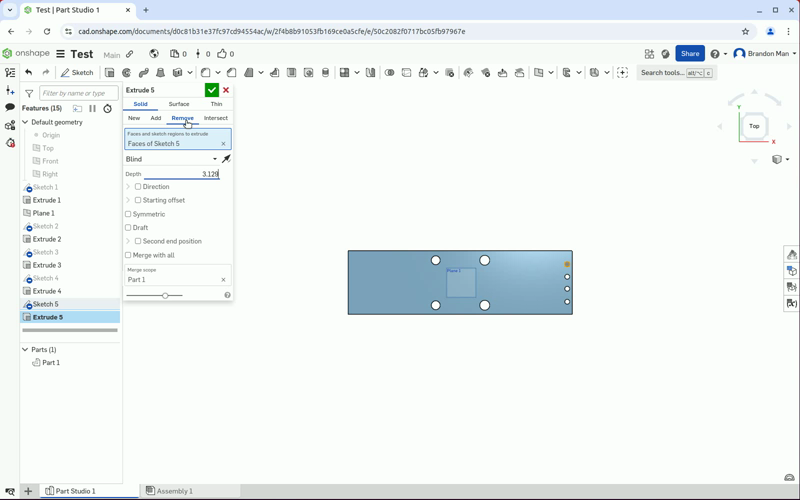
key(tab, 6)
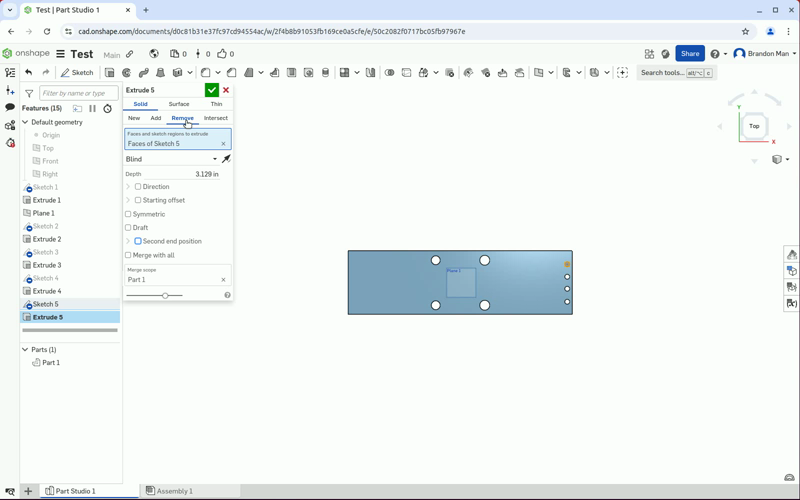
key(space)
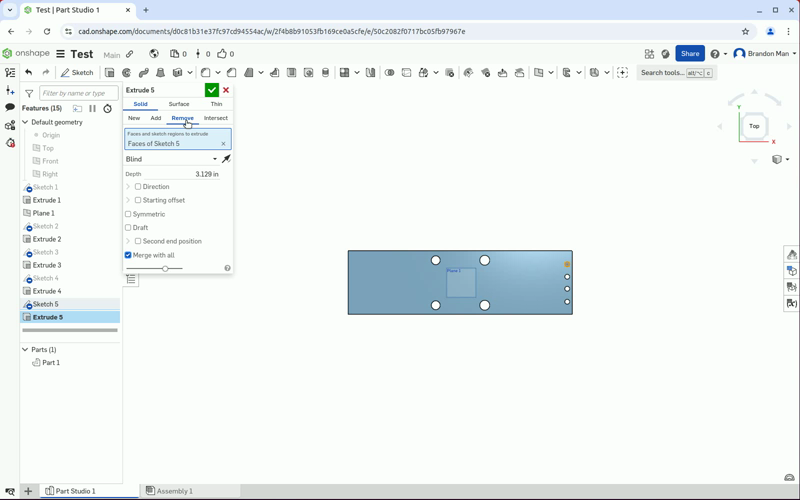
key(enter)
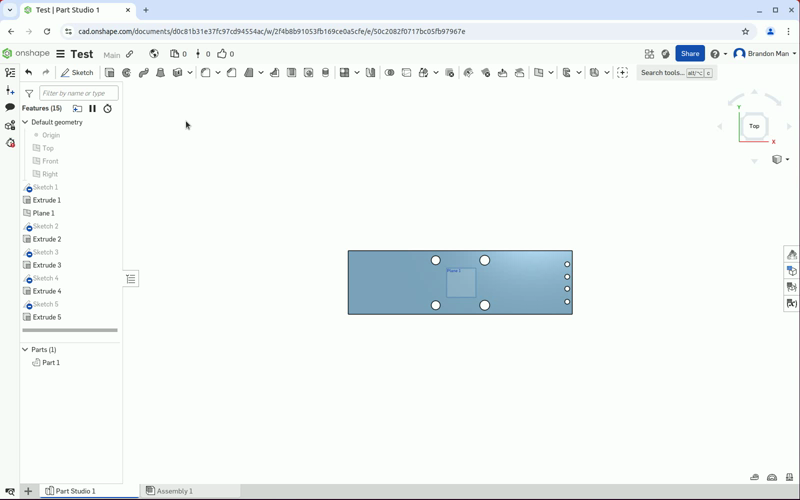
key(shift+h)
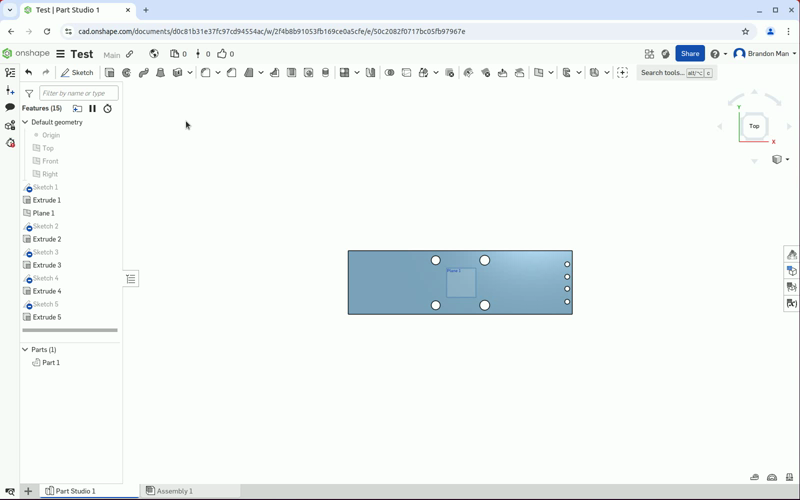
key(shift+h)
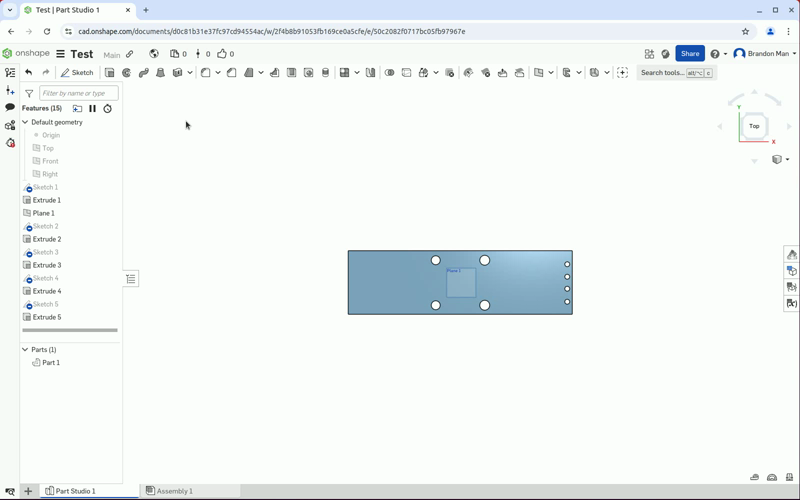
mouse_move(73, 189)
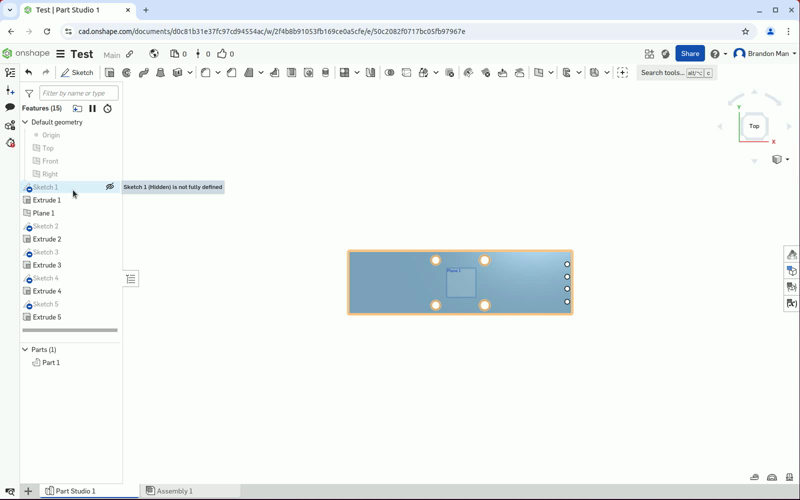
click(73, 189)
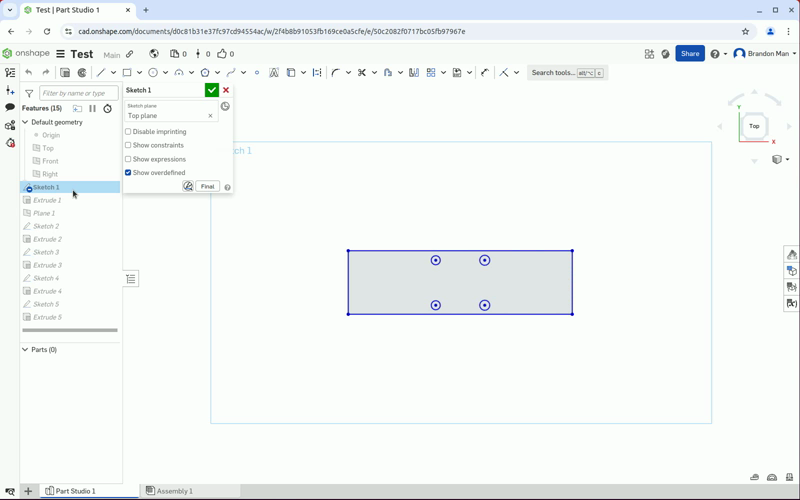
mouse_move(229, 92)
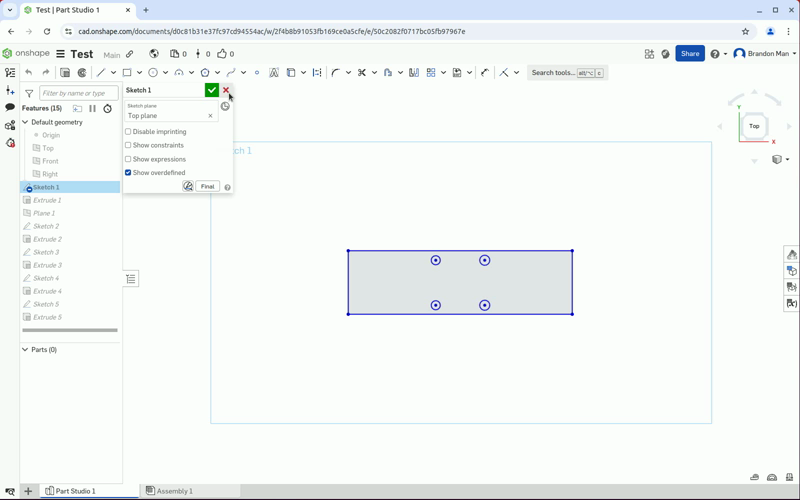
click(229, 92)
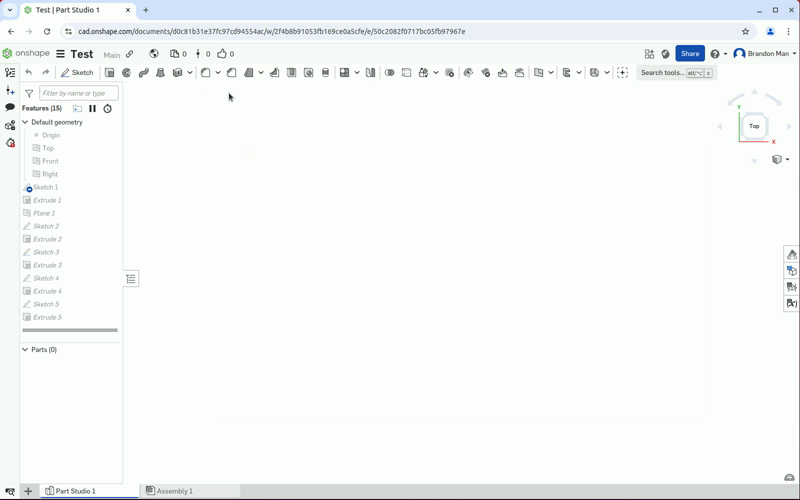
key(shift+s)
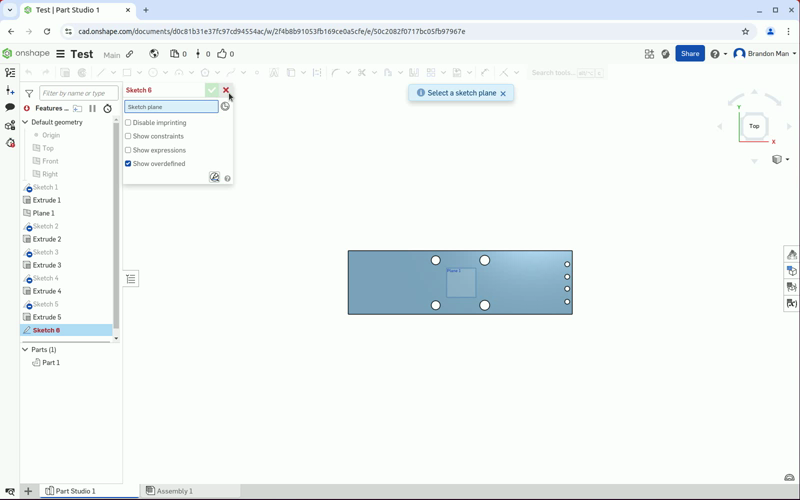
mouse_move(69, 215)
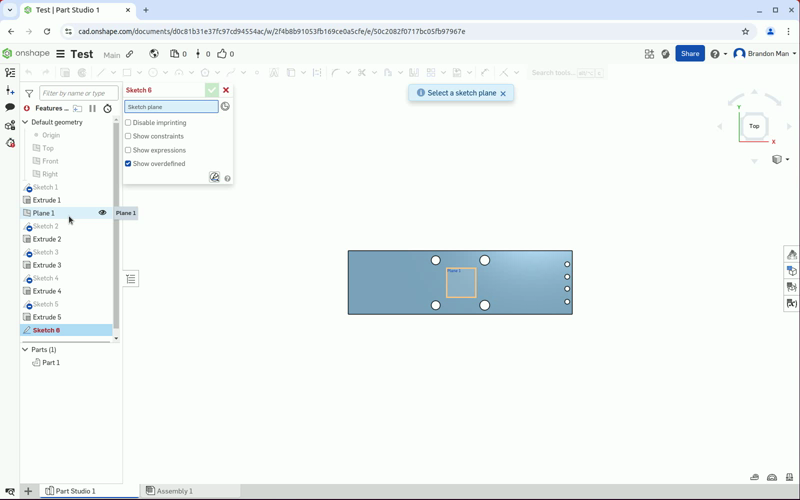
click(69, 215)
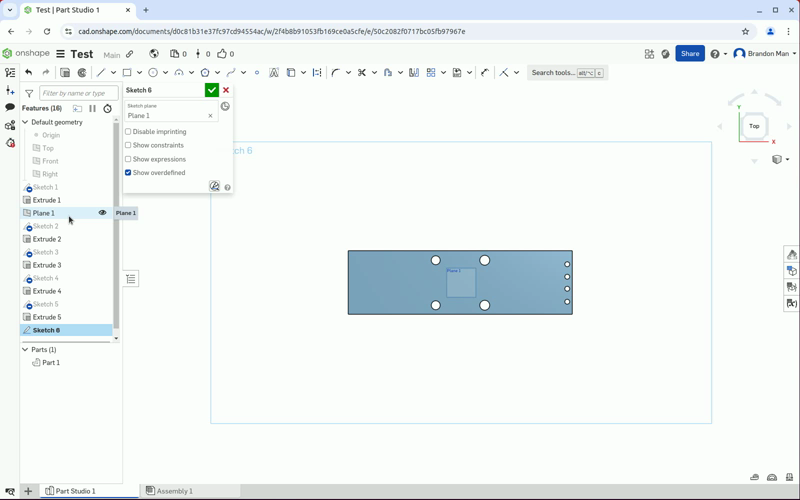
mouse_move(73, 352)
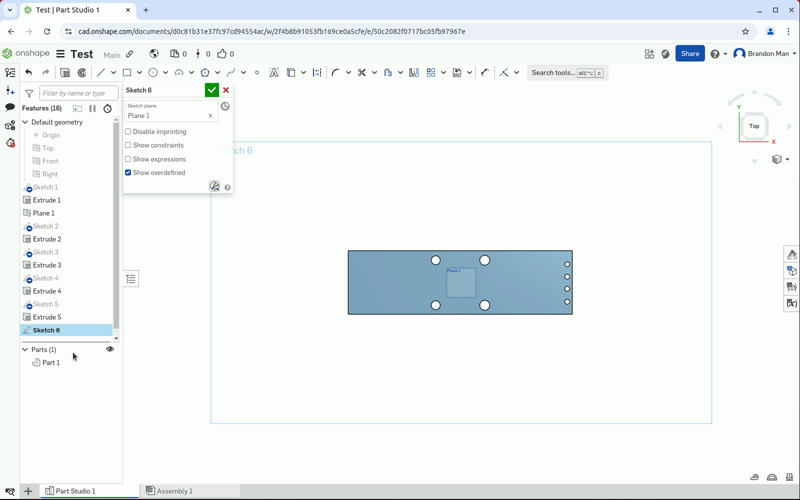
key(y)
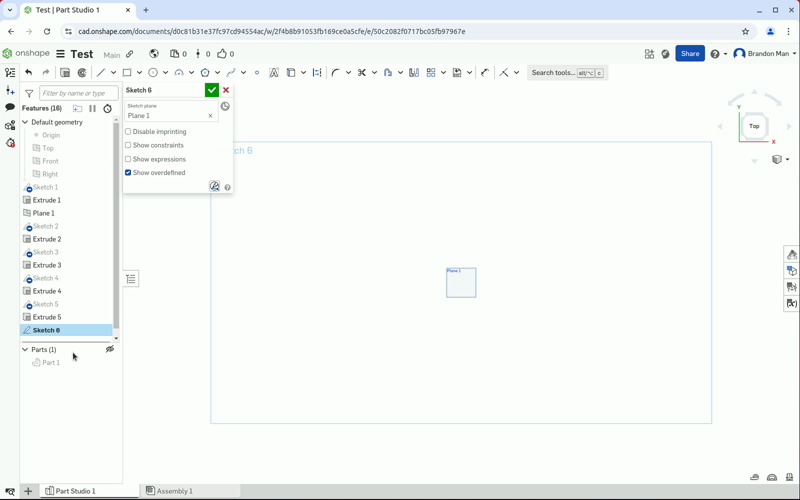
key(c)
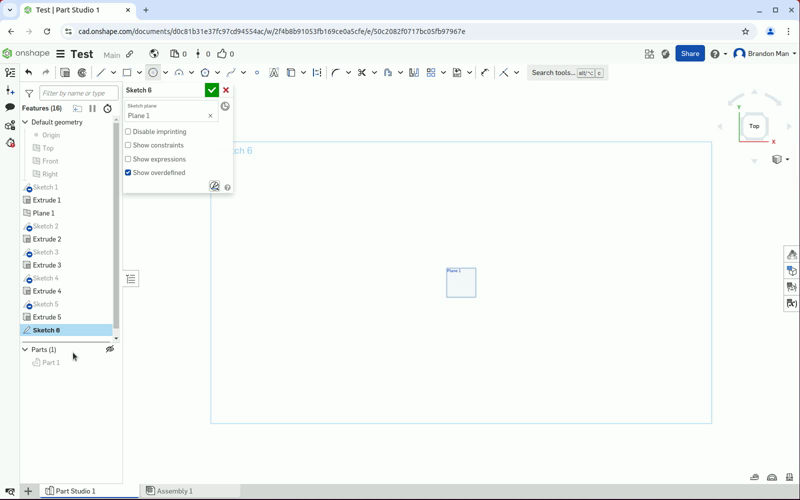
key_down(shift)
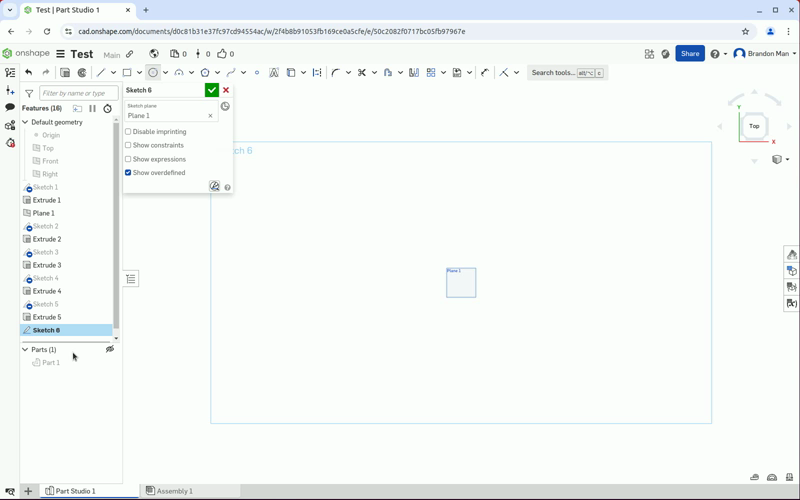
mouse_move(355, 301)
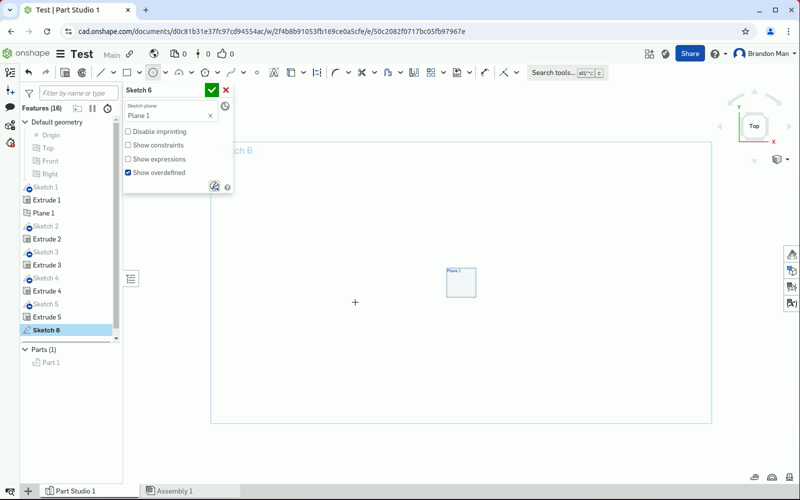
click(355, 301)
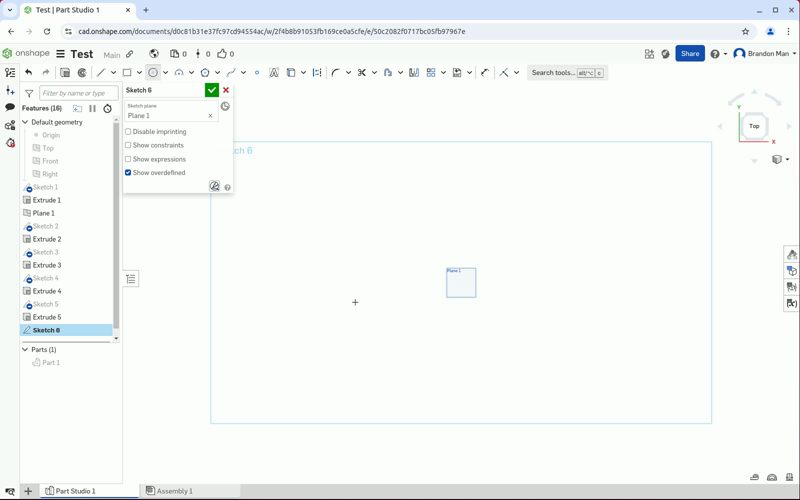
key_up(shift)
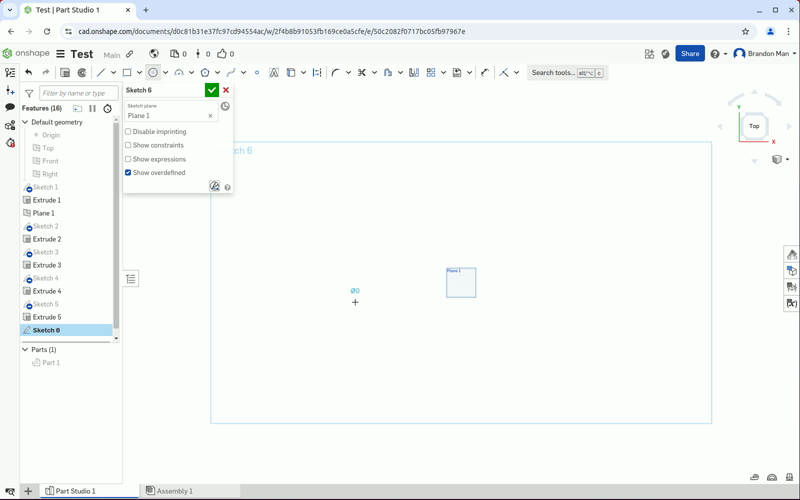
mouse_move(357, 301)
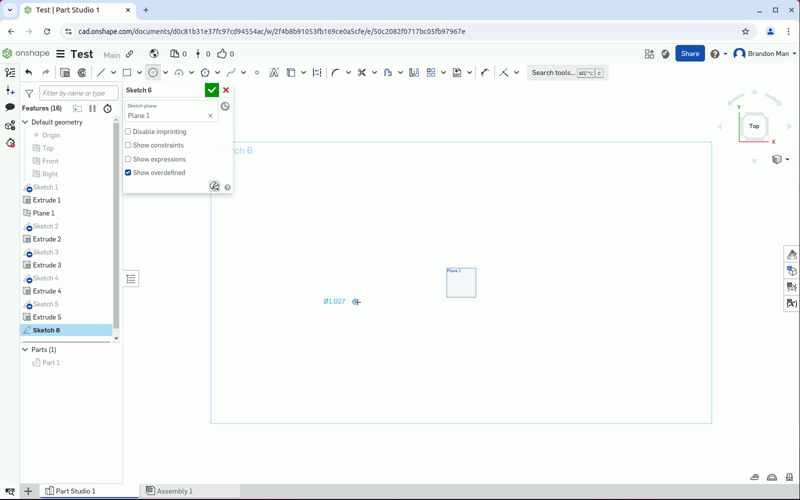
scroll(6)
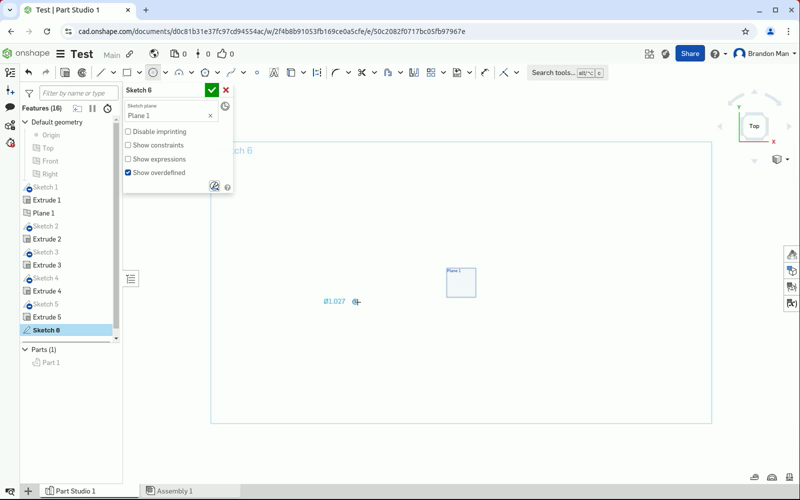
scroll(6)
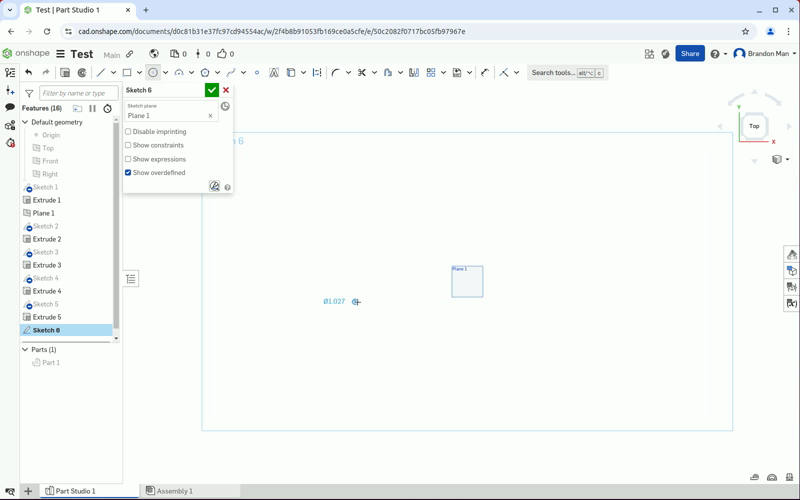
scroll(6)
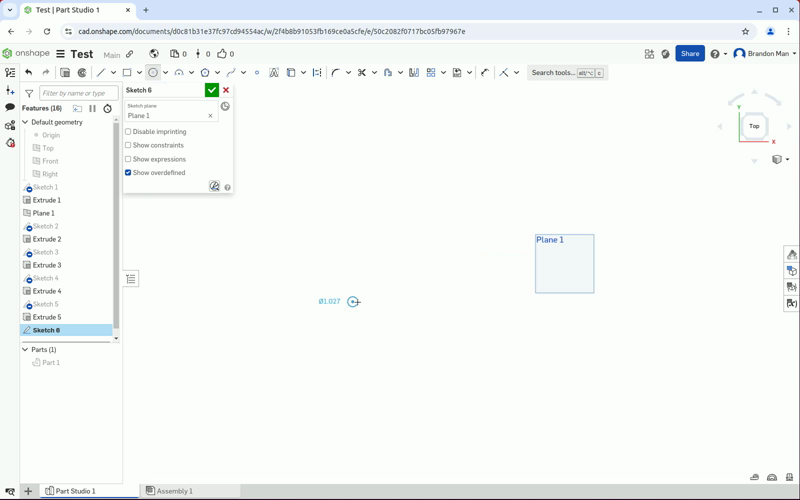
scroll(6)
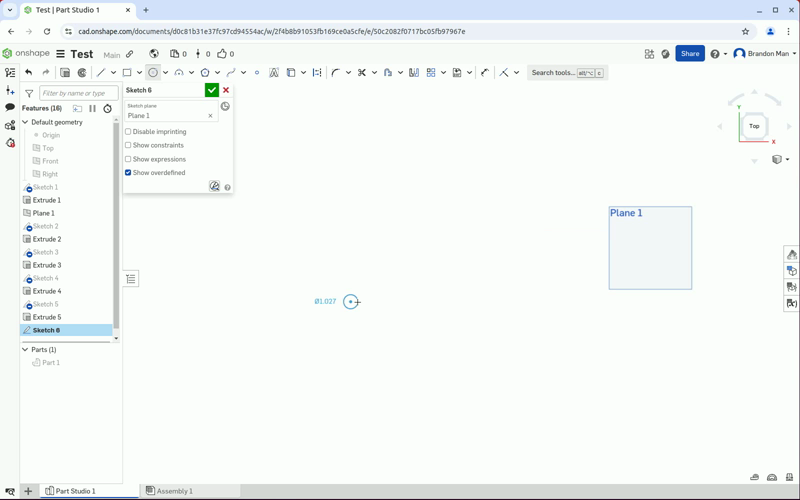
scroll(6)
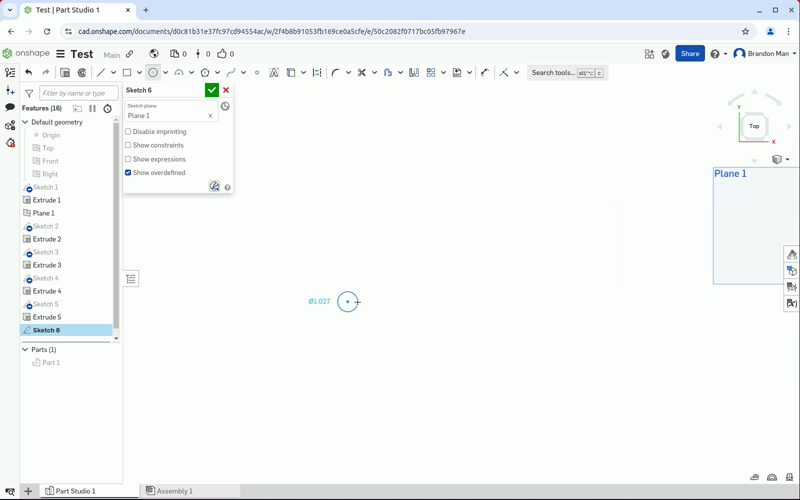
scroll(6)
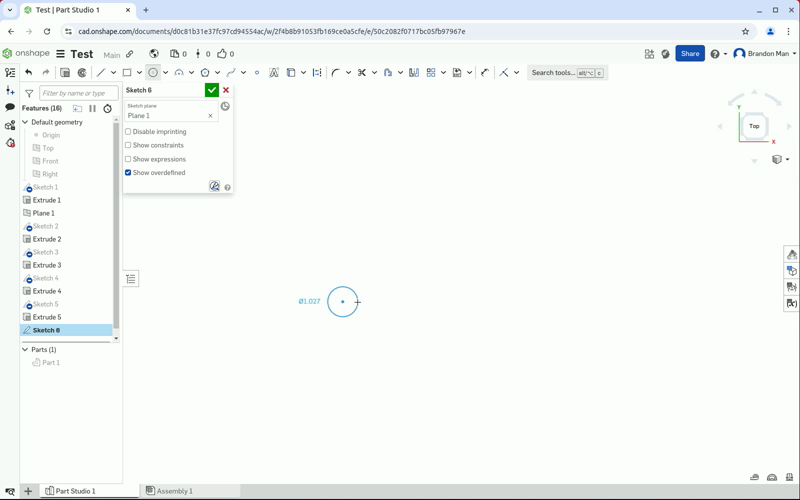
scroll(6)
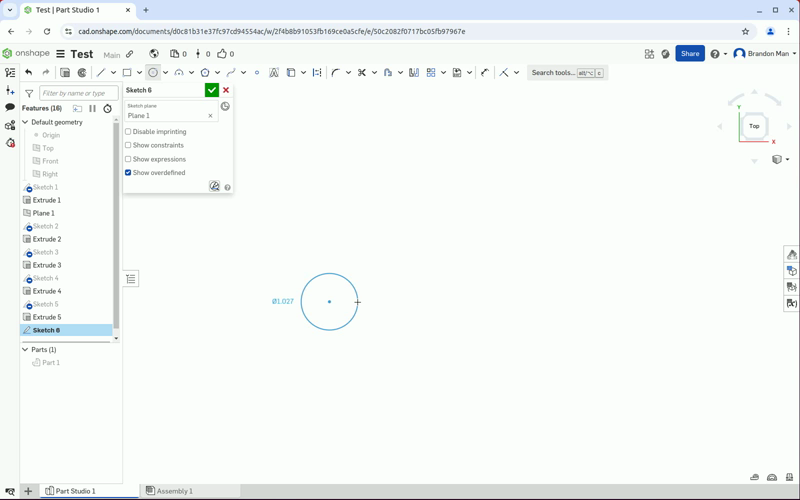
click(357, 301)
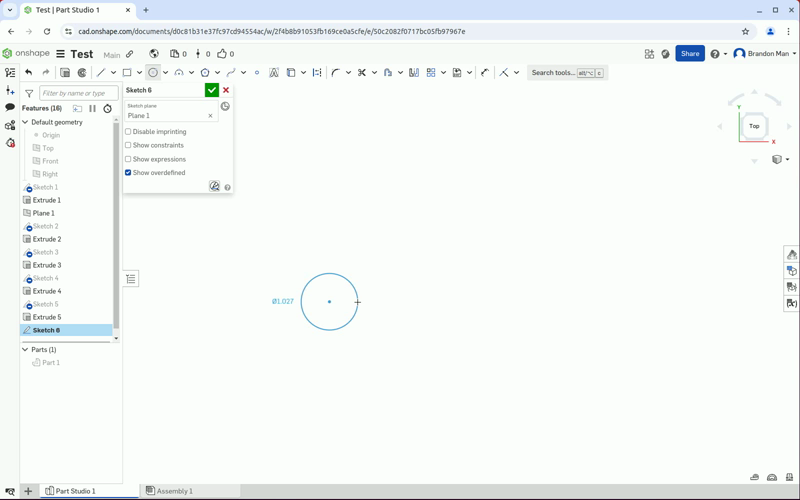
scroll(-6)
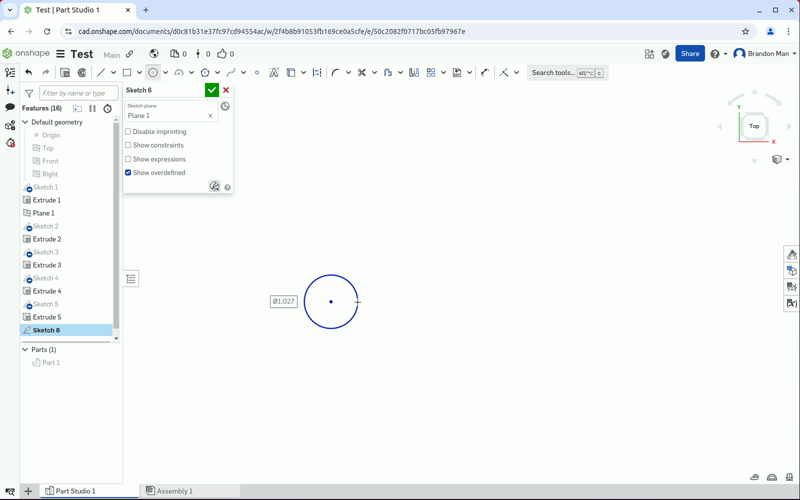
scroll(-6)
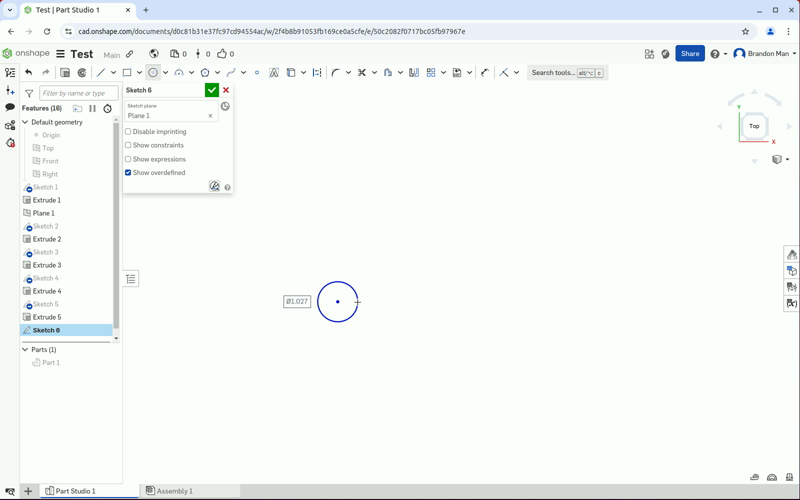
scroll(-6)
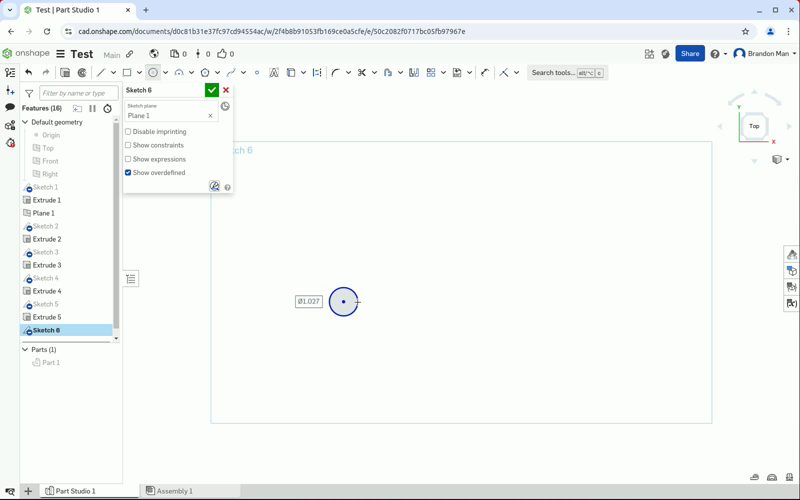
scroll(-6)
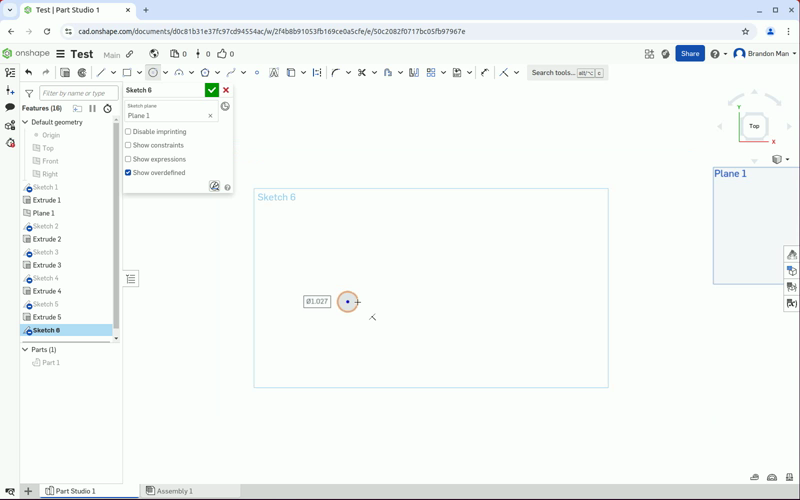
scroll(-6)
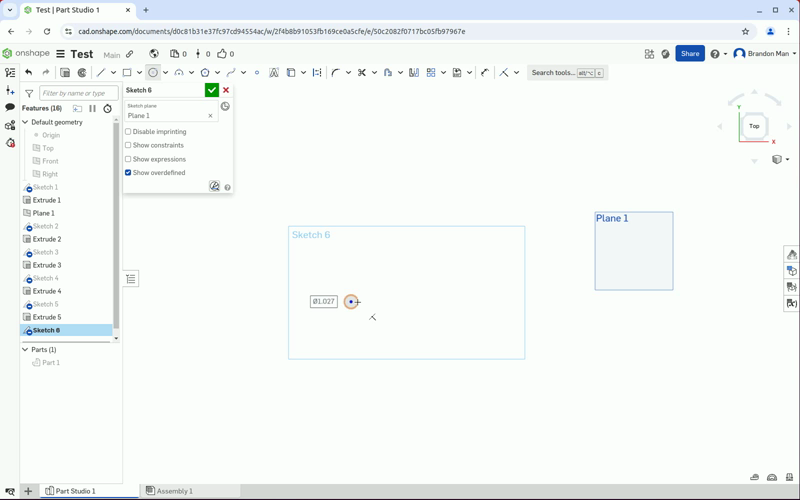
scroll(-6)
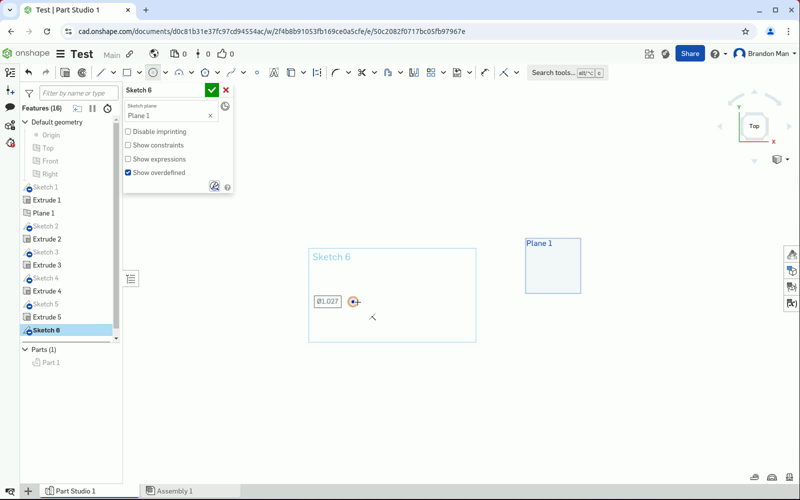
scroll(-6)
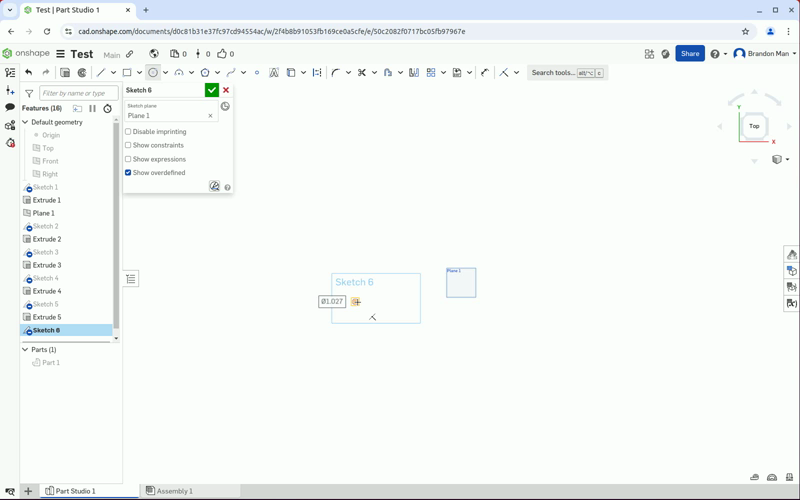
key(esc)
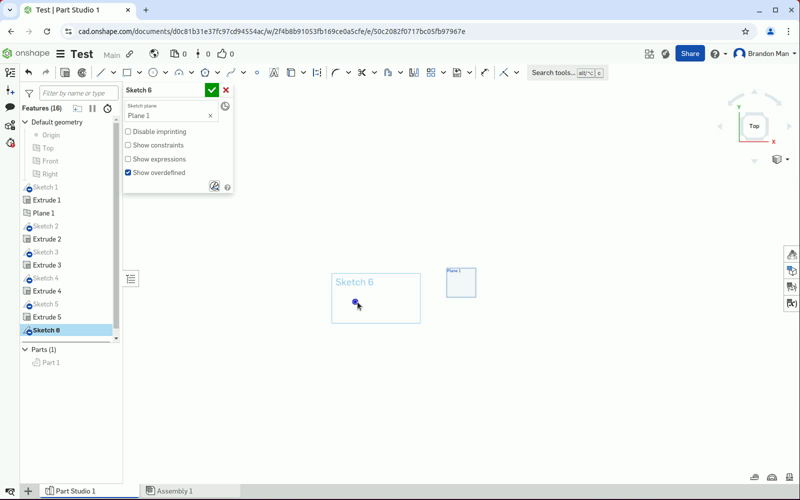
mouse_move(354, 300)
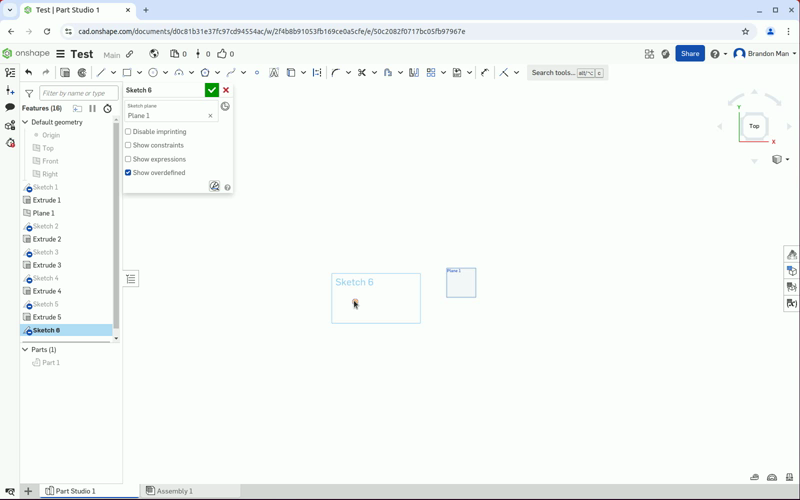
scroll(6)
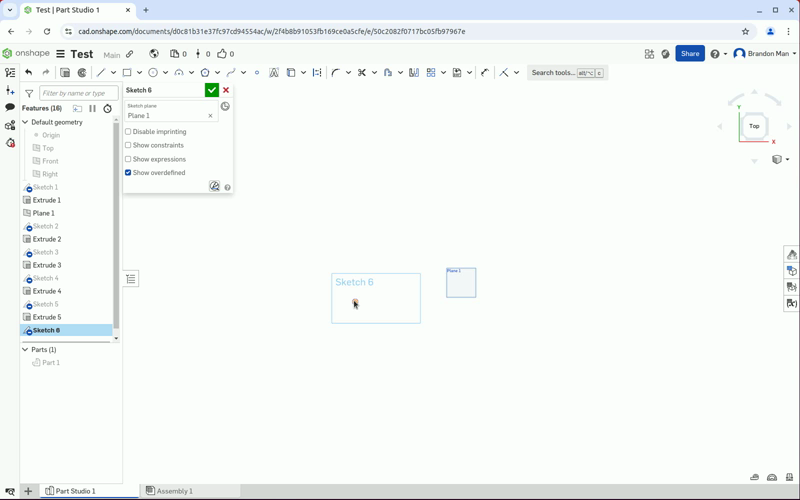
scroll(6)
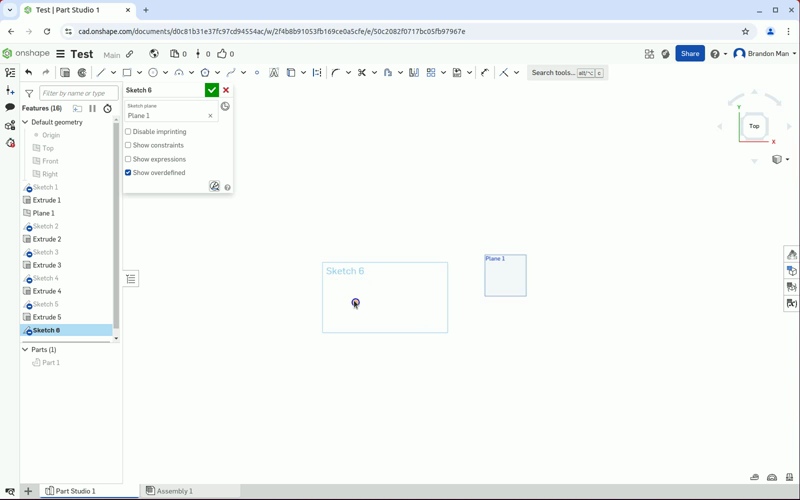
scroll(6)
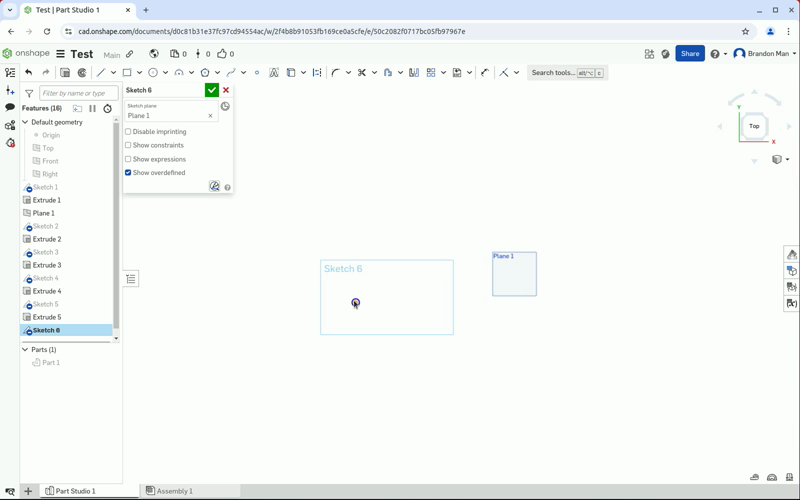
scroll(6)
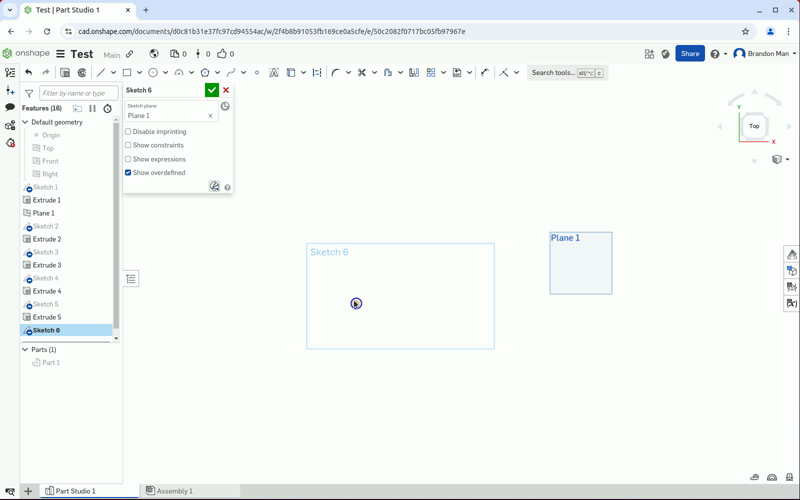
scroll(6)
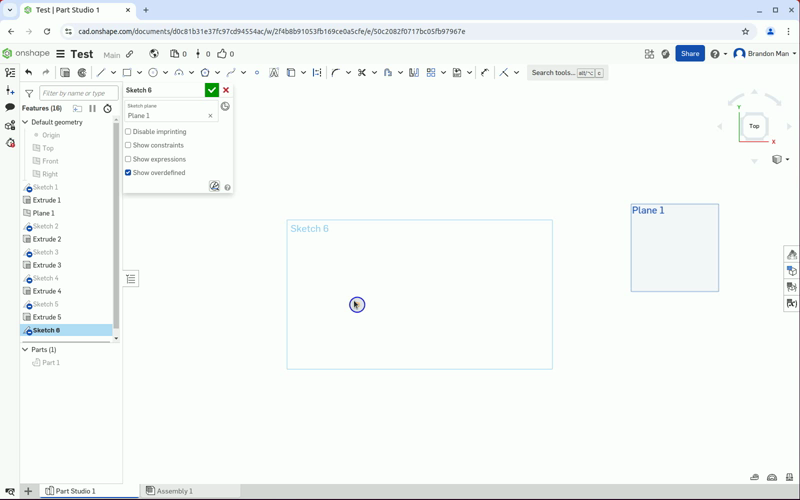
scroll(6)
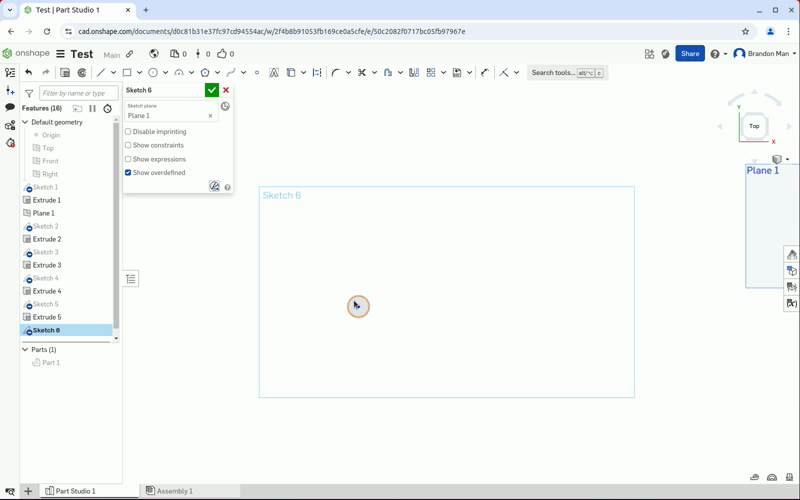
scroll(6)
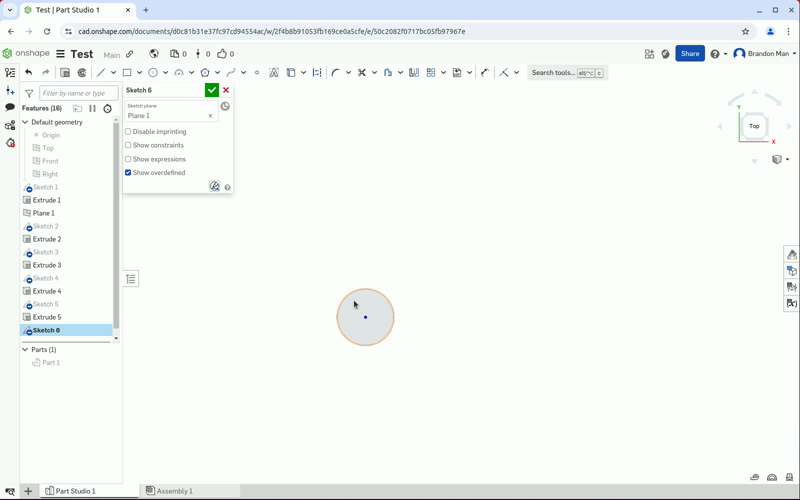
click(354, 300)
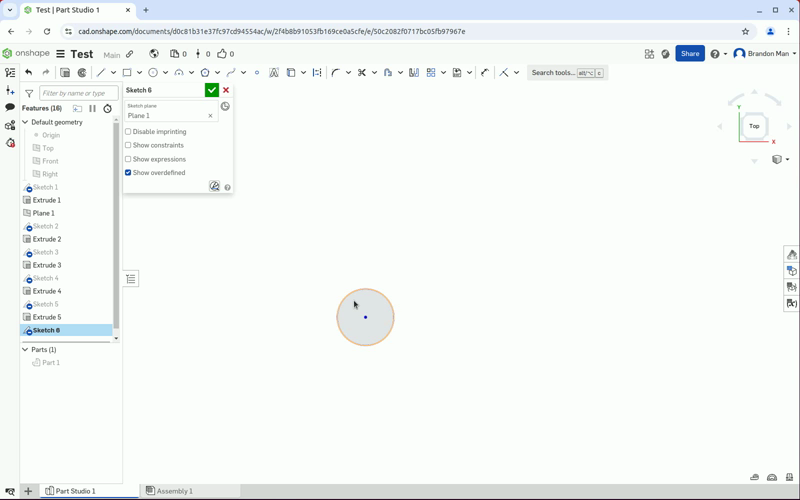
scroll(-6)
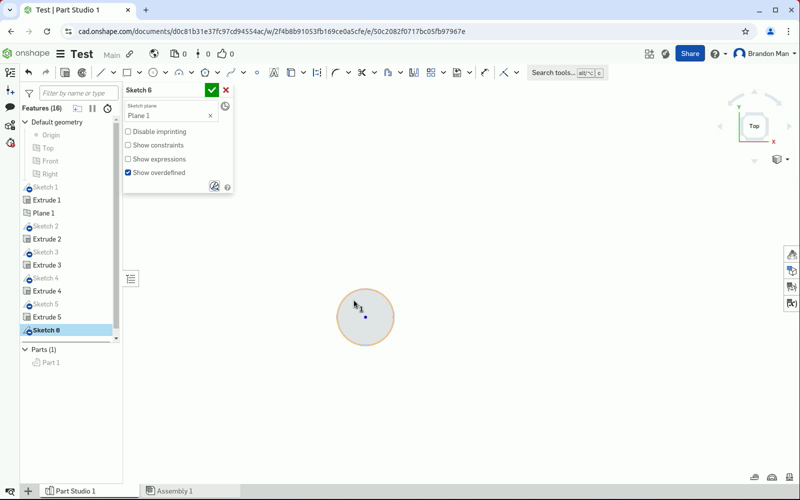
scroll(-6)
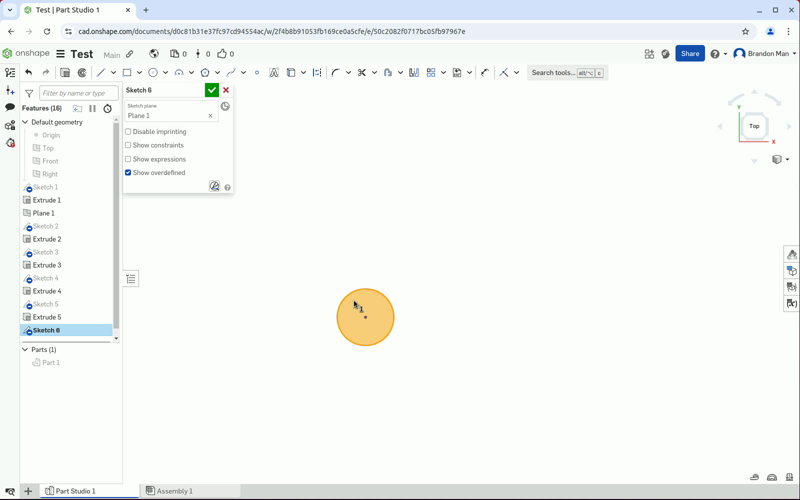
scroll(-6)
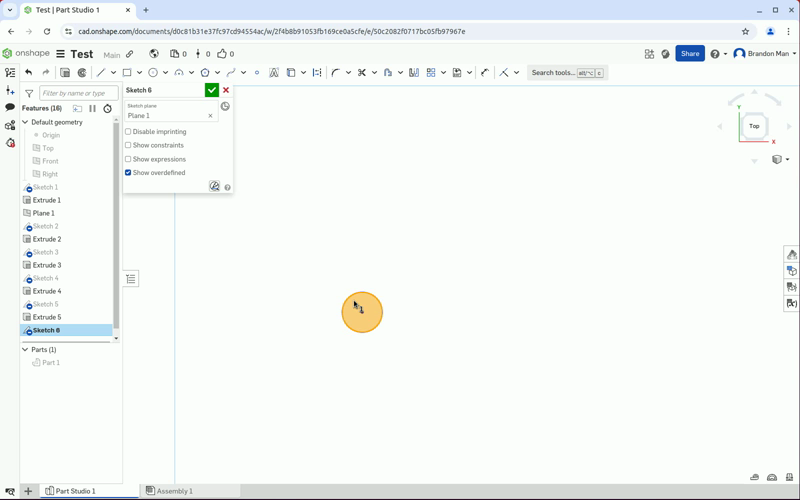
scroll(-6)
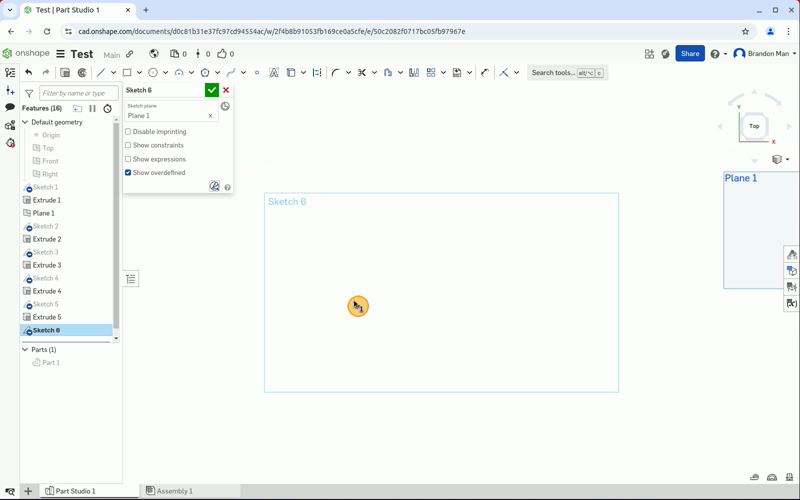
scroll(-6)
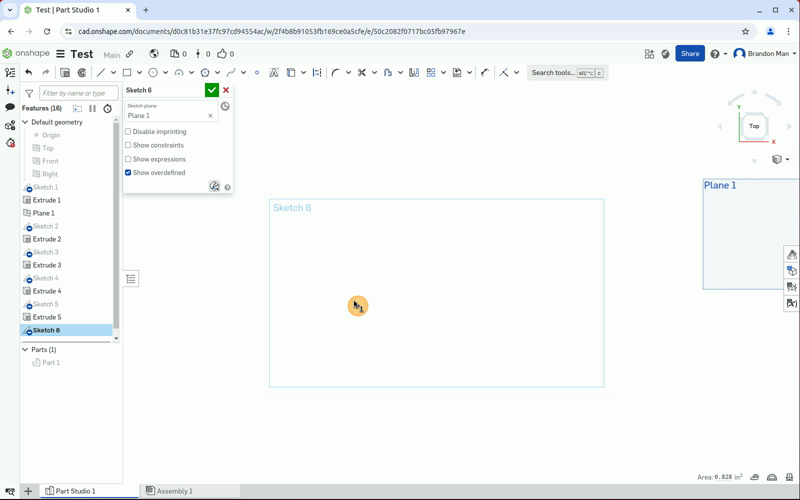
scroll(-6)
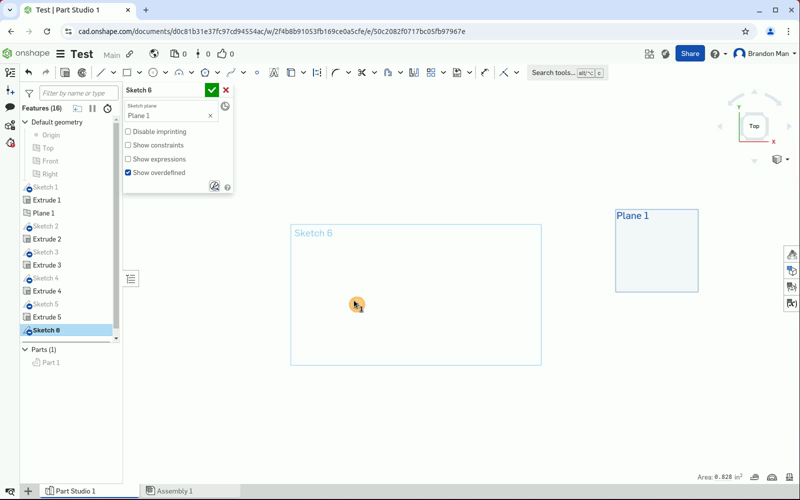
scroll(-6)
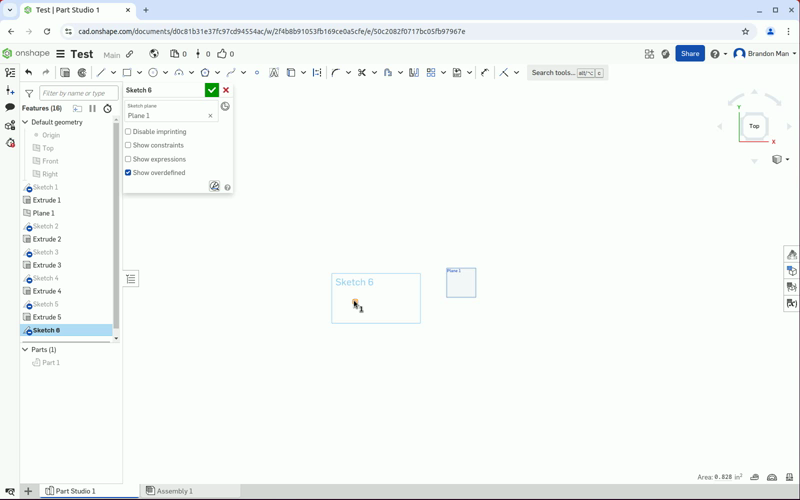
mouse_move(73, 352)
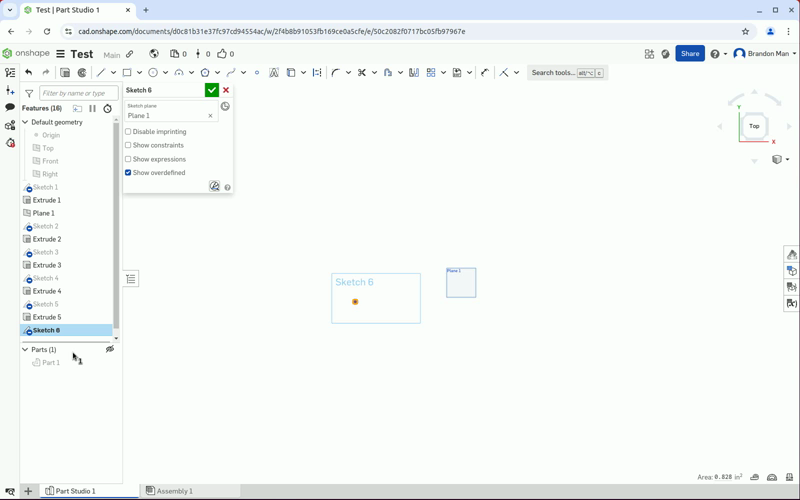
key(shift+y)
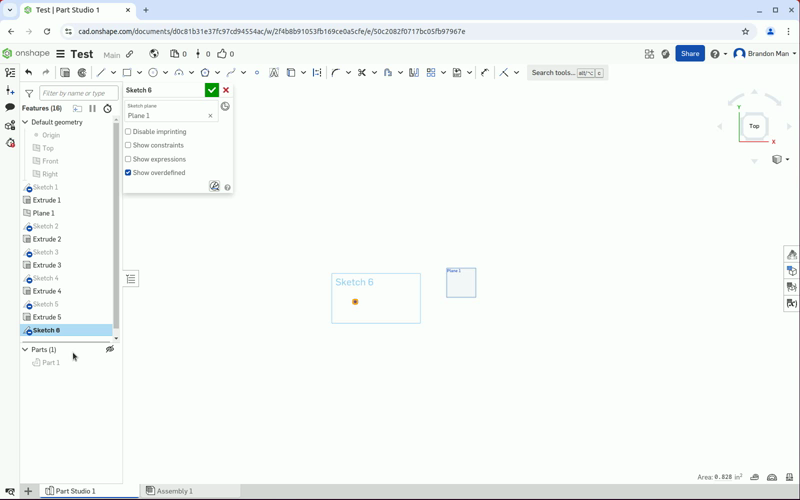
key(shift+e)
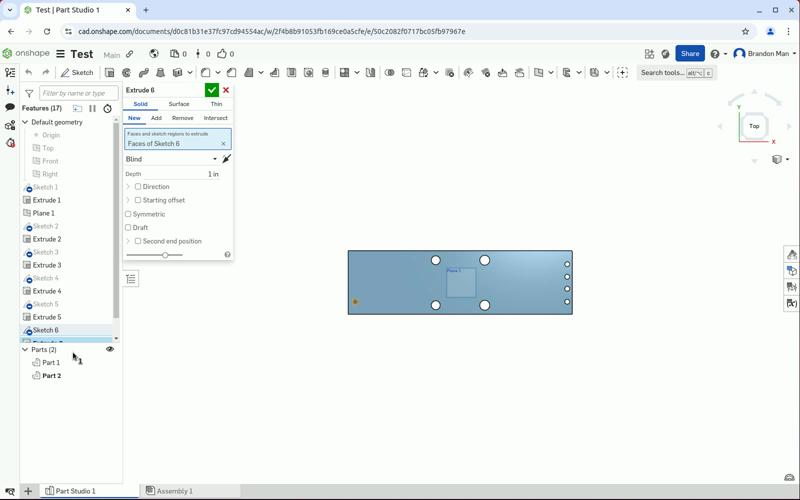
mouse_move(143, 106)
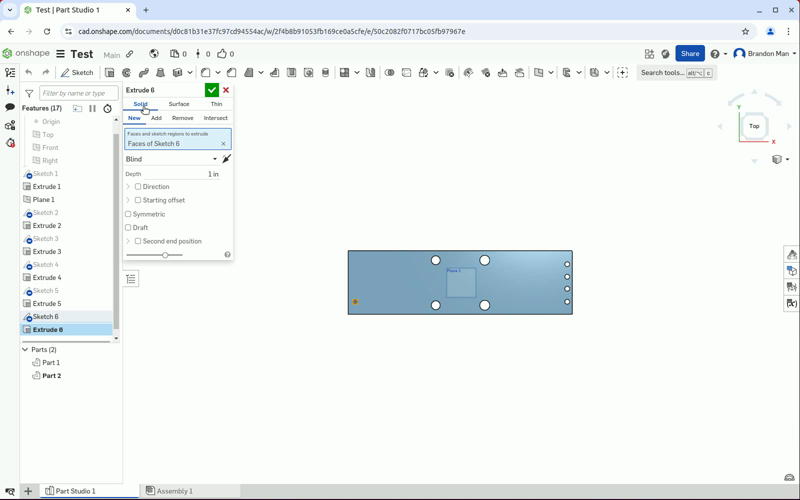
click(143, 106)
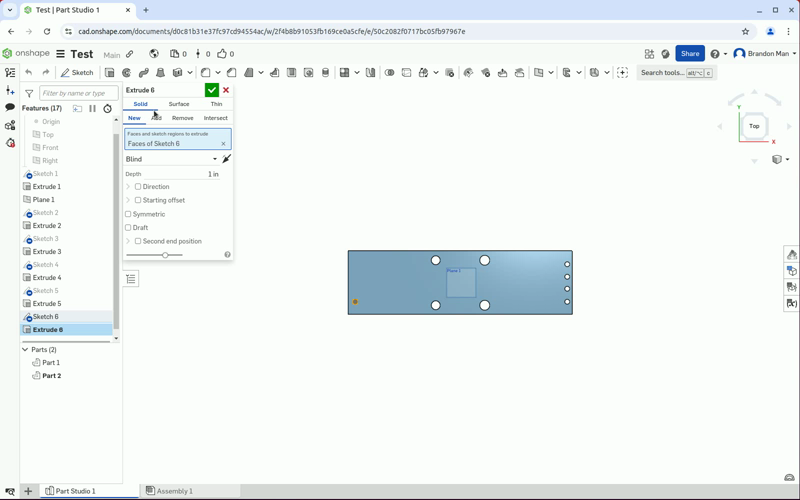
mouse_move(186, 120)
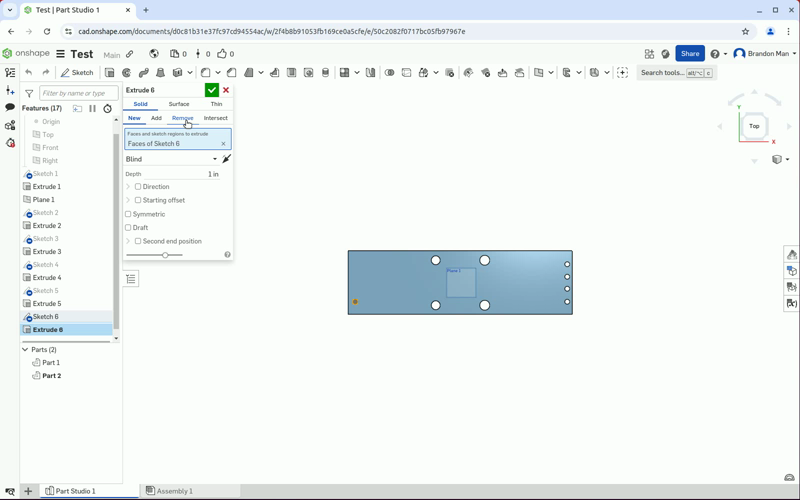
click(186, 120)
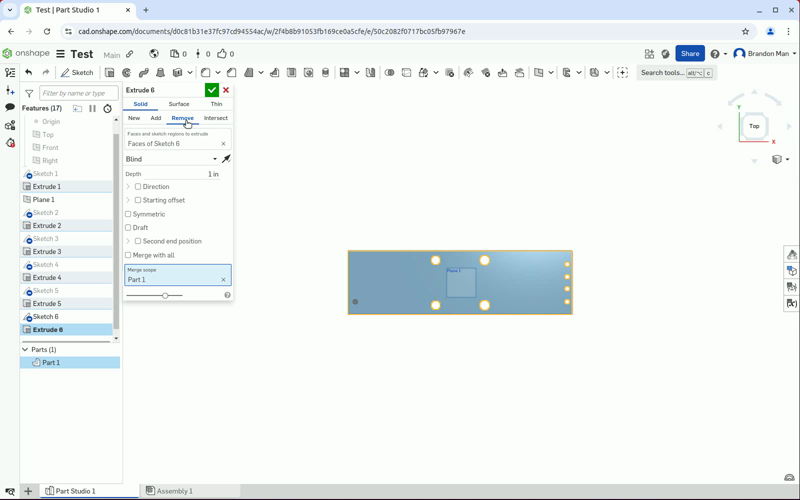
key(tab, 4)
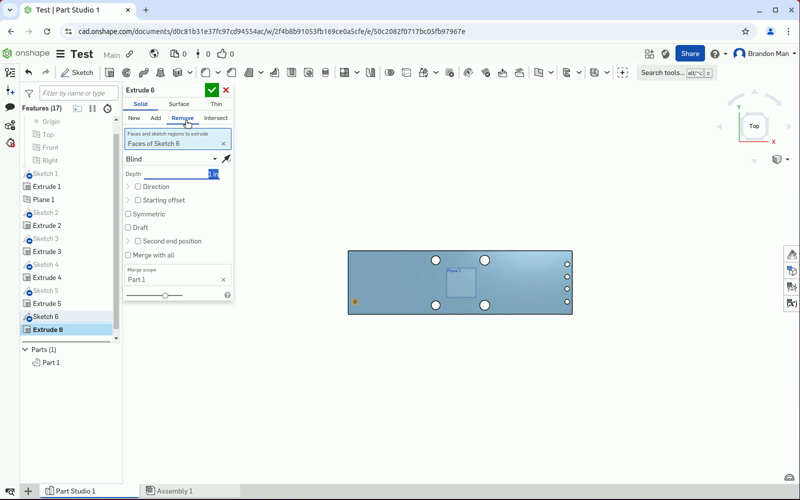
text(3.129)
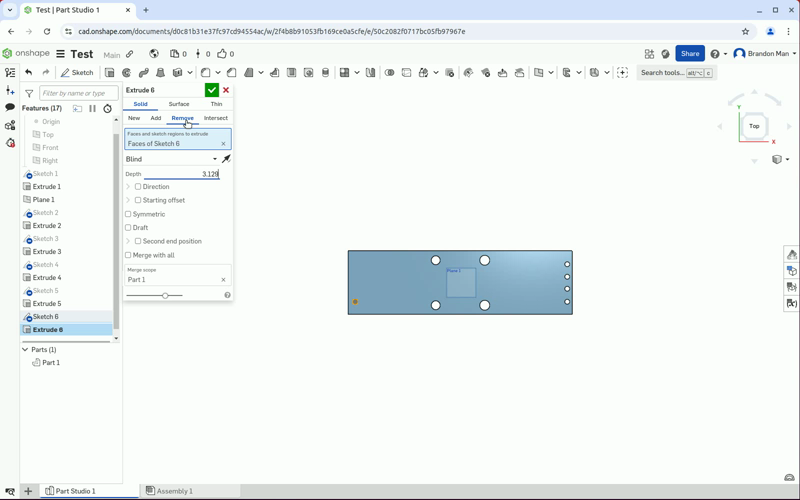
key(tab, 6)
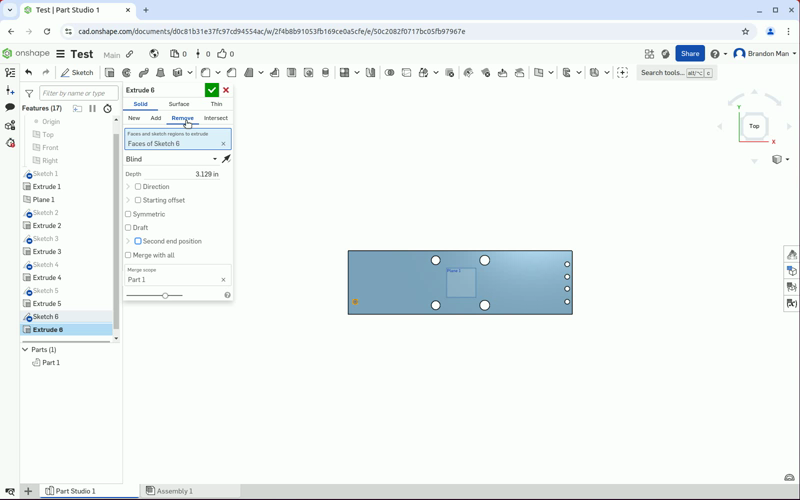
key(space)
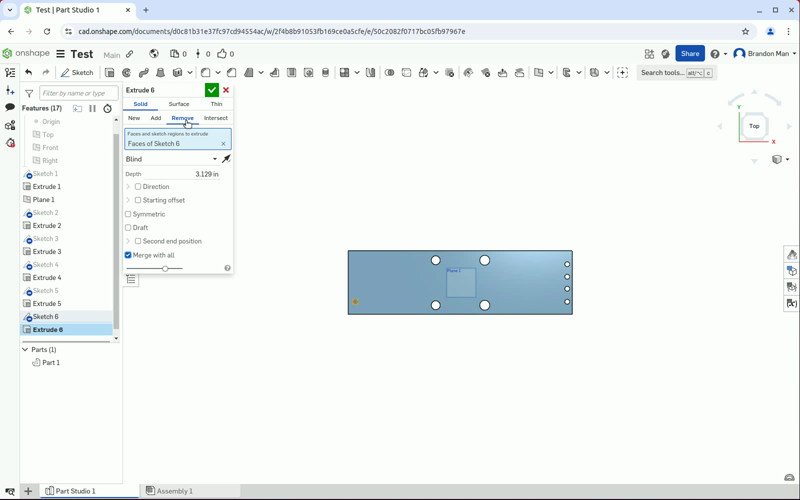
key(enter)
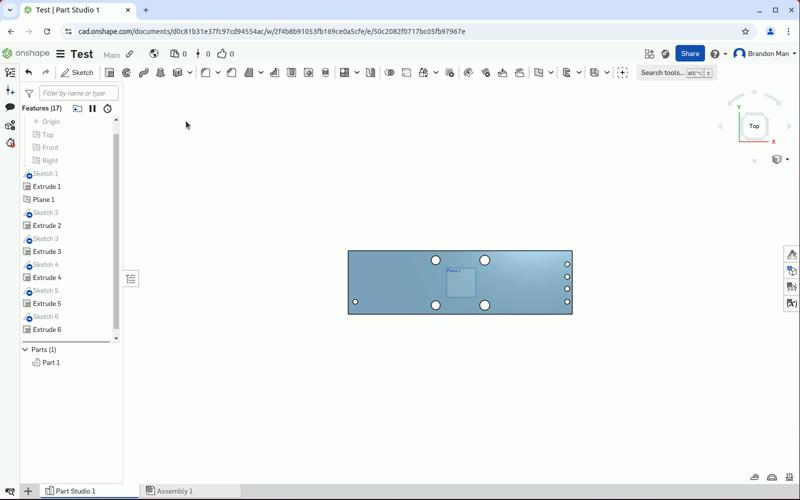
key(shift+h)
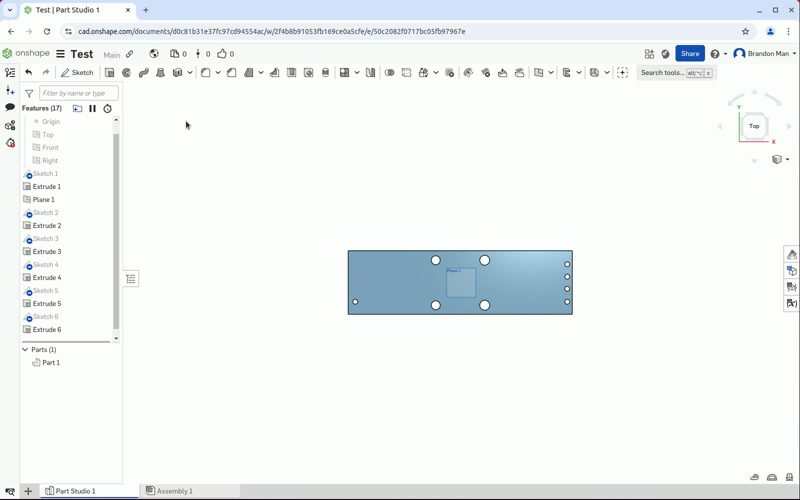
key(shift+h)
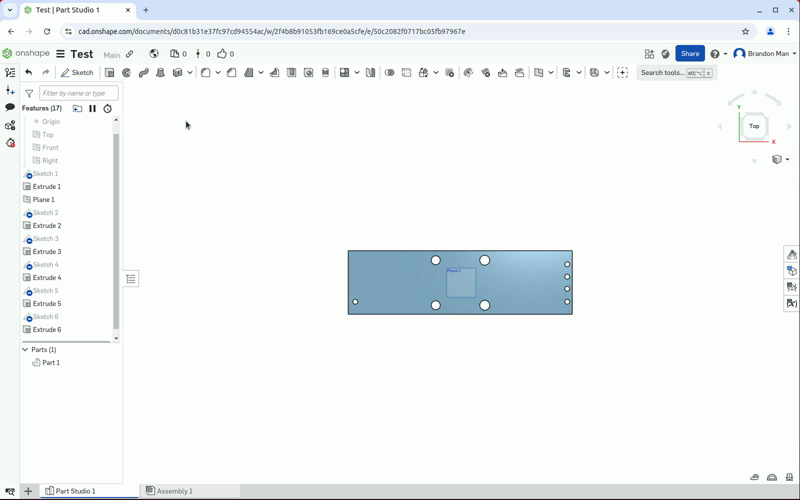
mouse_move(69, 176)
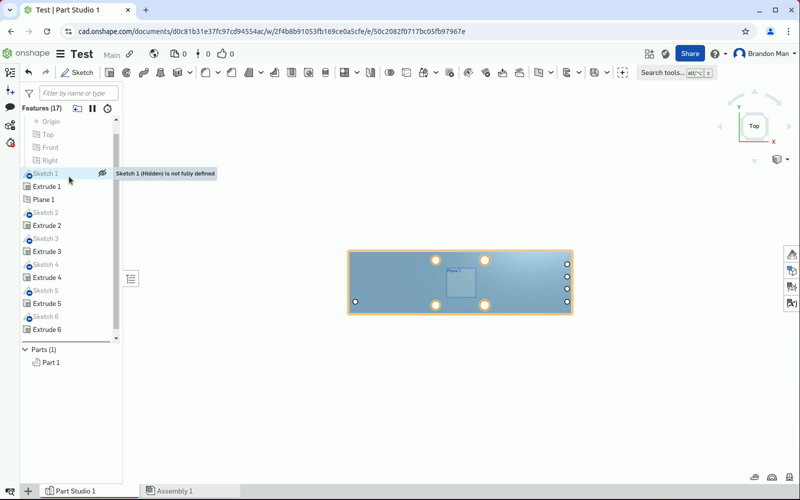
click(69, 176)
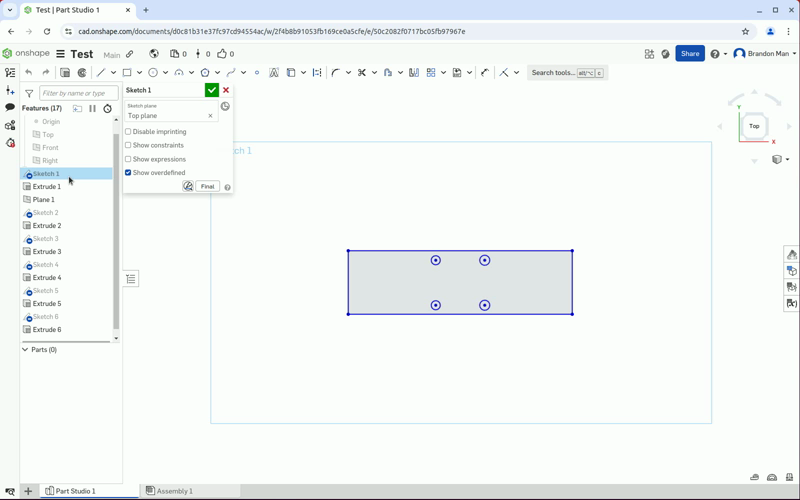
mouse_move(229, 92)
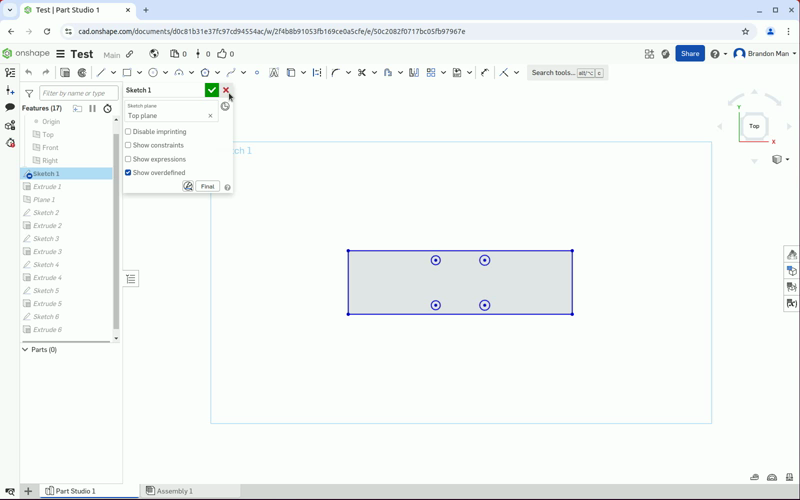
click(229, 92)
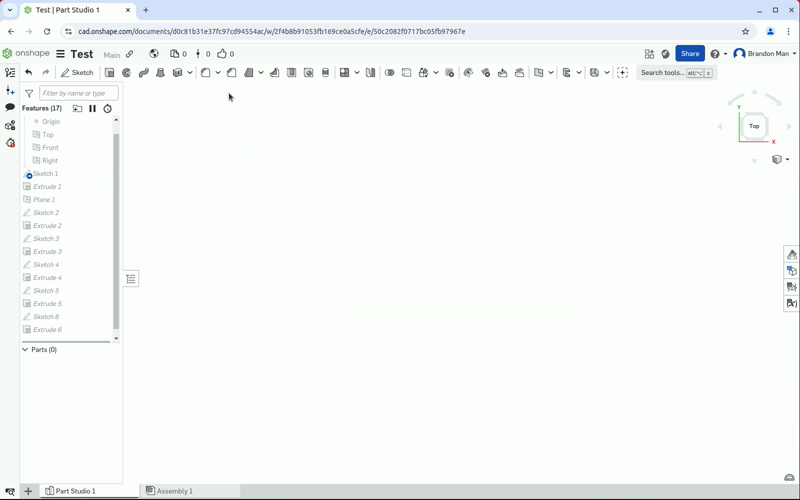
key(shift+s)
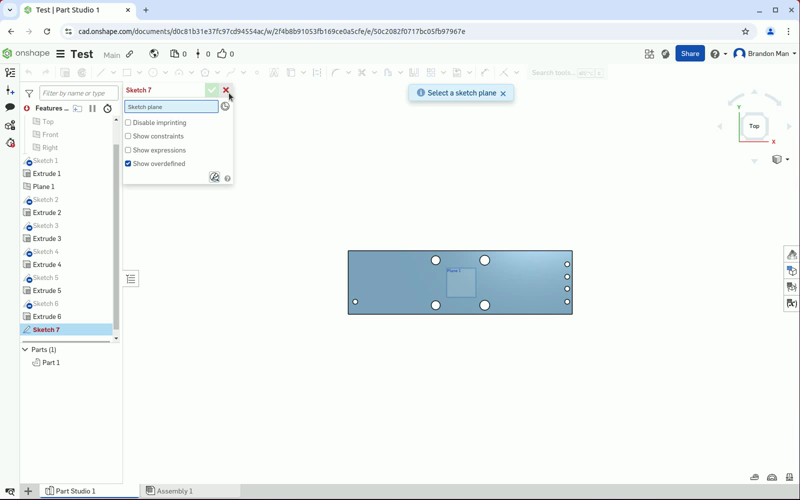
mouse_move(69, 189)
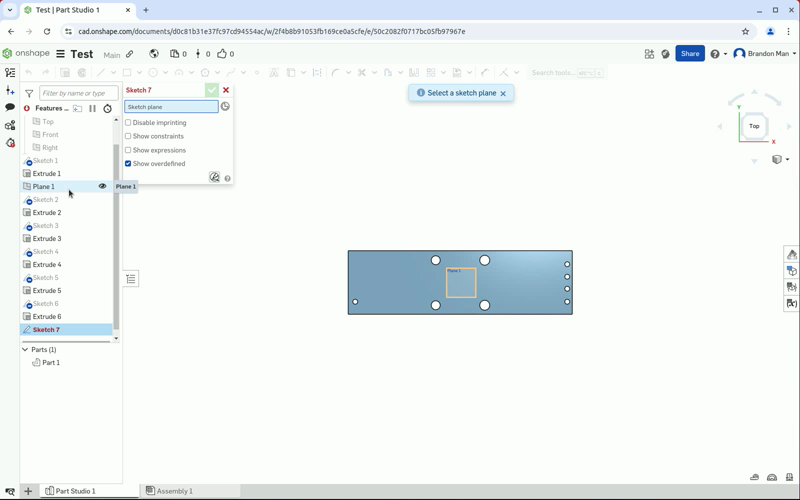
click(69, 189)
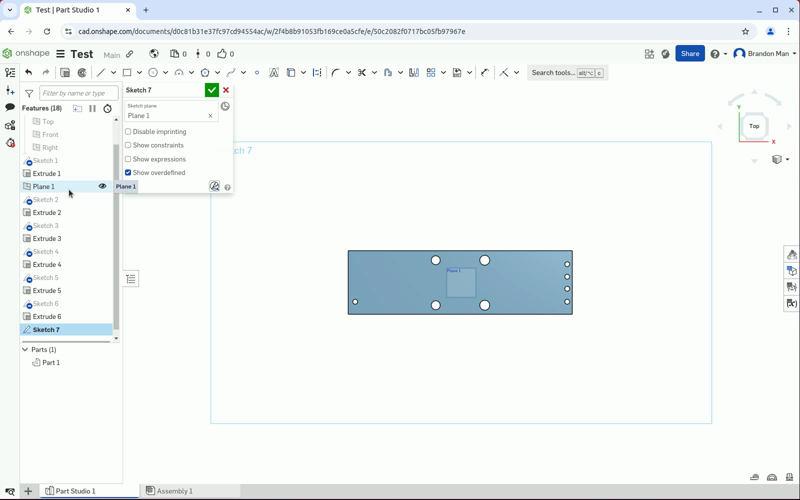
mouse_move(73, 352)
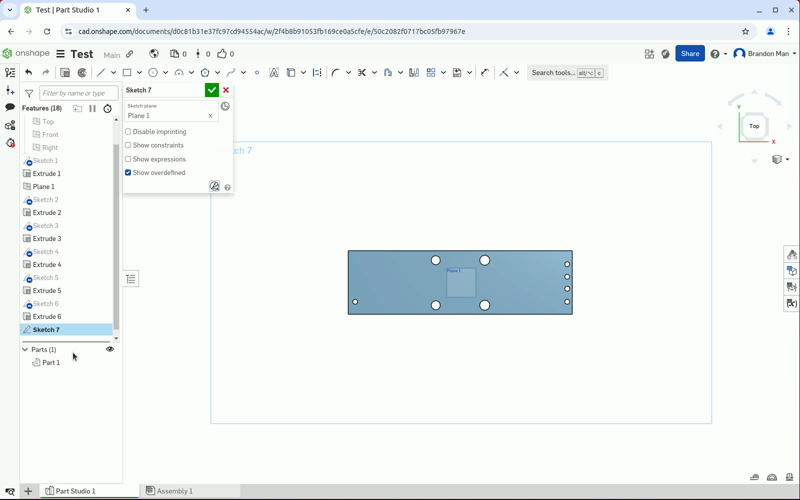
key(y)
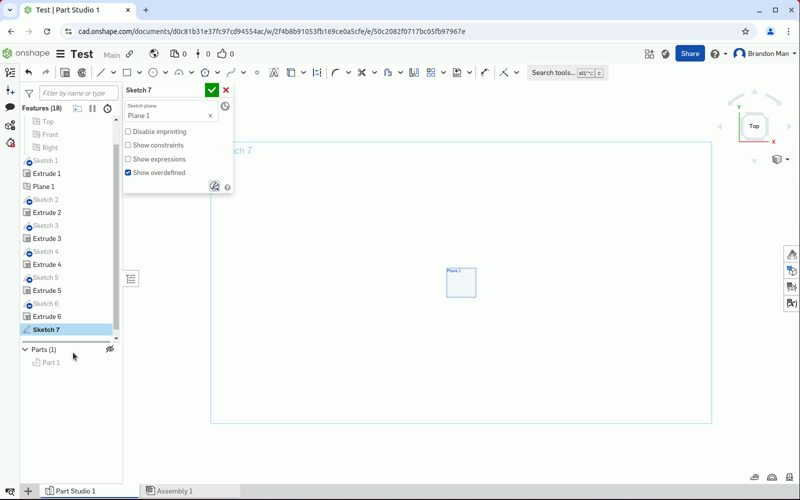
key(c)
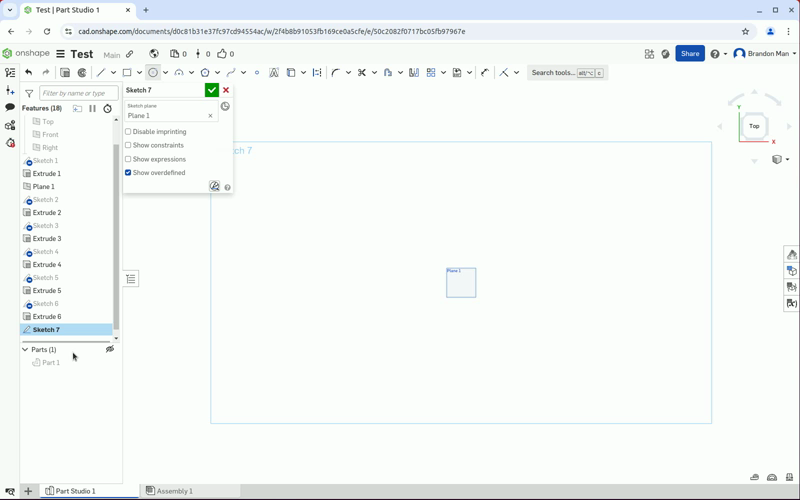
key_down(shift)
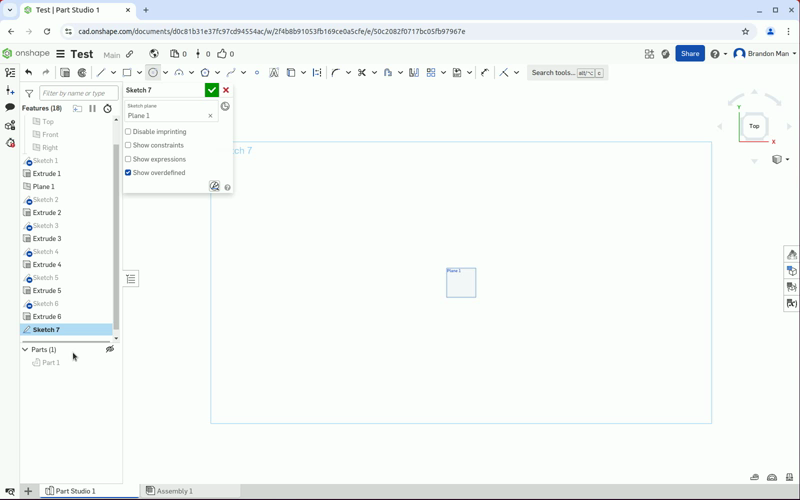
mouse_move(355, 276)
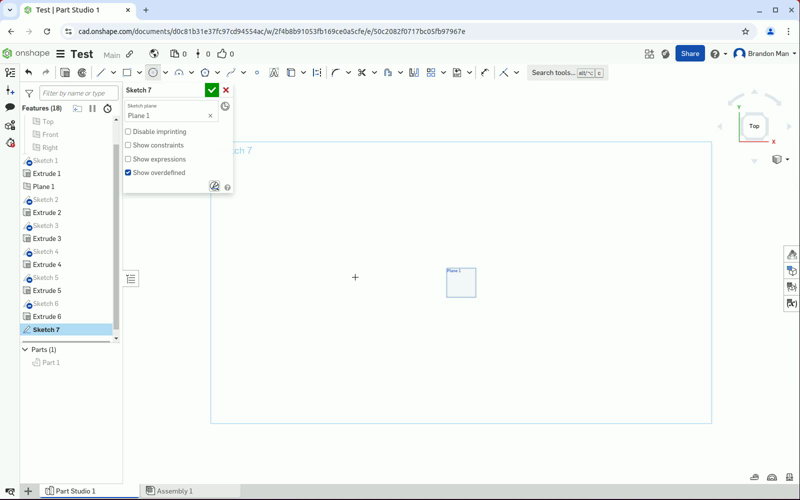
click(355, 276)
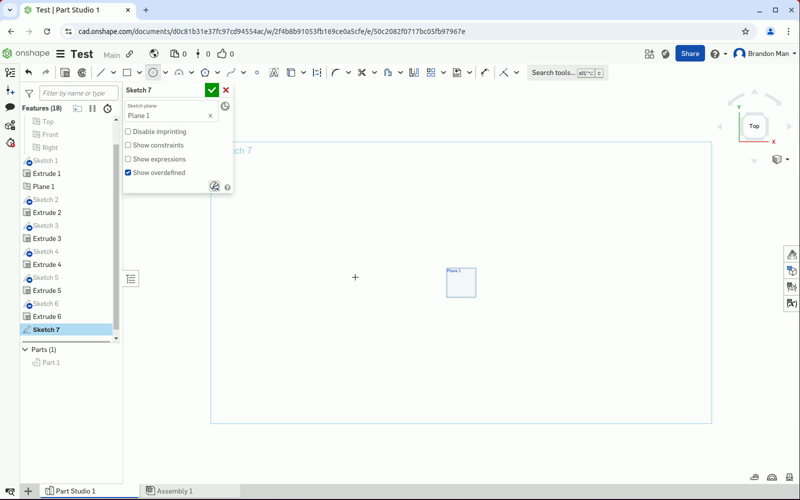
key_up(shift)
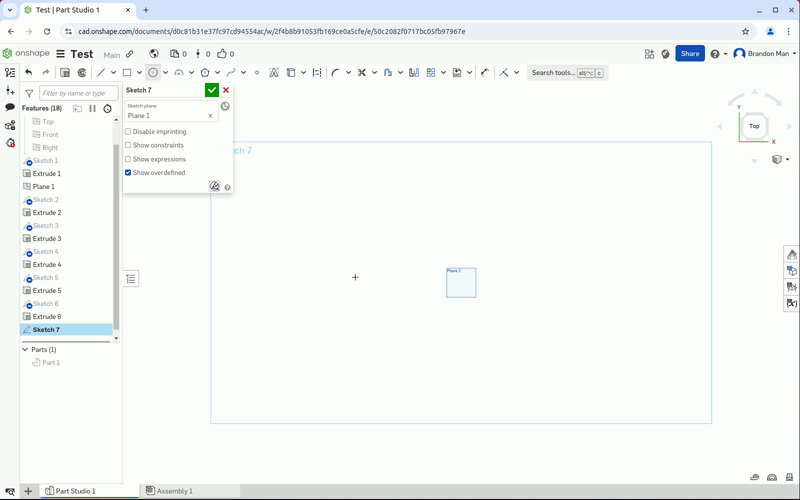
mouse_move(357, 276)
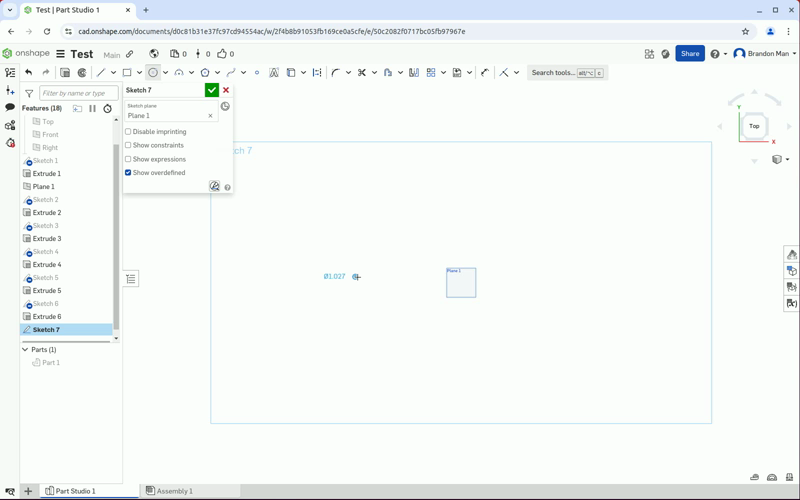
scroll(6)
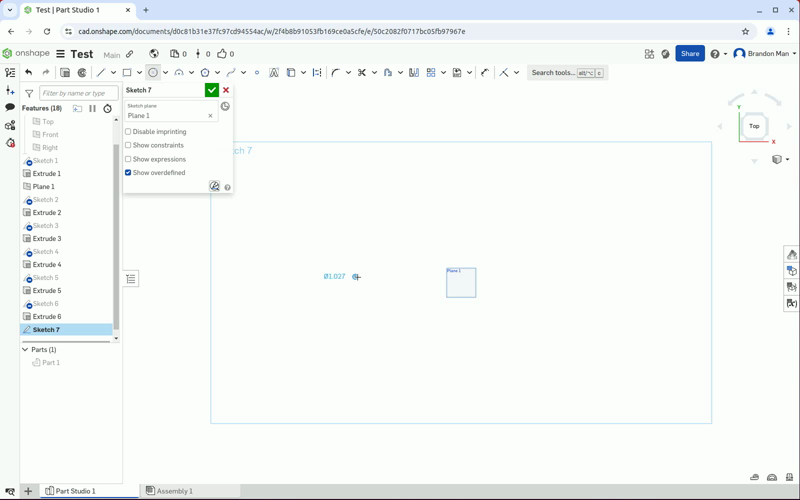
scroll(6)
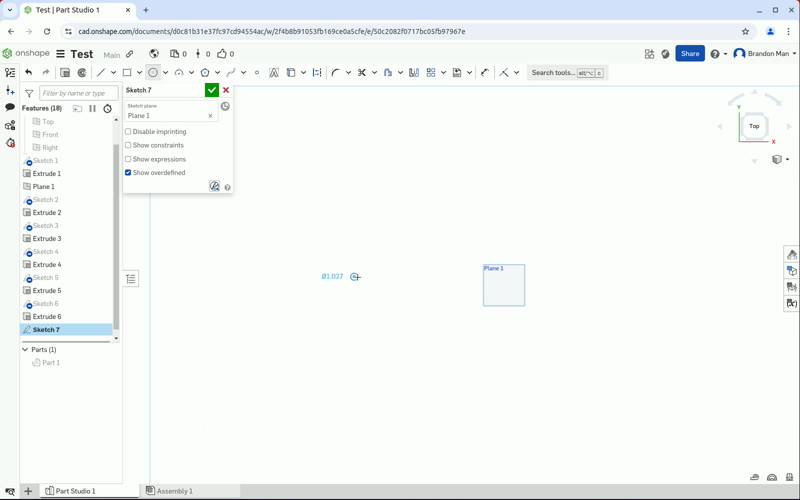
scroll(6)
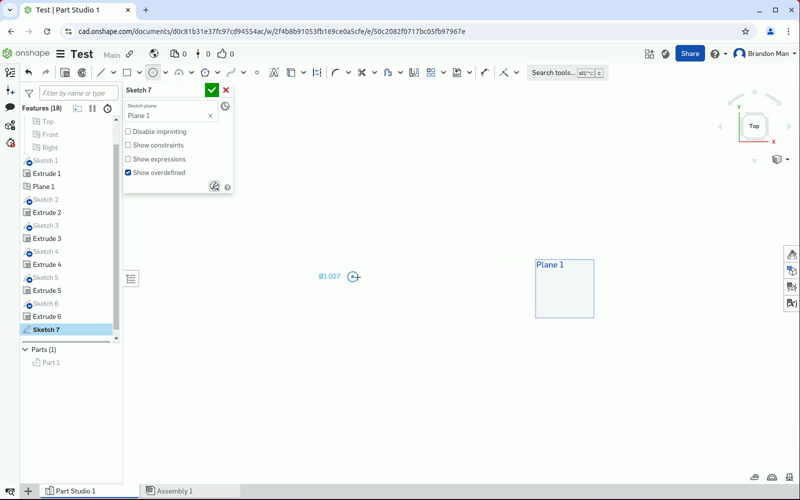
scroll(6)
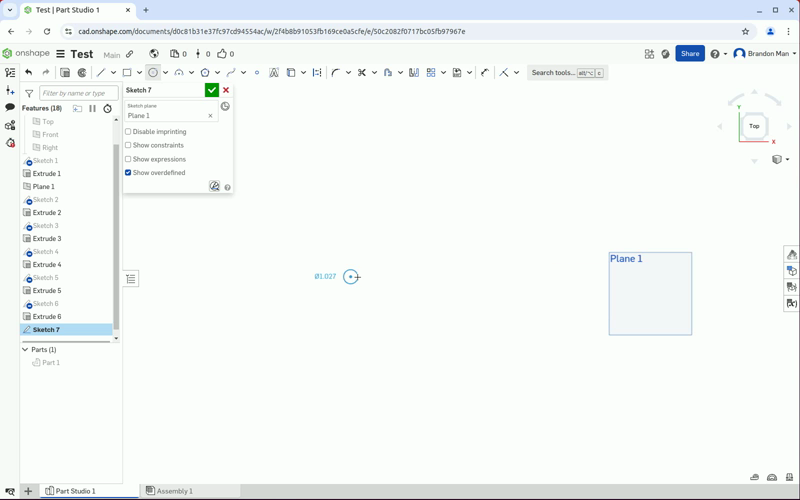
scroll(6)
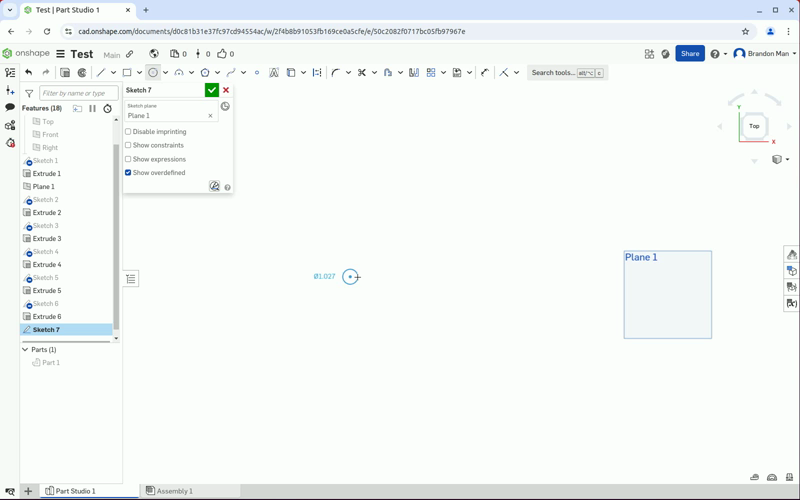
scroll(6)
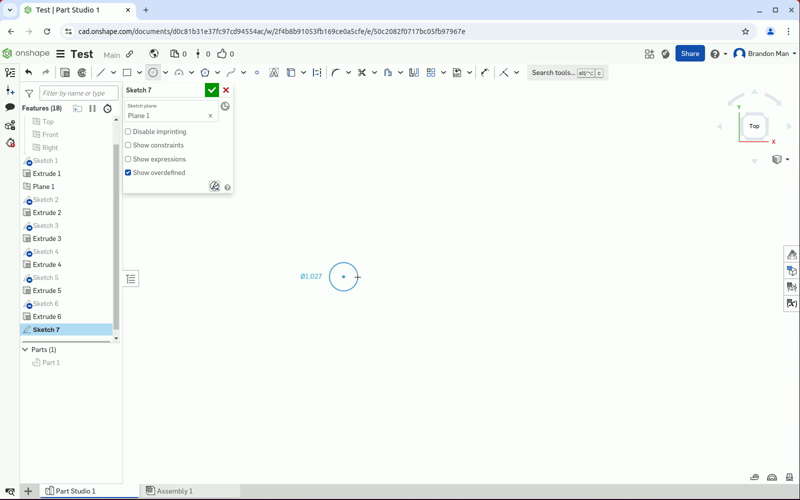
scroll(6)
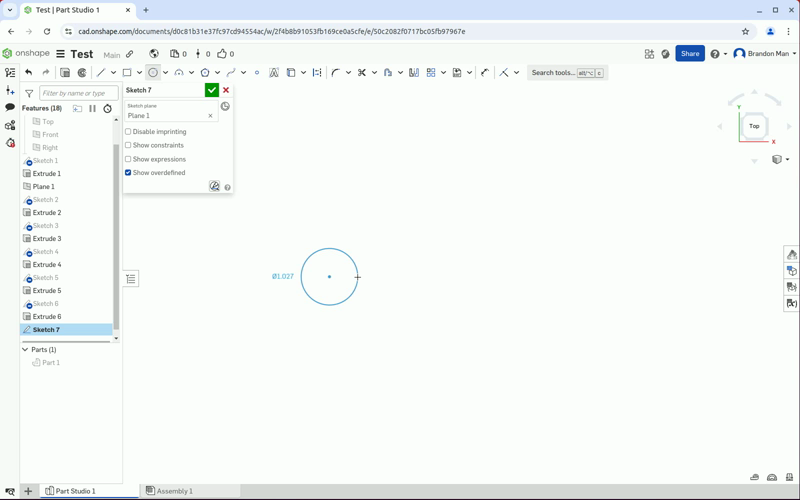
click(357, 276)
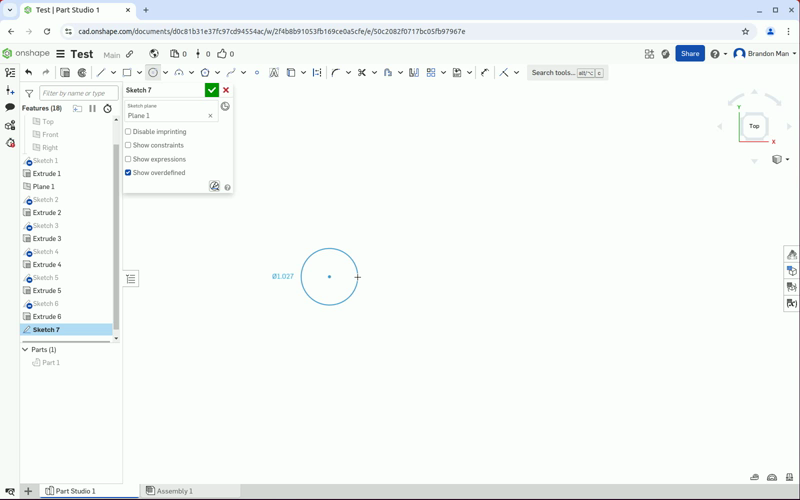
scroll(-6)
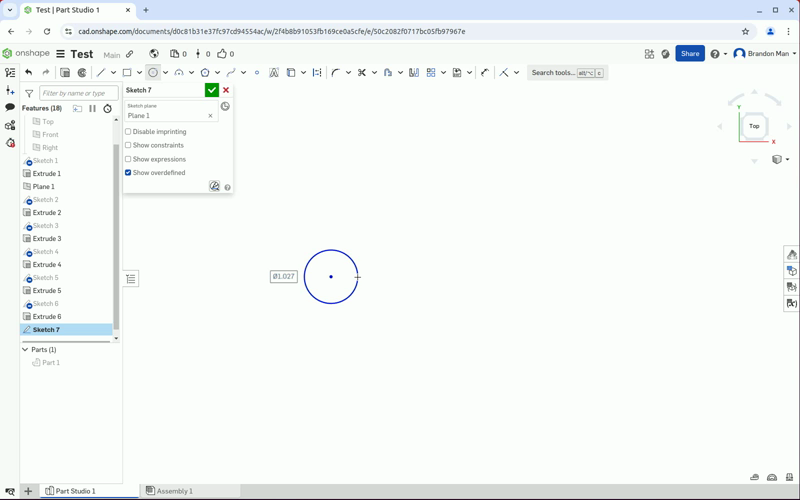
scroll(-6)
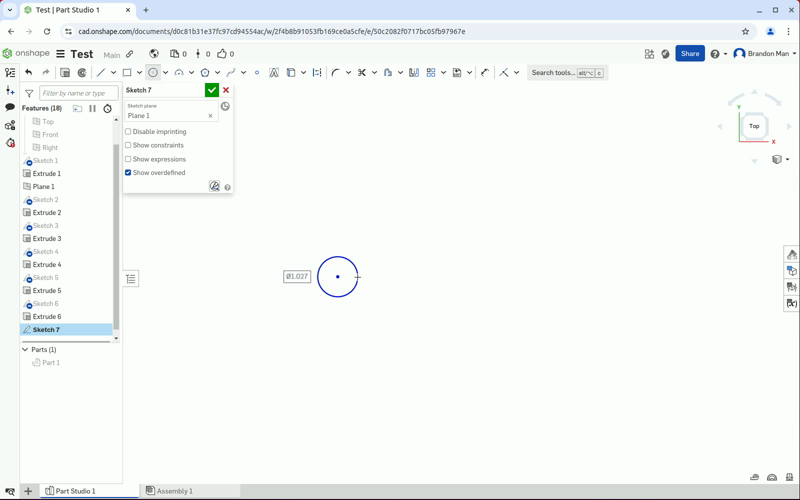
scroll(-6)
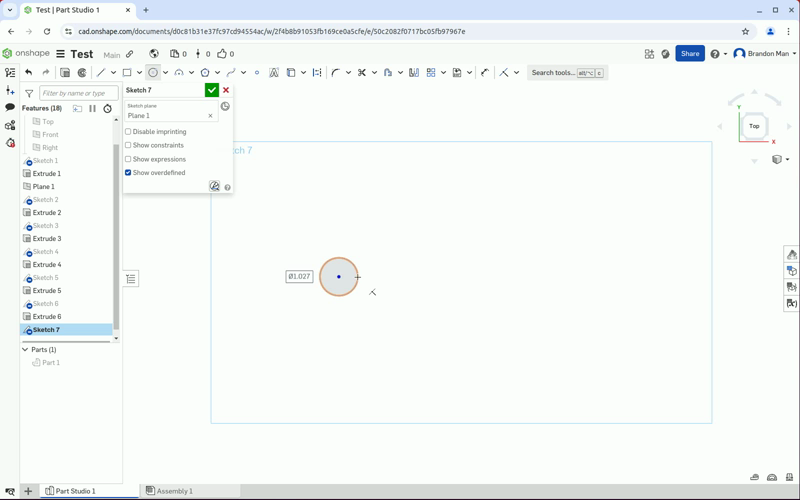
scroll(-6)
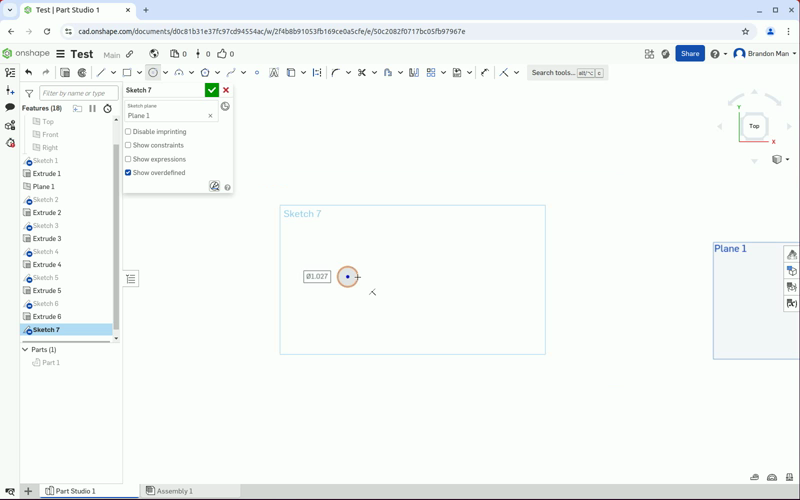
scroll(-6)
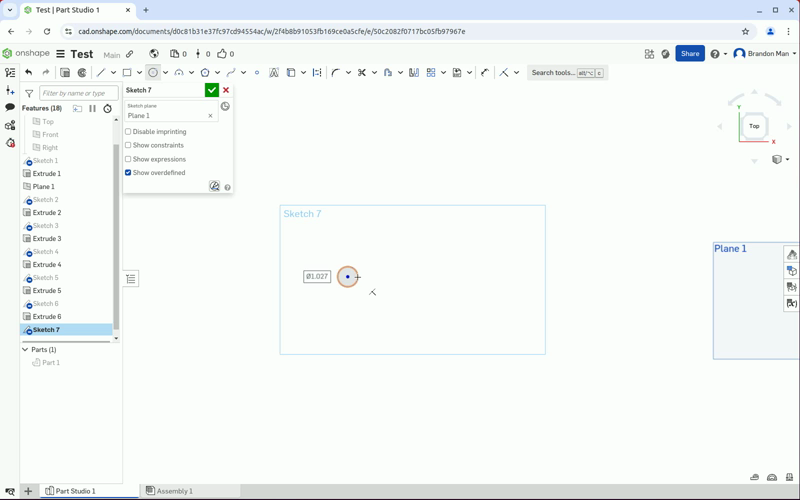
scroll(-6)
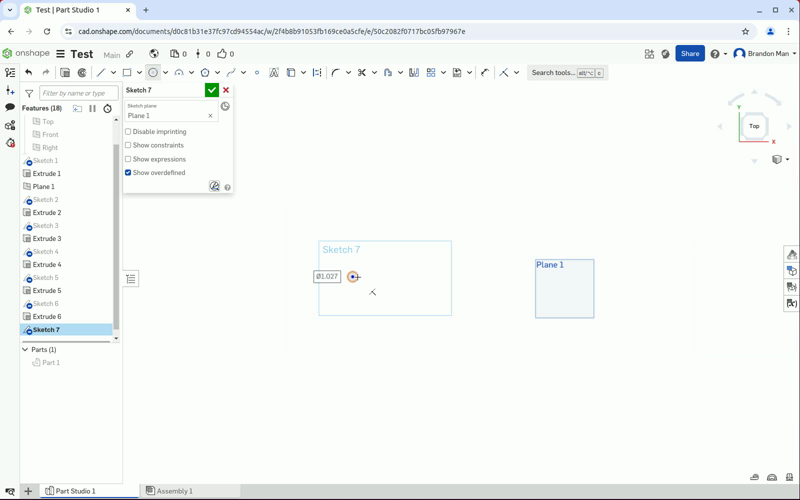
scroll(-6)
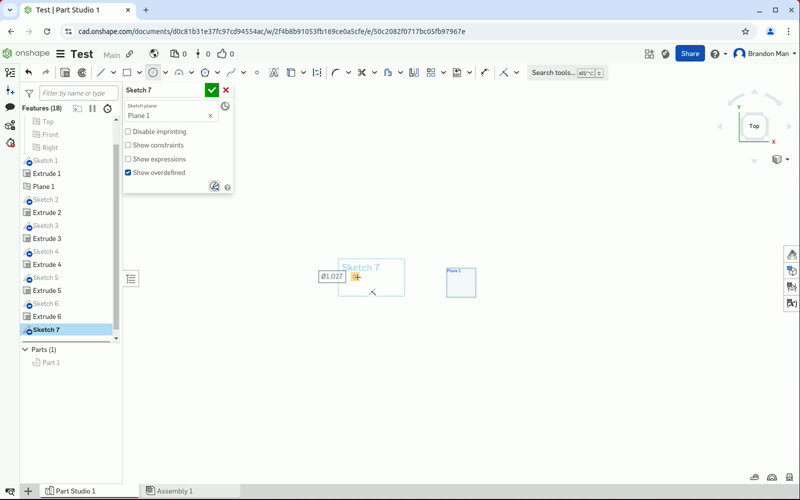
key(esc)
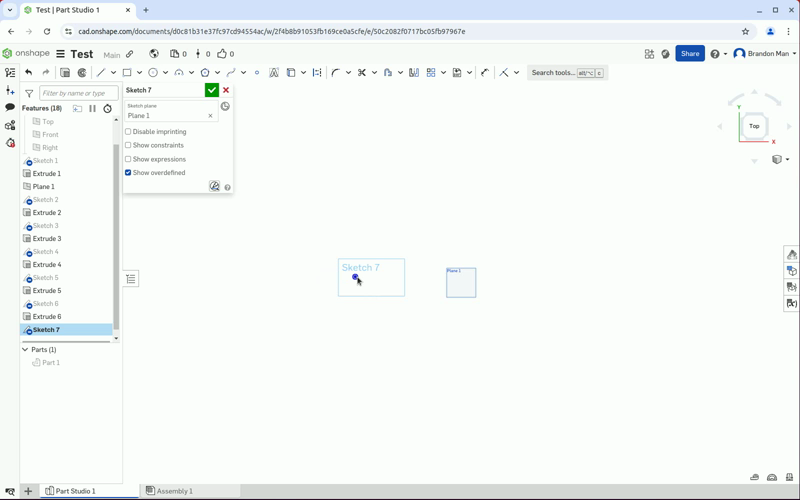
mouse_move(353, 275)
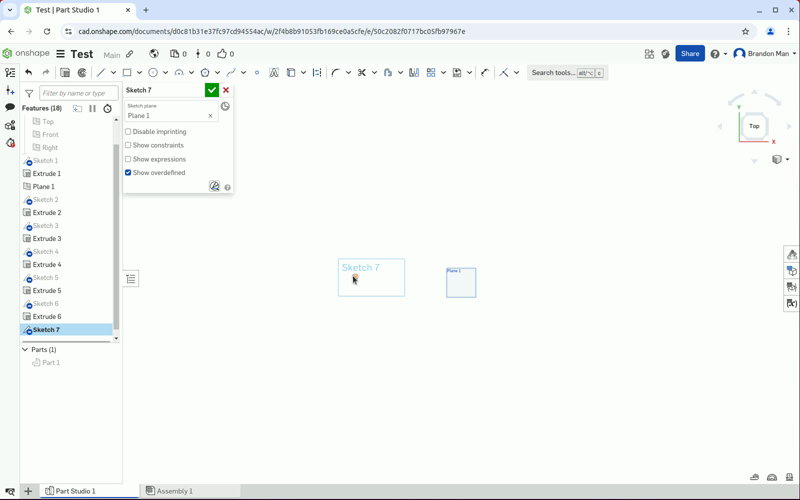
scroll(6)
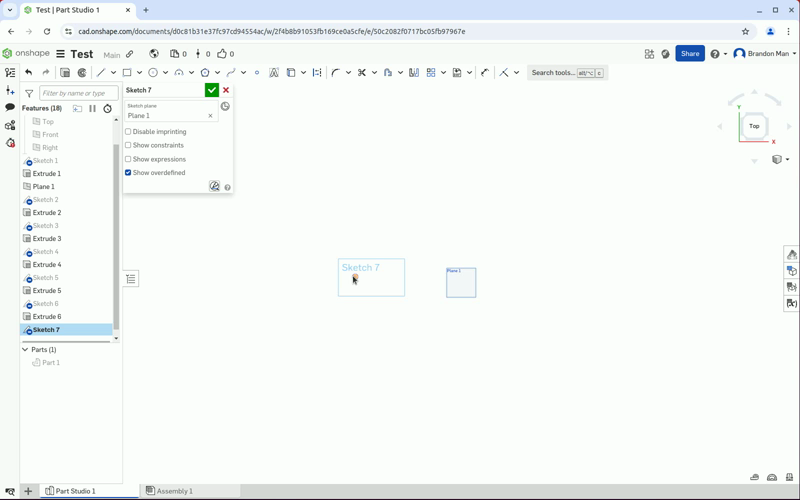
scroll(6)
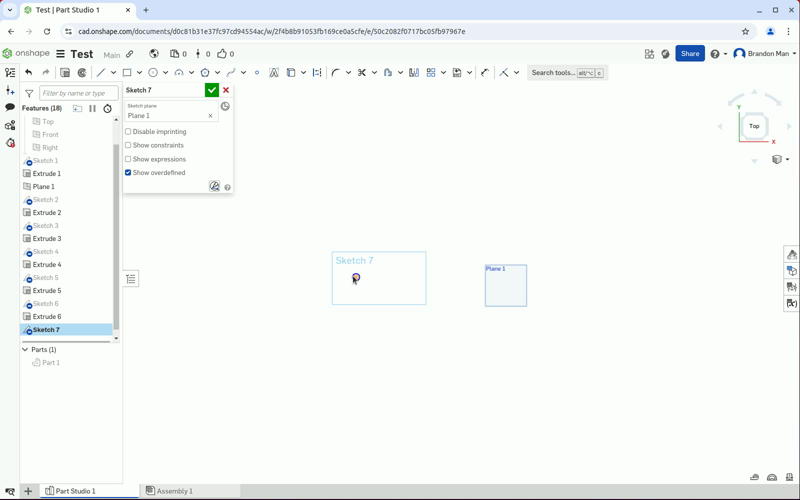
scroll(6)
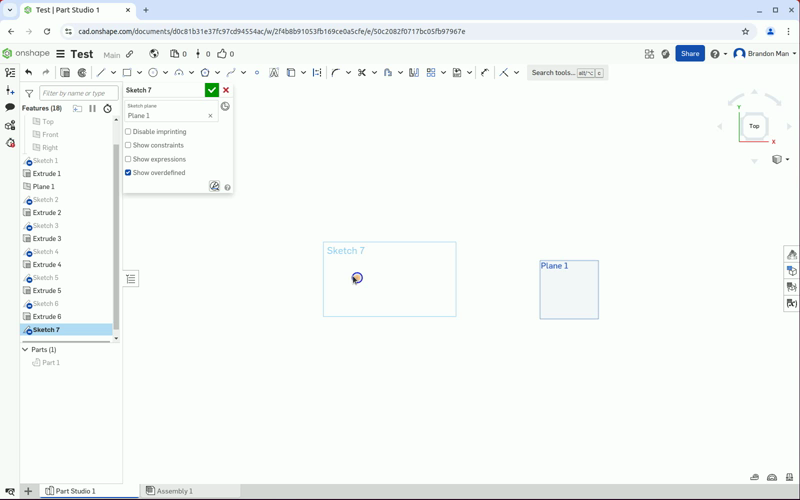
scroll(6)
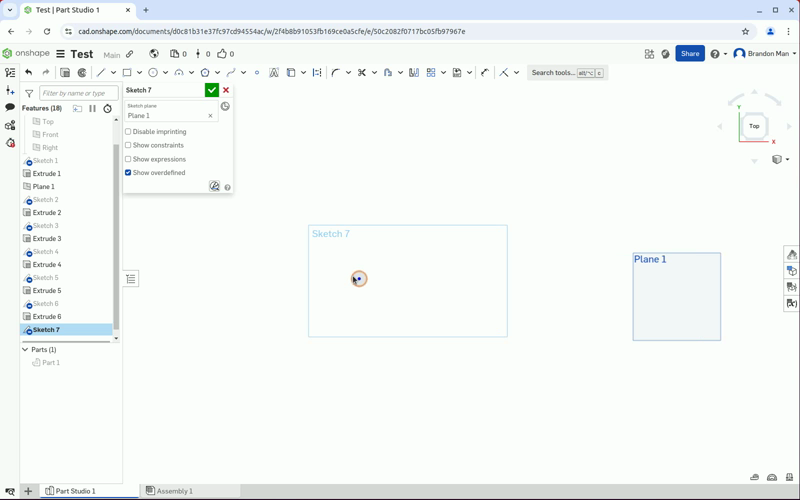
scroll(6)
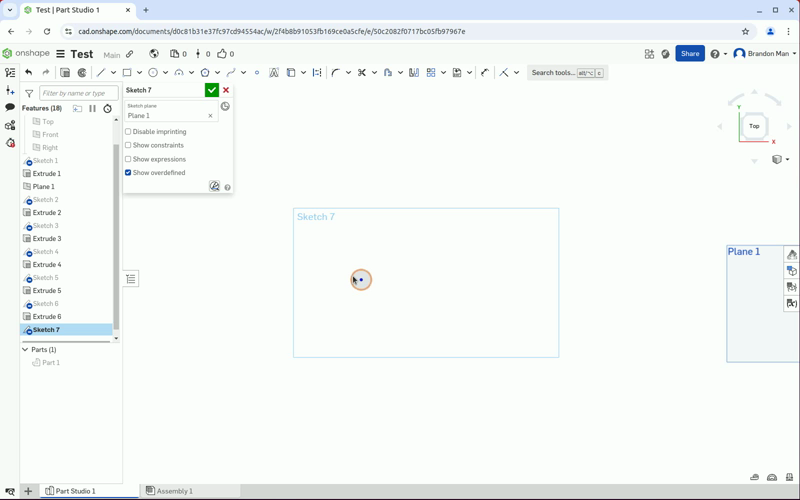
scroll(6)
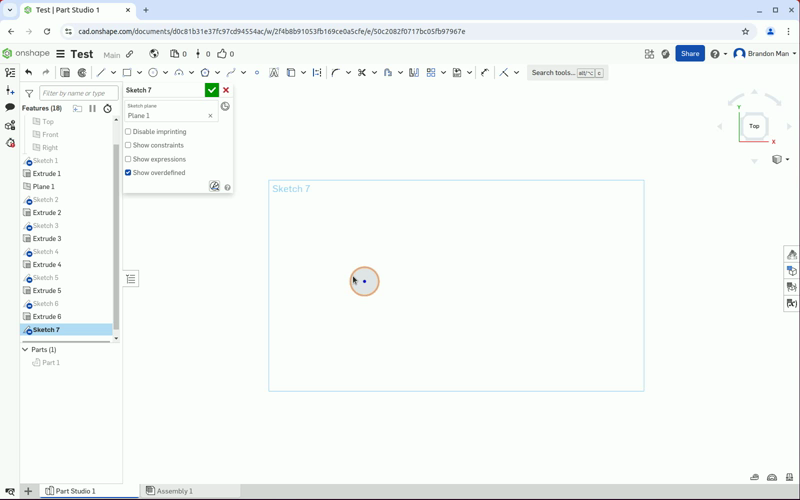
scroll(6)
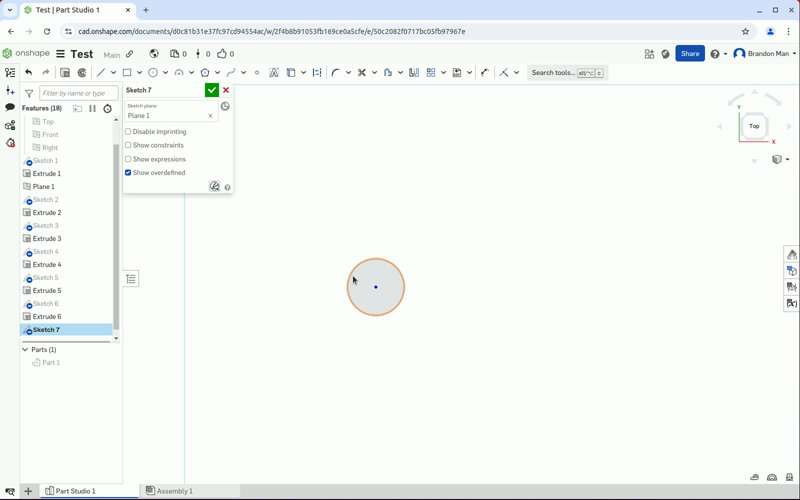
click(353, 275)
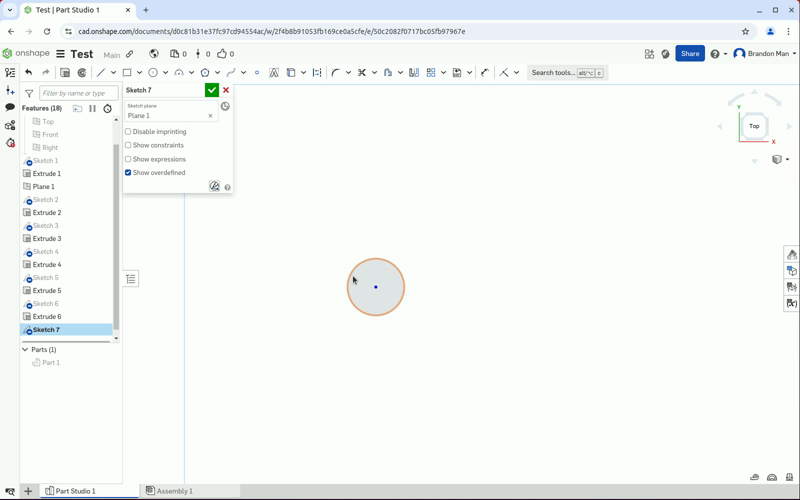
scroll(-6)
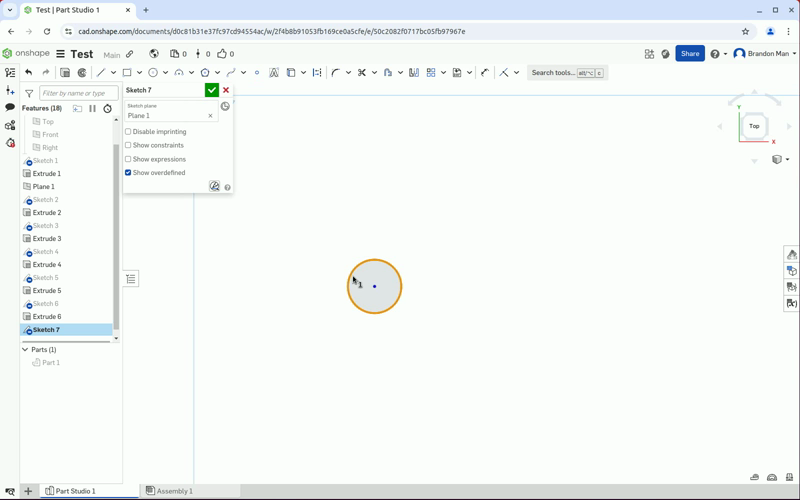
scroll(-6)
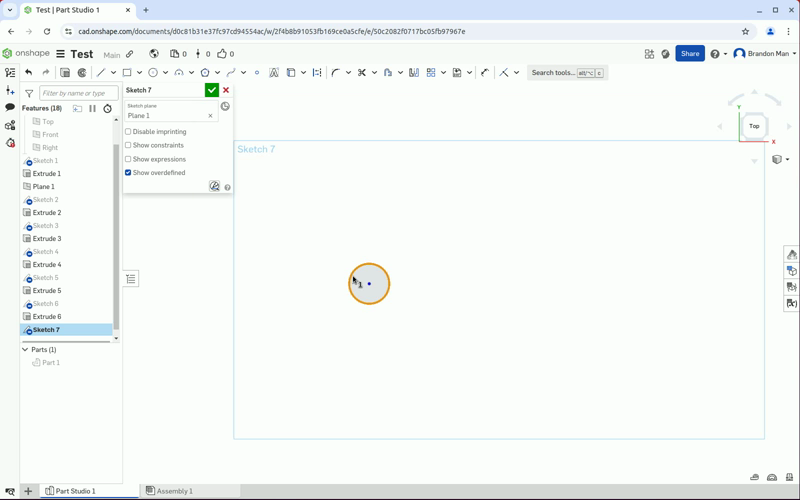
scroll(-6)
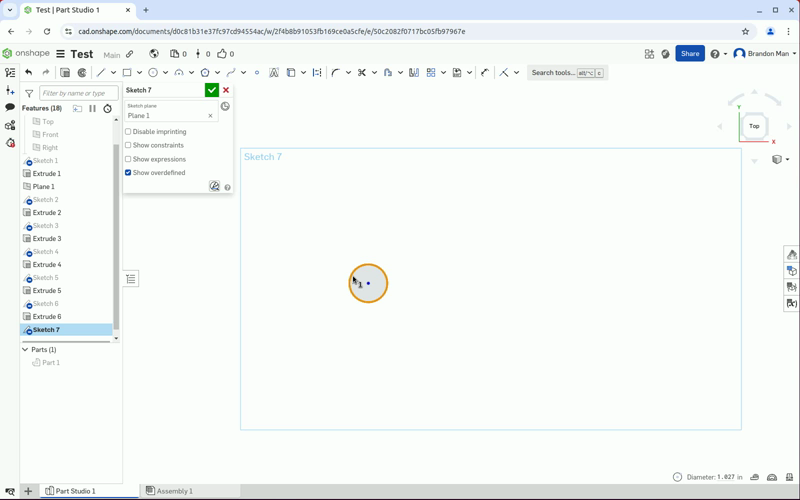
scroll(-6)
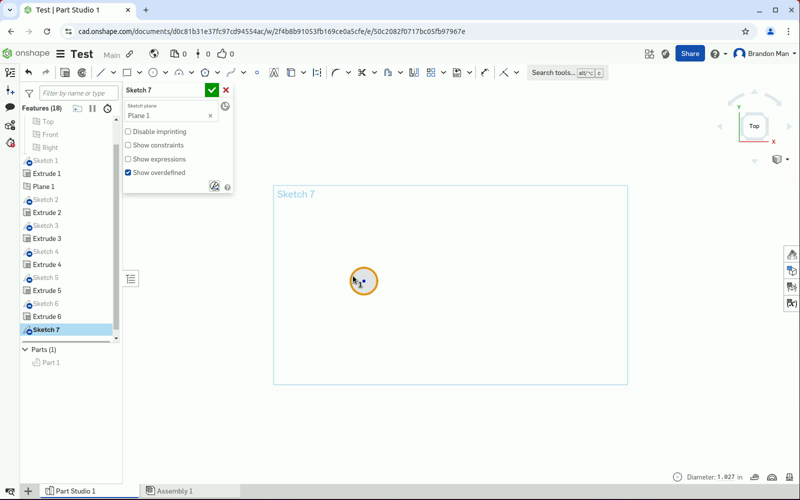
scroll(-6)
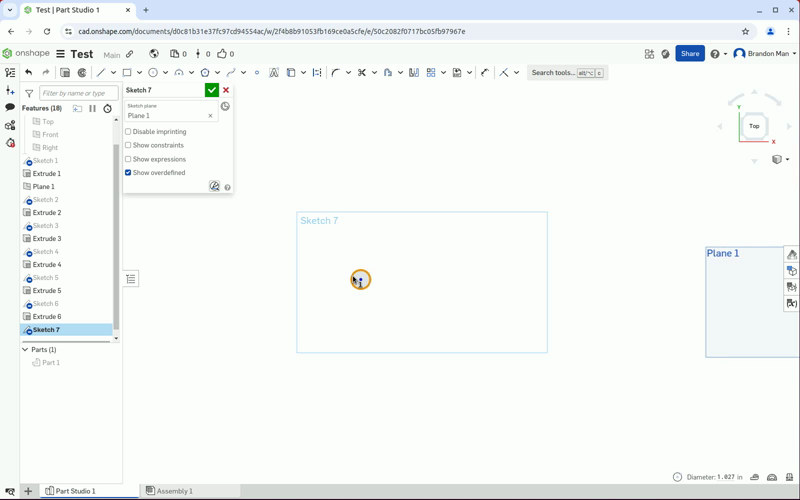
scroll(-6)
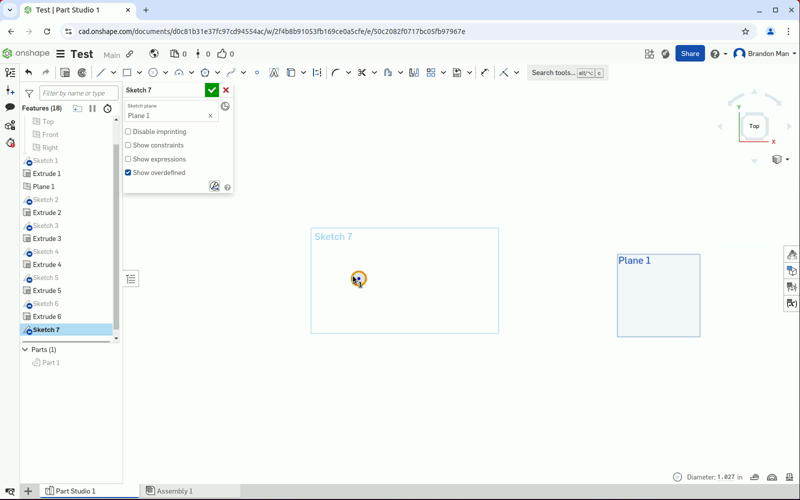
scroll(-6)
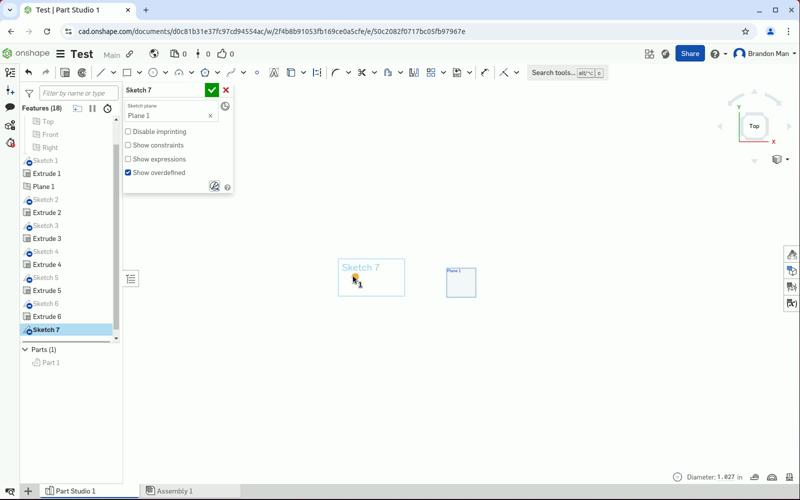
mouse_move(73, 352)
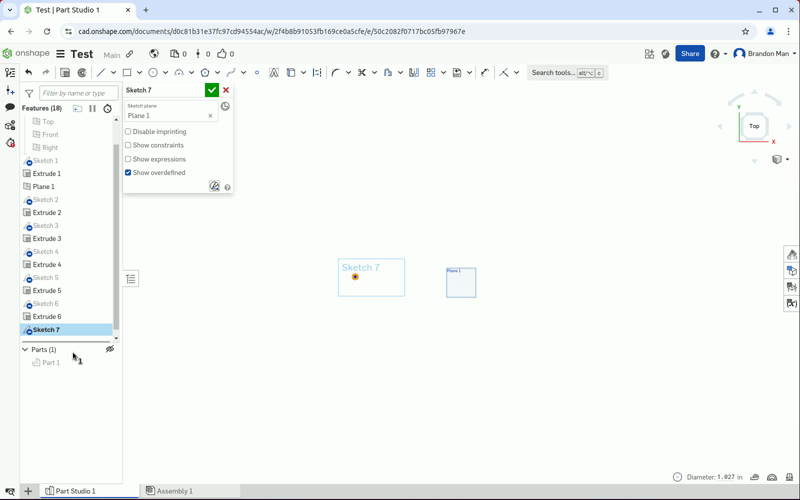
key(shift+y)
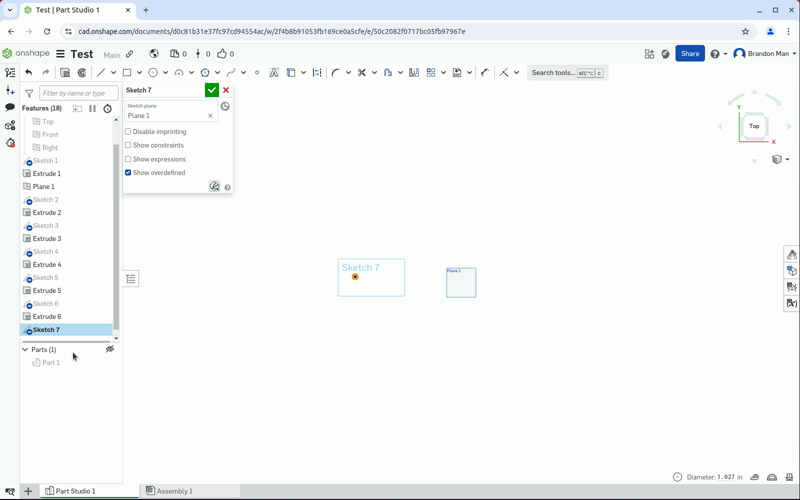
key(shift+e)
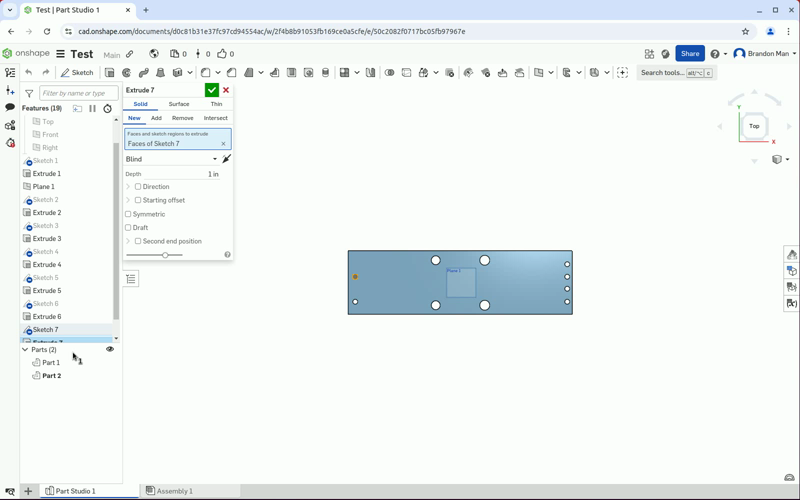
mouse_move(143, 106)
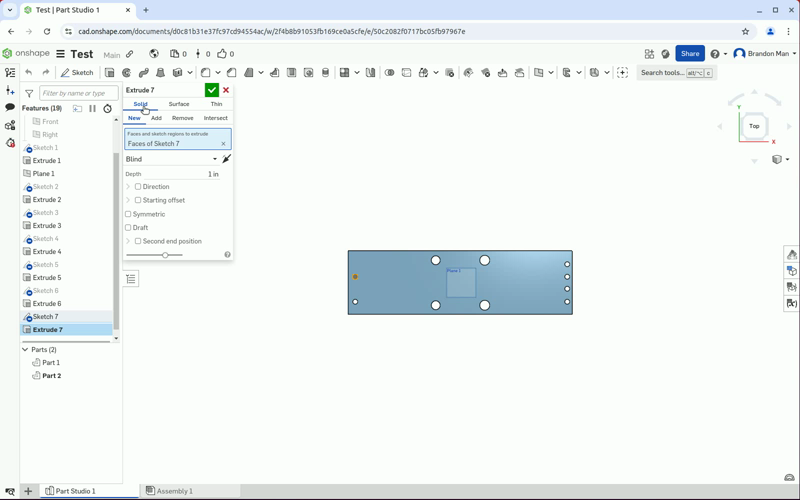
click(143, 106)
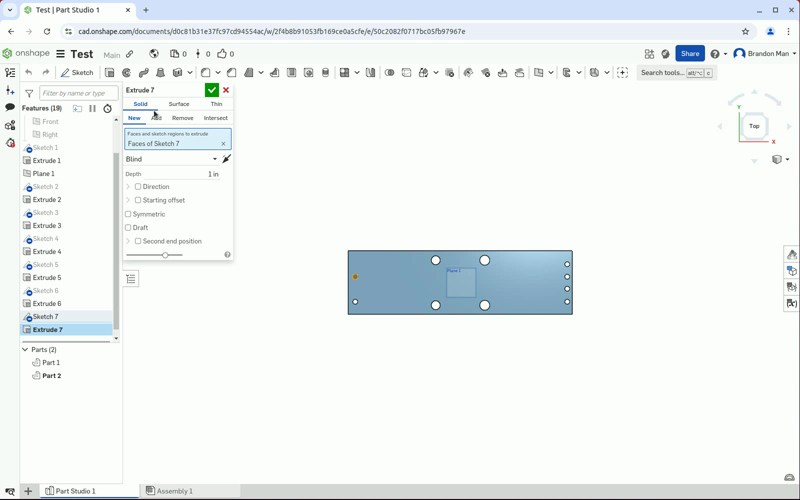
mouse_move(186, 120)
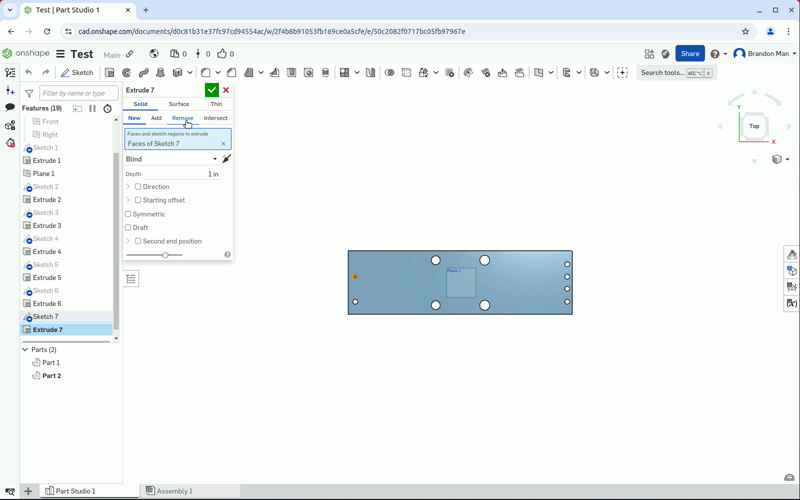
click(186, 120)
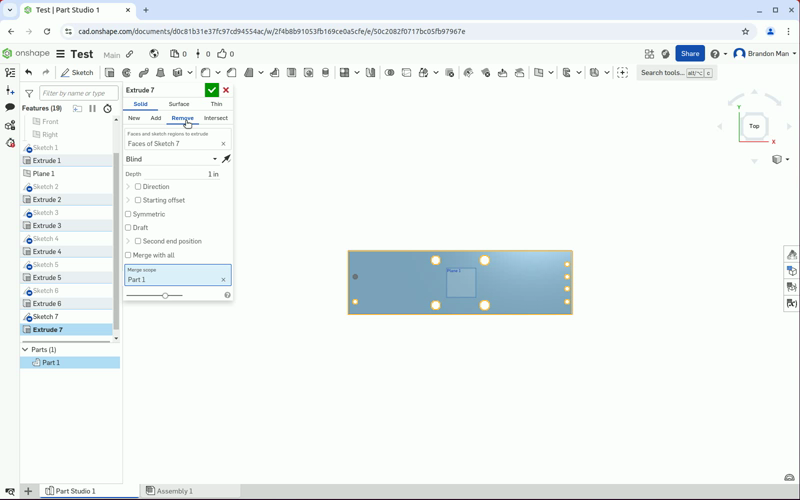
key(tab, 4)
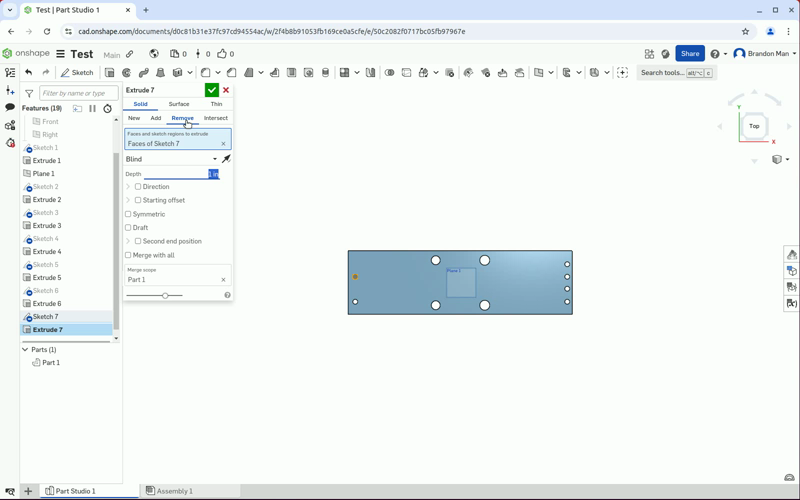
text(3.129)
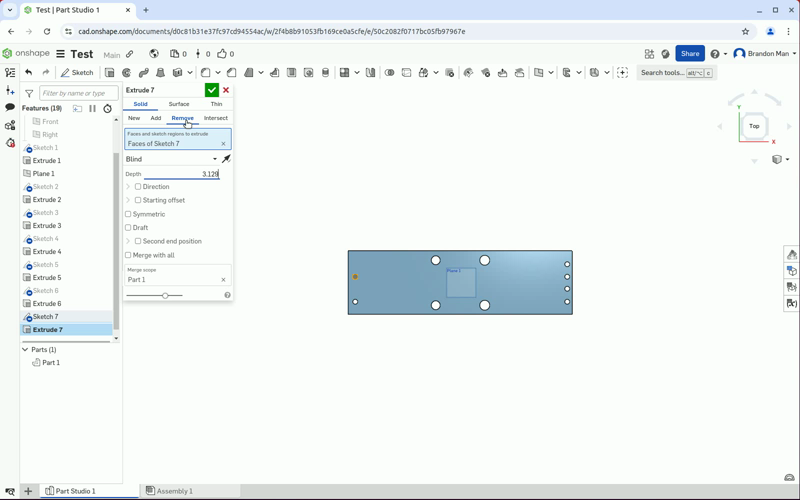
key(tab, 6)
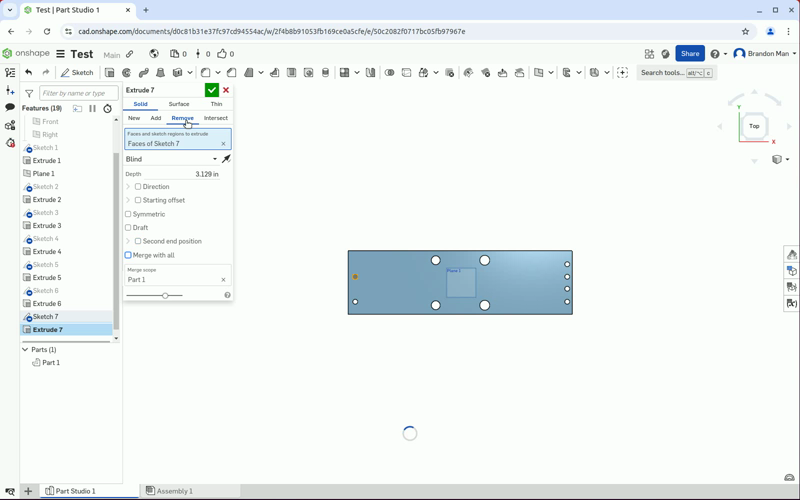
key(space)
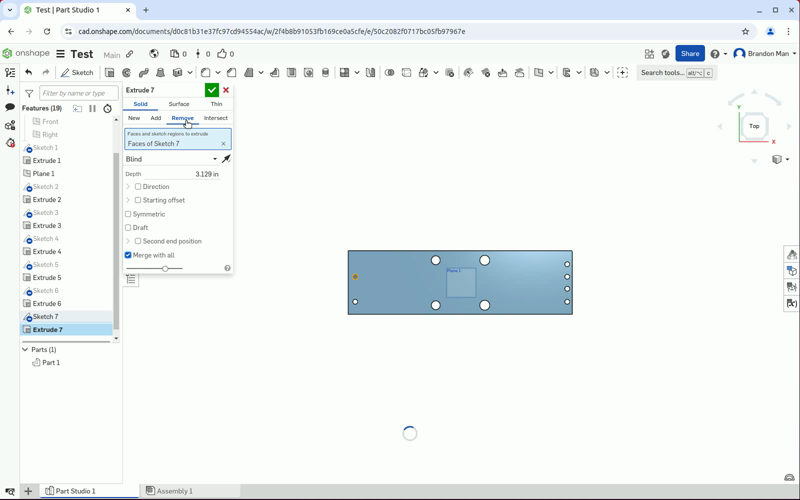
key(enter)
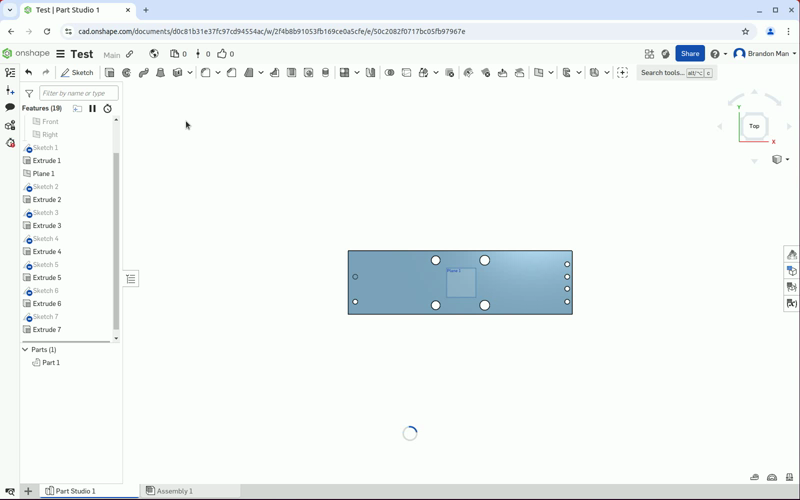
key(shift+h)
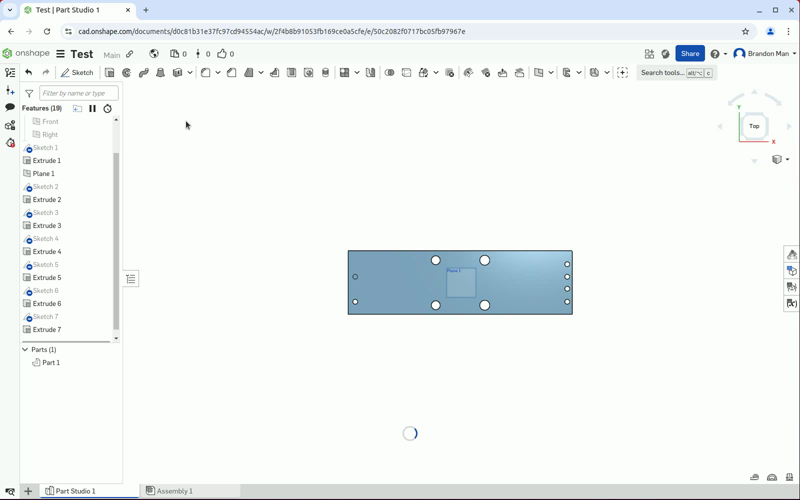
key(shift+h)
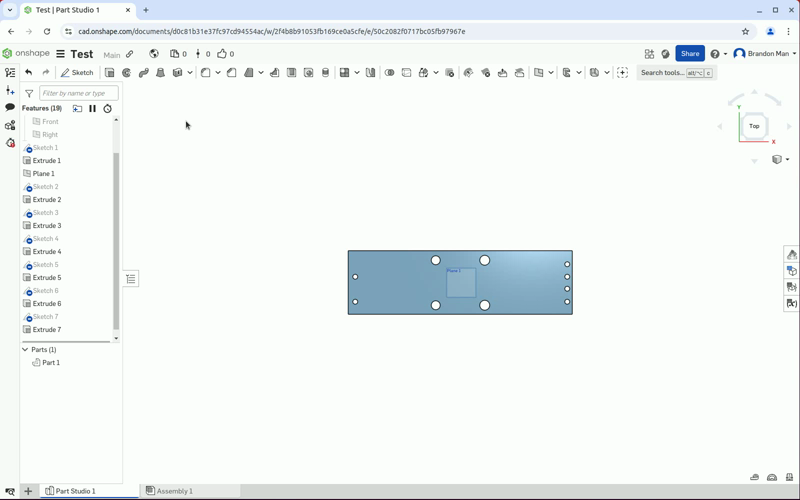
mouse_move(69, 150)
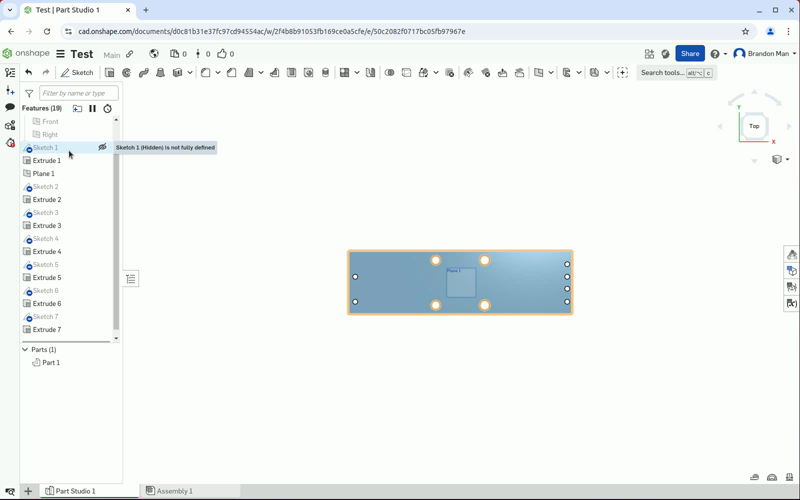
click(69, 150)
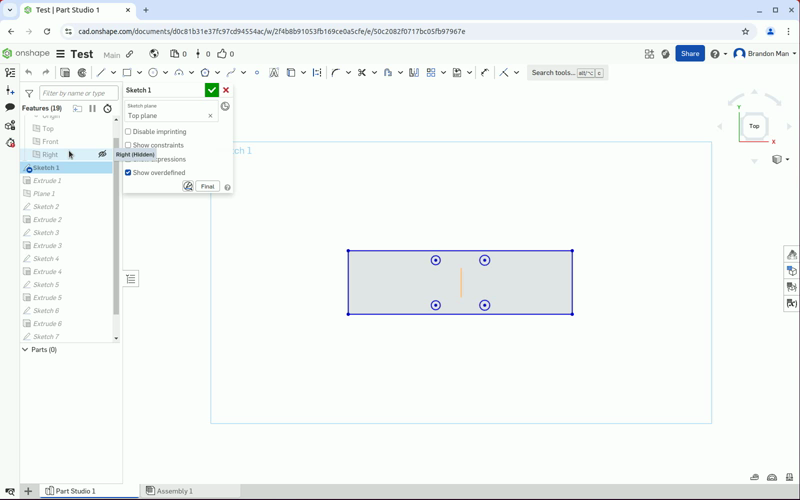
mouse_move(229, 92)
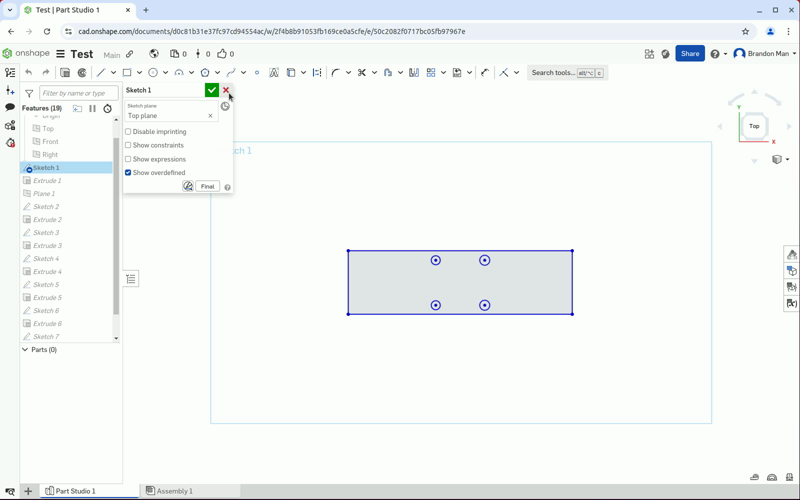
click(229, 92)
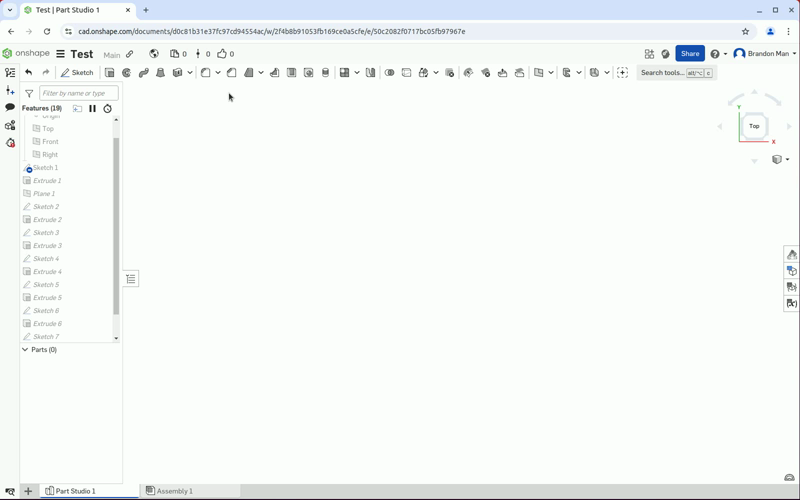
key(shift+s)
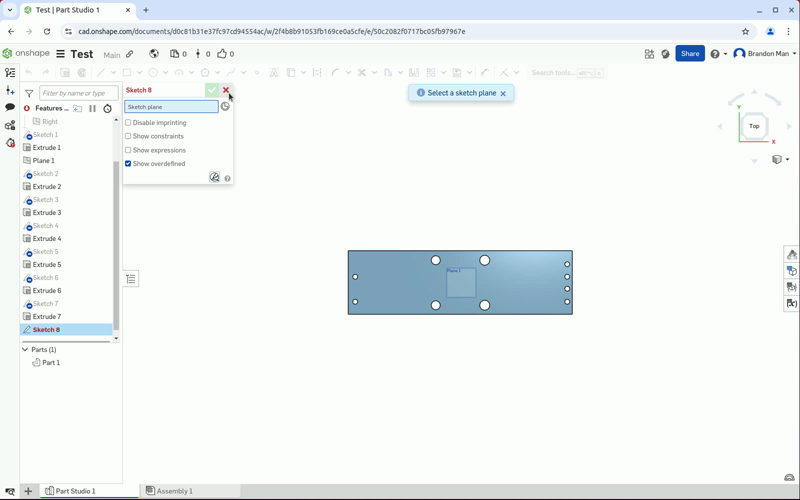
mouse_move(69, 163)
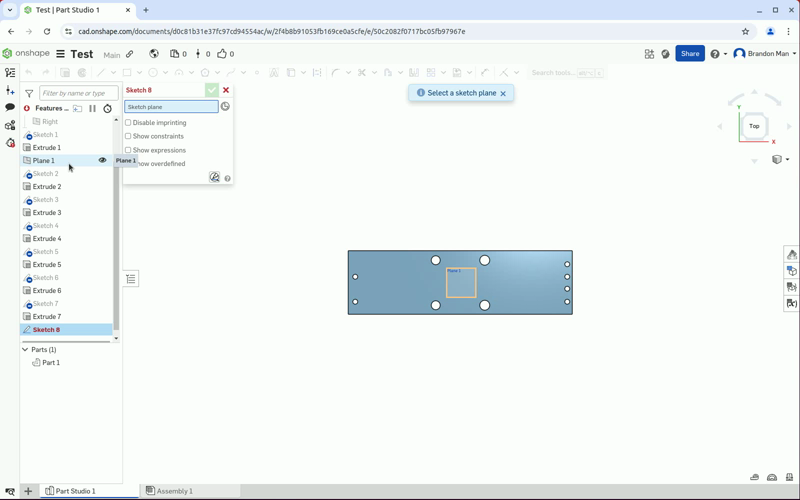
click(69, 163)
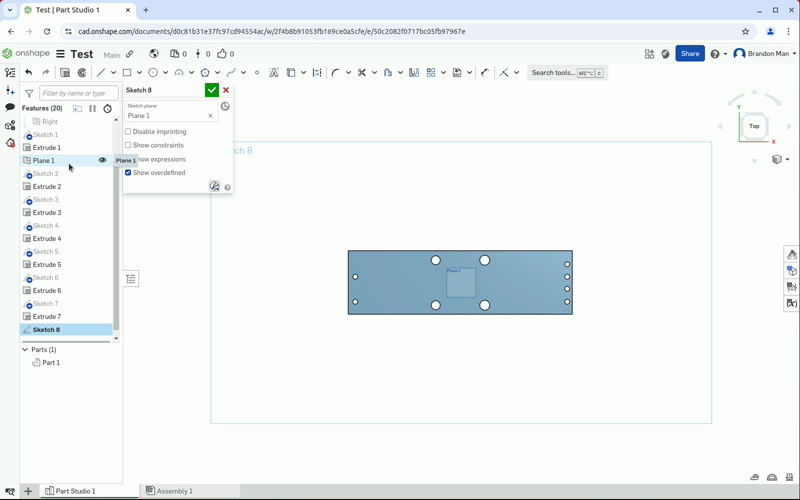
mouse_move(73, 352)
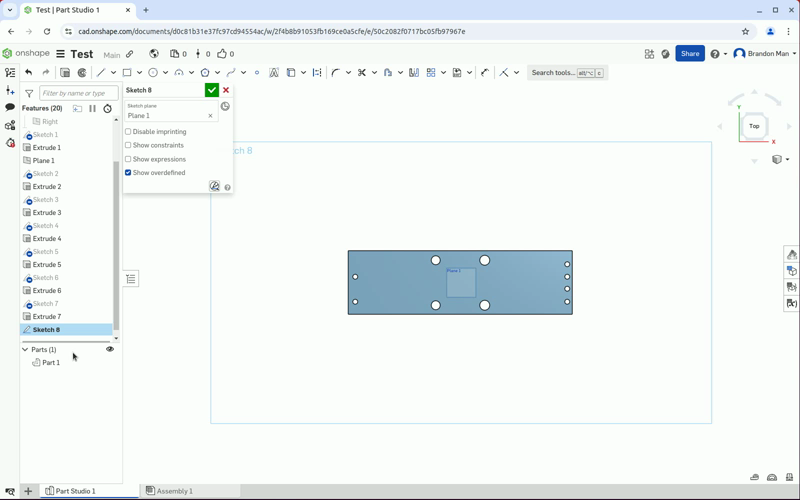
key(y)
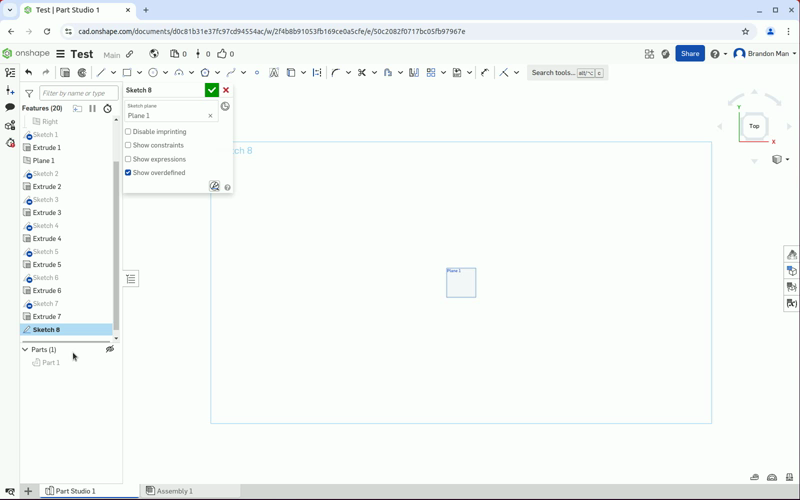
key(c)
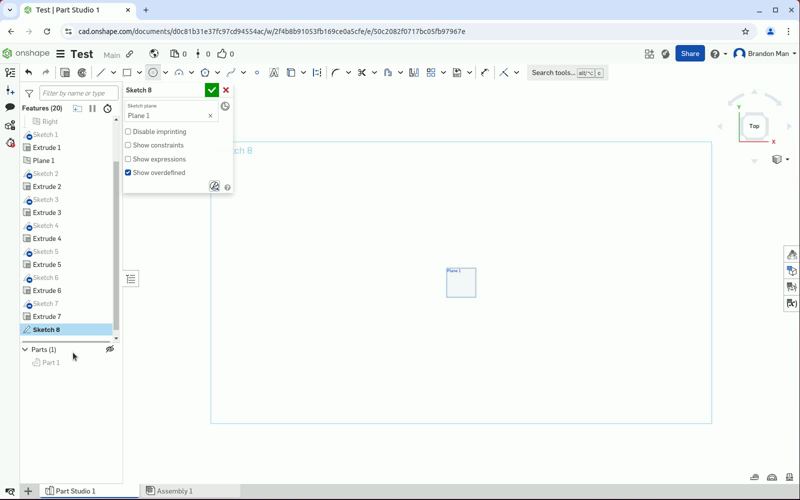
key_down(shift)
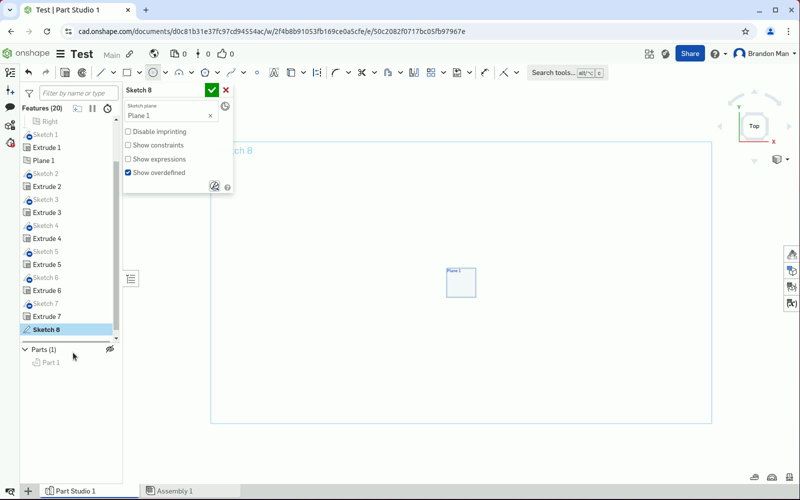
mouse_move(355, 264)
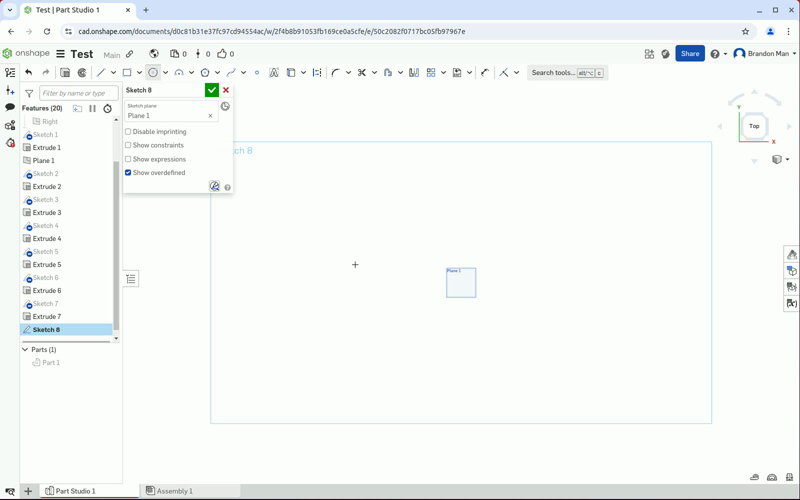
click(355, 264)
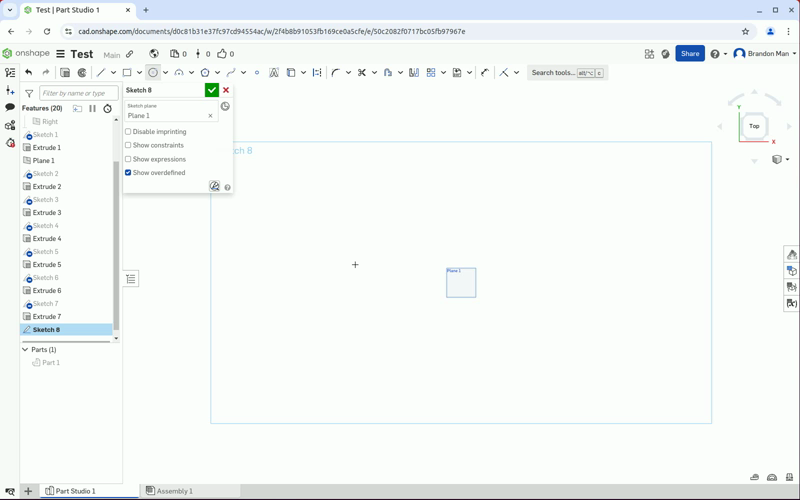
key_up(shift)
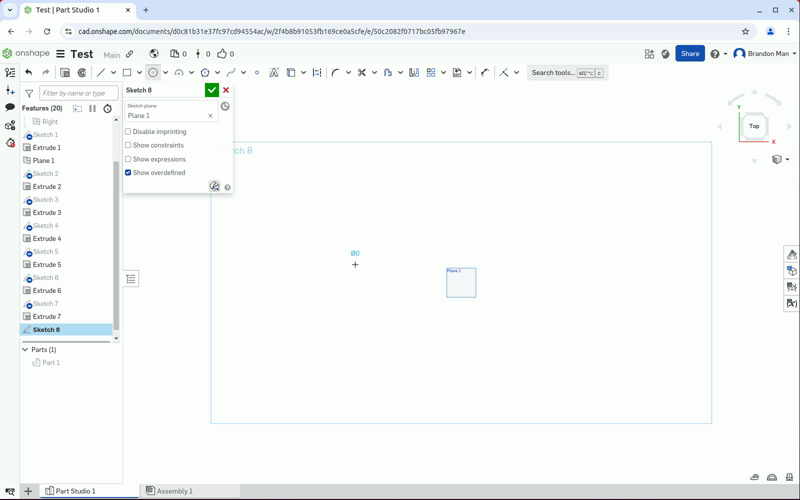
mouse_move(357, 264)
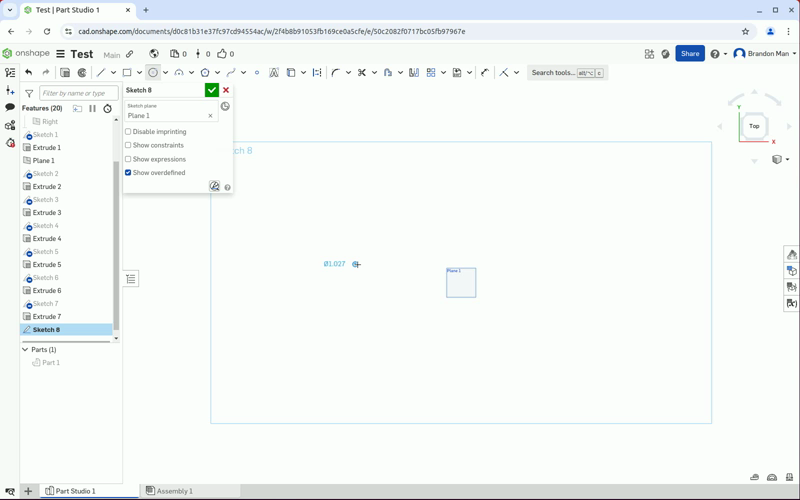
scroll(6)
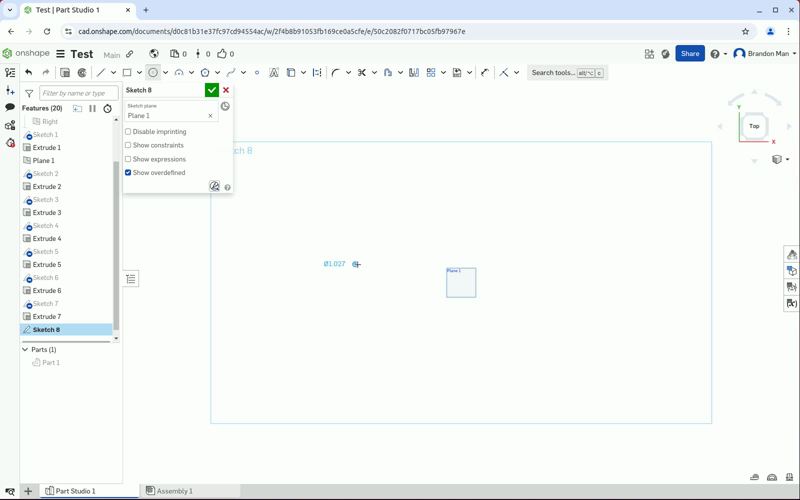
scroll(6)
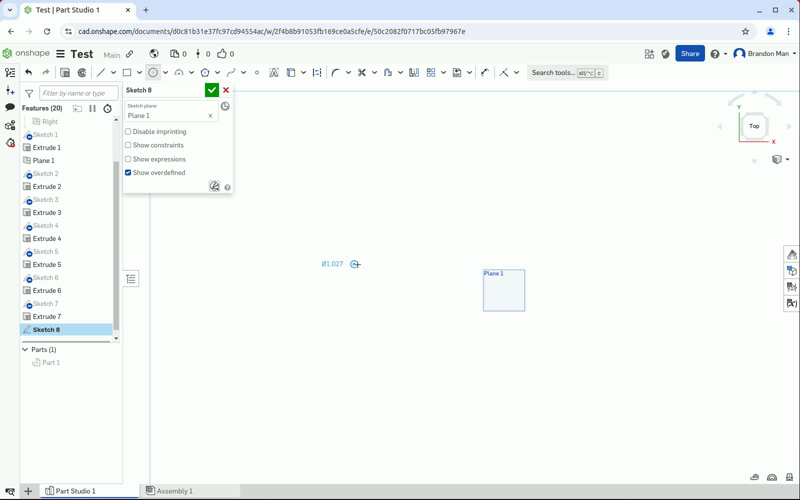
scroll(6)
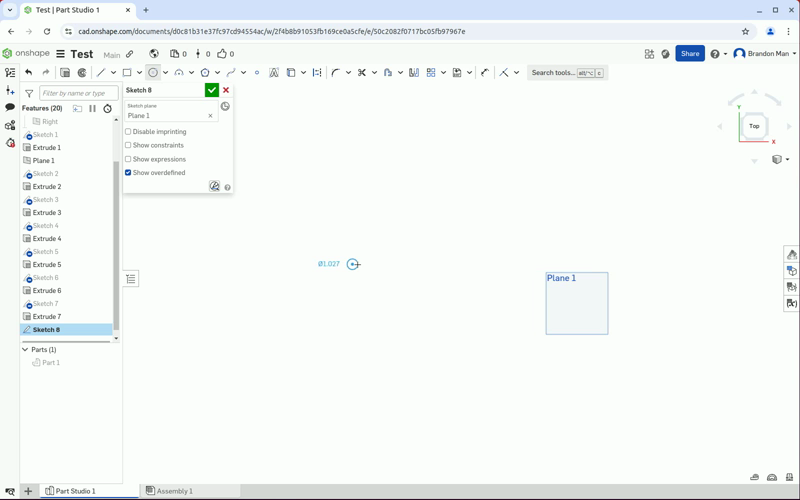
scroll(6)
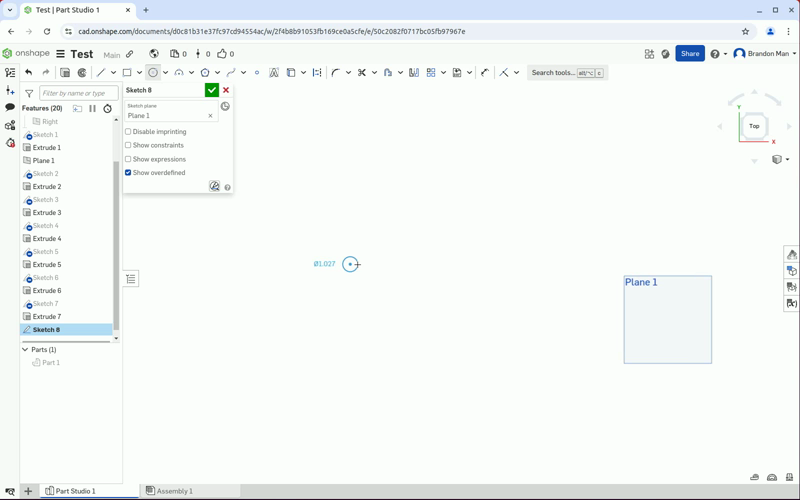
scroll(6)
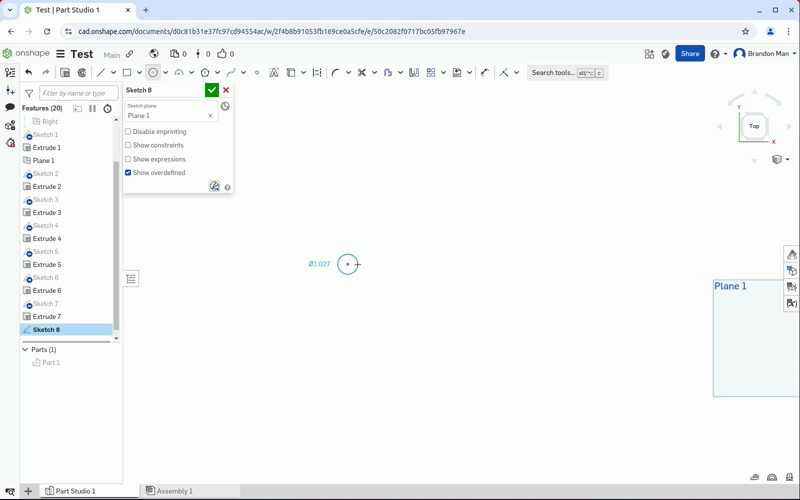
scroll(6)
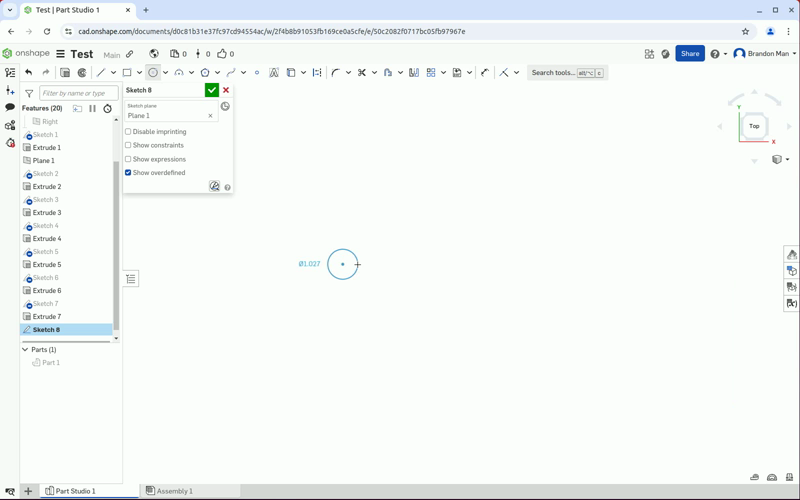
scroll(6)
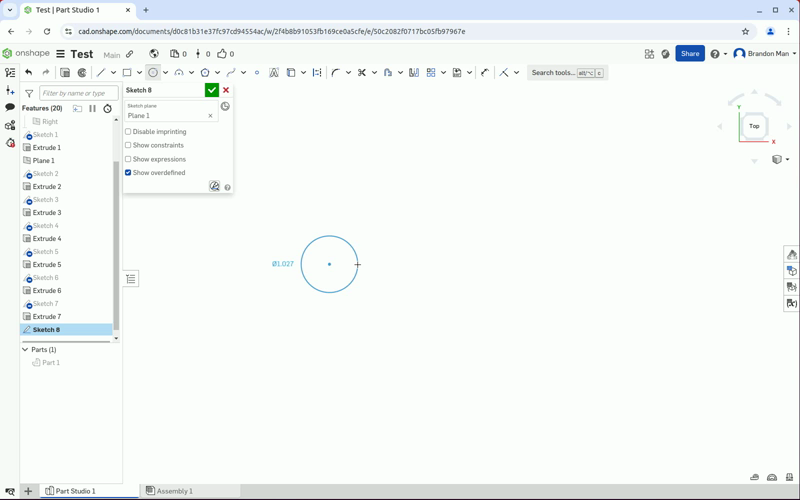
click(357, 264)
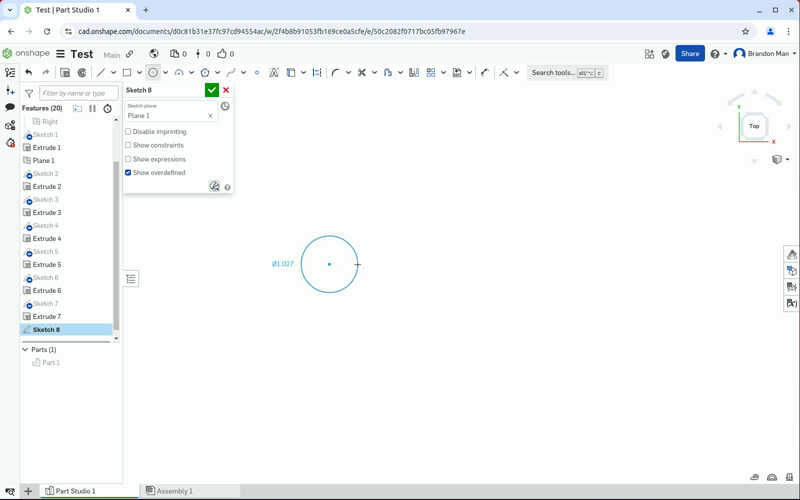
scroll(-6)
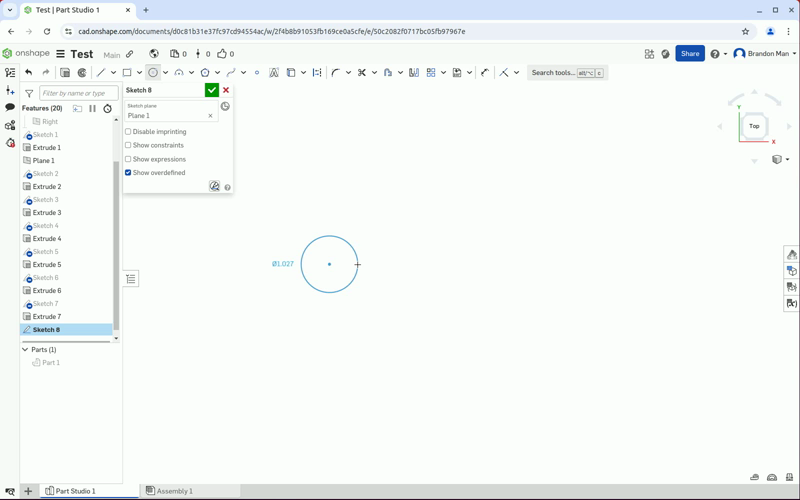
scroll(-6)
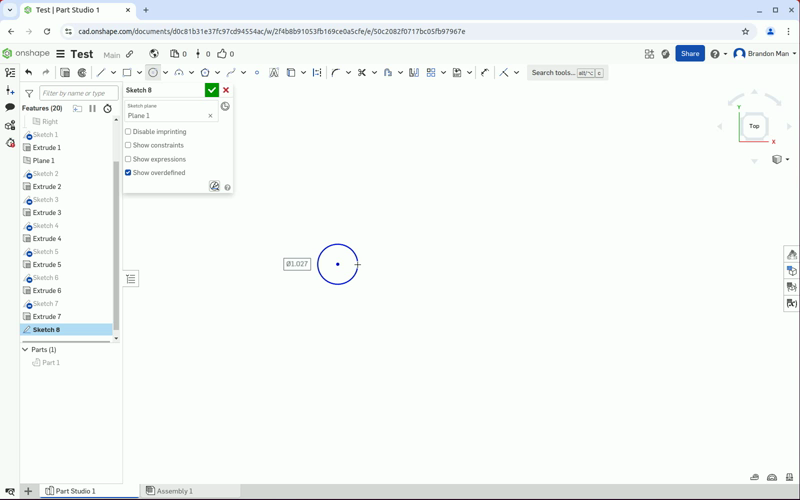
scroll(-6)
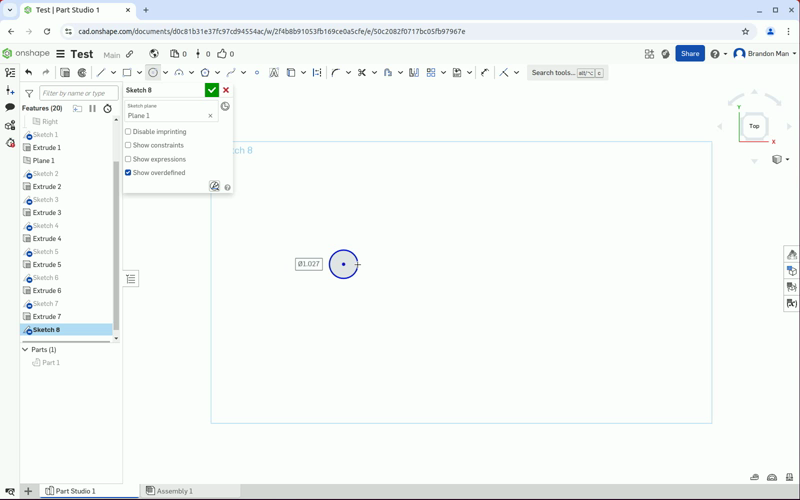
scroll(-6)
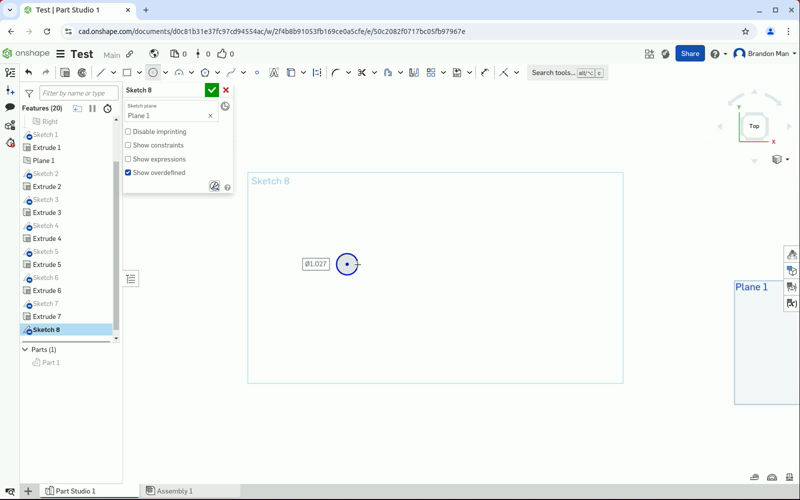
scroll(-6)
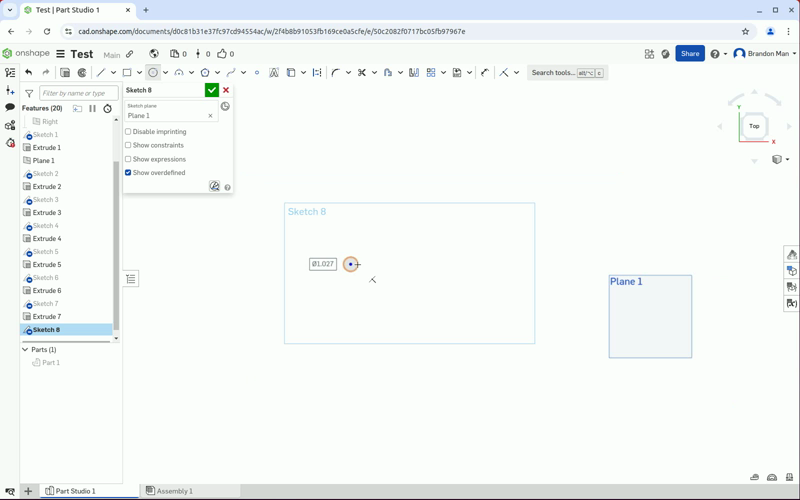
scroll(-6)
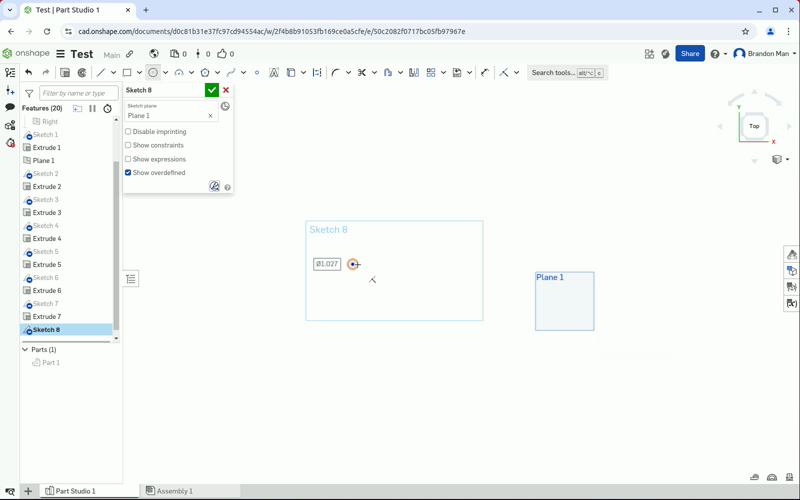
scroll(-6)
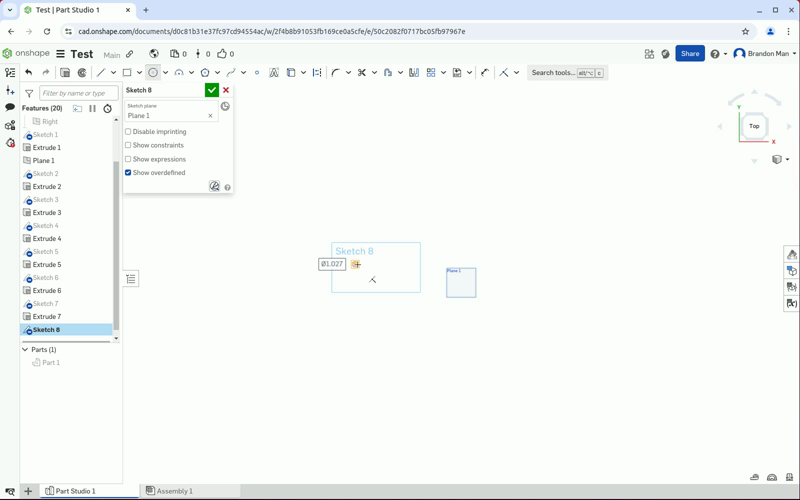
key(esc)
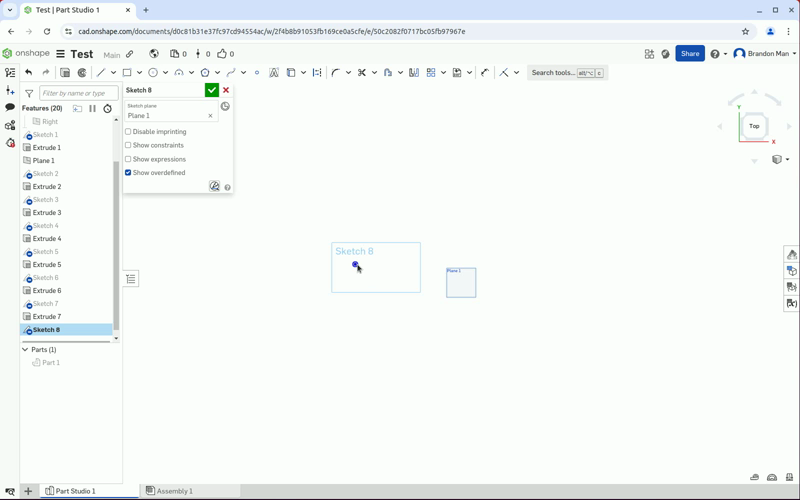
mouse_move(353, 265)
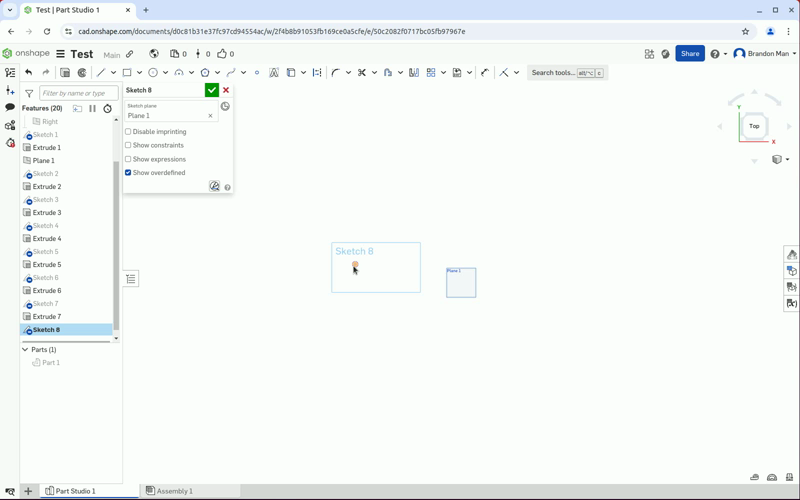
scroll(6)
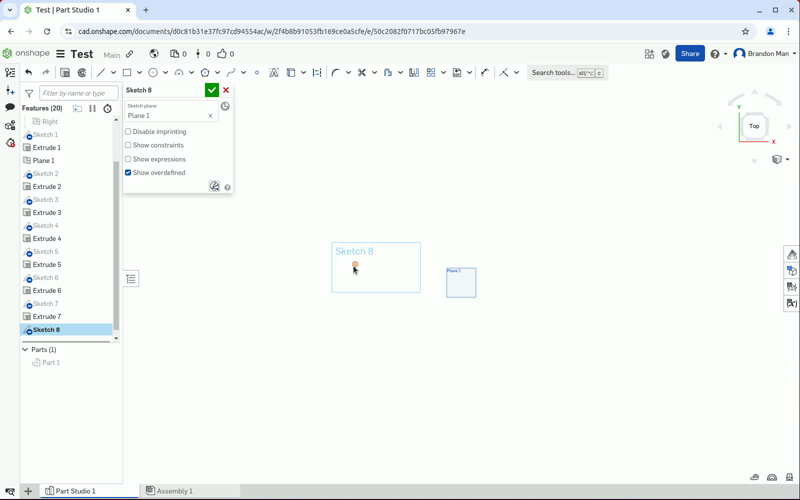
scroll(6)
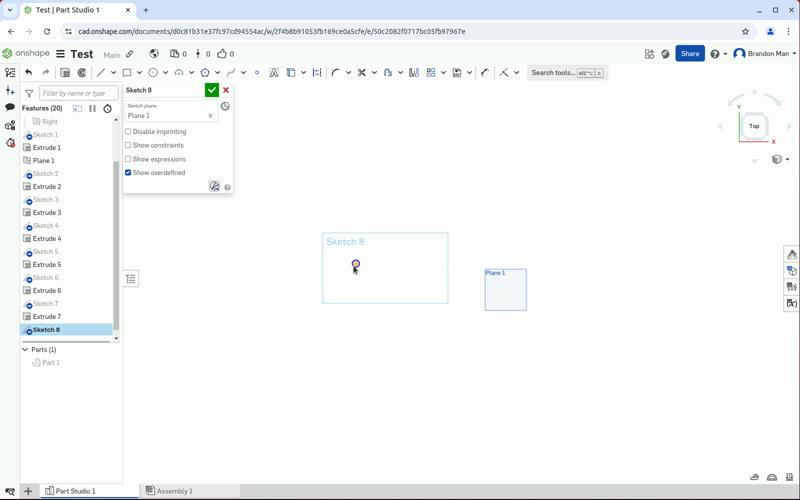
scroll(6)
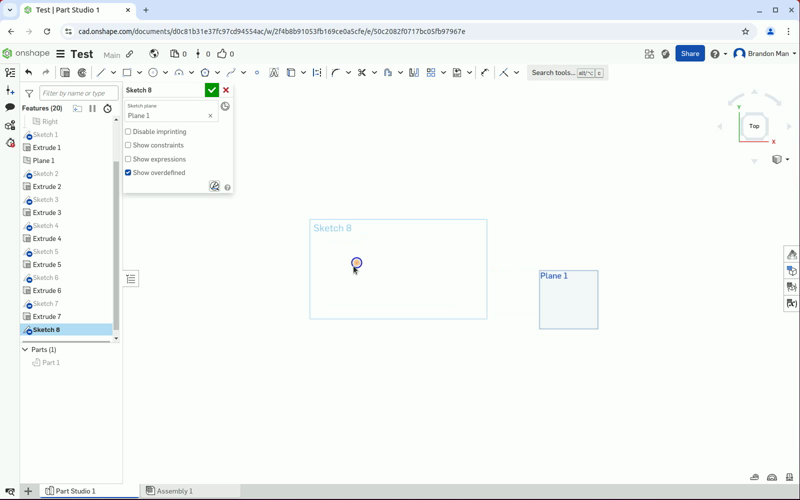
scroll(6)
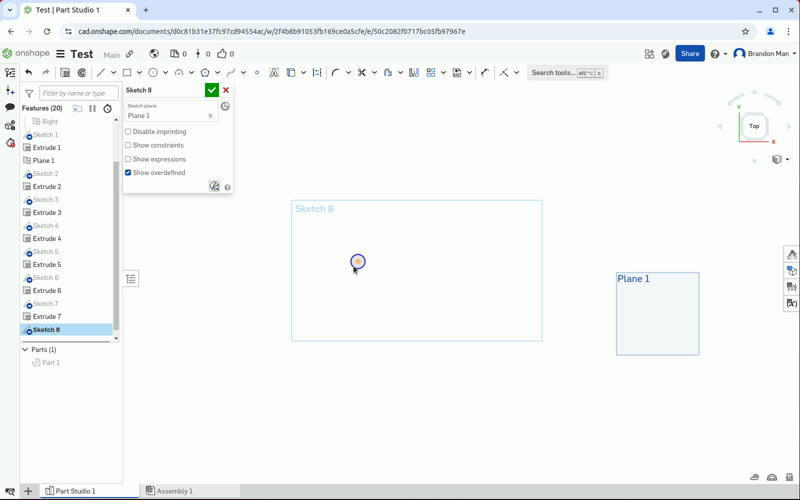
scroll(6)
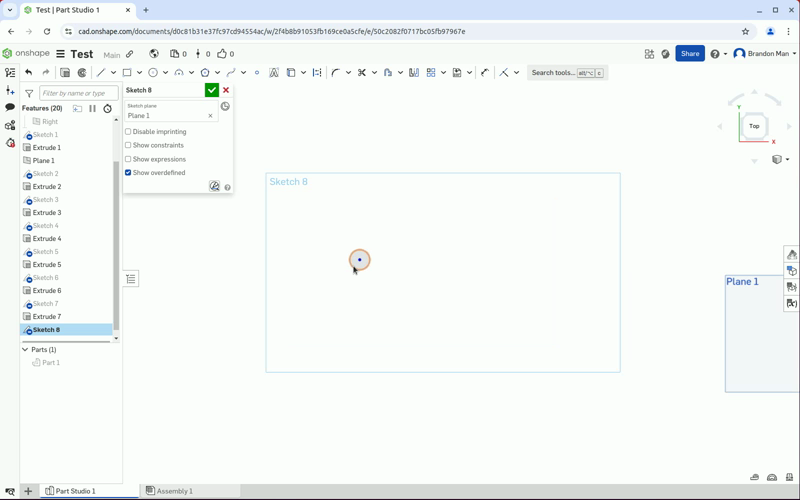
scroll(6)
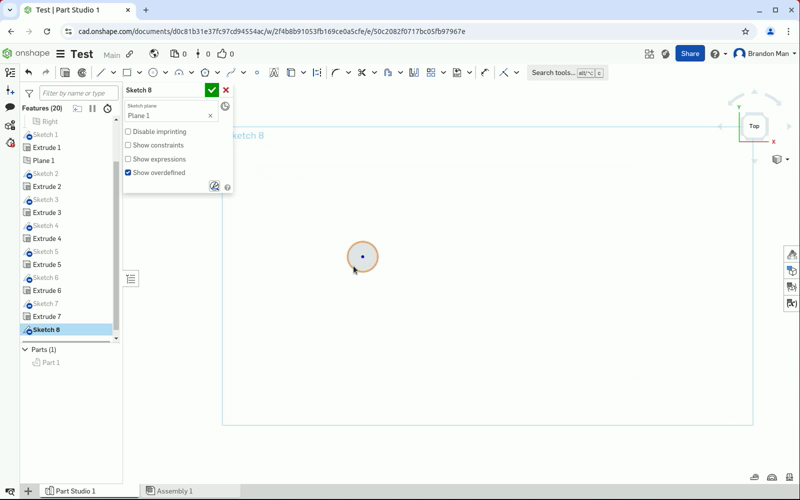
scroll(6)
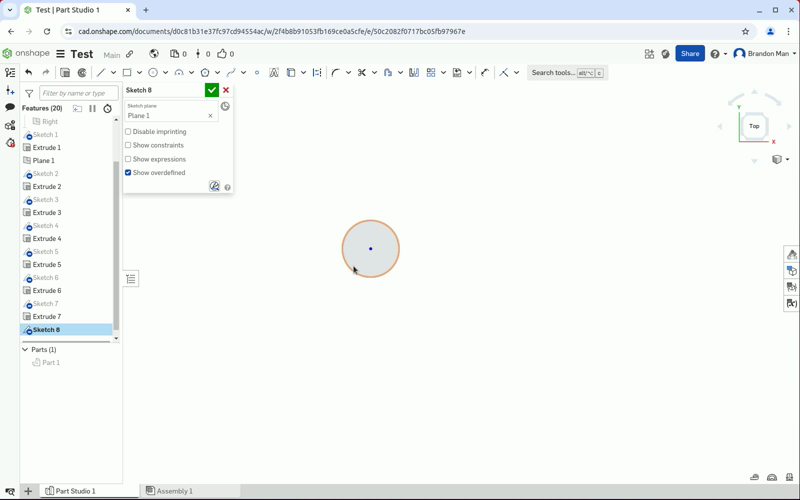
click(353, 265)
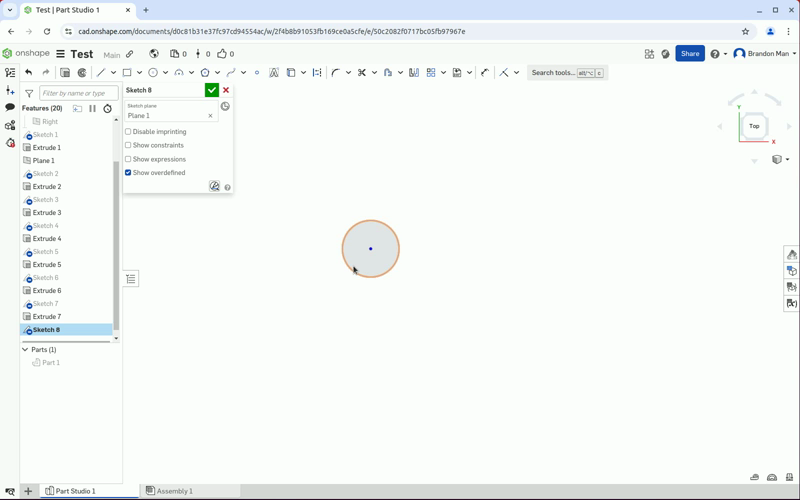
scroll(-6)
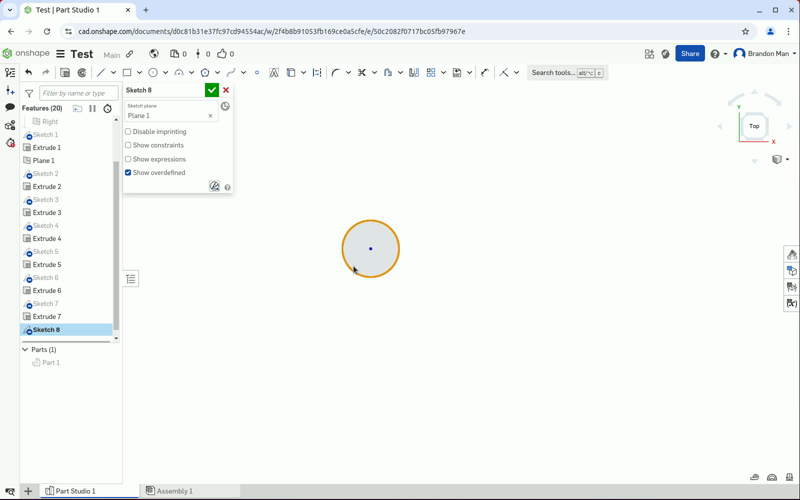
scroll(-6)
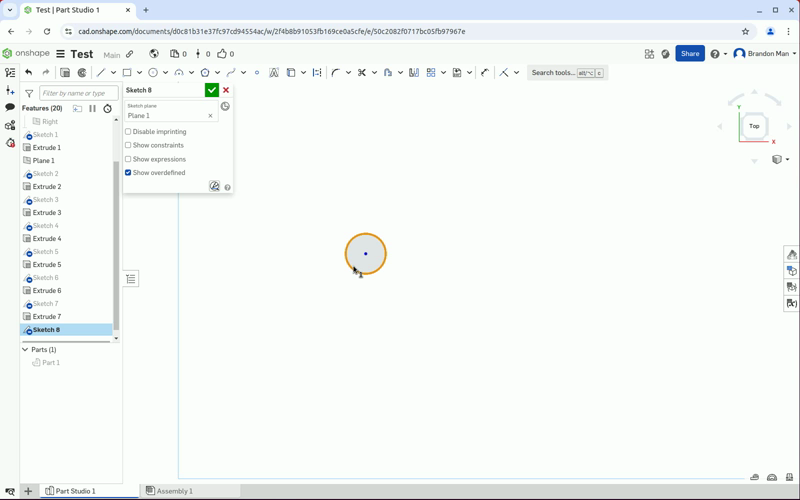
scroll(-6)
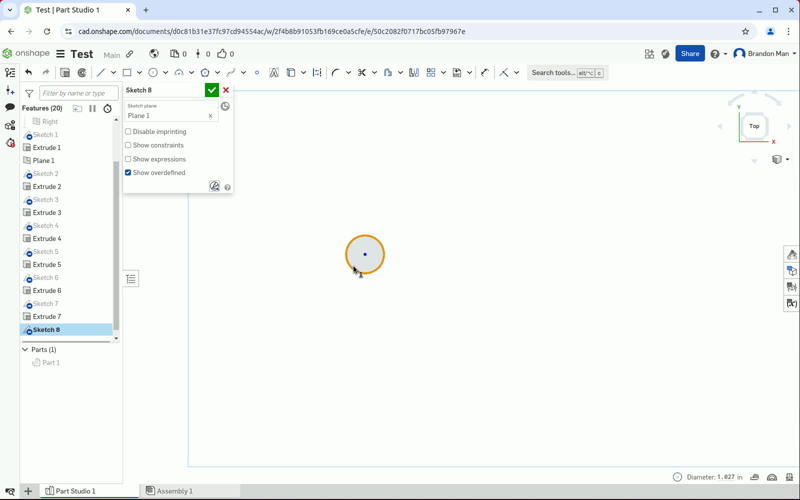
scroll(-6)
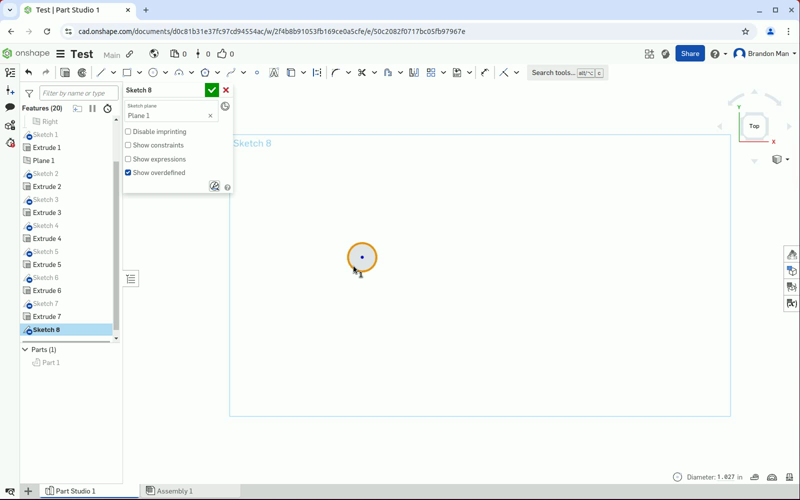
scroll(-6)
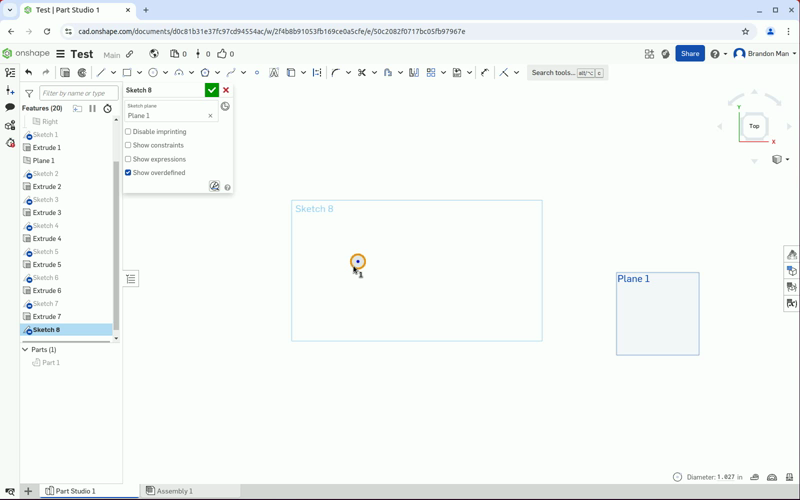
scroll(-6)
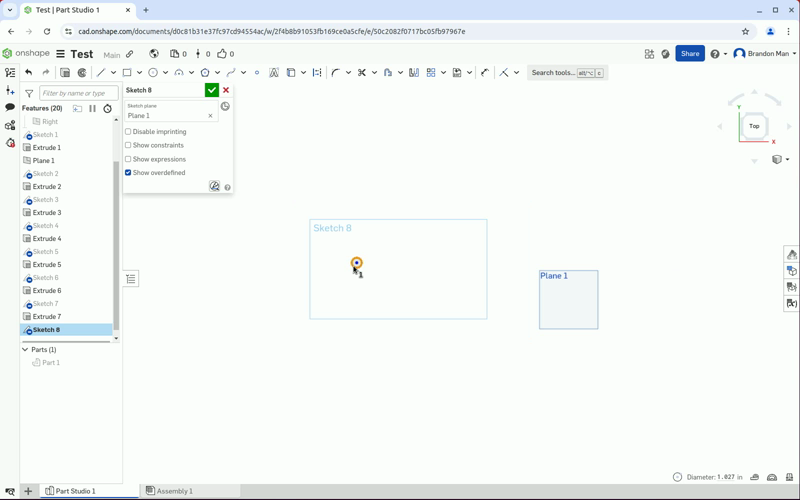
scroll(-6)
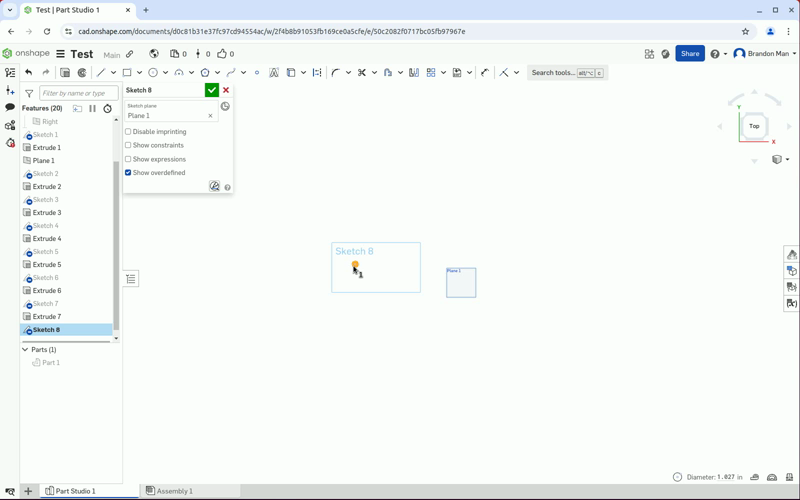
mouse_move(73, 352)
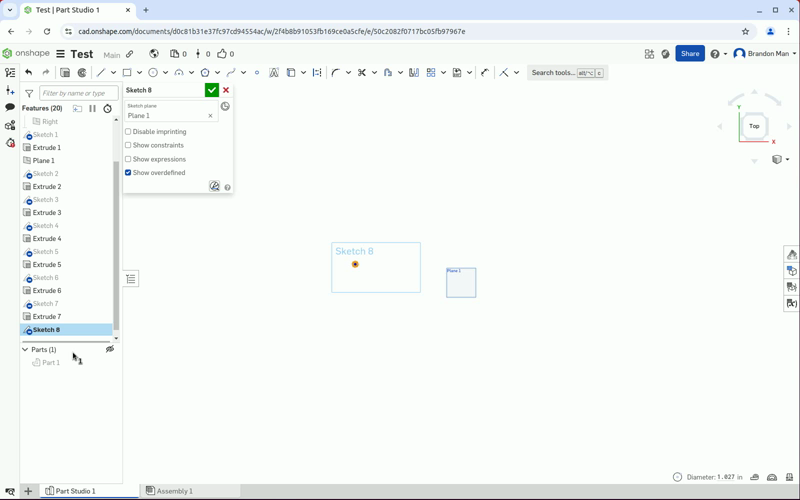
key(shift+y)
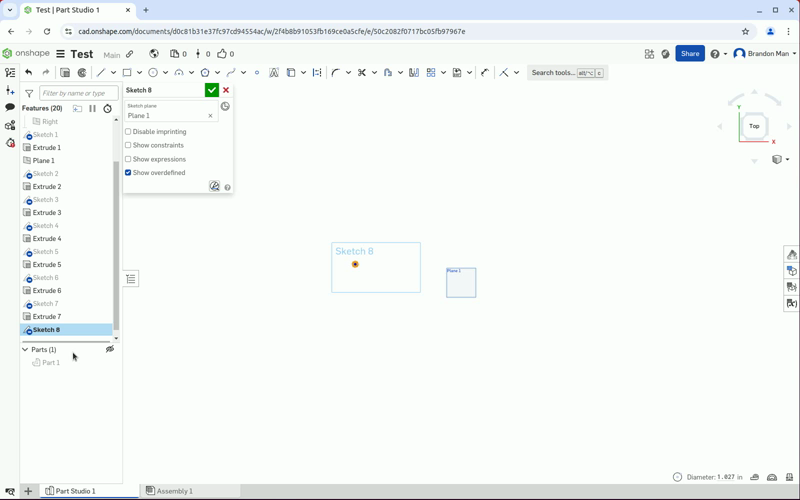
key(shift+e)
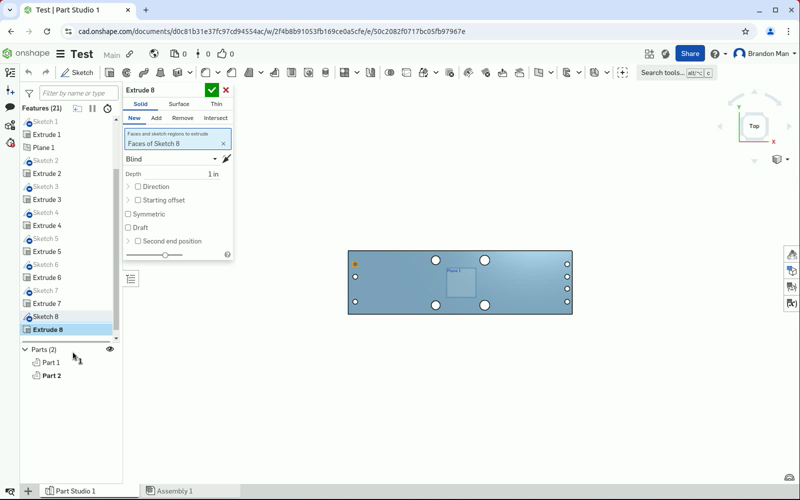
mouse_move(143, 106)
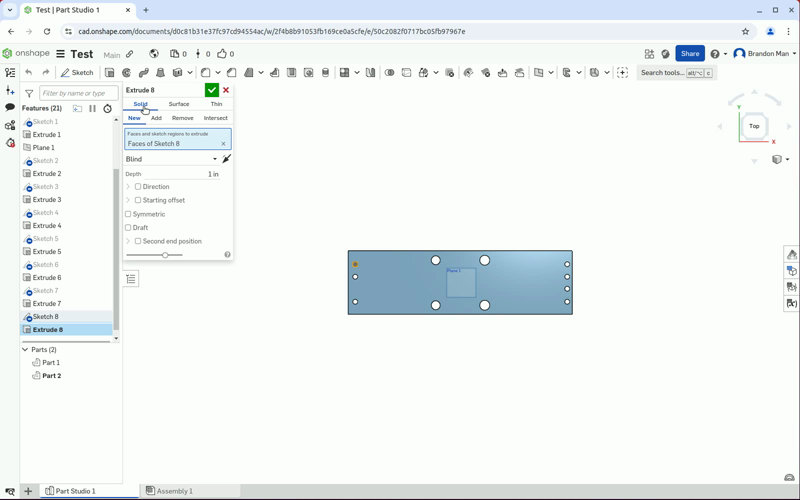
click(143, 106)
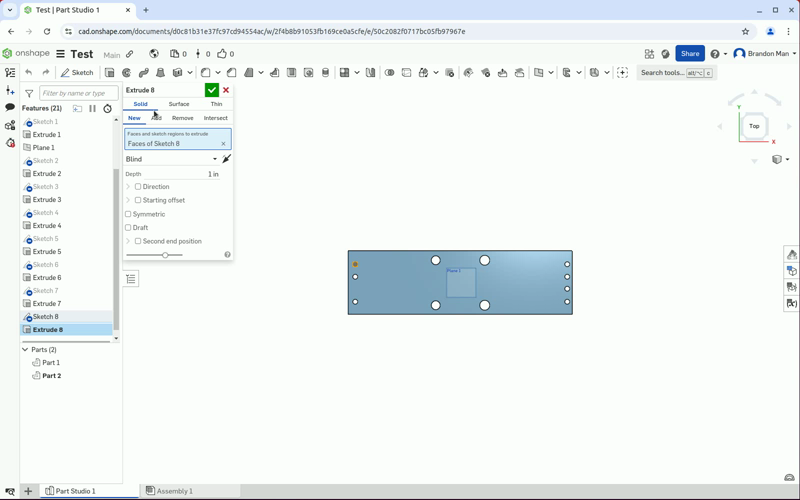
mouse_move(186, 120)
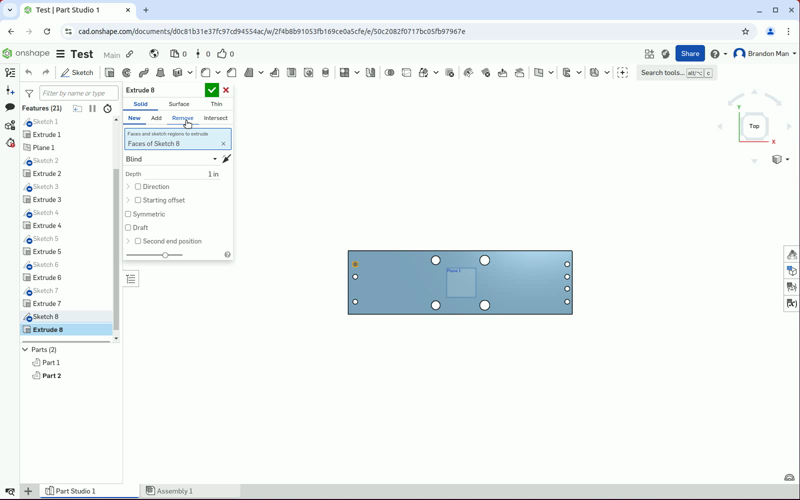
click(186, 120)
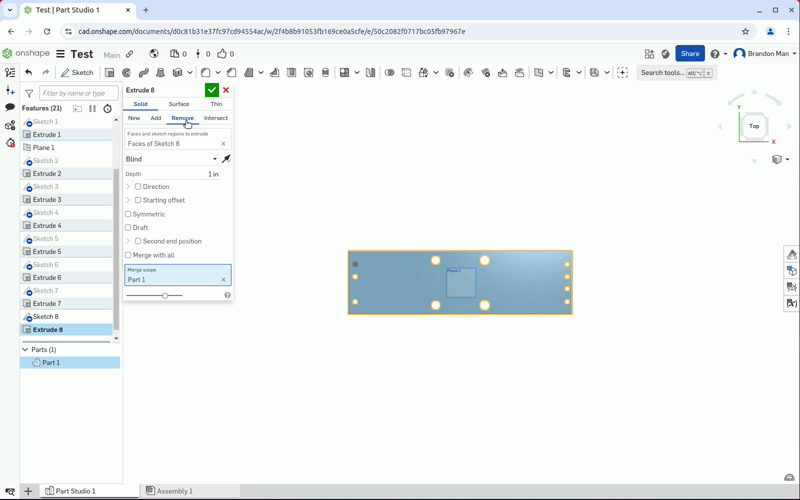
key(tab, 4)
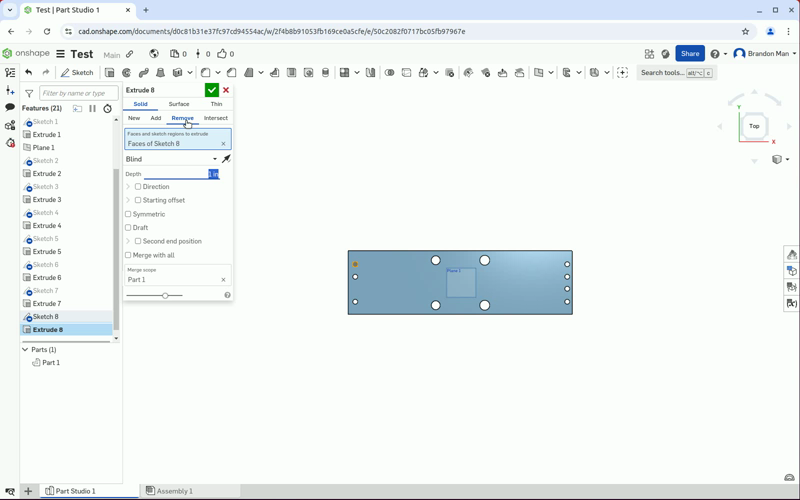
text(3.129)
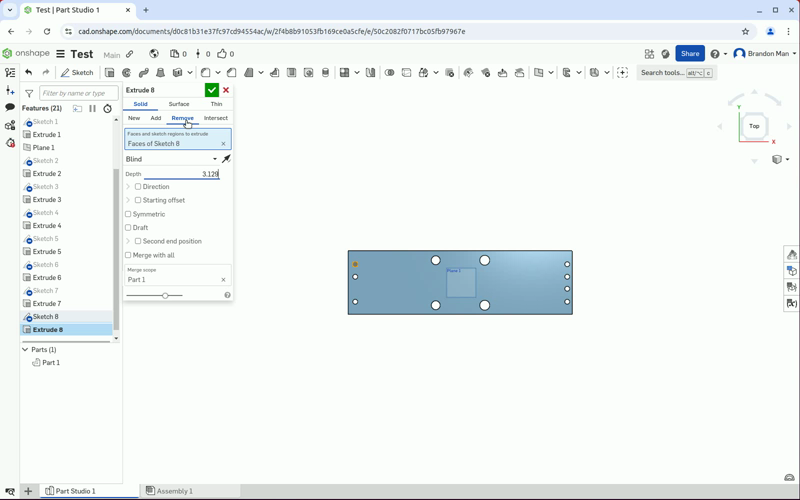
key(tab, 6)
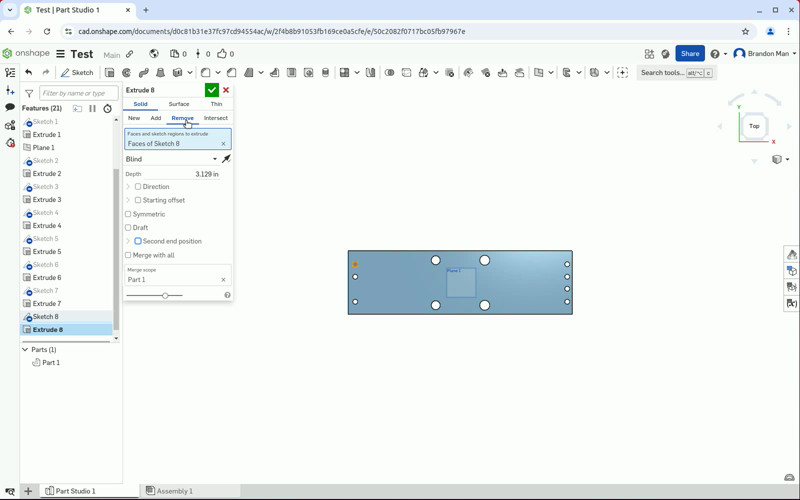
key(space)
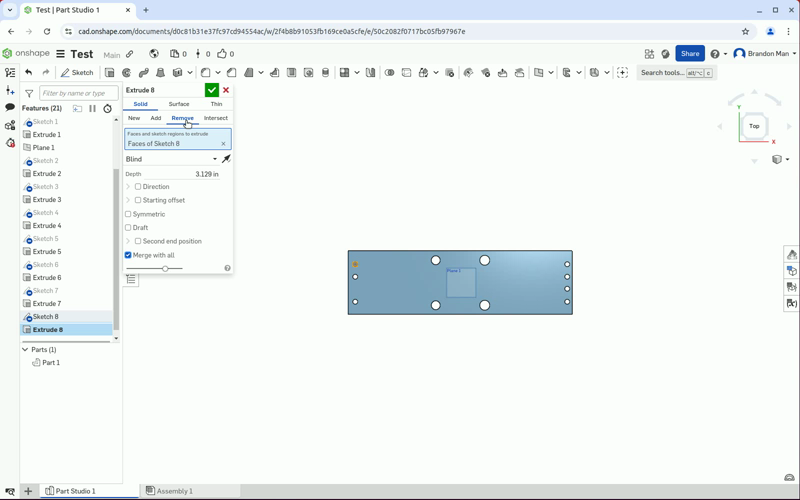
key(enter)
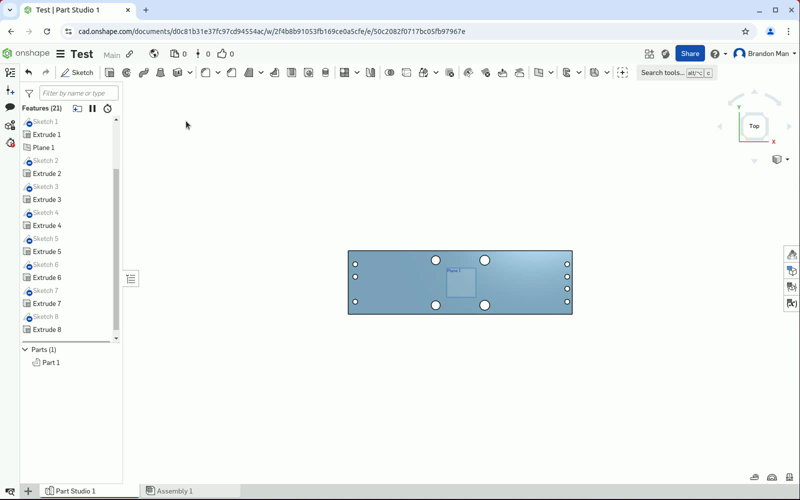
key(shift+h)
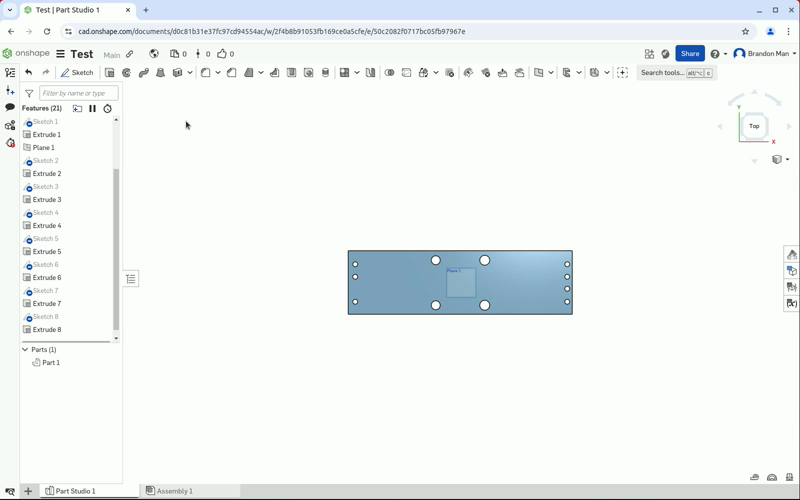
key(shift+h)
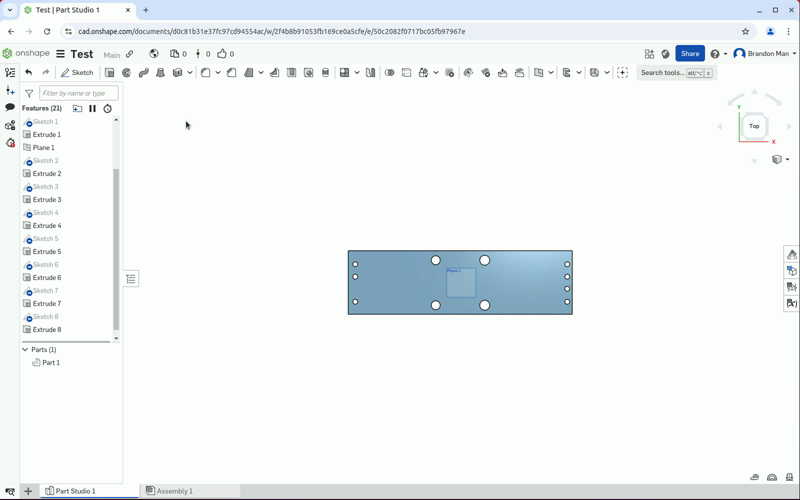
mouse_move(69, 124)
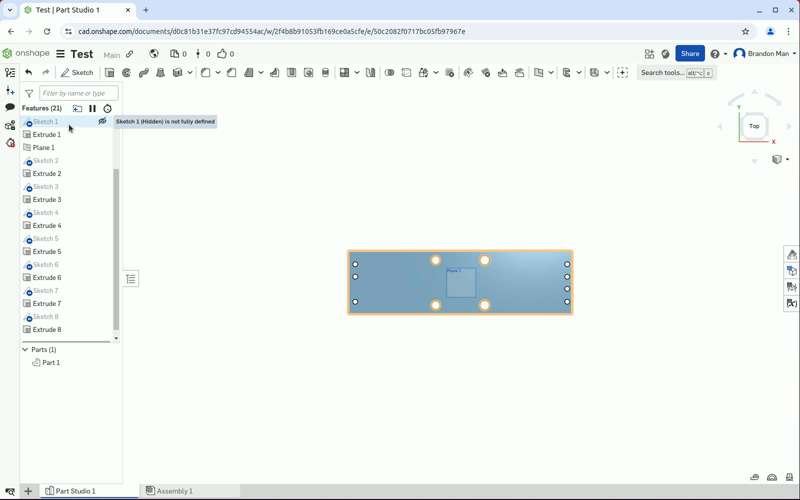
click(69, 124)
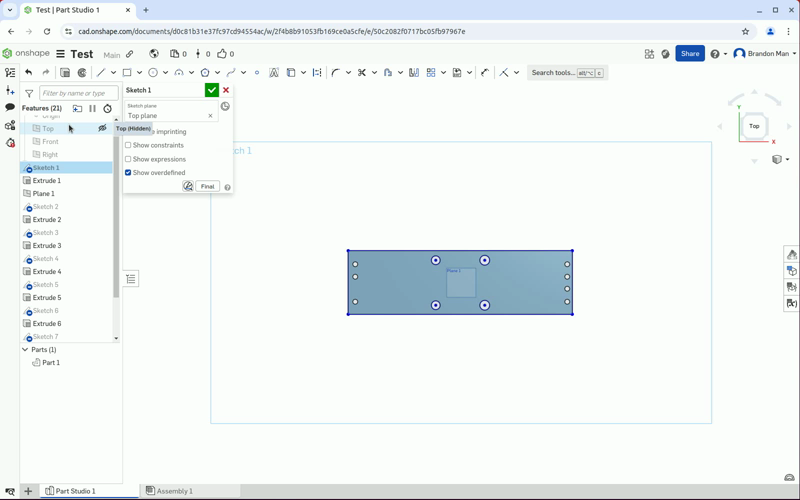
mouse_move(229, 92)
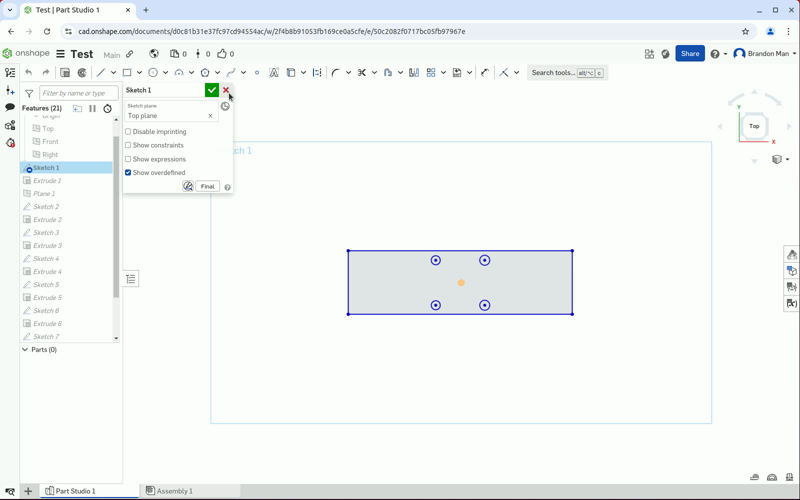
click(229, 92)
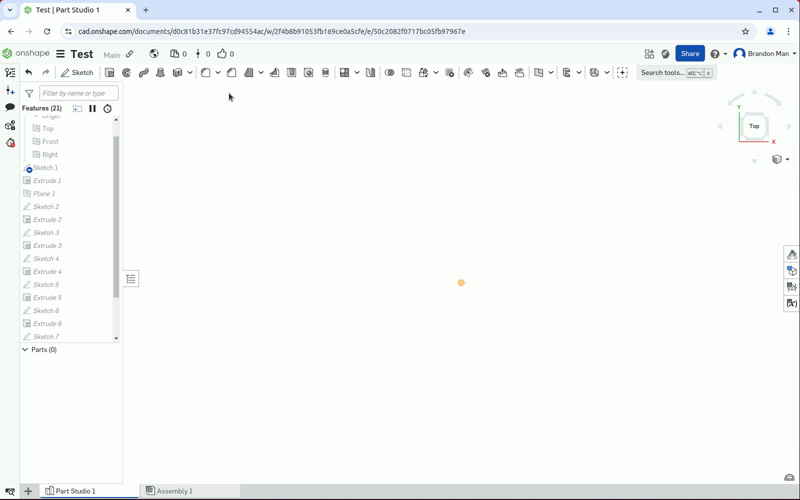
key(shift+s)
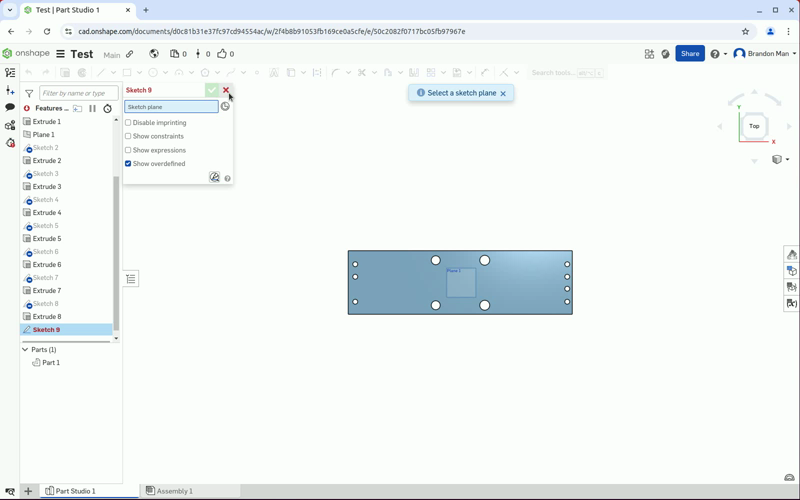
mouse_move(69, 137)
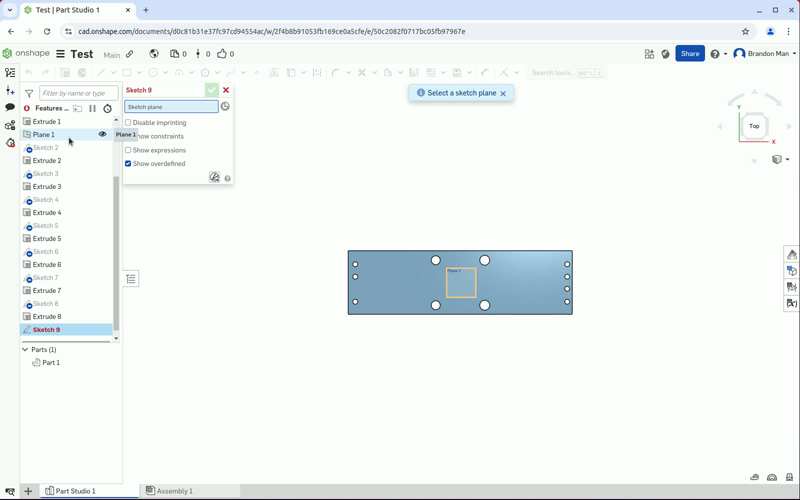
click(69, 137)
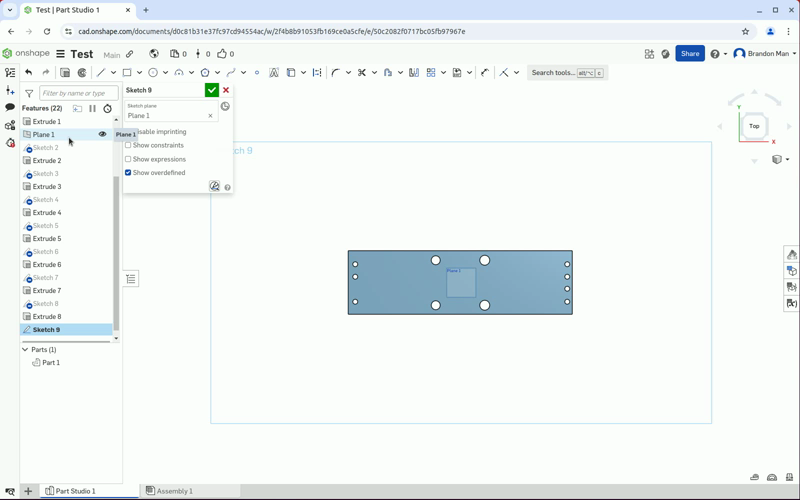
mouse_move(73, 352)
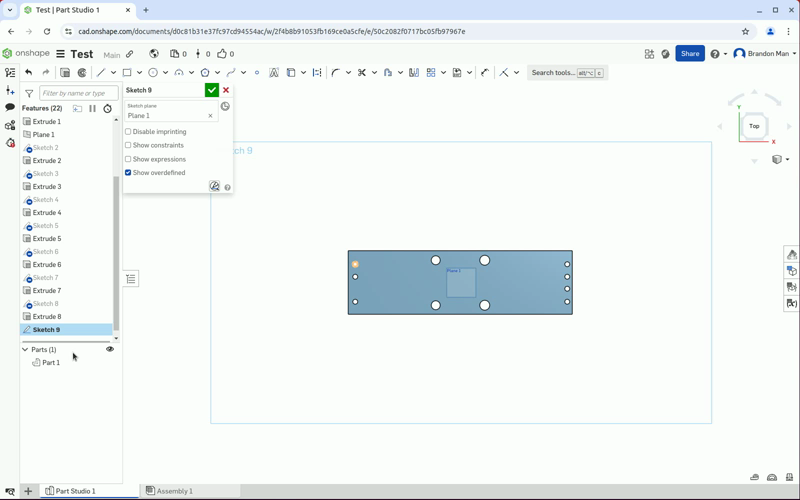
key(y)
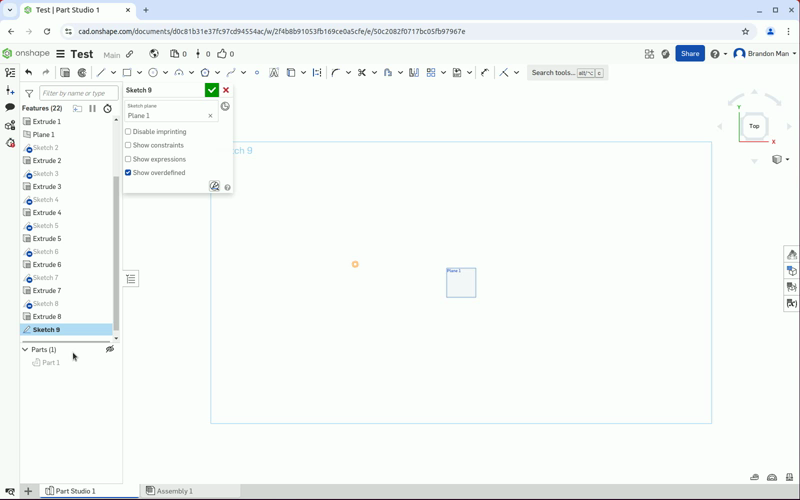
key(c)
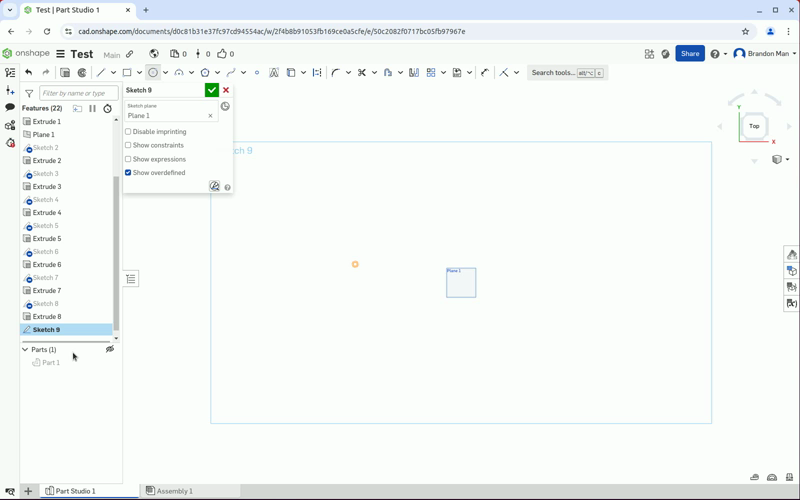
key_down(shift)
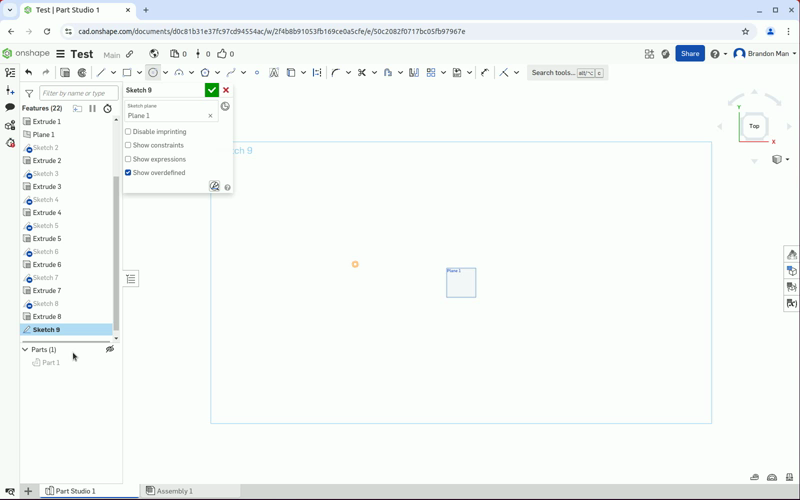
mouse_move(355, 288)
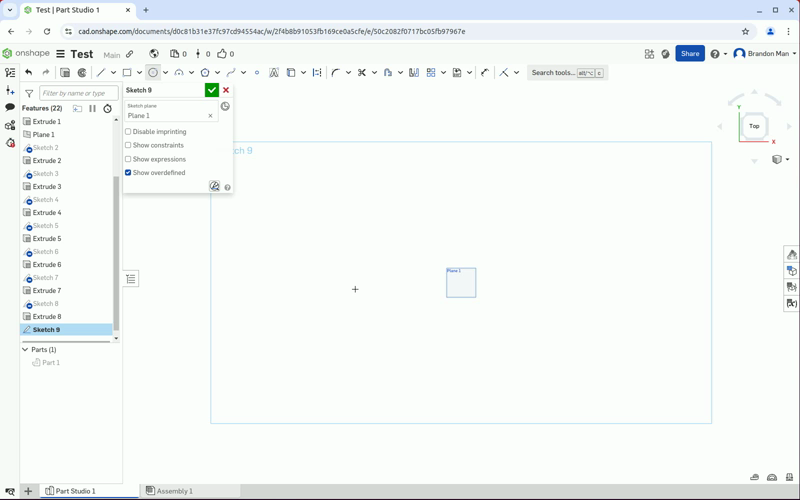
click(355, 288)
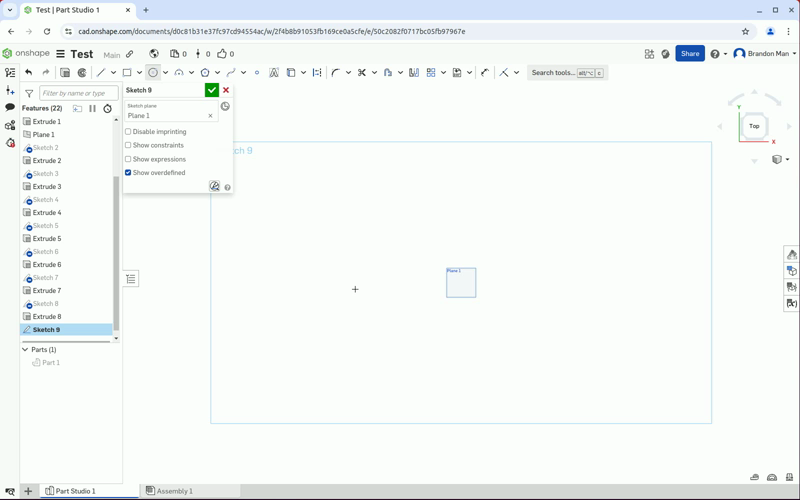
key_up(shift)
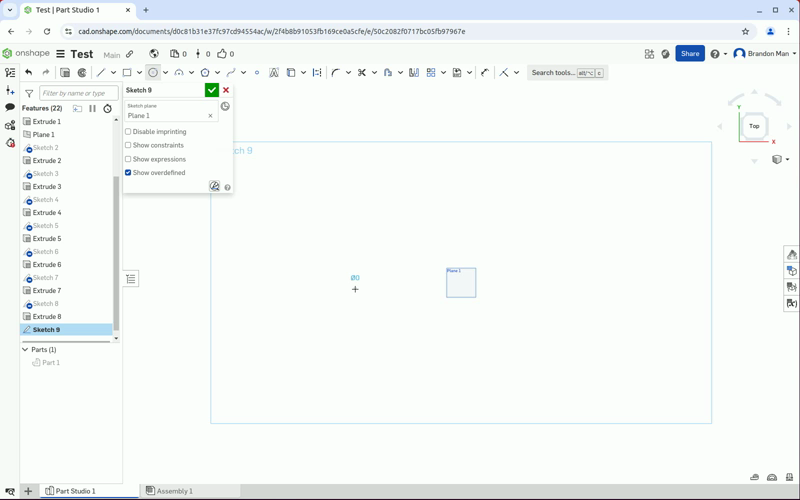
mouse_move(357, 288)
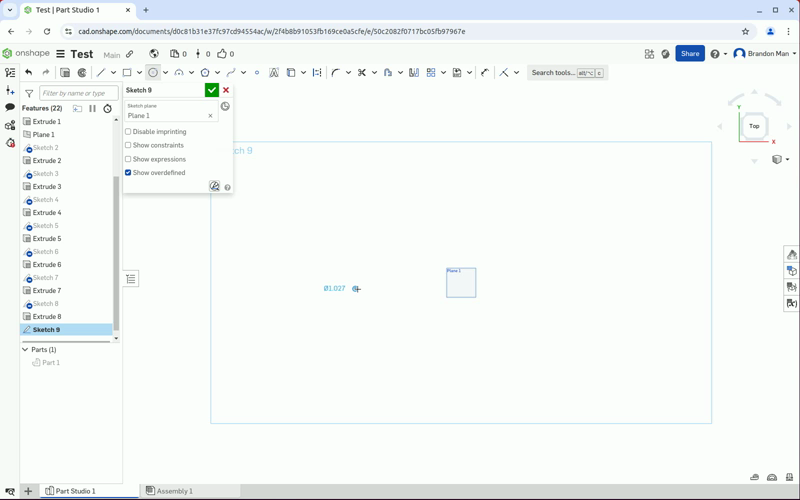
scroll(6)
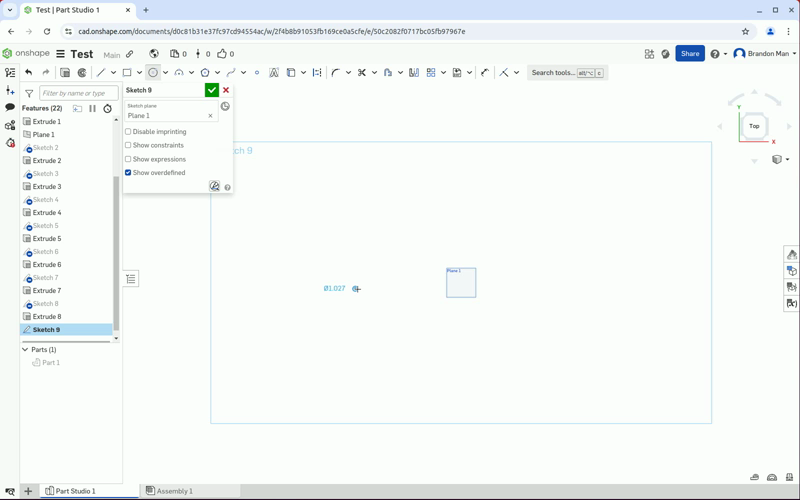
scroll(6)
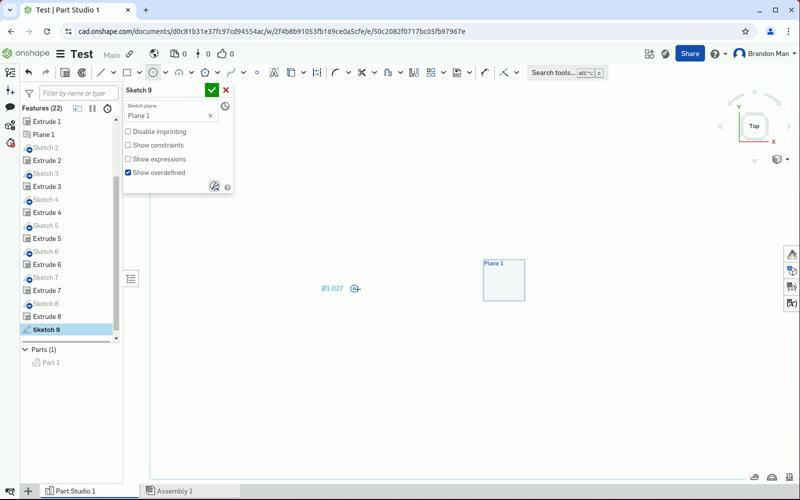
scroll(6)
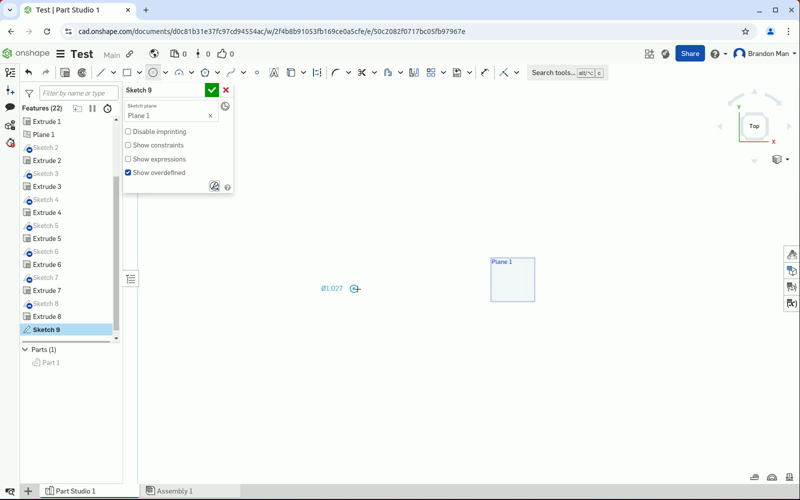
scroll(6)
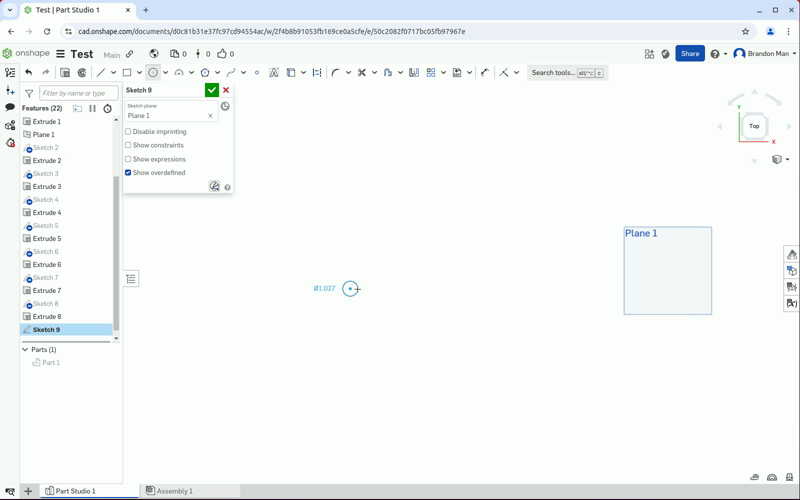
scroll(6)
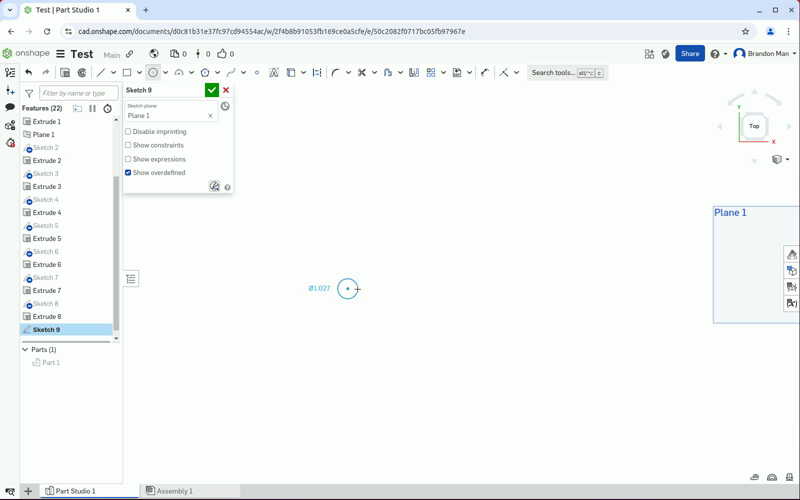
scroll(6)
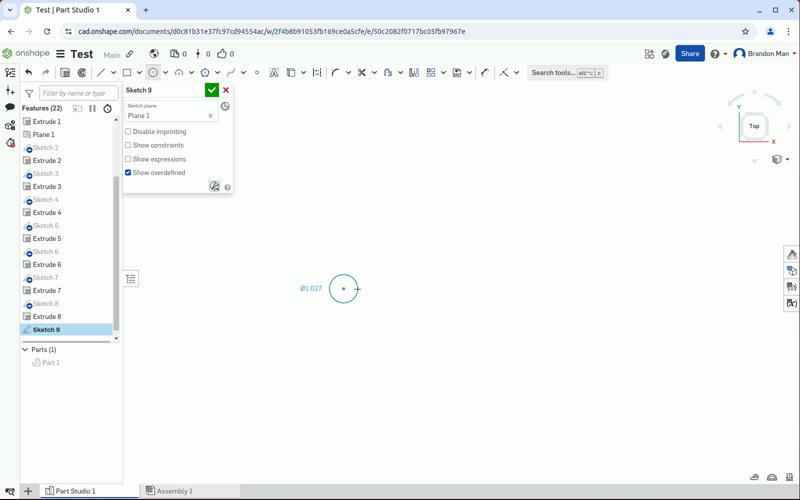
scroll(6)
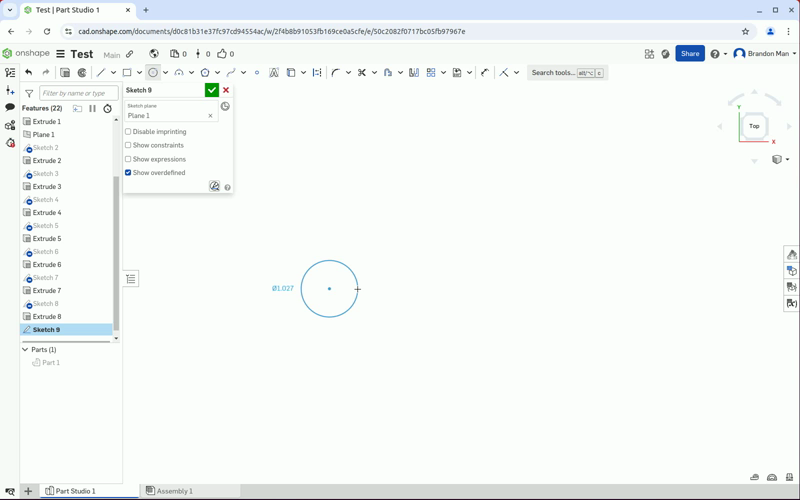
click(357, 288)
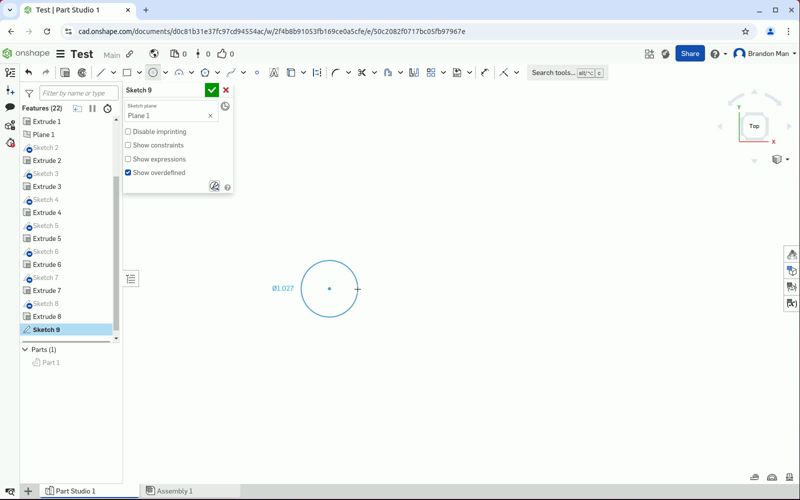
scroll(-6)
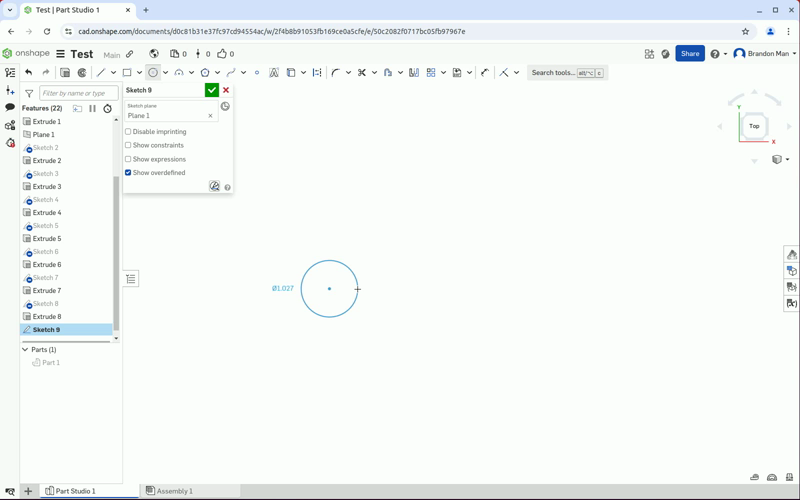
scroll(-6)
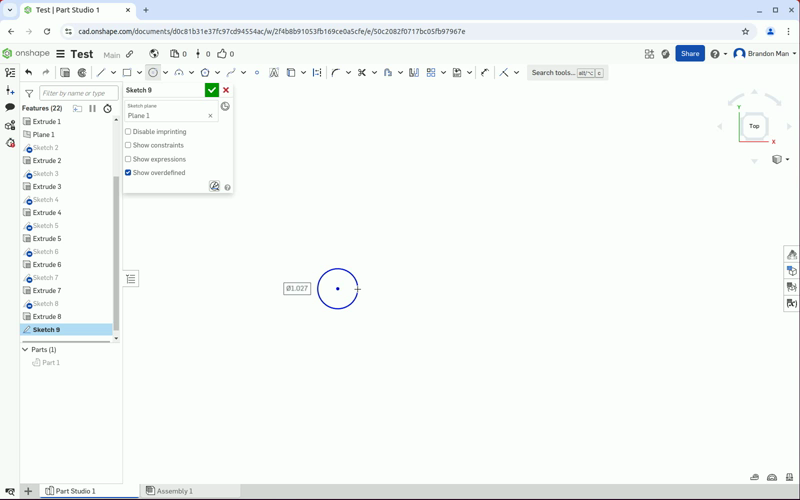
scroll(-6)
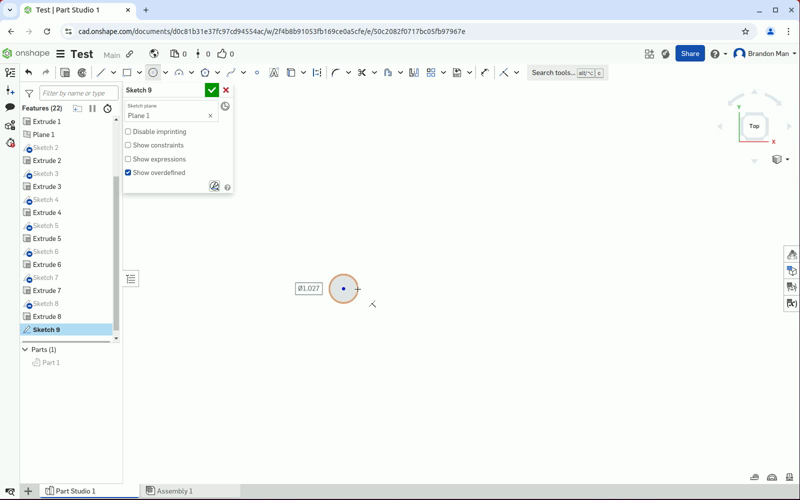
scroll(-6)
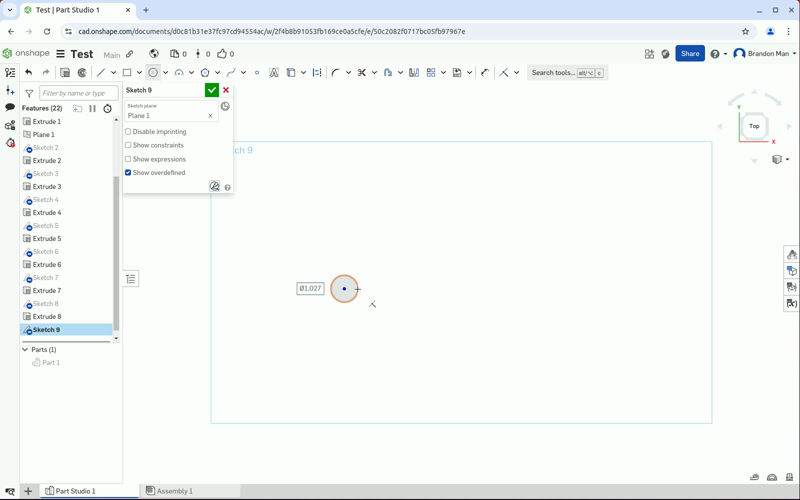
scroll(-6)
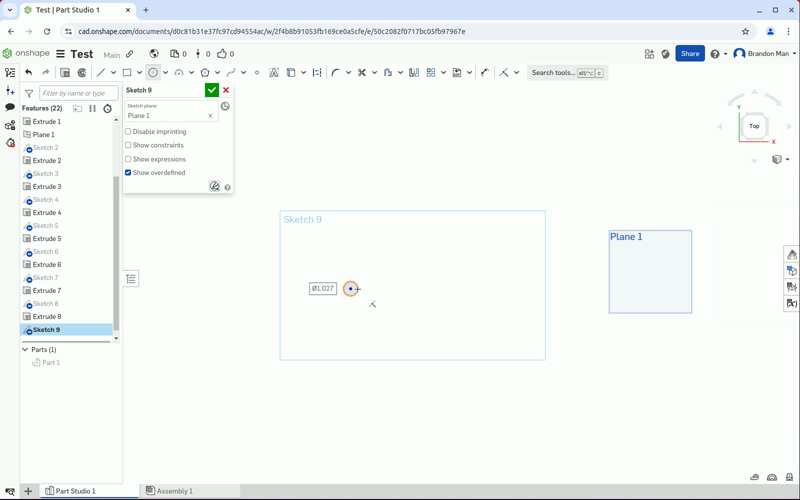
scroll(-6)
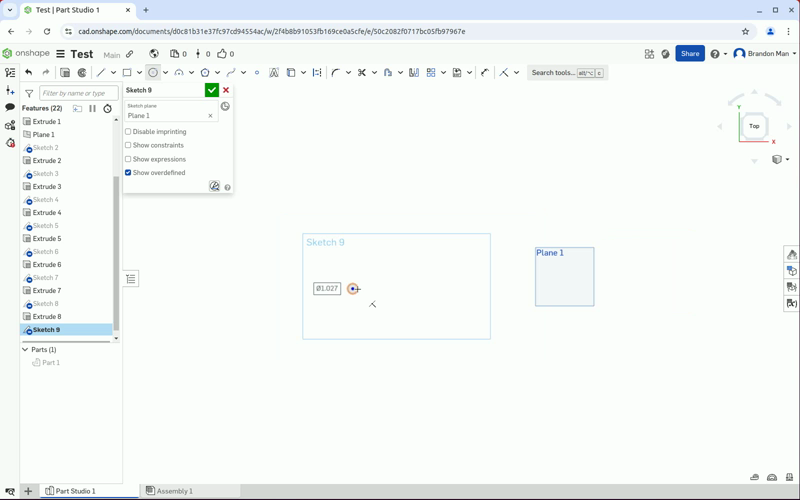
scroll(-6)
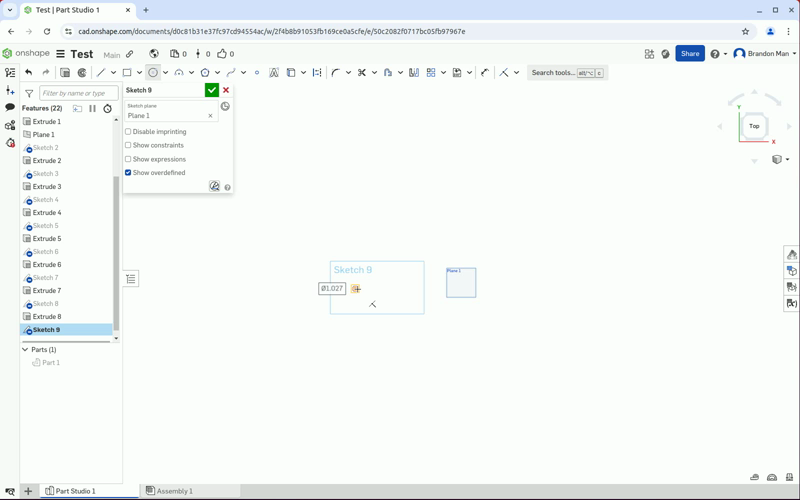
key(esc)
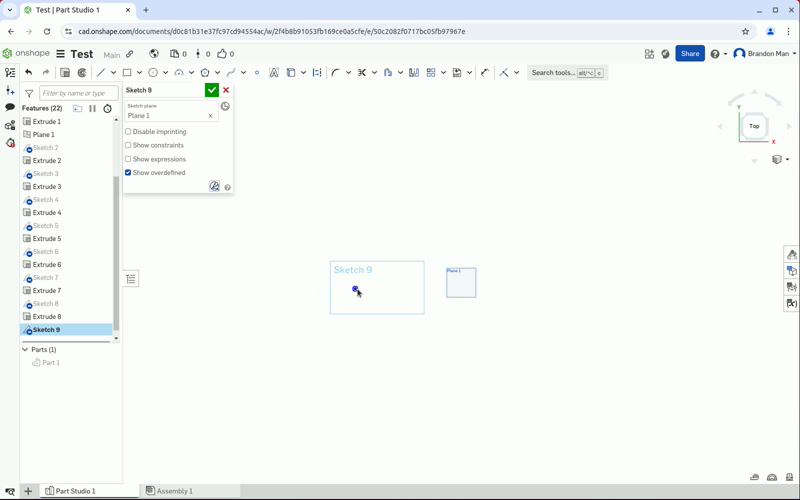
mouse_move(353, 287)
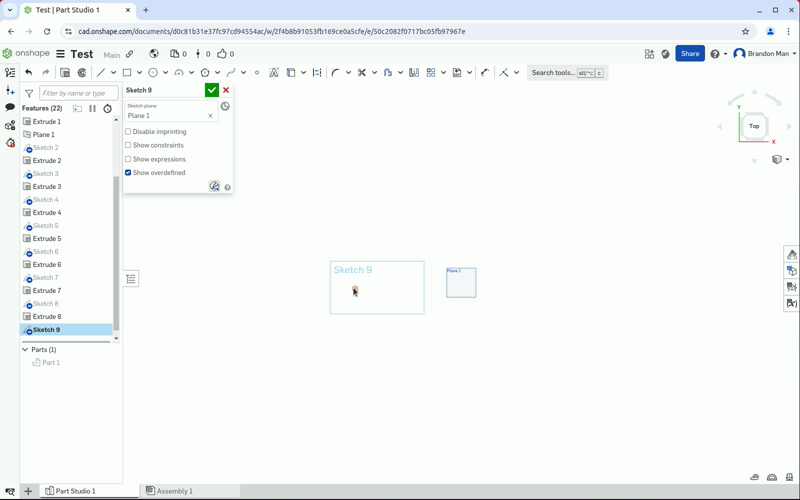
scroll(6)
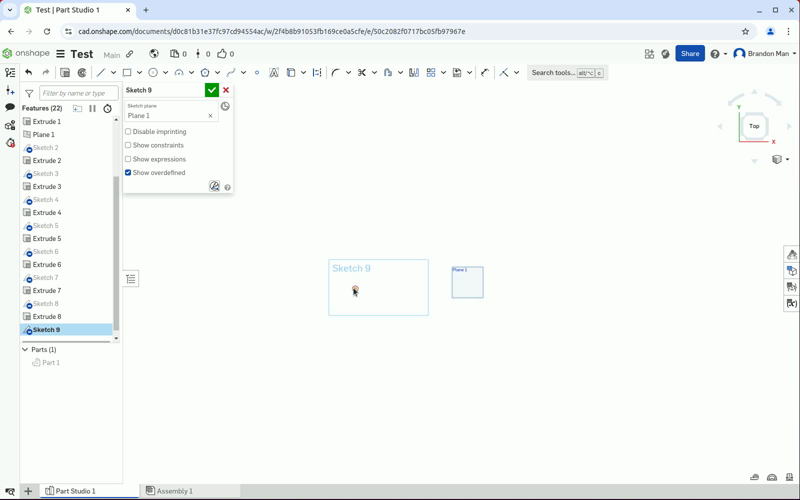
scroll(6)
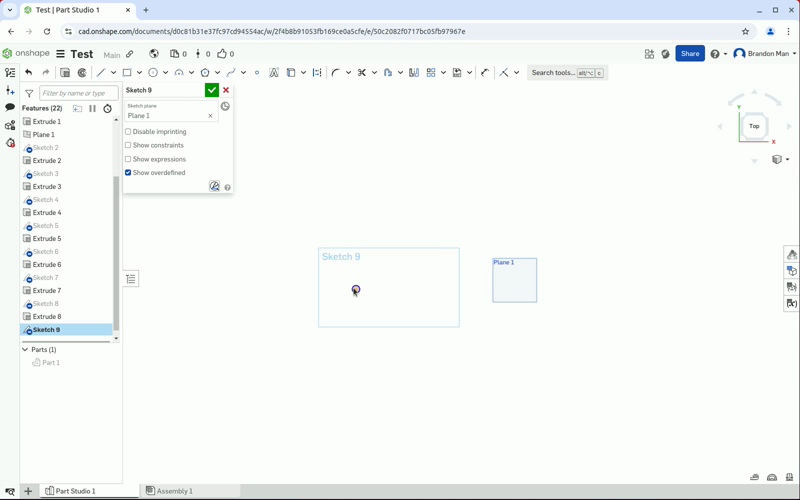
scroll(6)
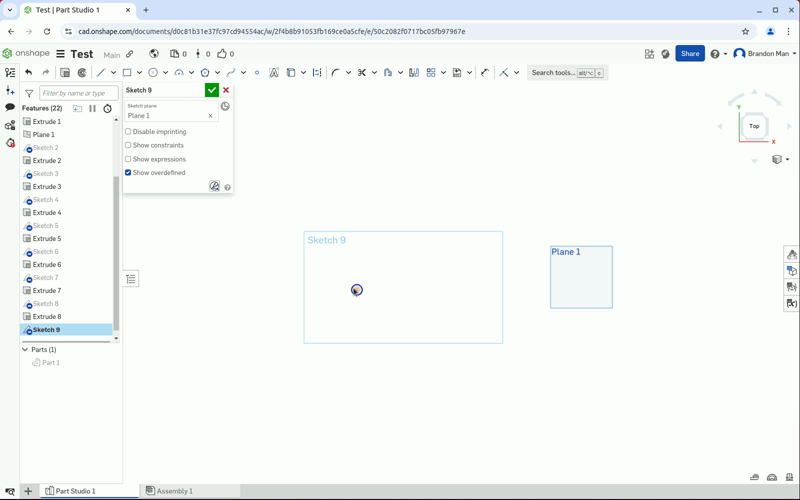
scroll(6)
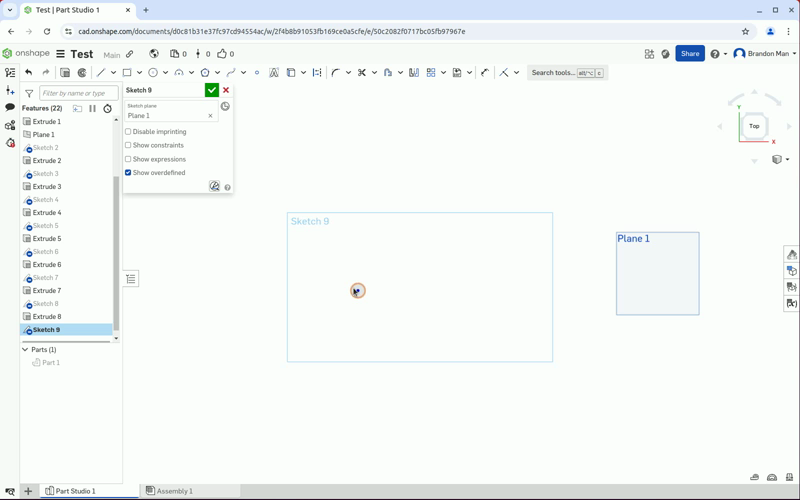
scroll(6)
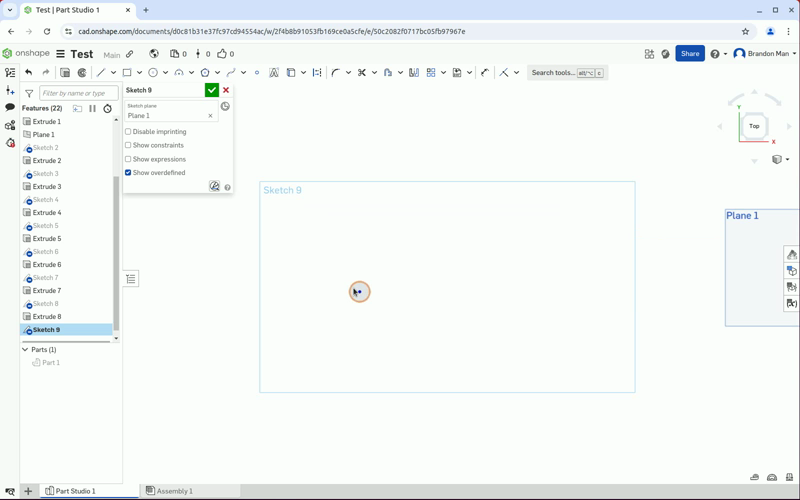
scroll(6)
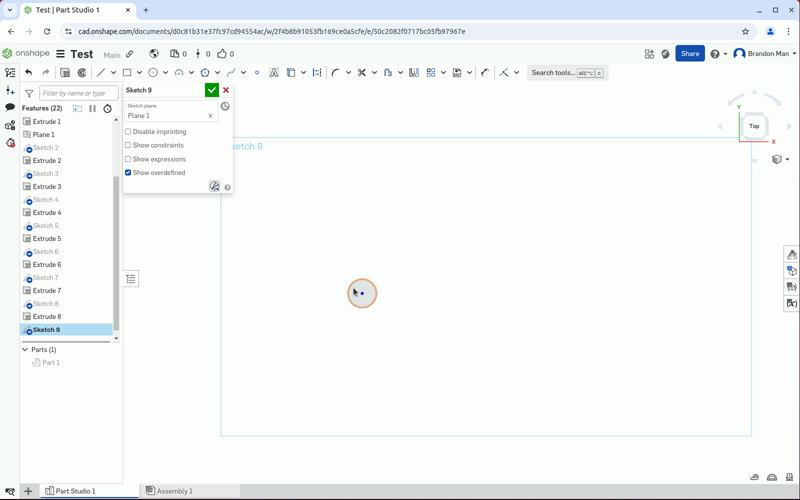
scroll(6)
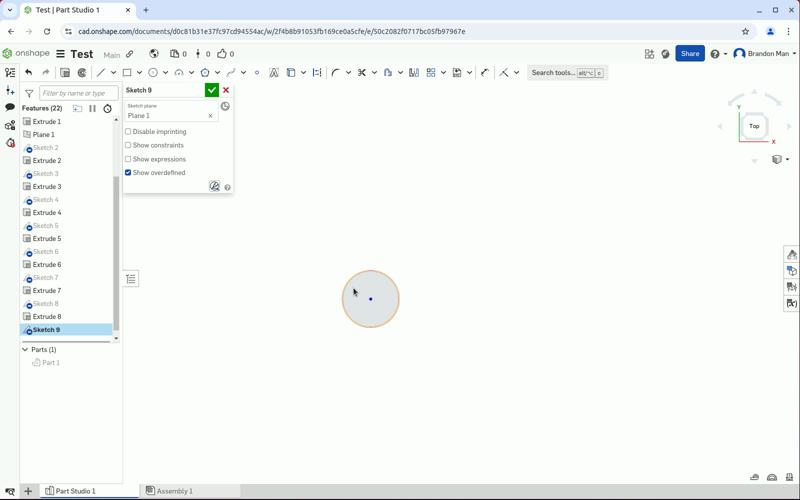
click(353, 287)
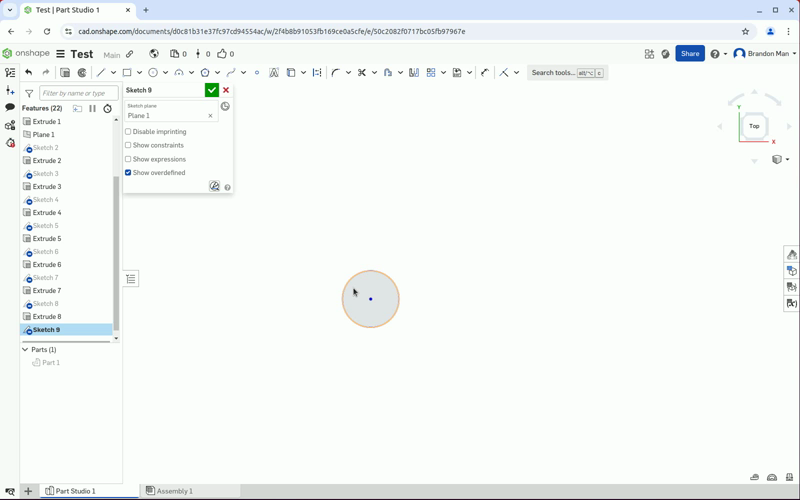
scroll(-6)
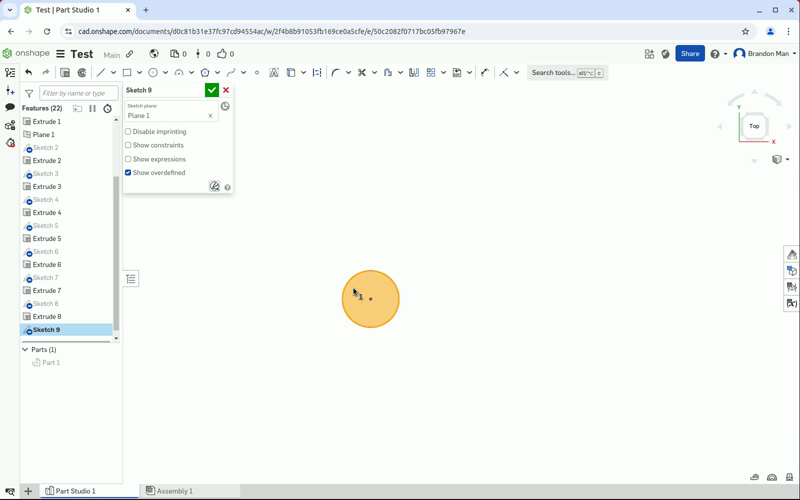
scroll(-6)
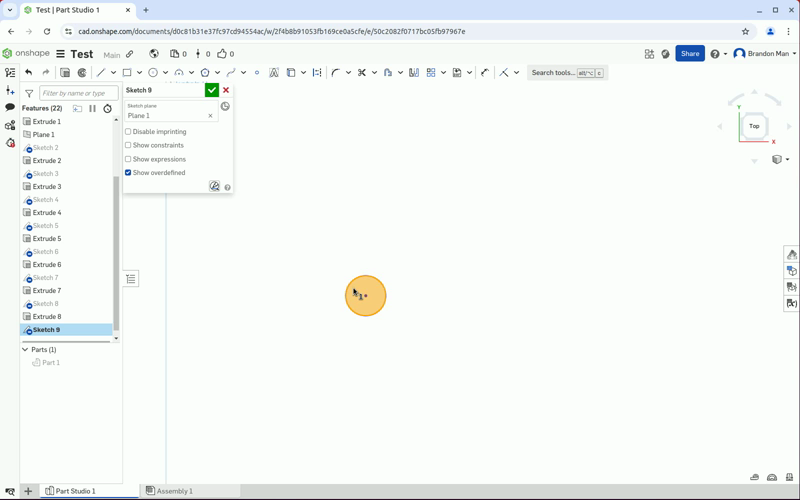
scroll(-6)
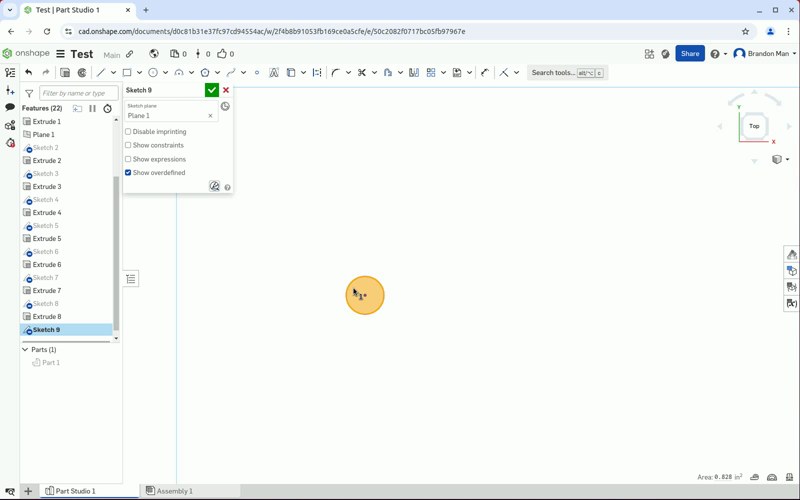
scroll(-6)
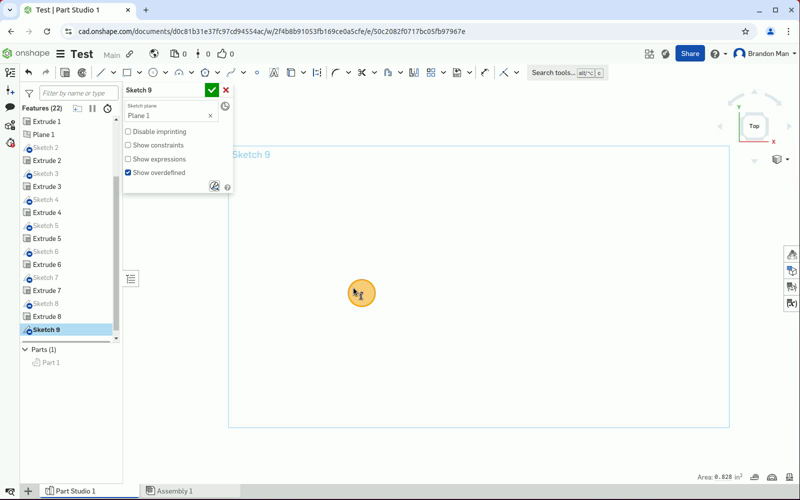
scroll(-6)
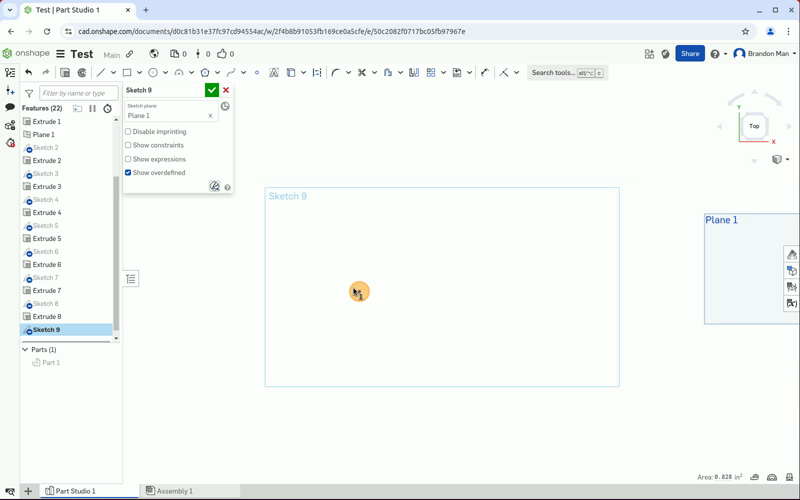
scroll(-6)
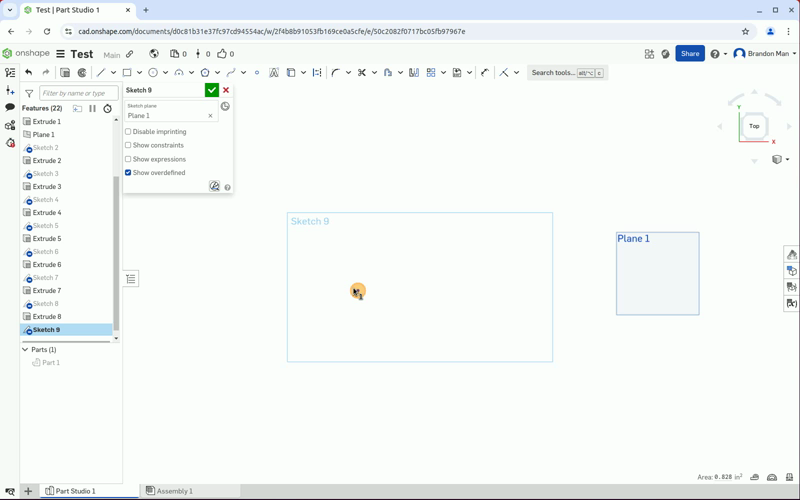
scroll(-6)
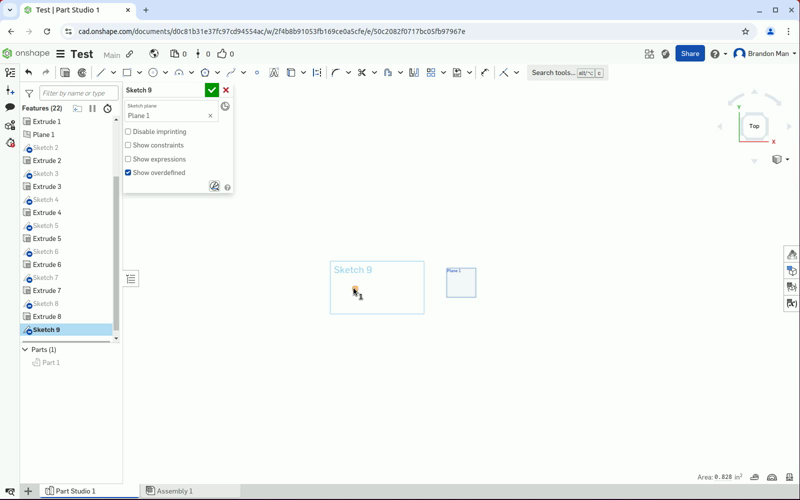
mouse_move(73, 352)
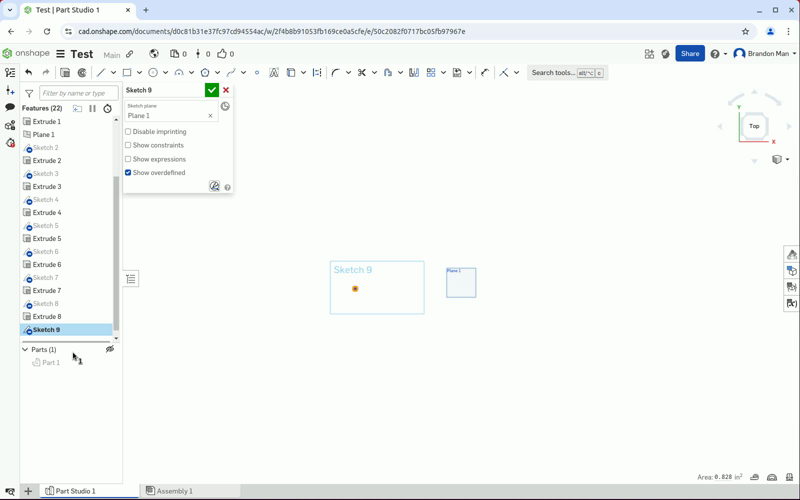
key(shift+y)
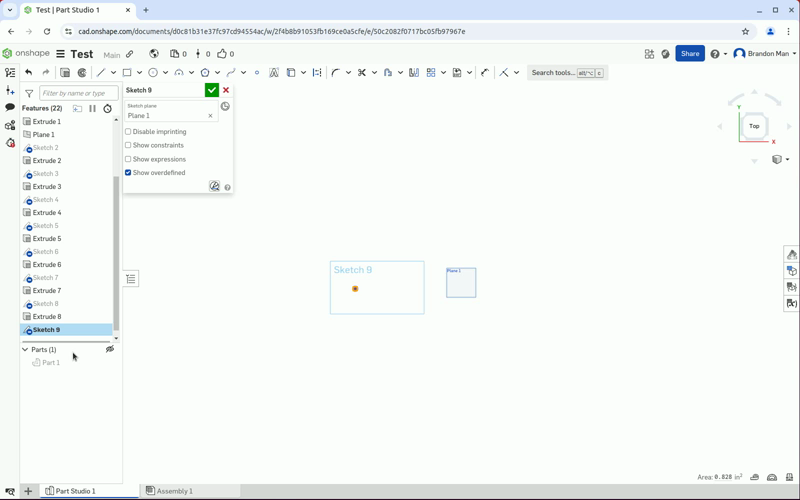
key(shift+e)
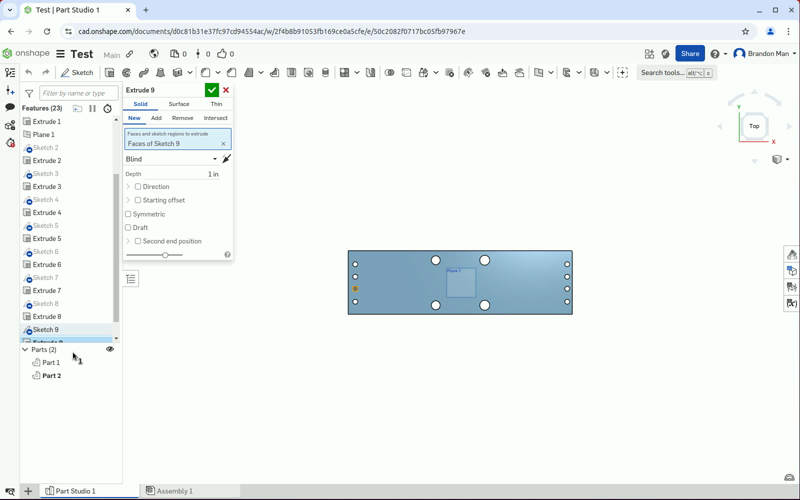
mouse_move(143, 106)
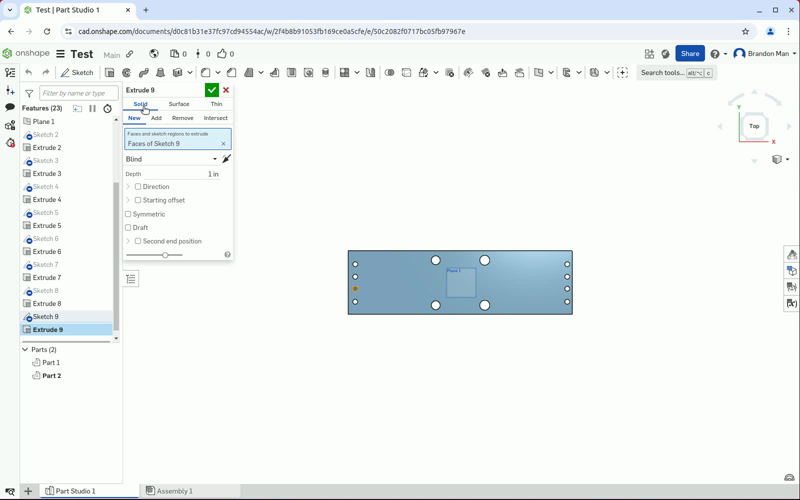
click(143, 106)
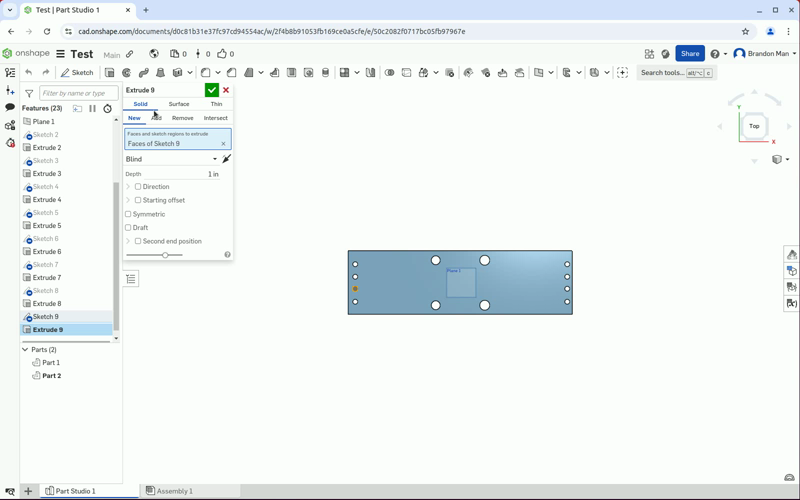
mouse_move(186, 120)
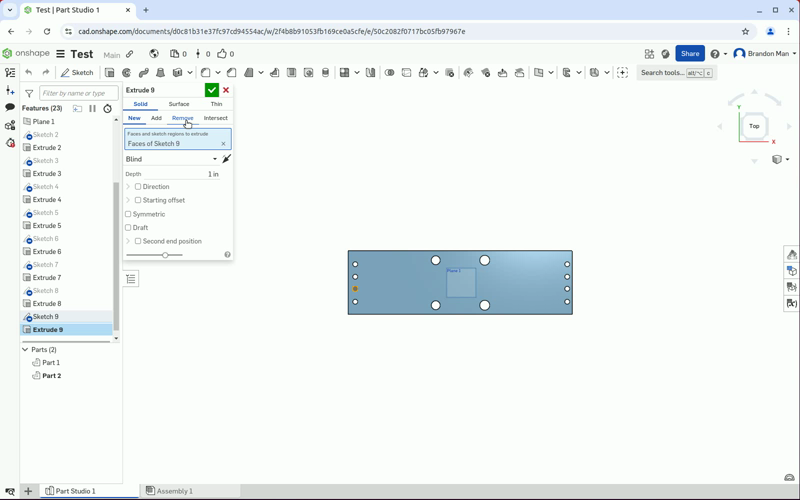
click(186, 120)
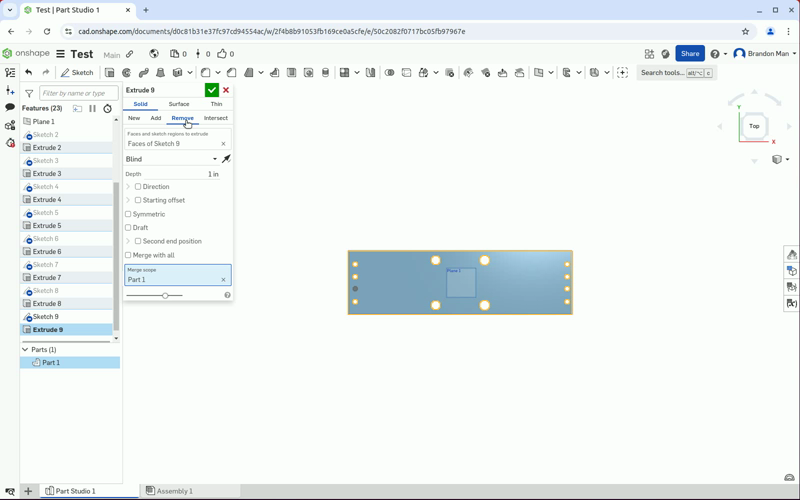
key(tab, 4)
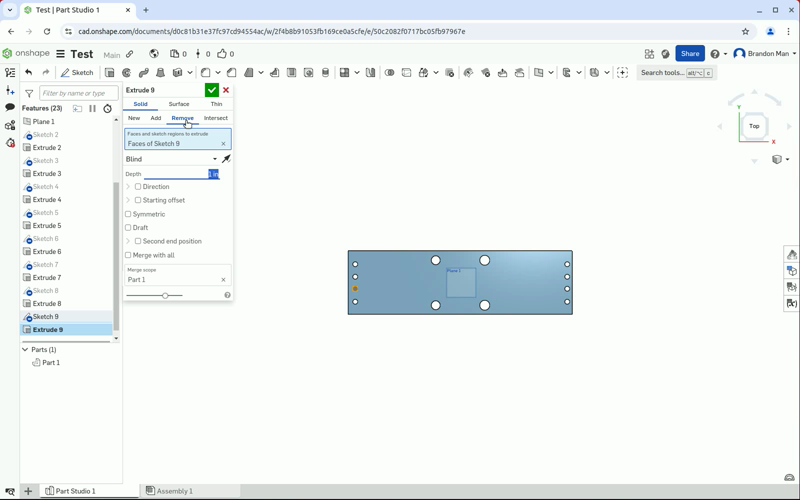
text(3.129)
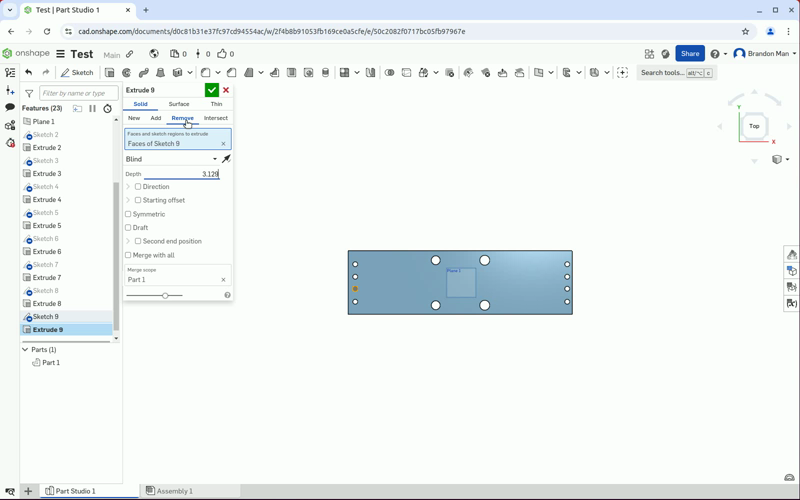
key(tab, 6)
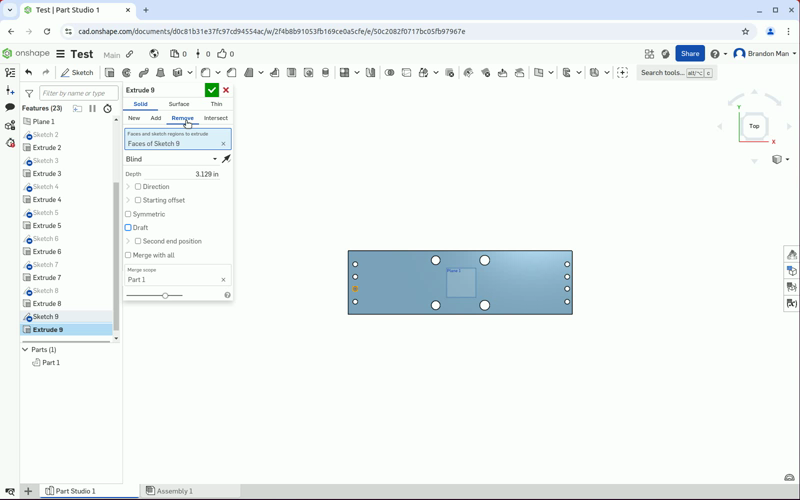
key(space)
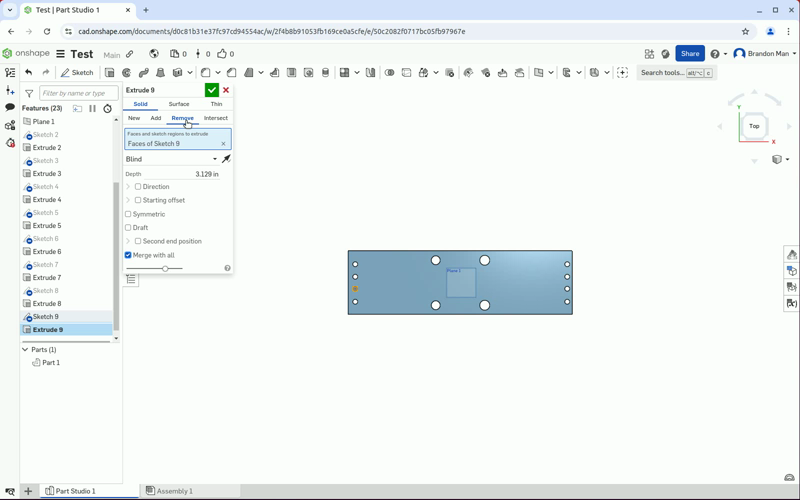
key(enter)
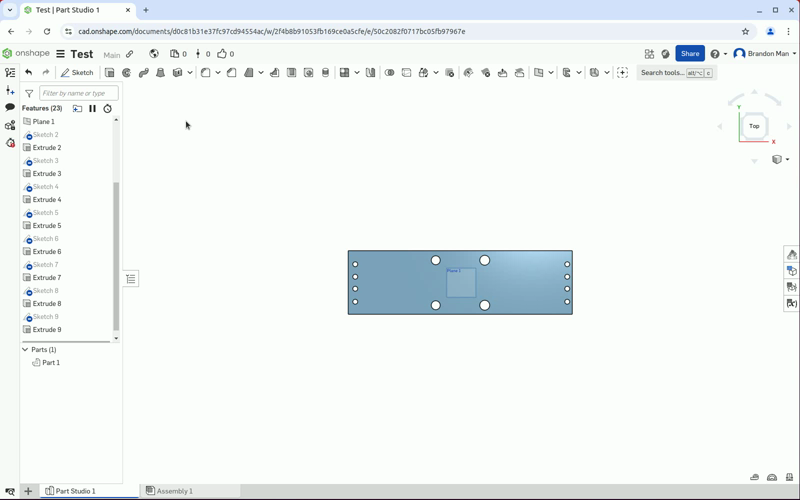
key(shift+h)
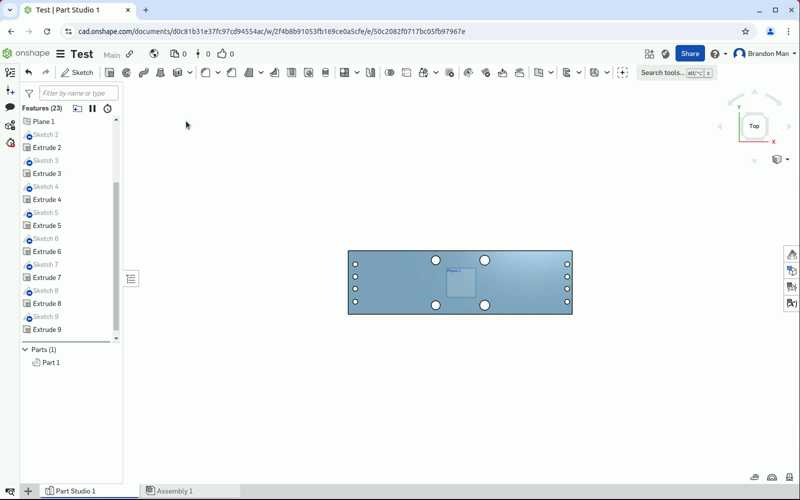
key(shift+h)
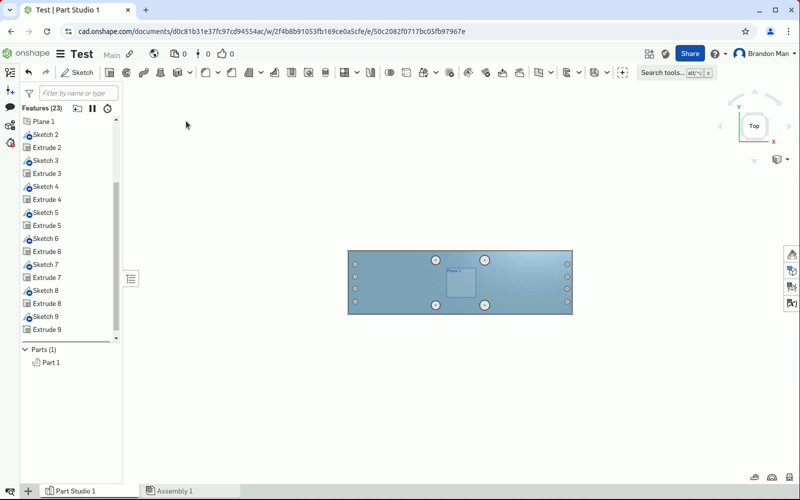
key(shift+7)
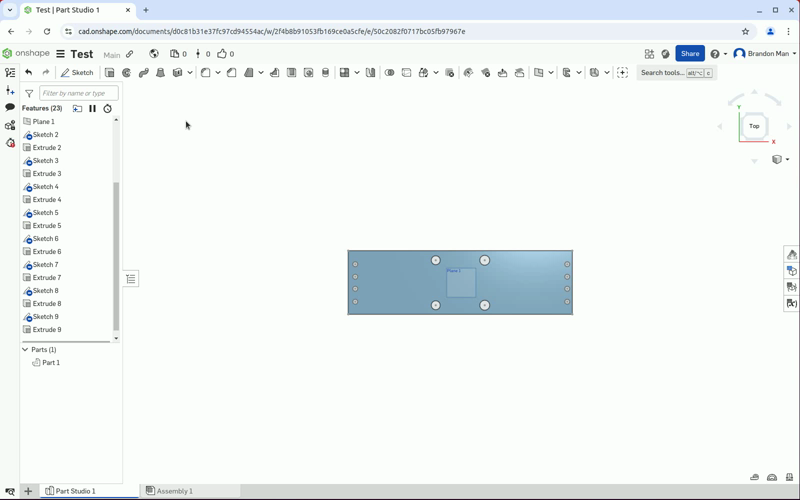
key(up, 3)
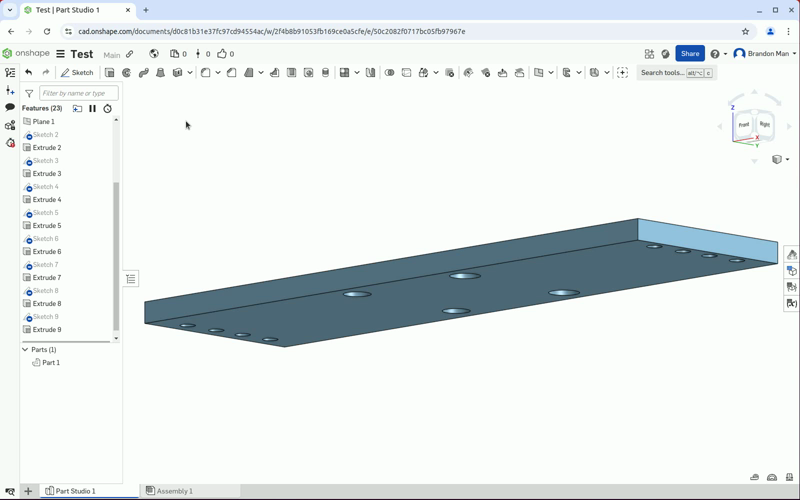
key(left, 3)
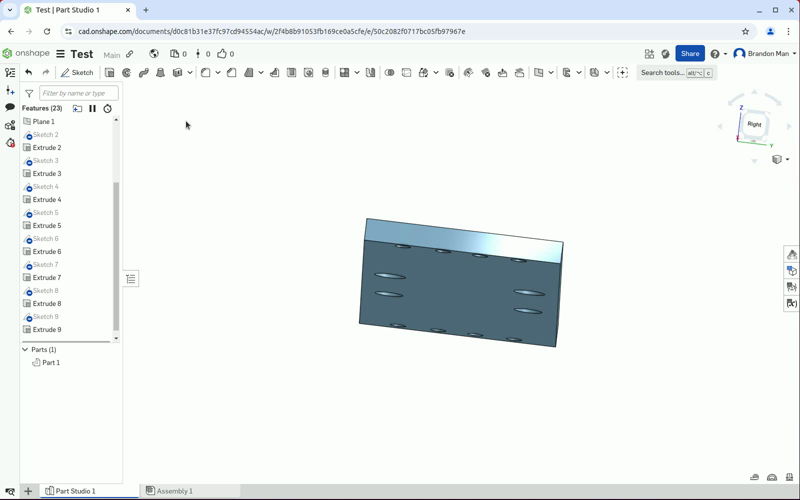
key(right, 3)
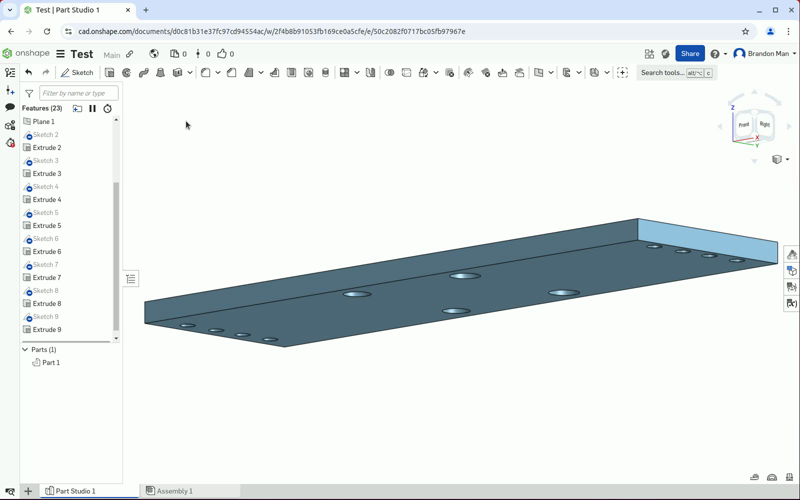
key(down, 3)
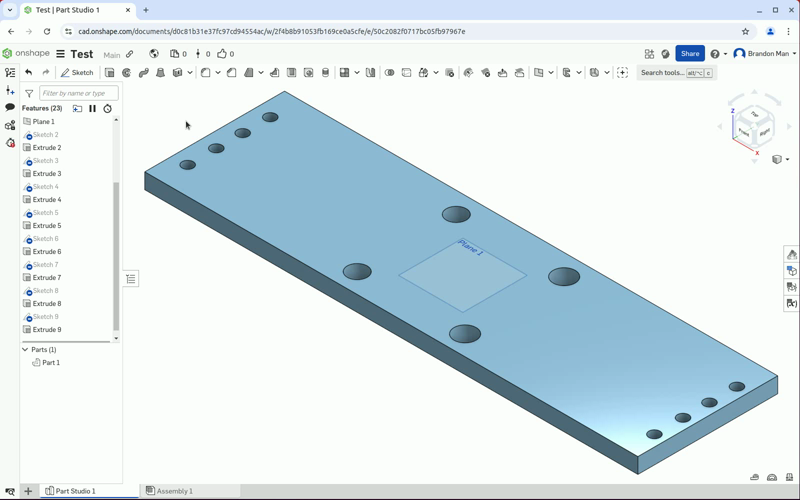
mouse_move(69, 98)
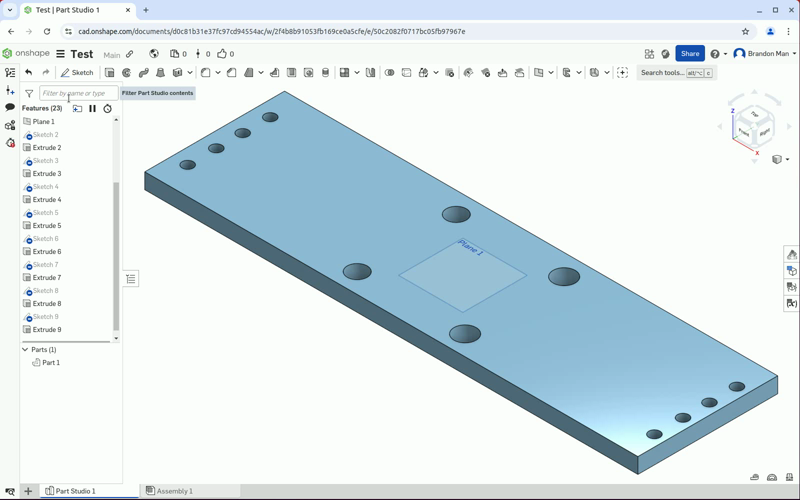
click(69, 98)